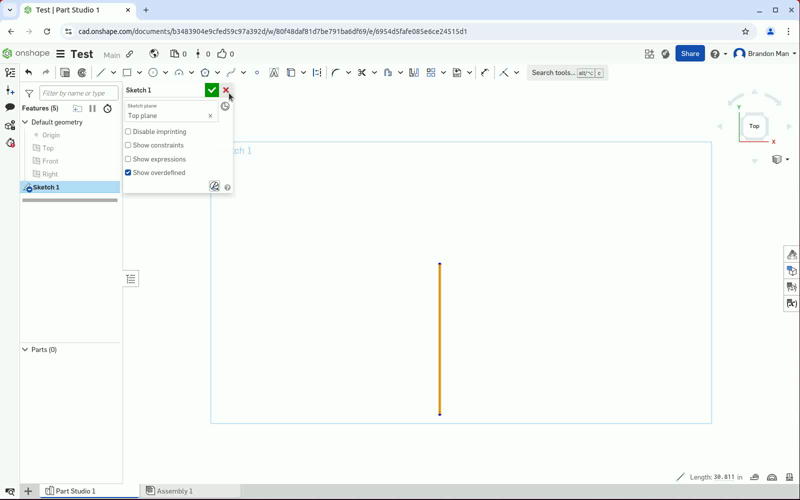
key(shift+h)
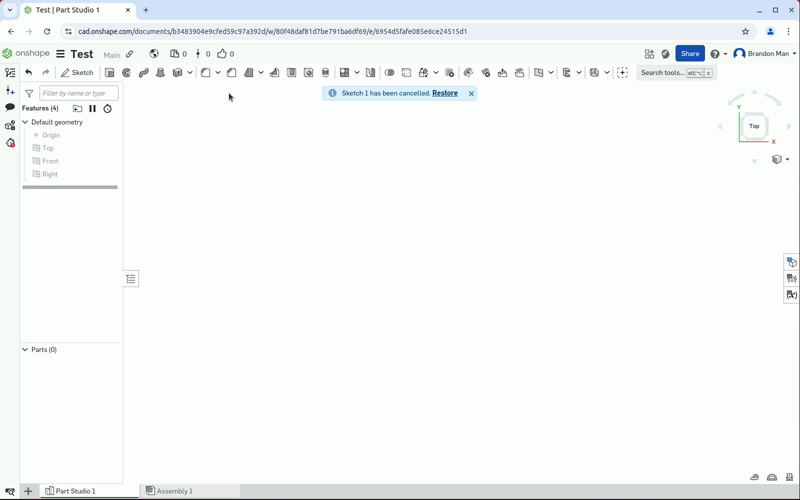
mouse_move(73, 352)
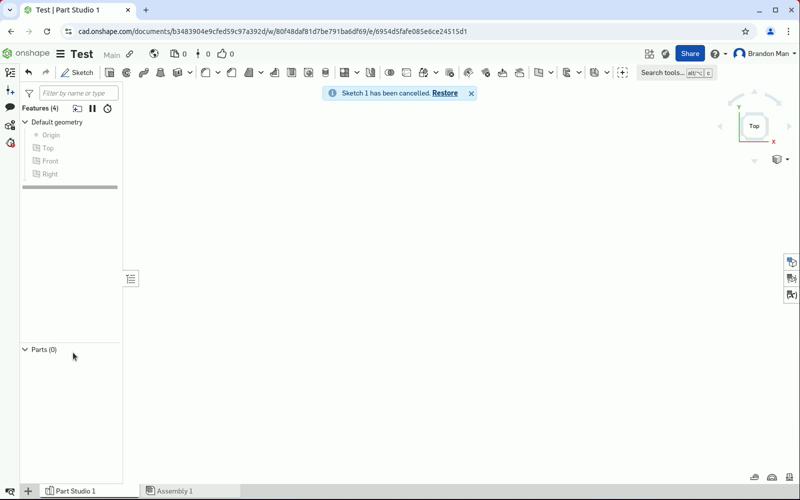
key(y)
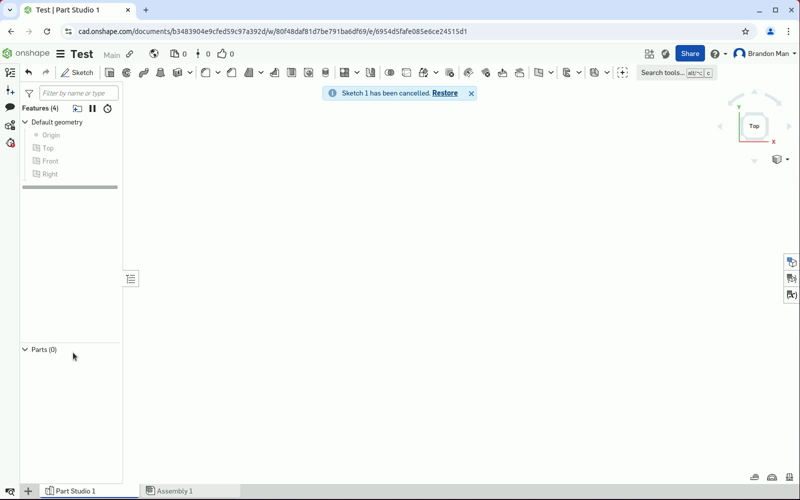
key(shift+p)
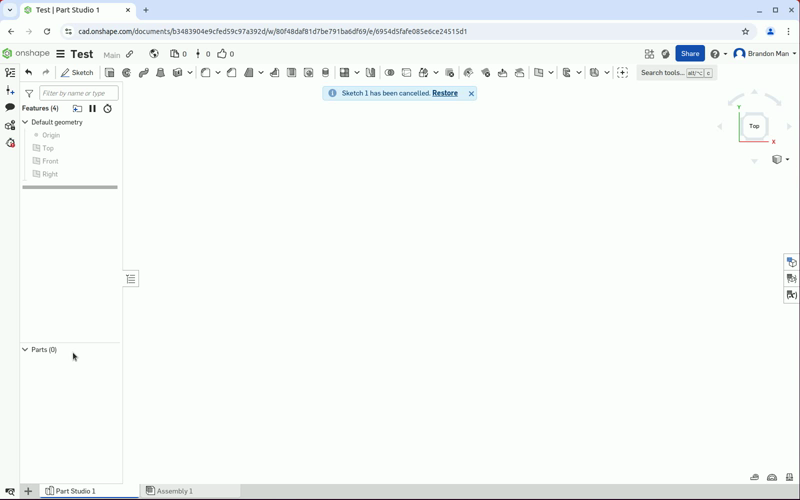
key(space)
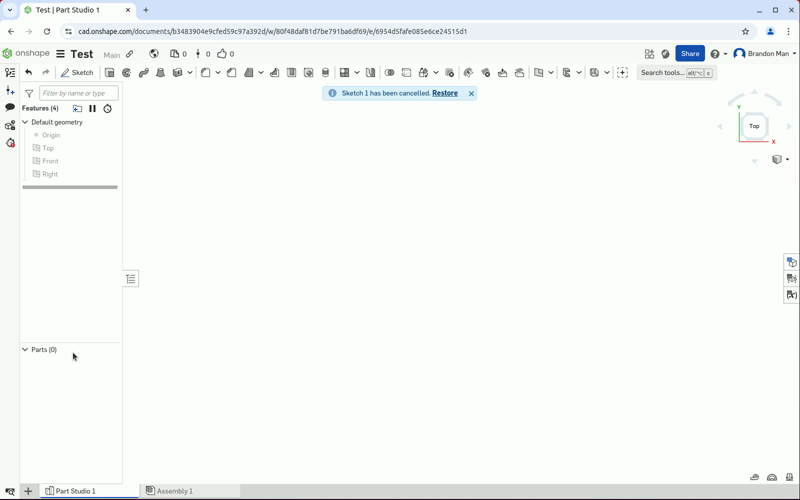
key_down(shift)
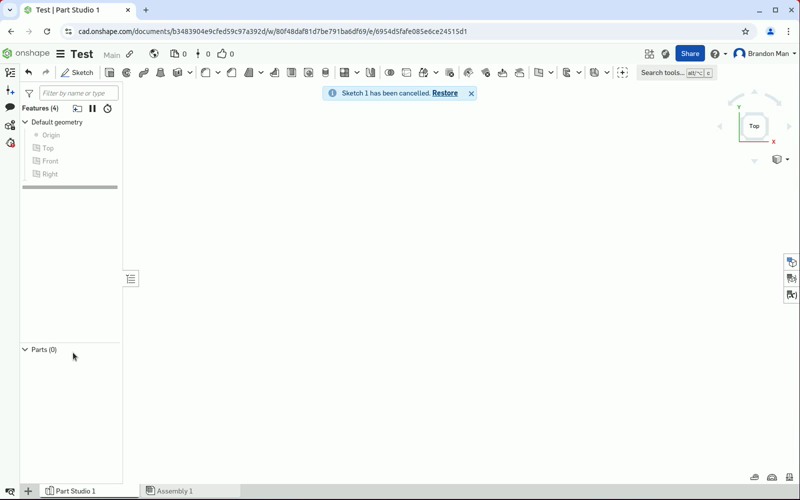
key(up)
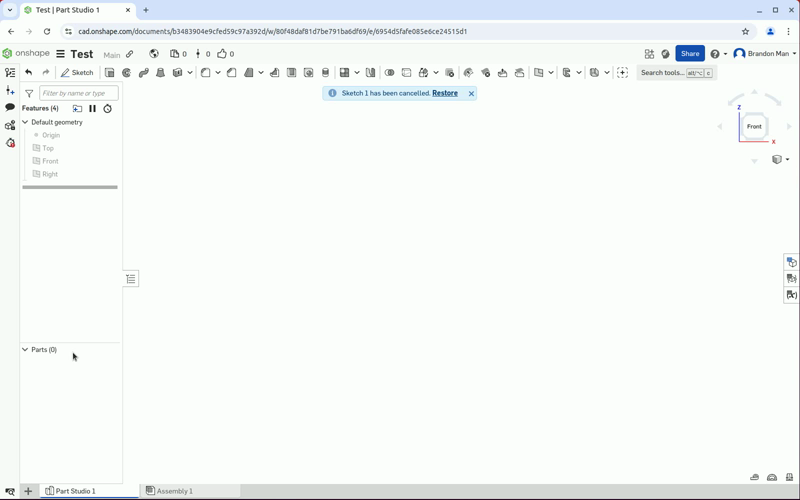
key_up(shift)
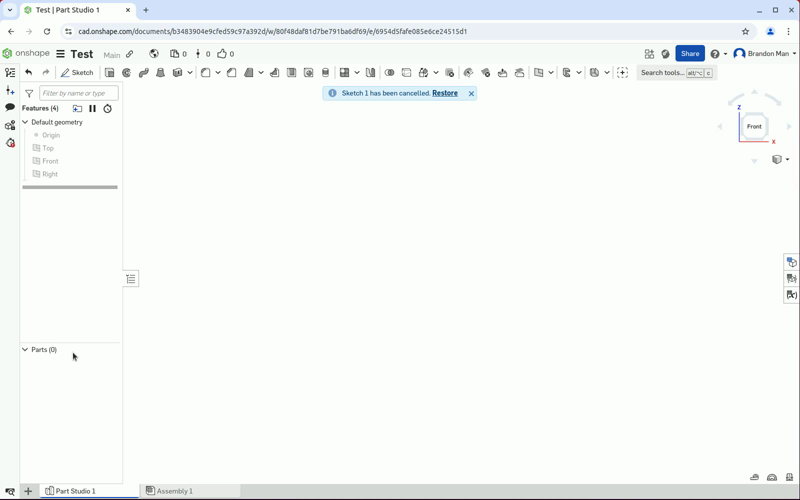
key(space)
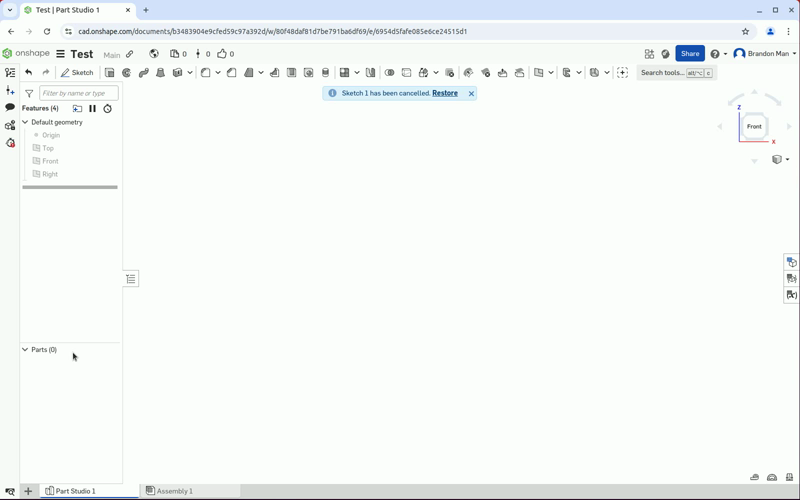
key_down(shift)
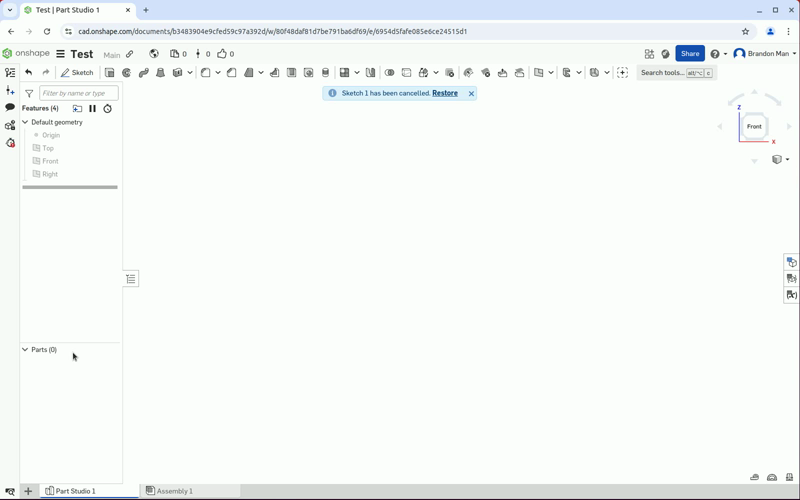
key(left)
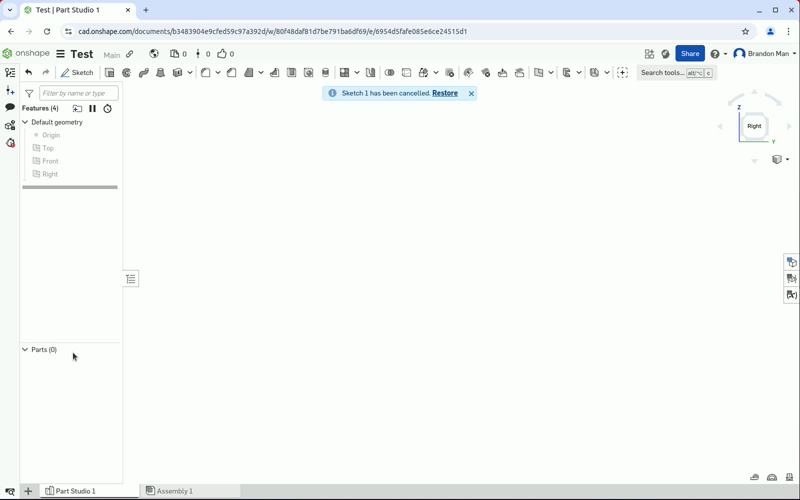
key_up(shift)
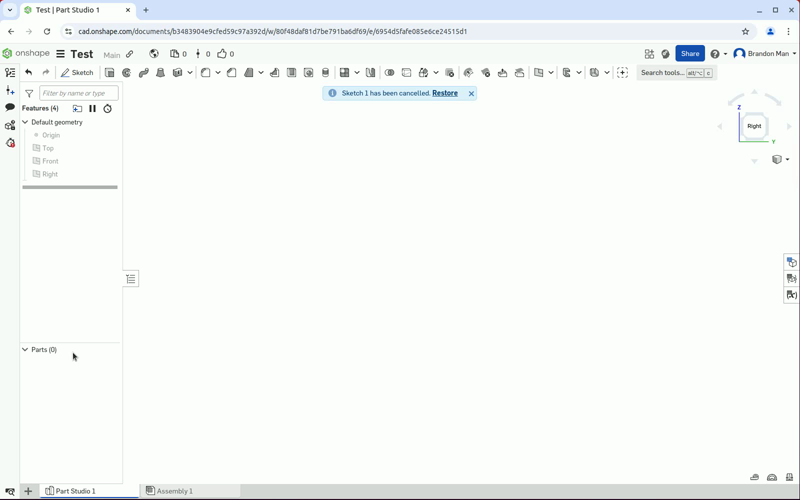
mouse_move(73, 352)
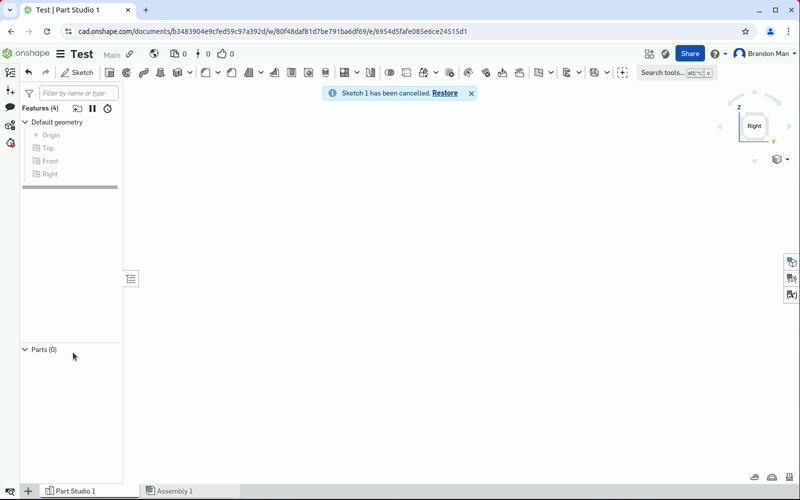
key(shift+y)
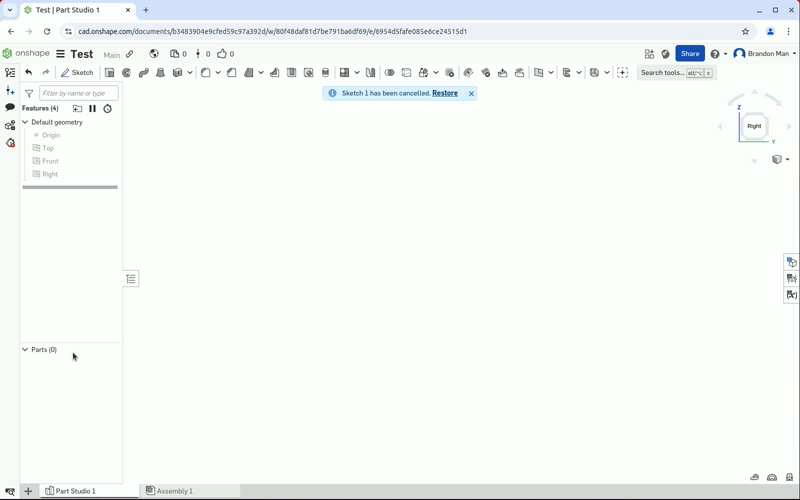
key(shift+s)
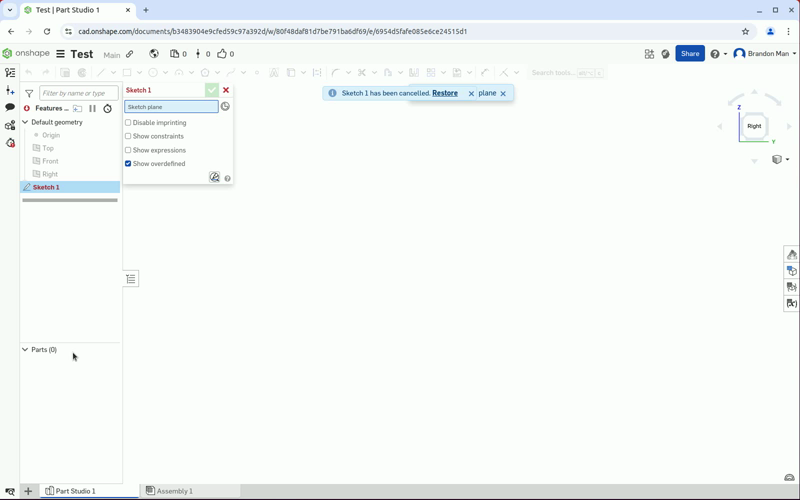
mouse_move(73, 176)
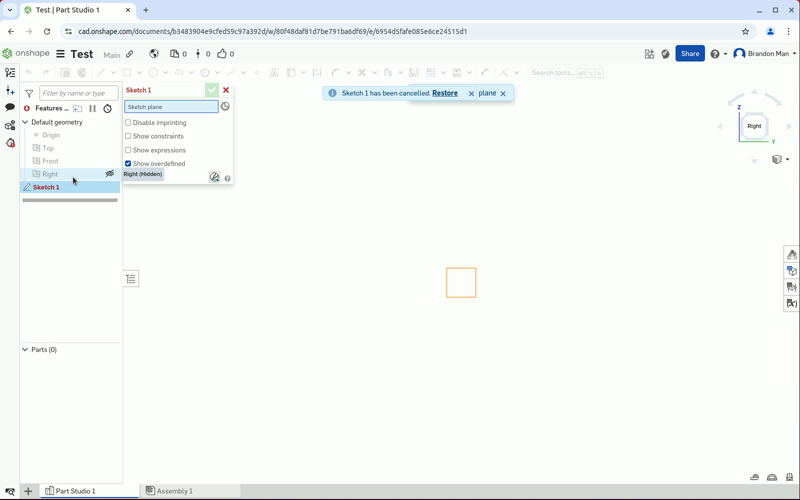
click(73, 176)
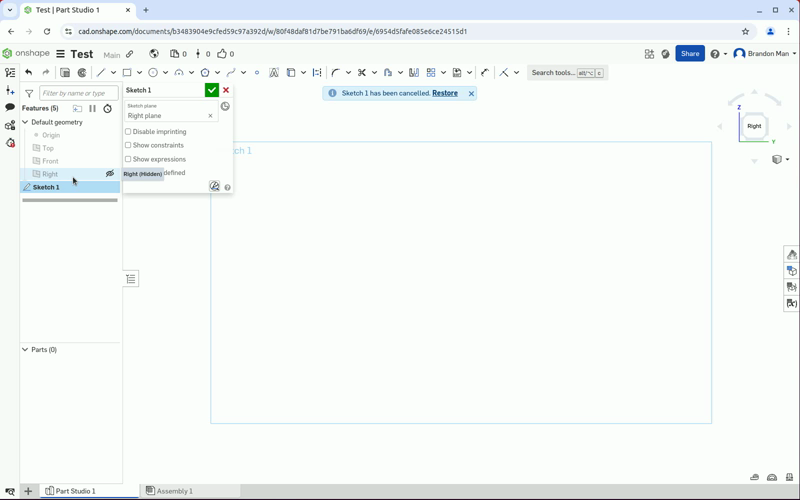
mouse_move(73, 352)
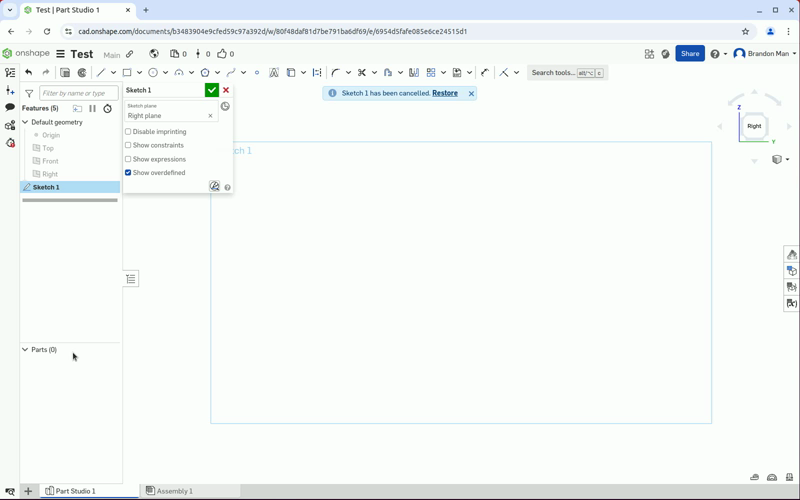
key(y)
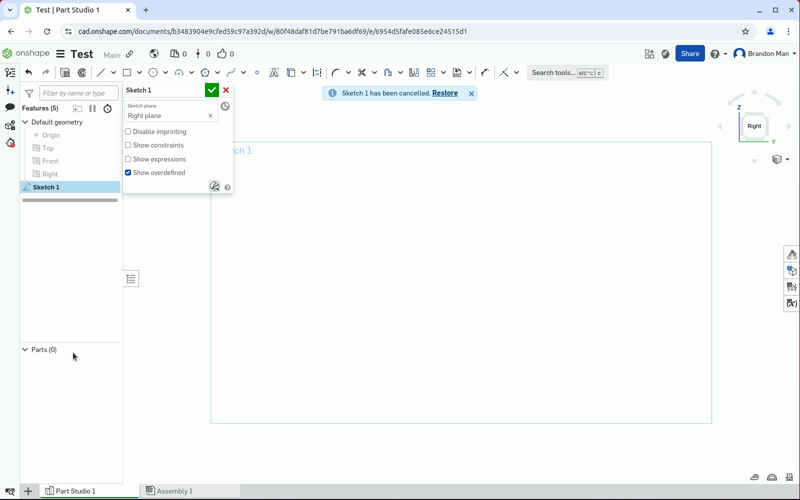
key(l)
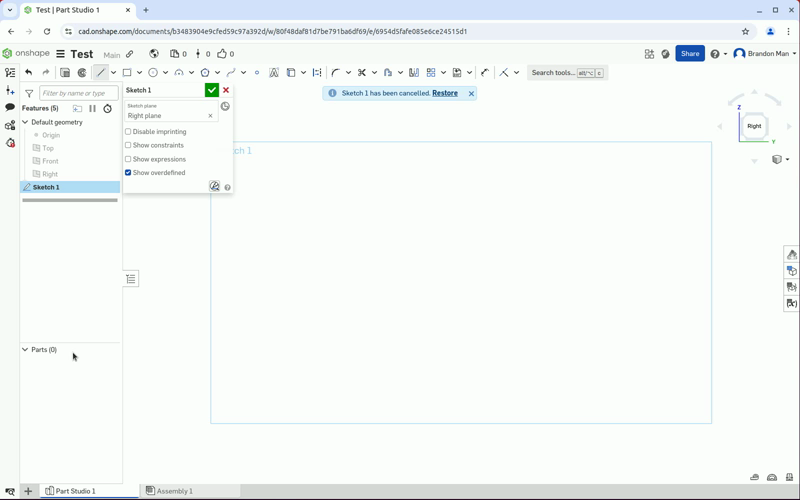
key_down(shift)
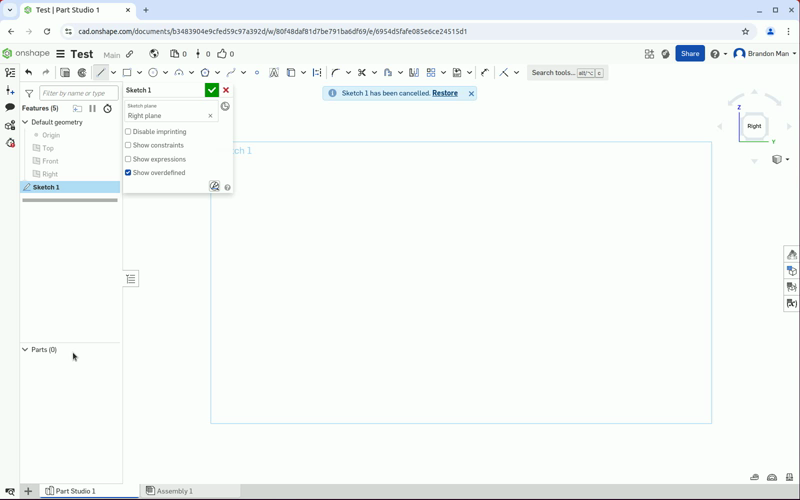
mouse_move(405, 257)
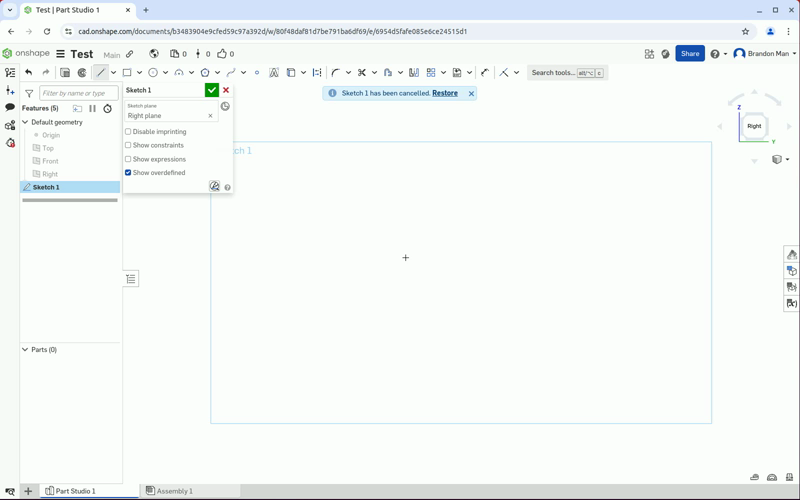
click(405, 257)
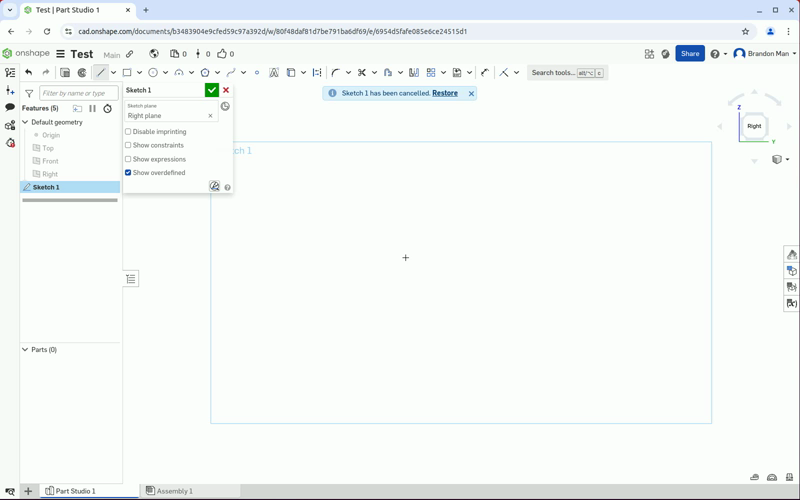
key_up(shift)
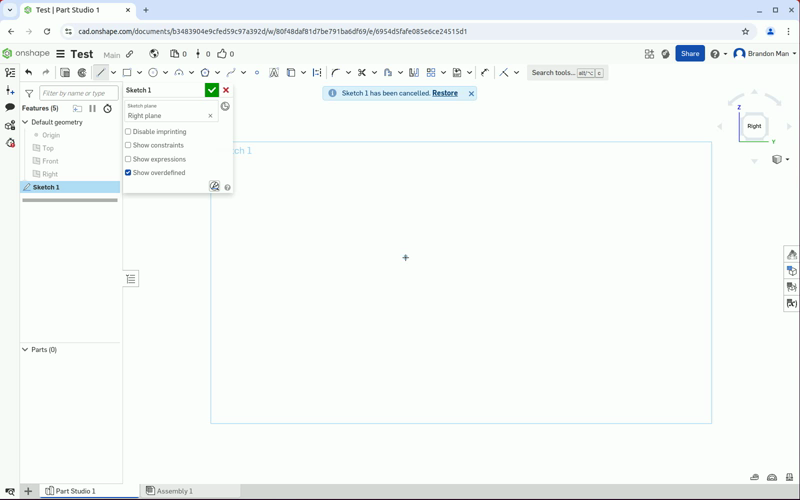
key_down(shift)
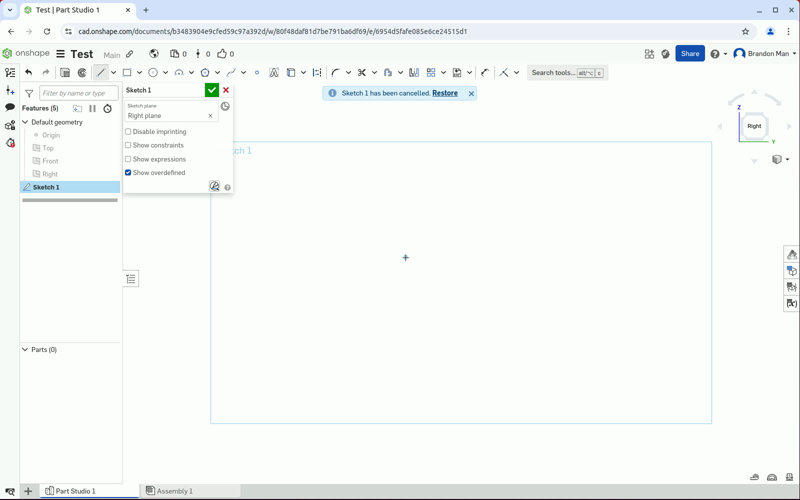
mouse_move(435, 257)
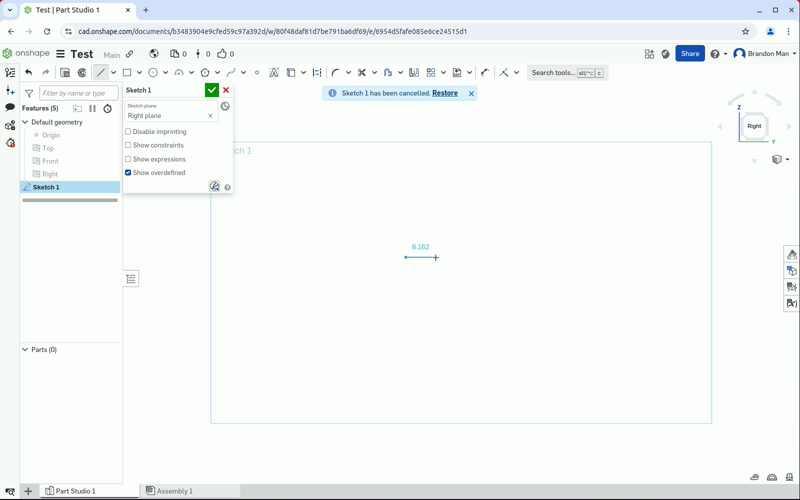
mouse_move(410, 257)
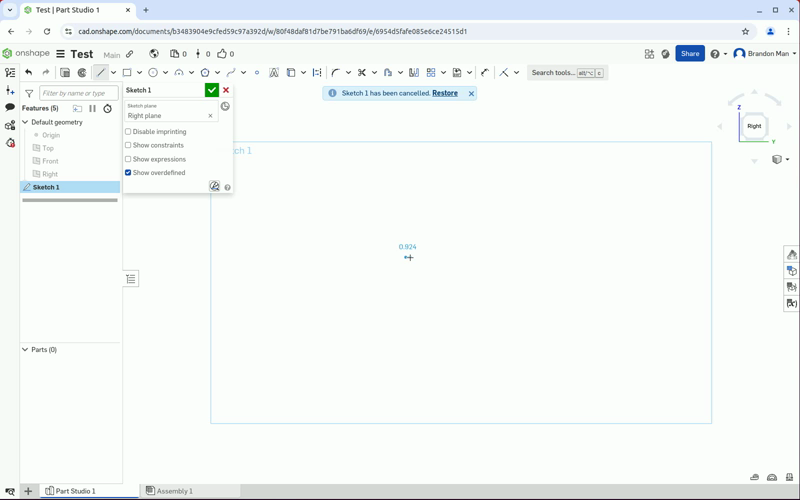
scroll(6)
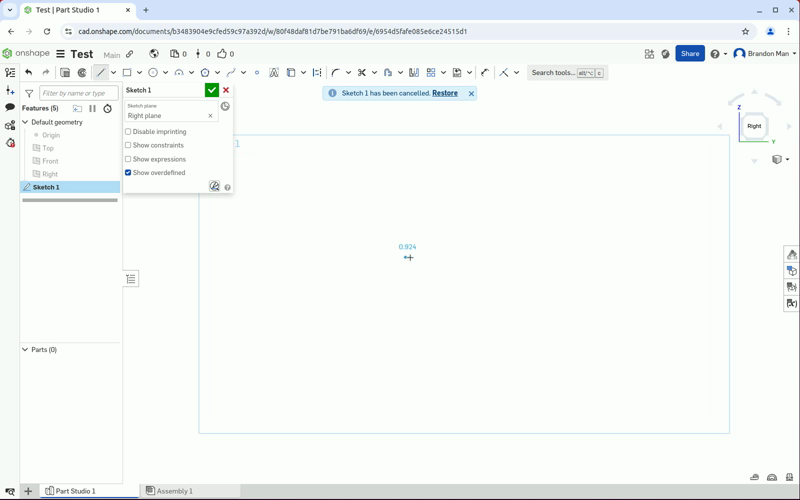
scroll(6)
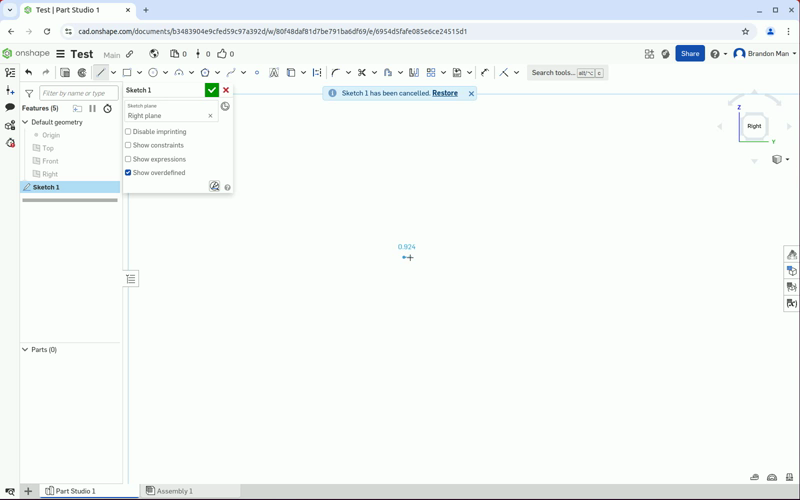
scroll(6)
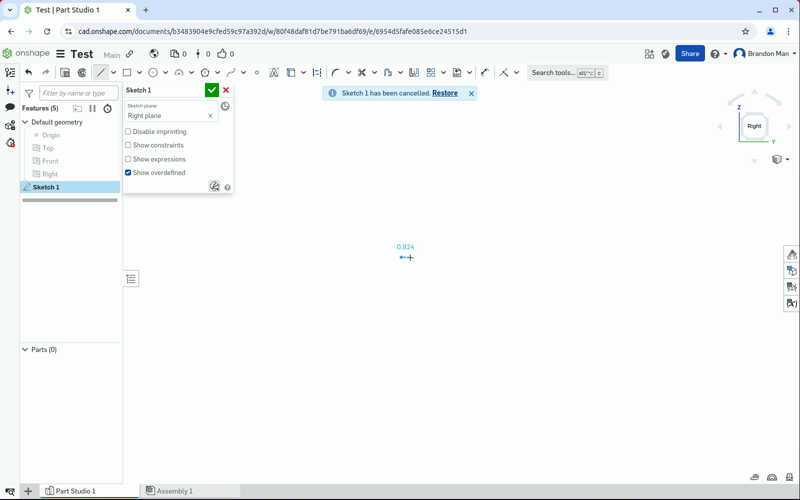
scroll(6)
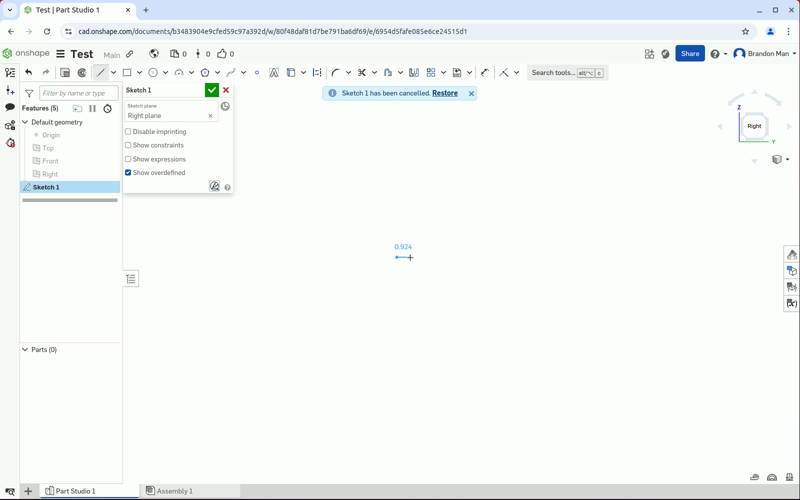
scroll(6)
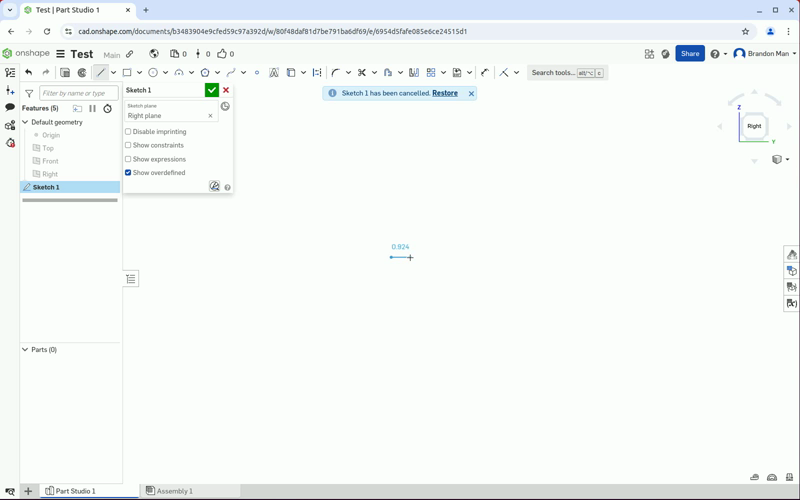
scroll(6)
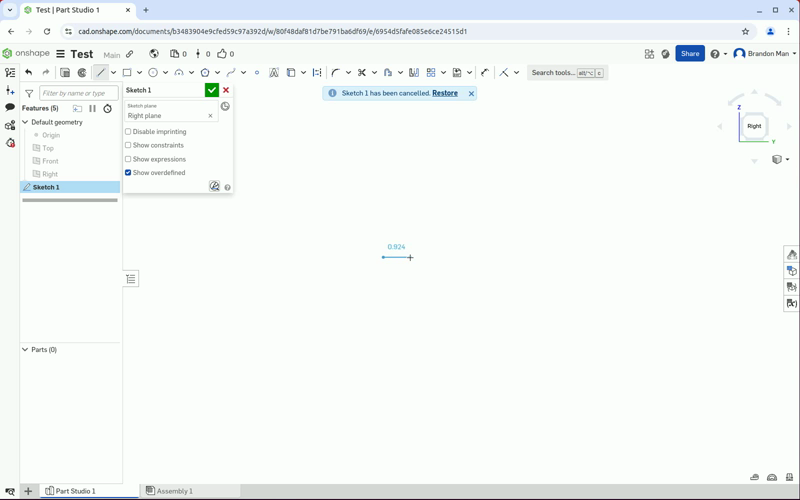
scroll(6)
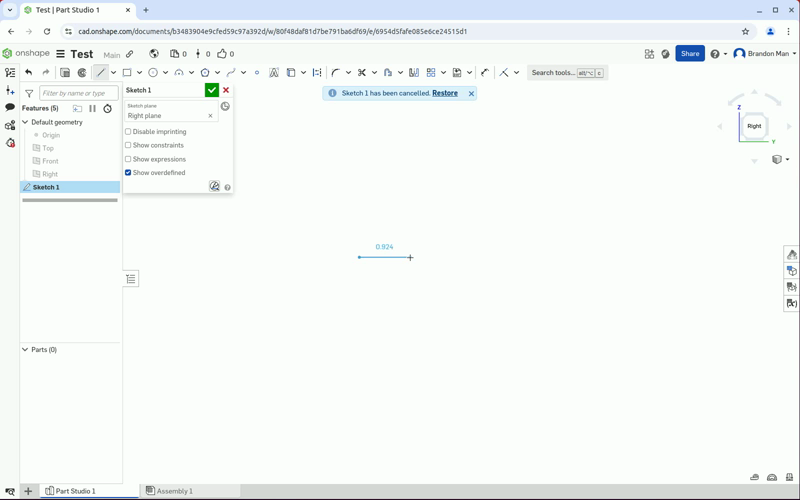
click(410, 257)
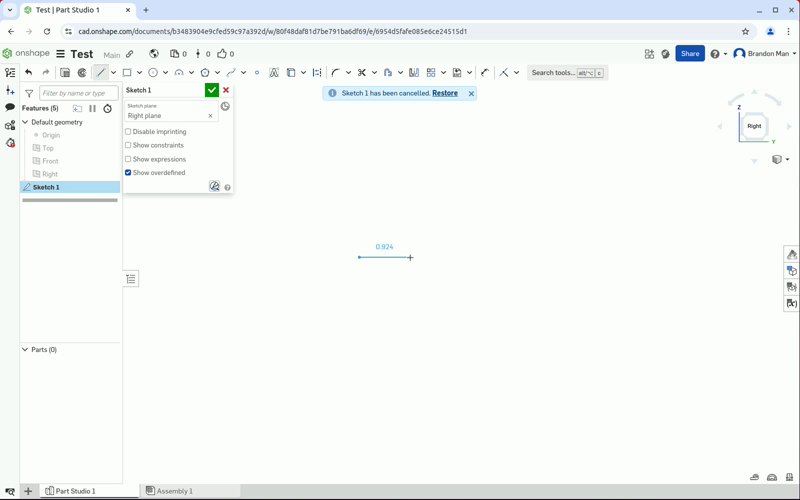
scroll(-6)
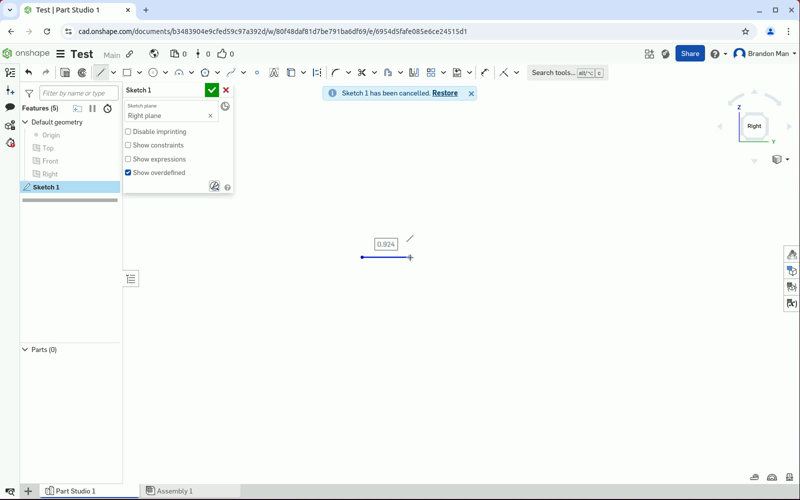
scroll(-6)
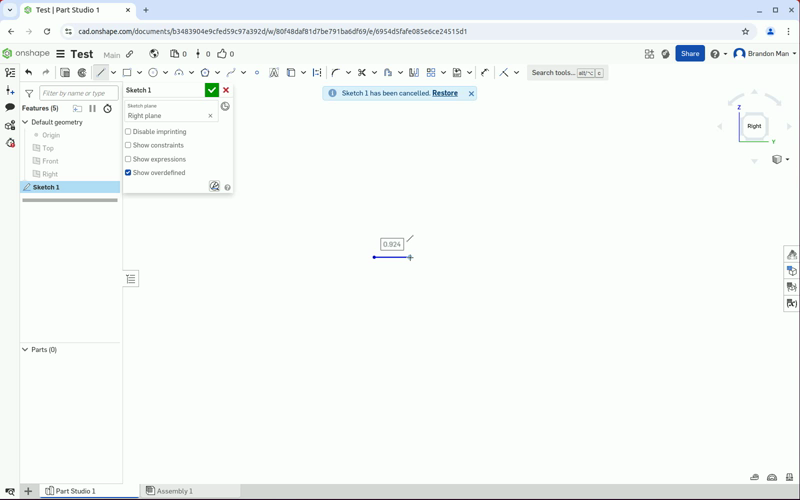
scroll(-6)
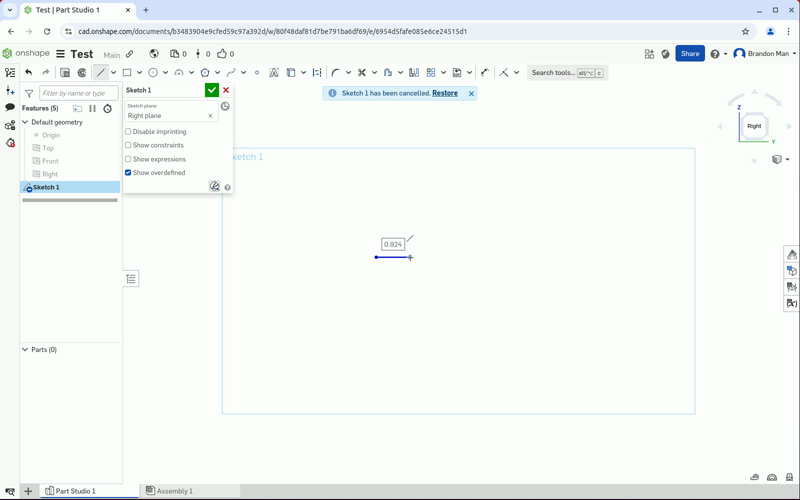
scroll(-6)
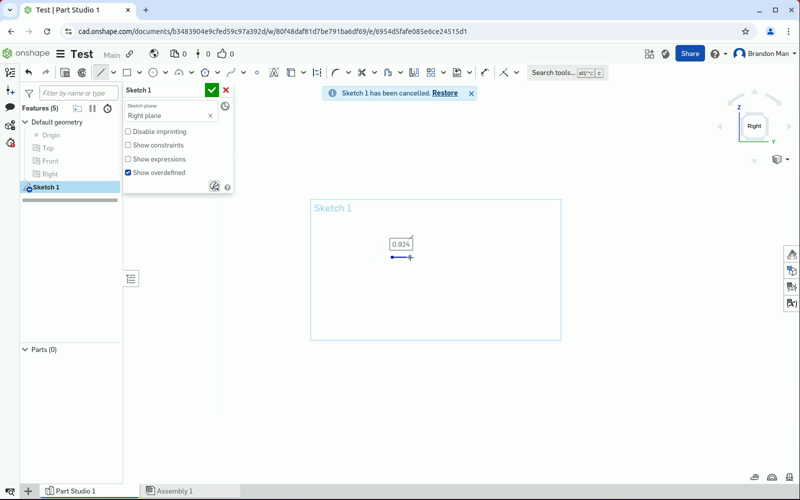
scroll(-6)
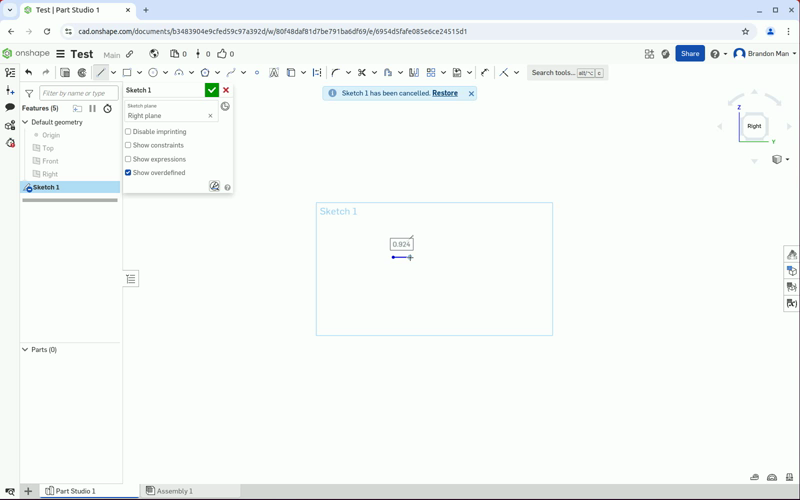
scroll(-6)
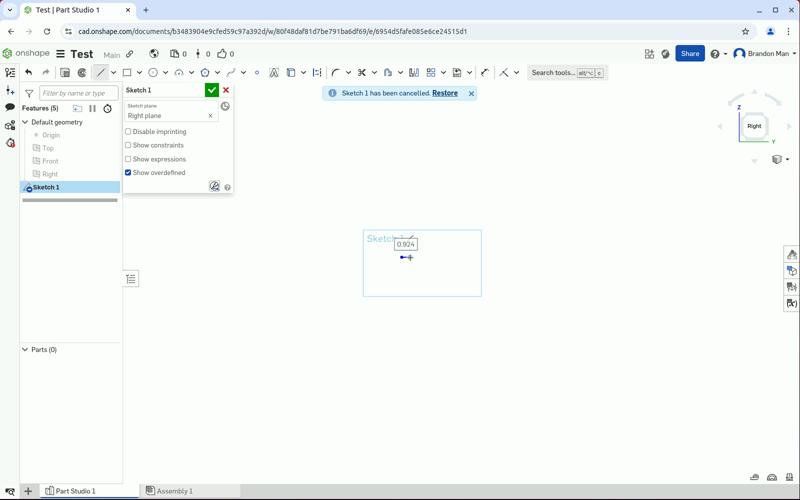
scroll(-6)
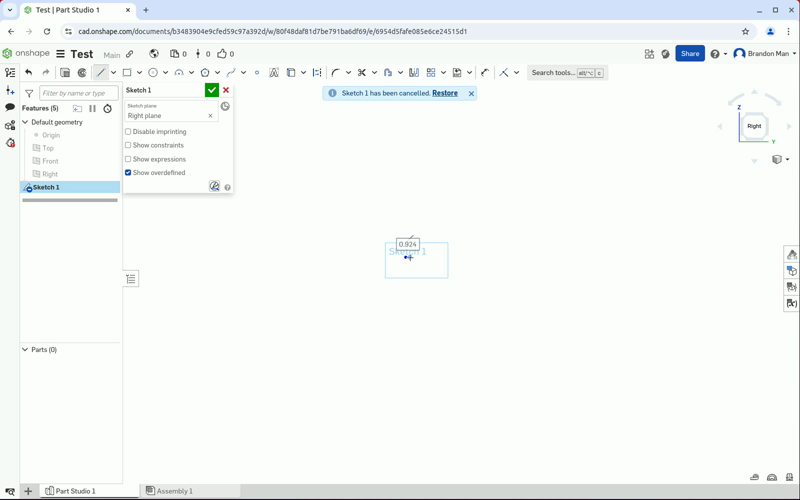
key_up(shift)
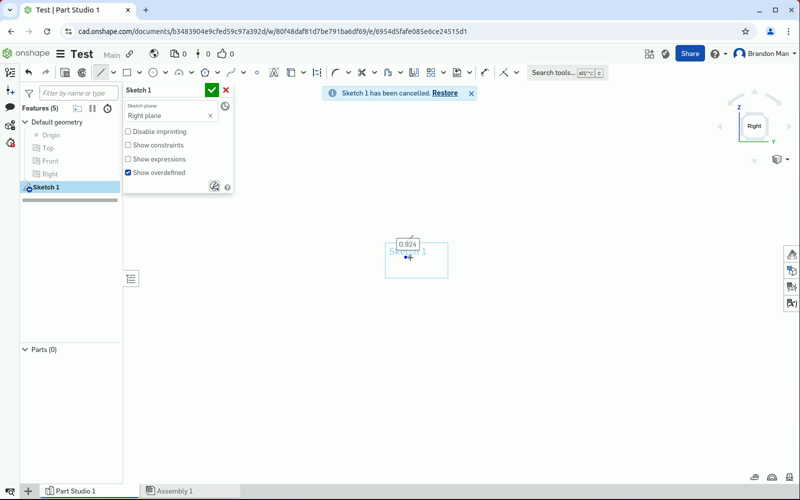
key_down(shift)
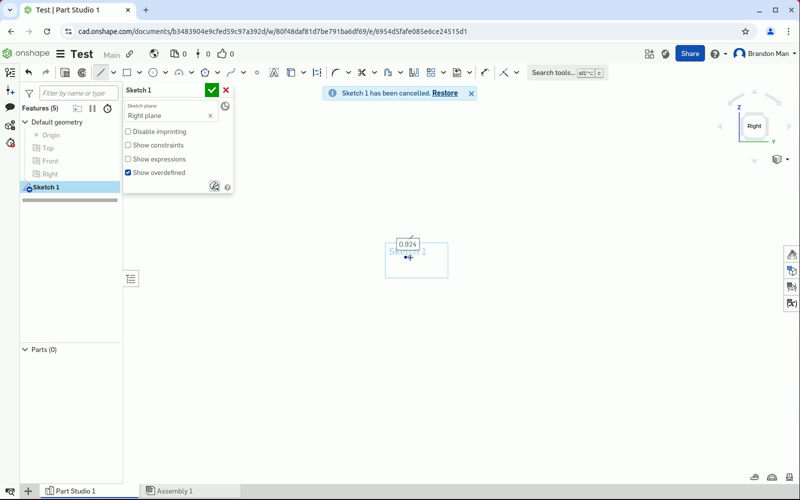
mouse_move(440, 257)
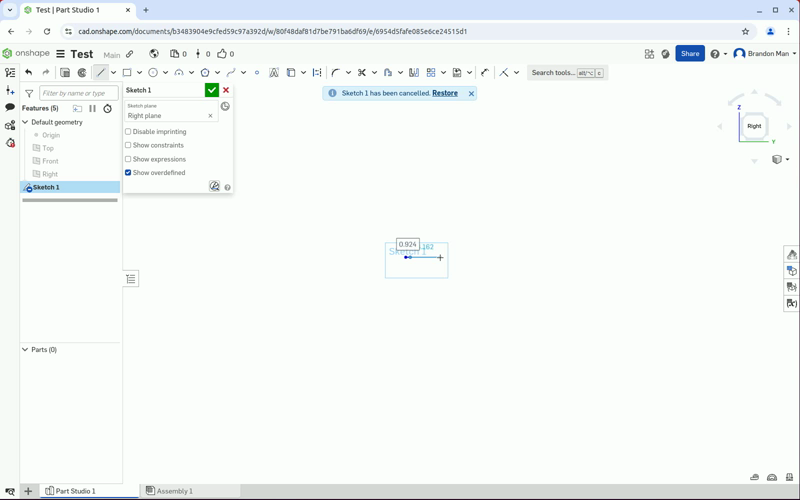
mouse_move(410, 244)
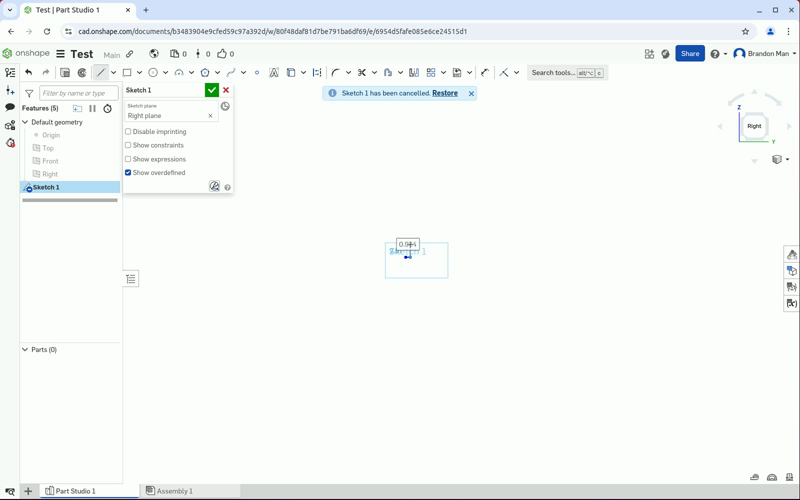
click(410, 244)
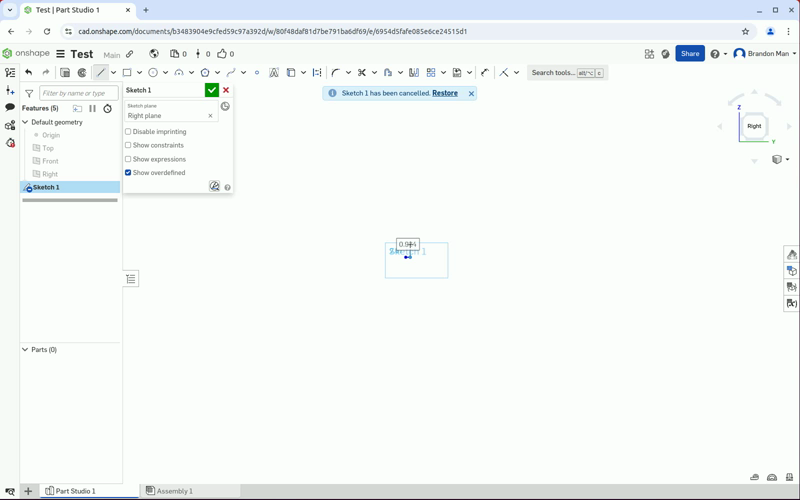
key_up(shift)
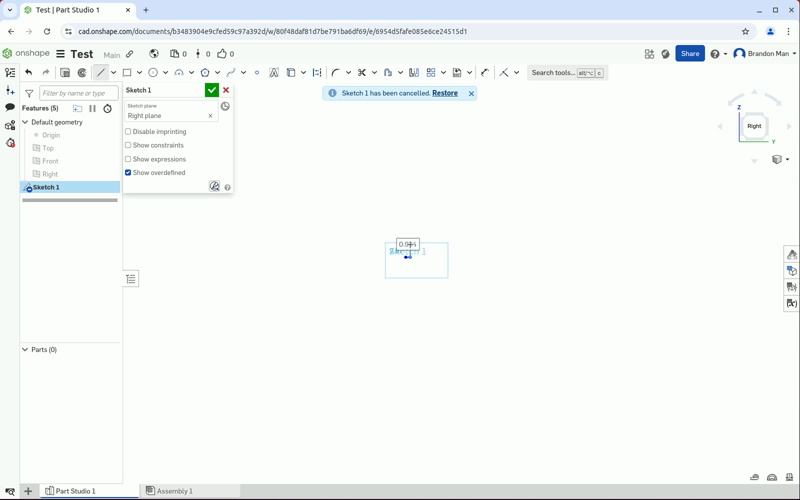
key_down(shift)
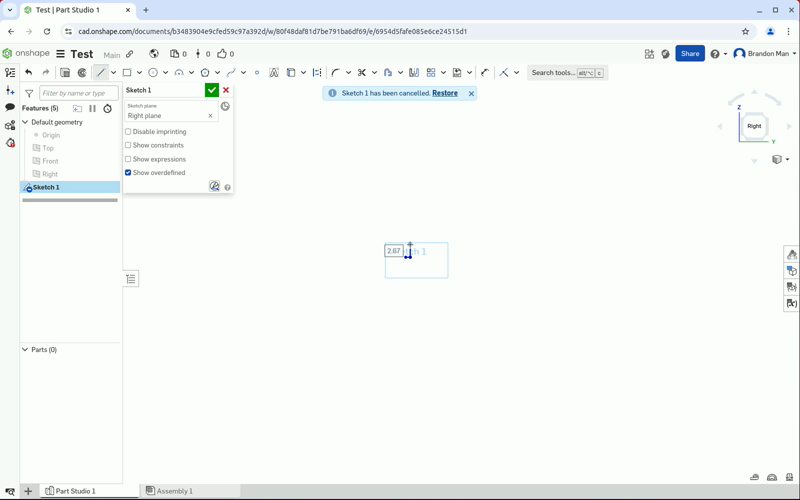
mouse_move(440, 244)
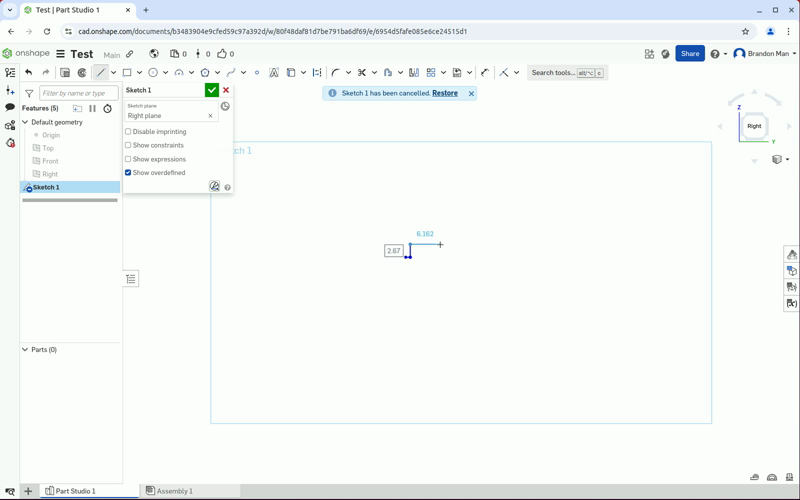
mouse_move(405, 244)
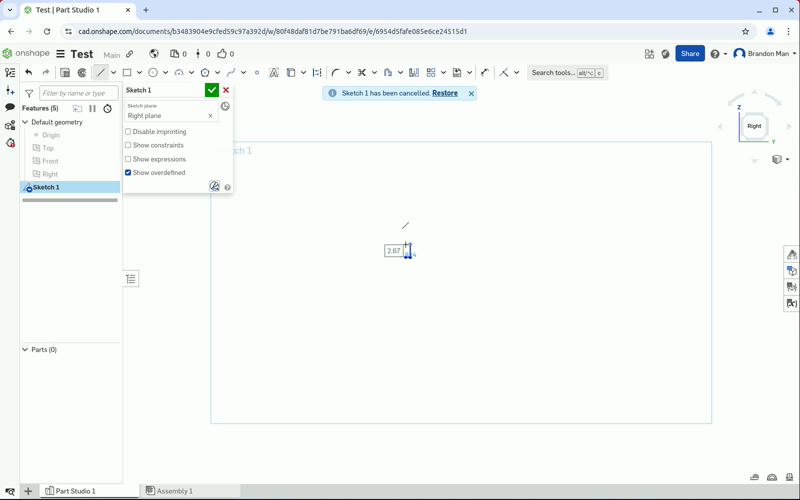
scroll(6)
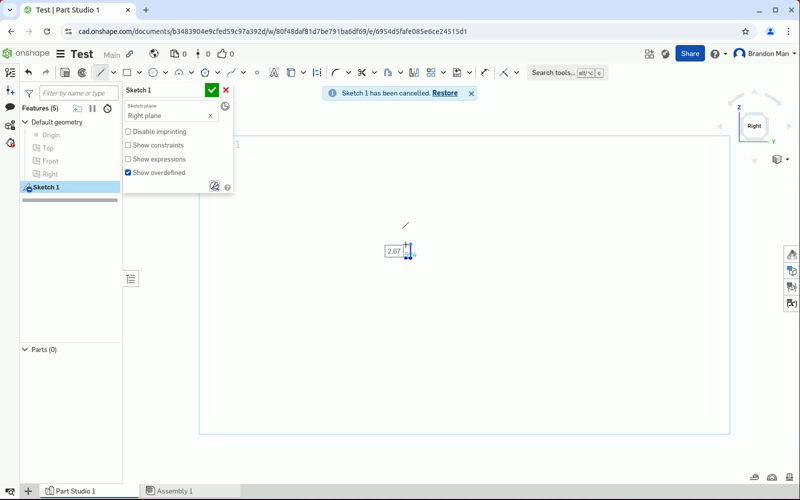
scroll(6)
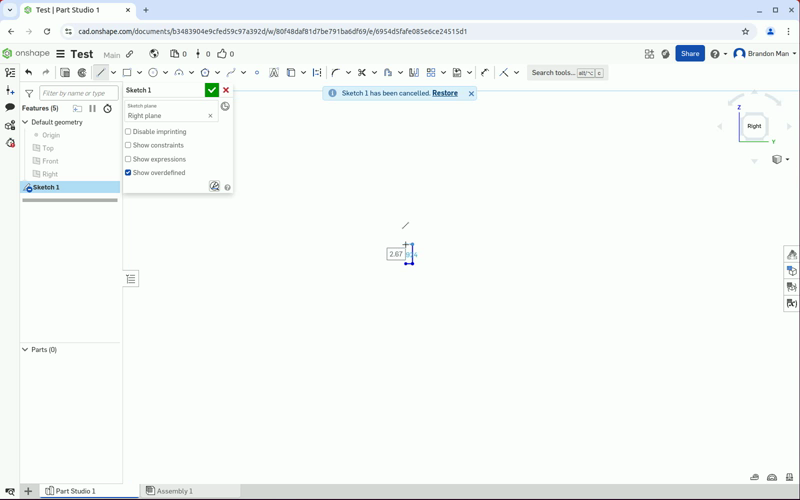
scroll(6)
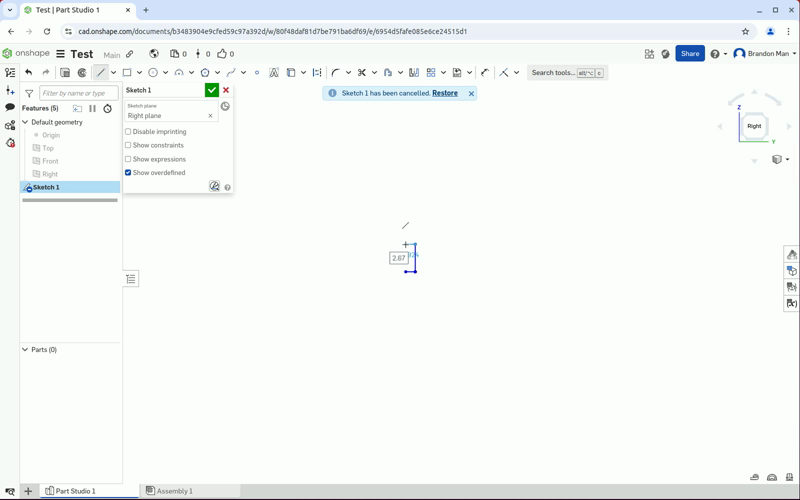
scroll(6)
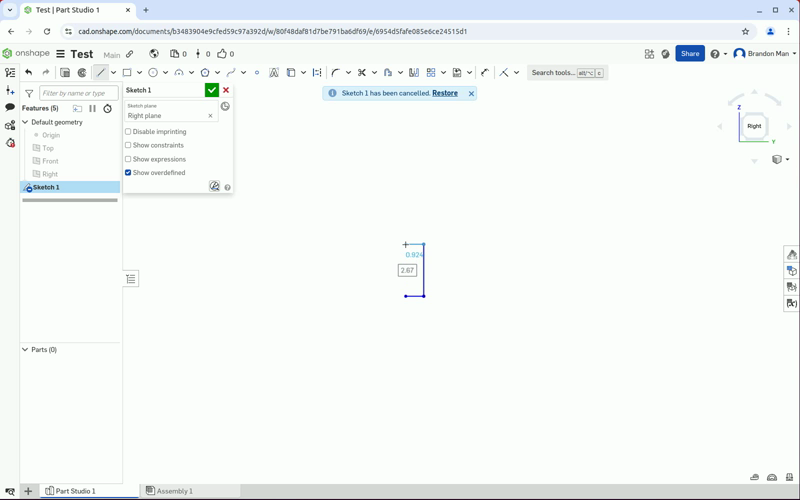
scroll(6)
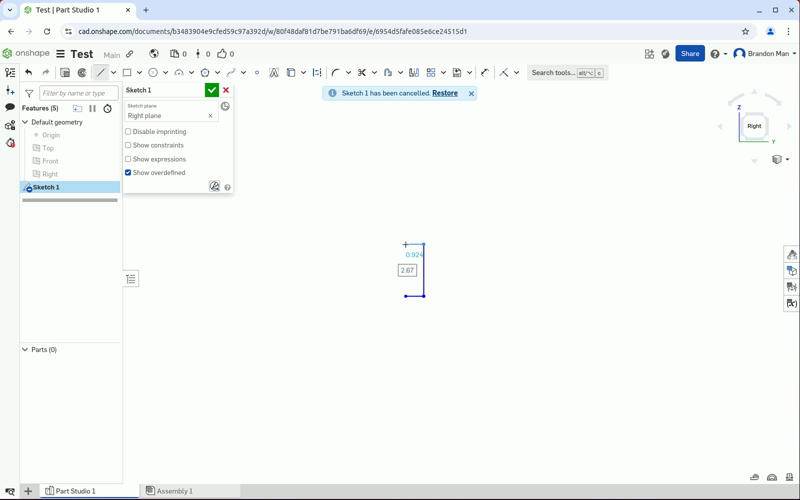
scroll(6)
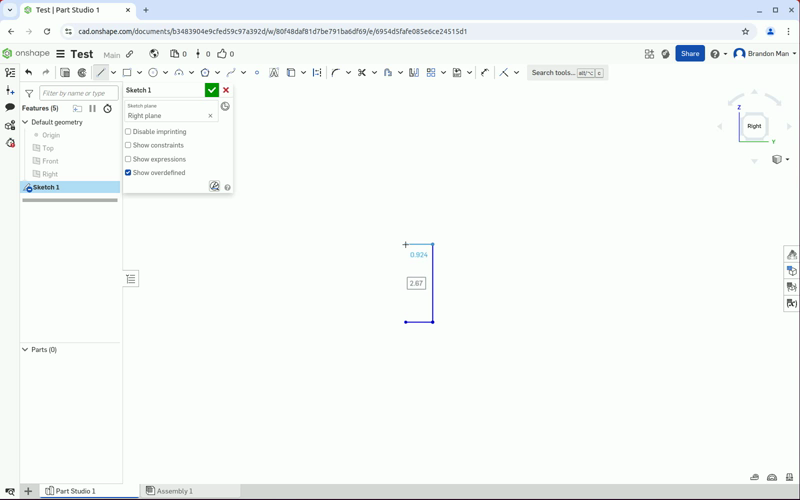
scroll(6)
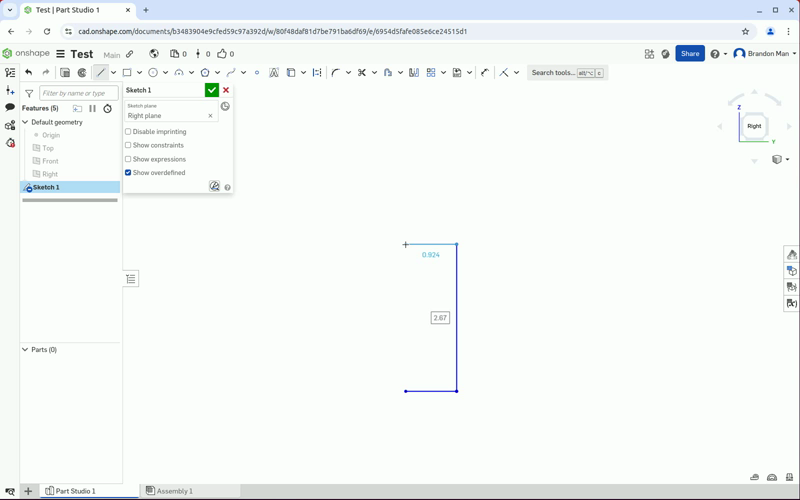
click(405, 244)
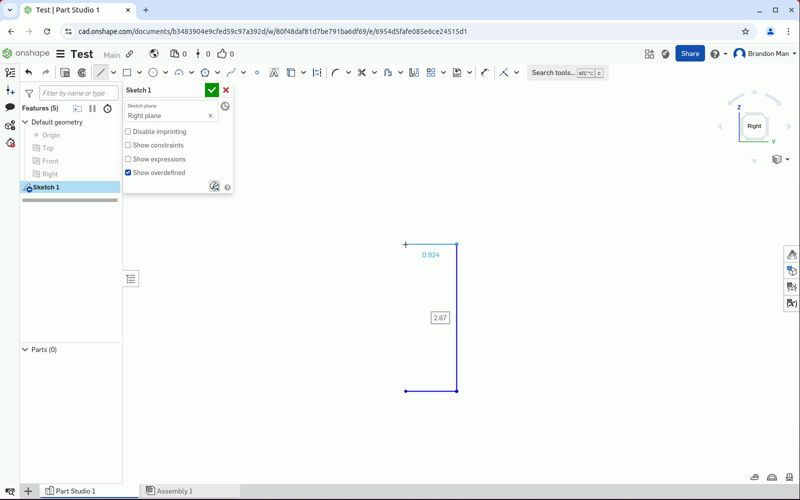
scroll(-6)
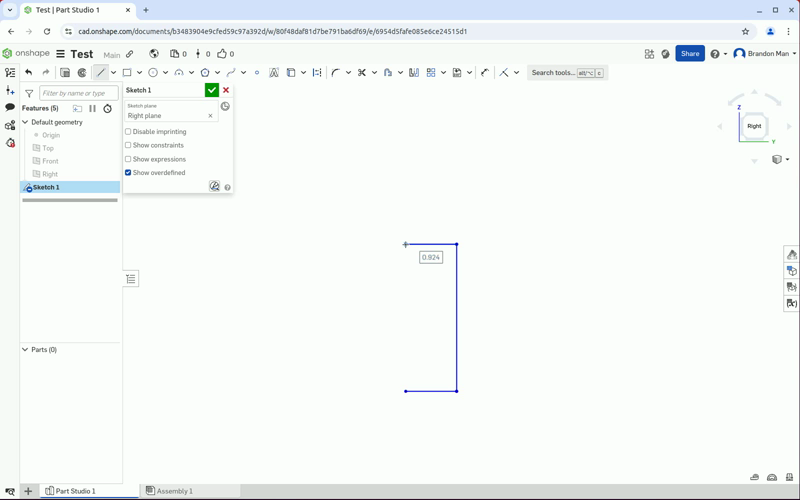
scroll(-6)
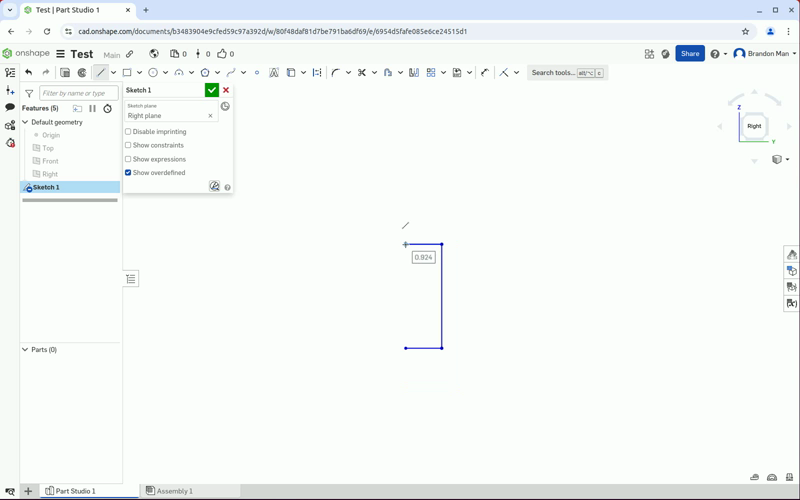
scroll(-6)
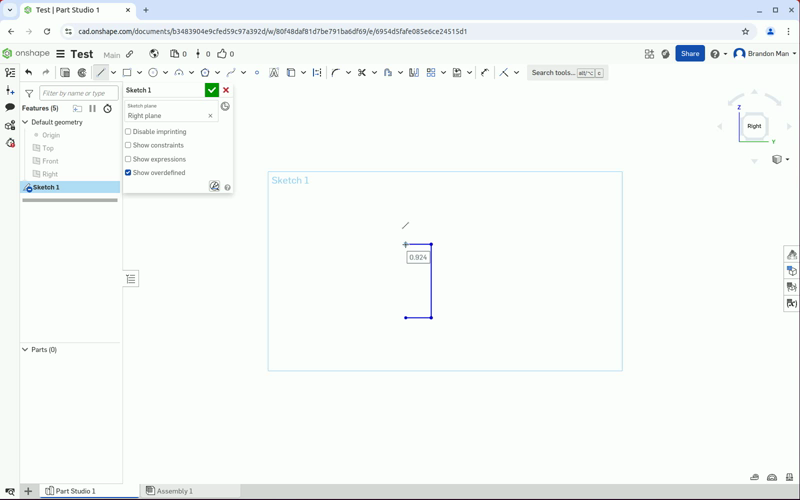
scroll(-6)
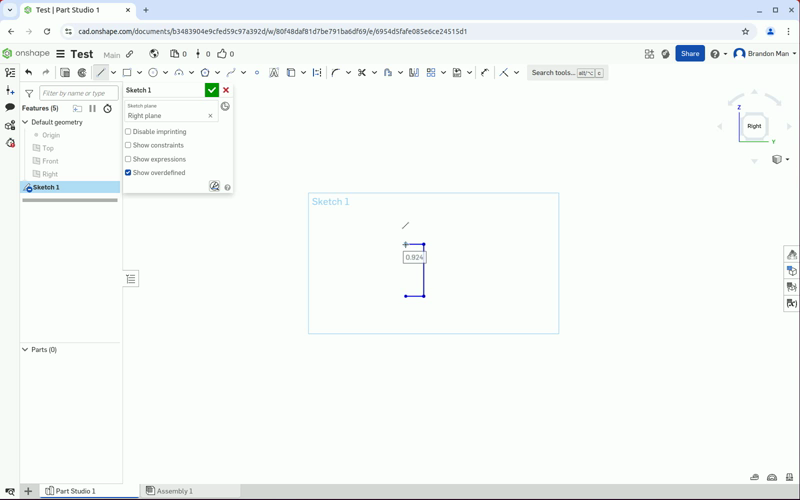
scroll(-6)
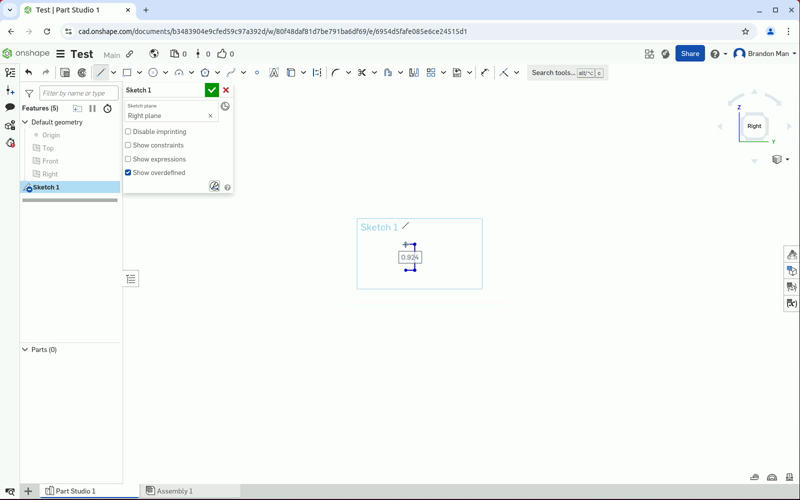
scroll(-6)
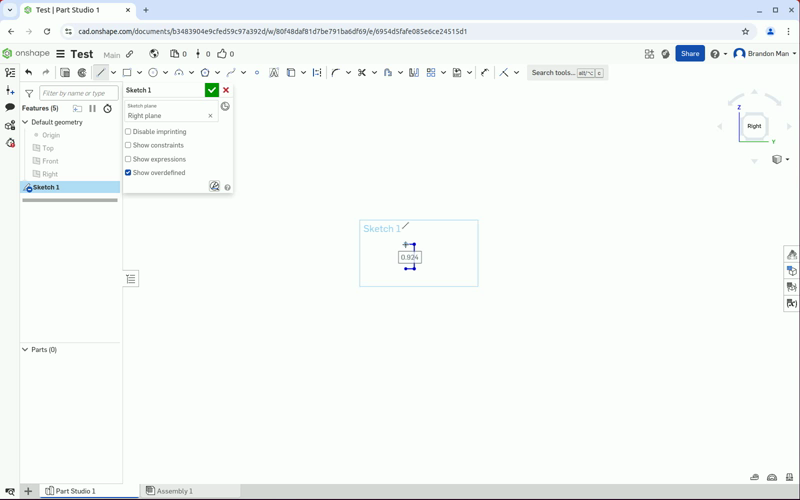
scroll(-6)
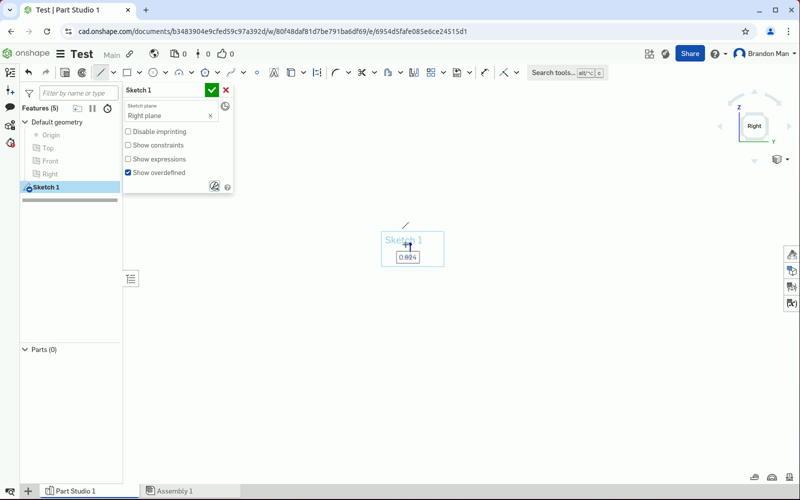
key_up(shift)
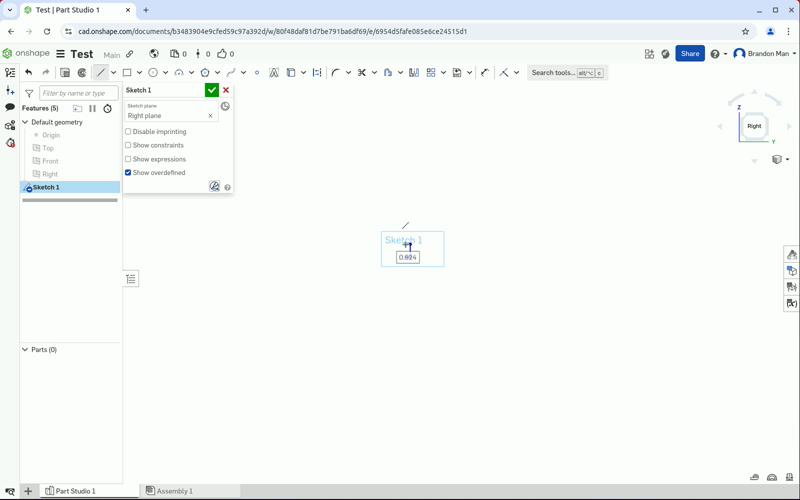
mouse_move(435, 244)
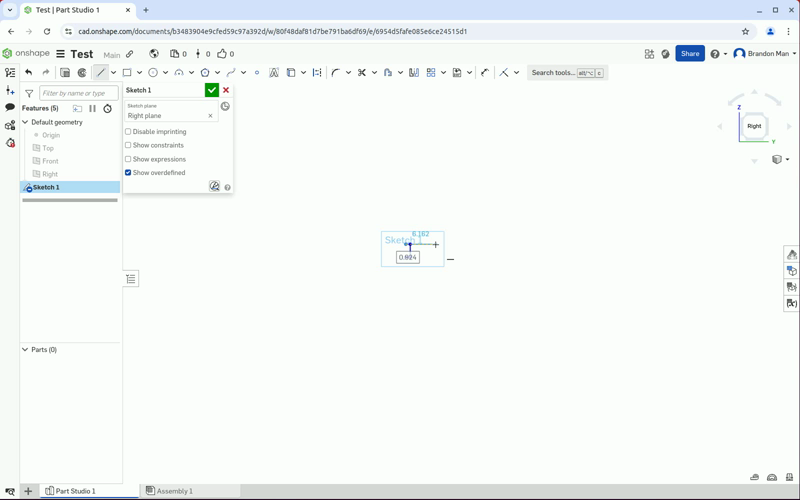
key_down(shift)
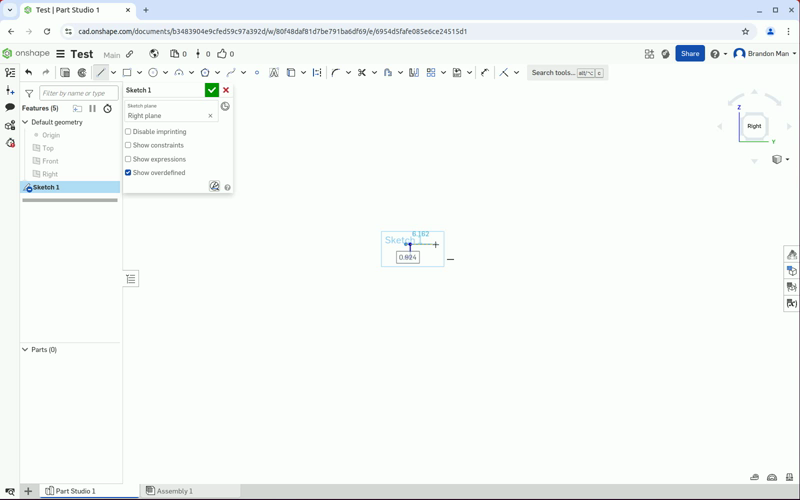
mouse_move(405, 257)
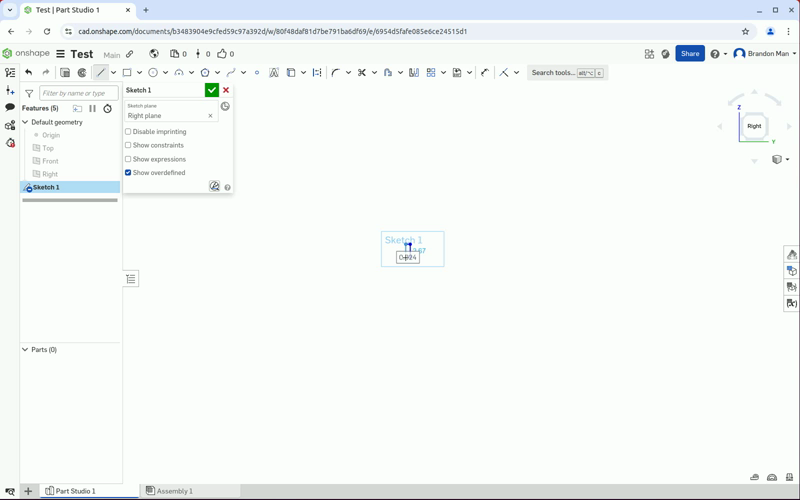
key_up(shift)
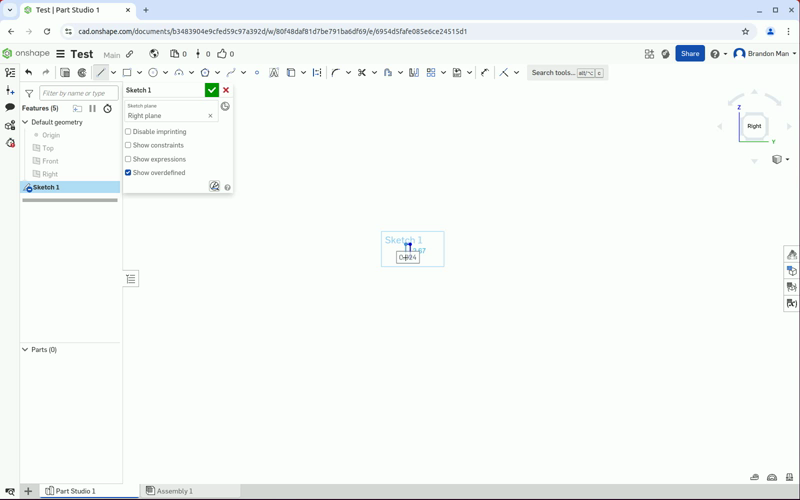
click(405, 257)
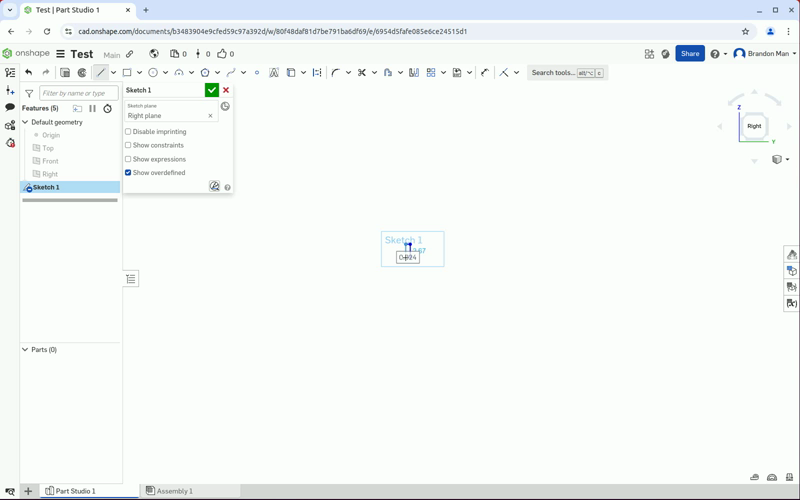
key(esc)
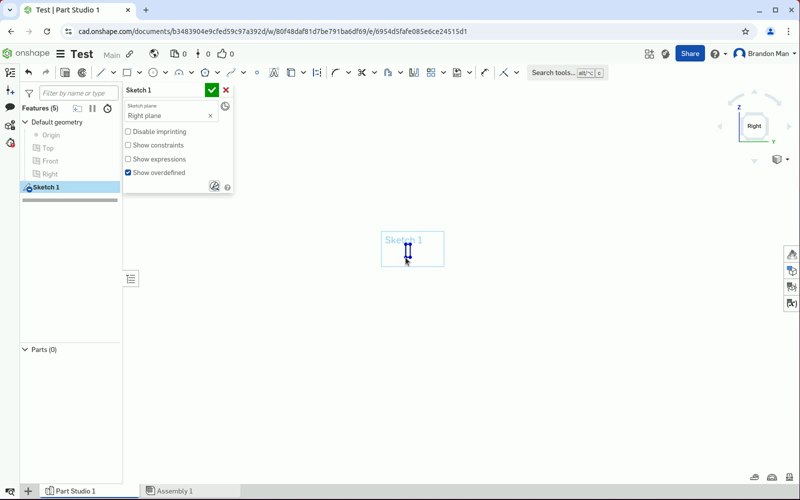
mouse_move(405, 247)
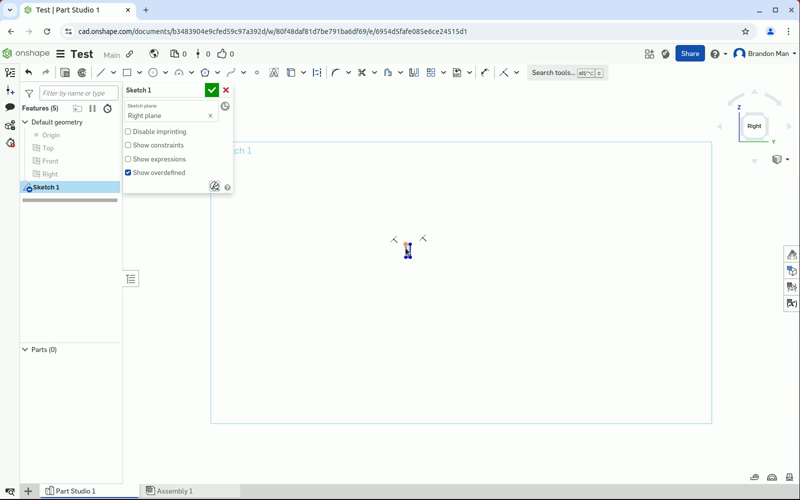
scroll(6)
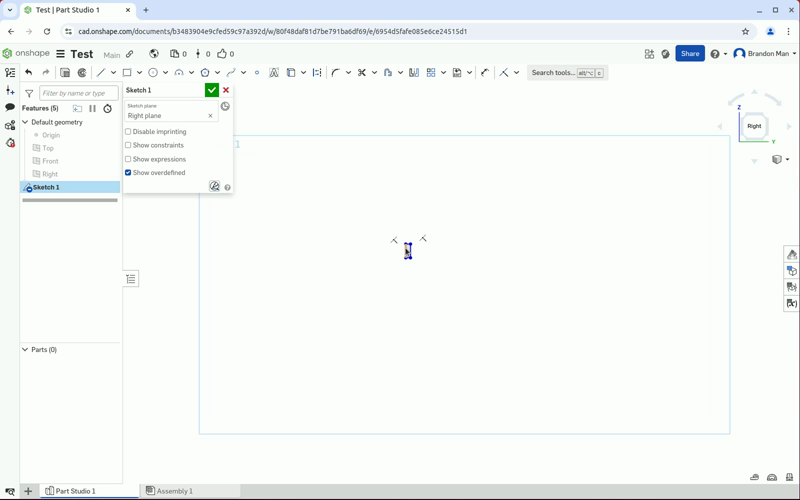
scroll(6)
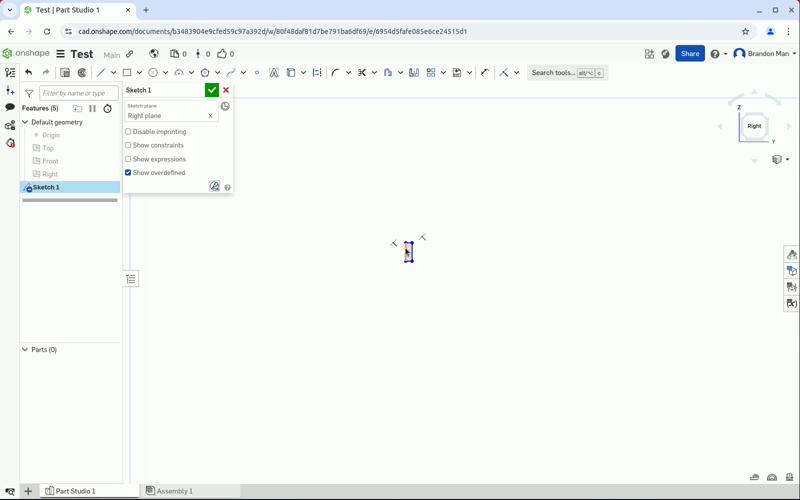
scroll(6)
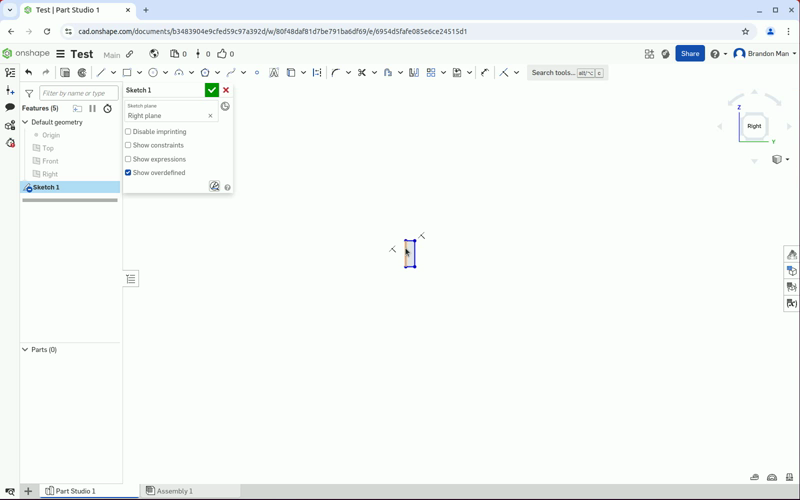
scroll(6)
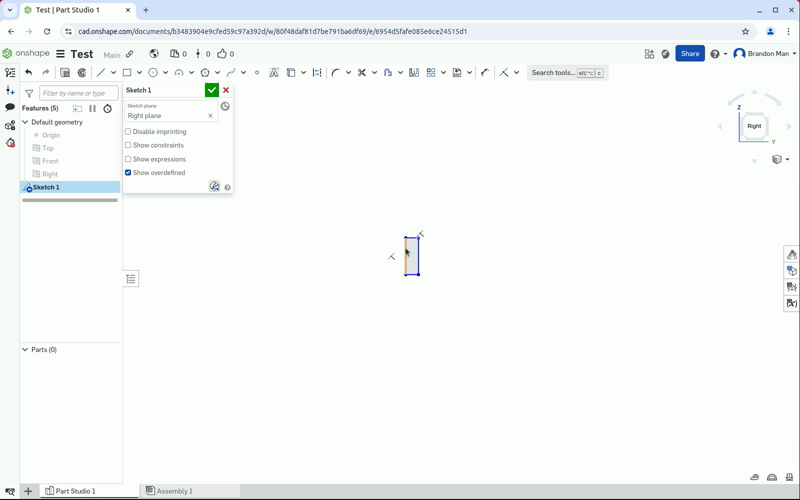
scroll(6)
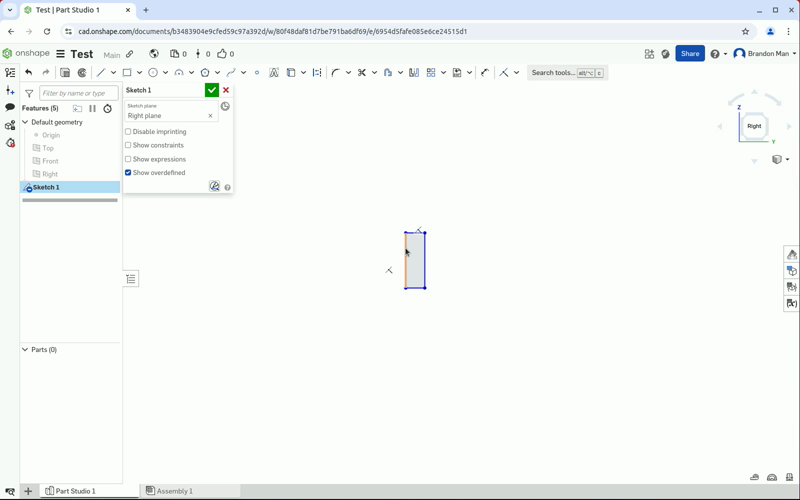
scroll(6)
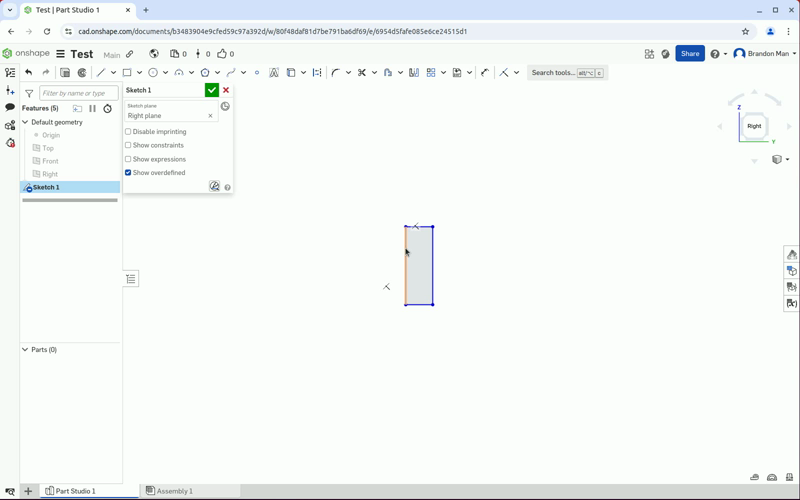
scroll(6)
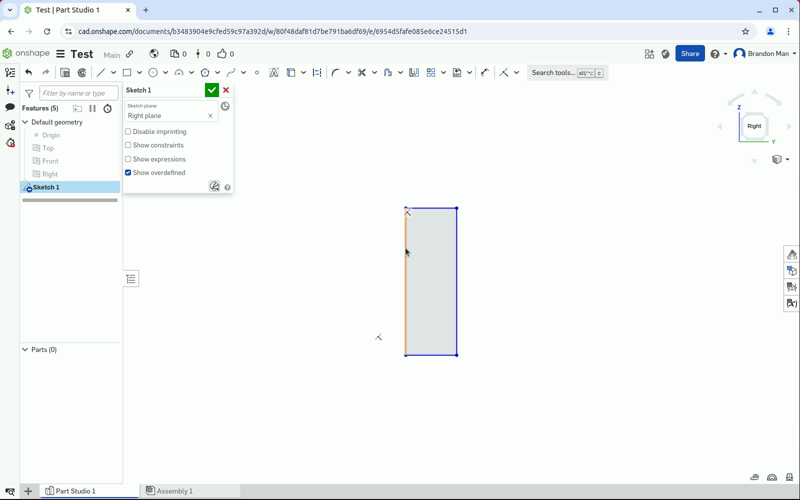
click(405, 247)
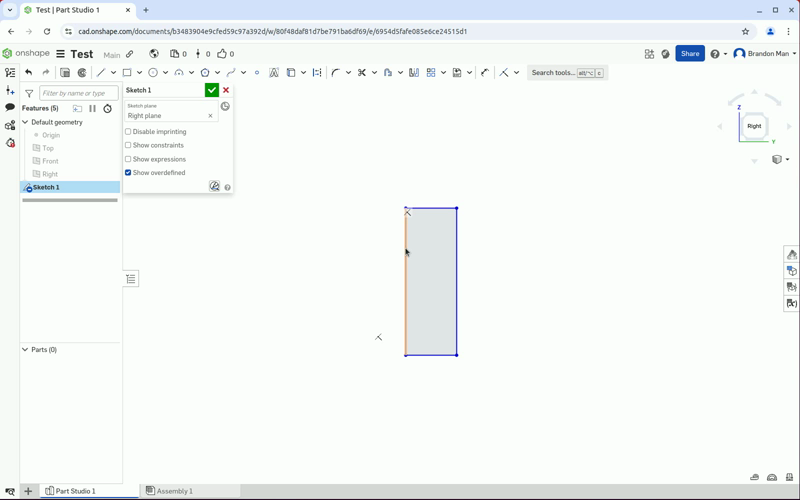
scroll(-6)
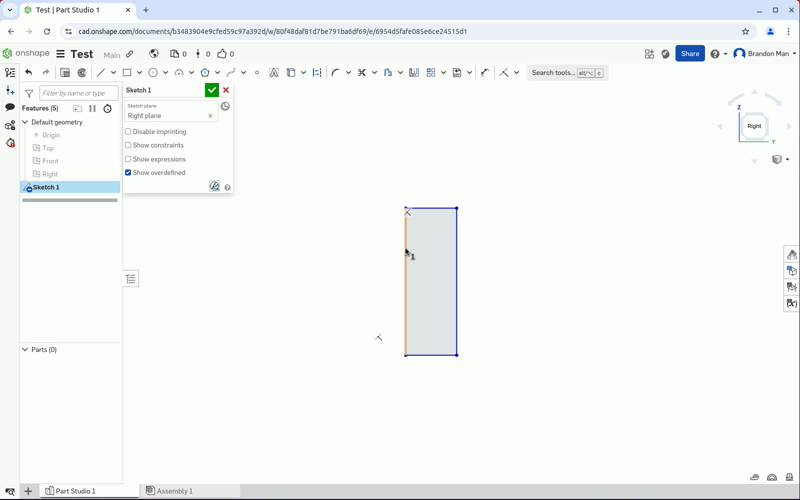
scroll(-6)
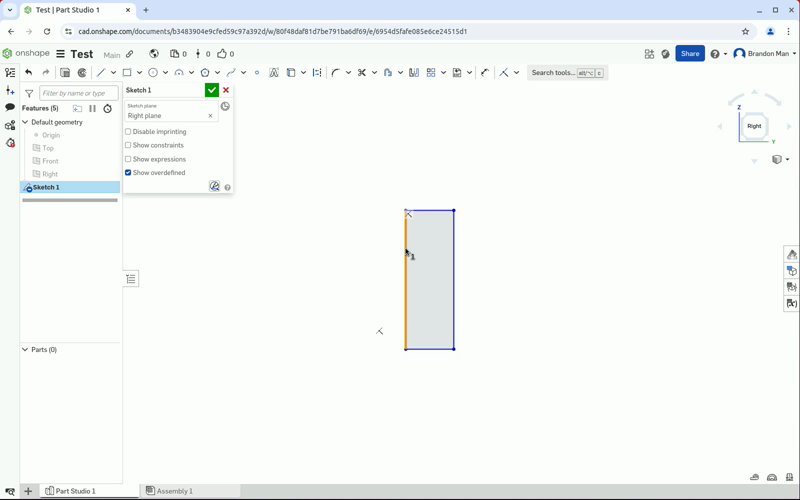
scroll(-6)
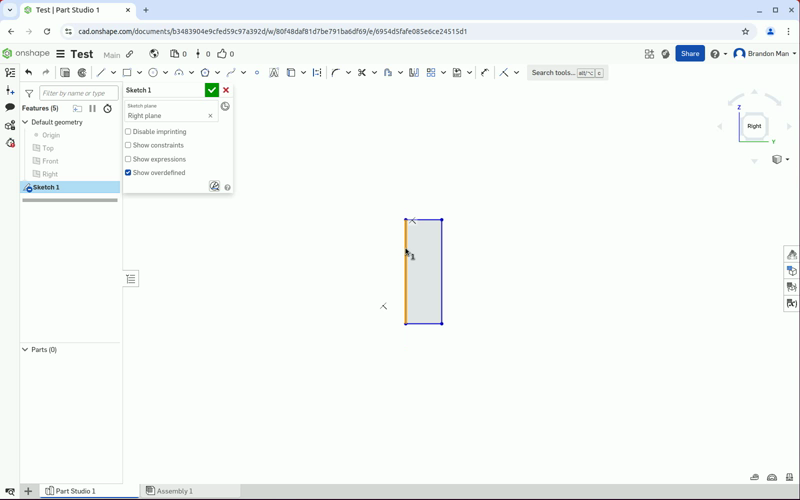
scroll(-6)
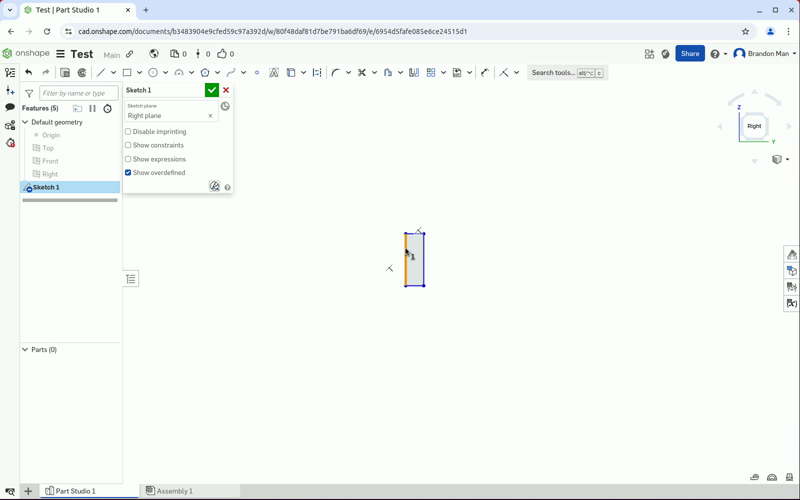
scroll(-6)
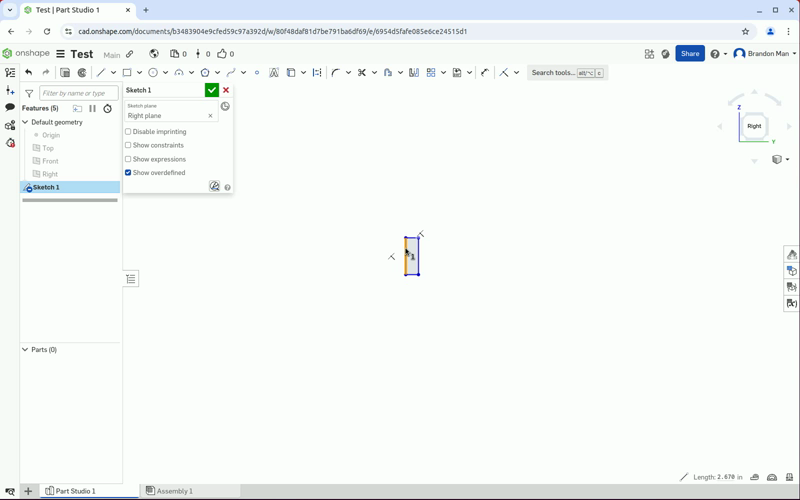
scroll(-6)
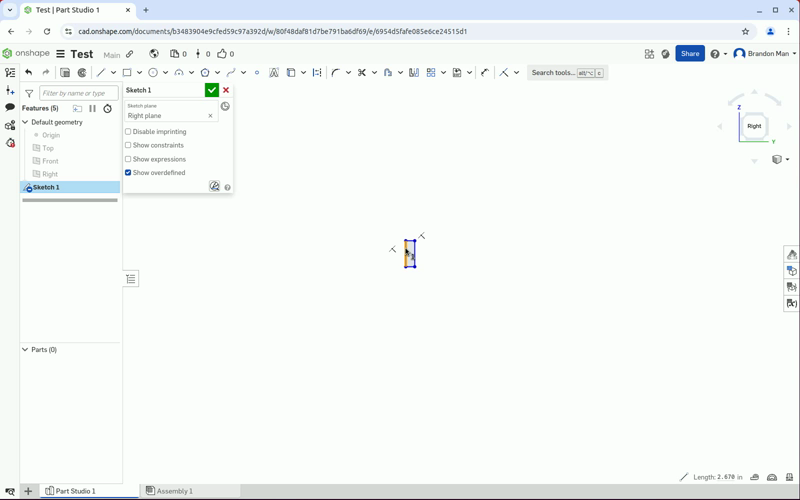
scroll(-6)
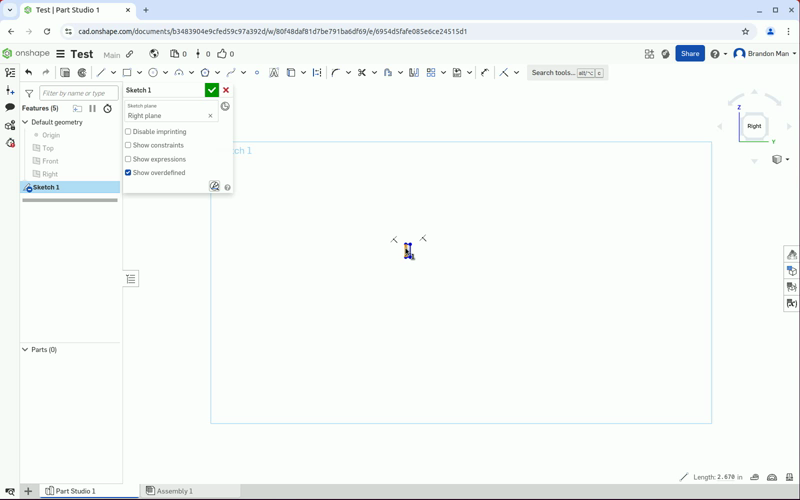
mouse_move(73, 352)
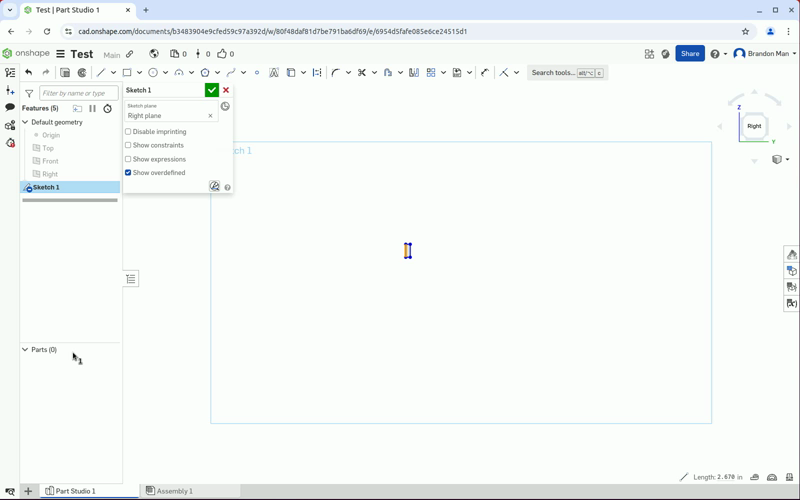
key(shift+y)
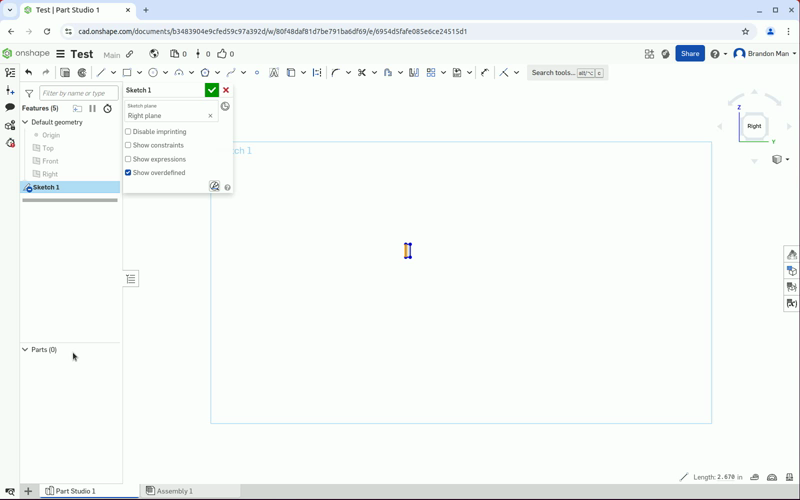
key(shift+e)
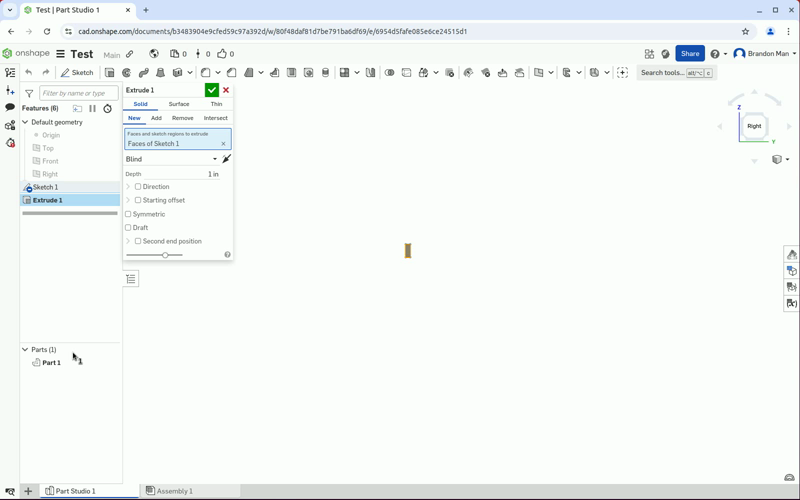
mouse_move(143, 106)
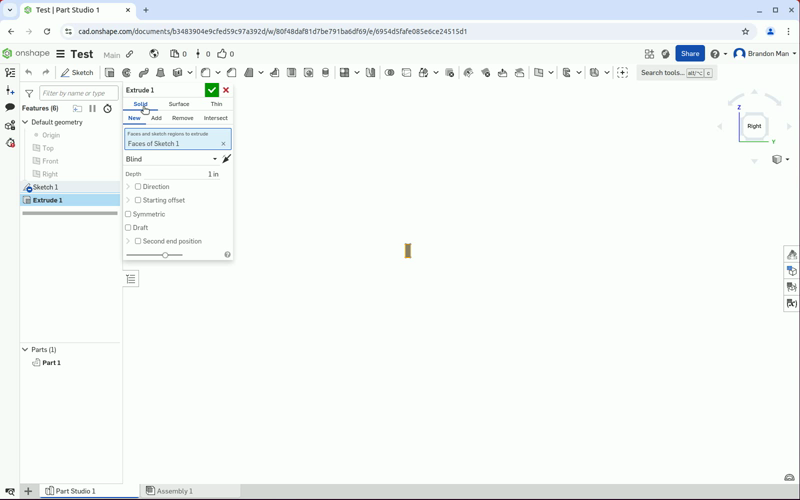
click(143, 106)
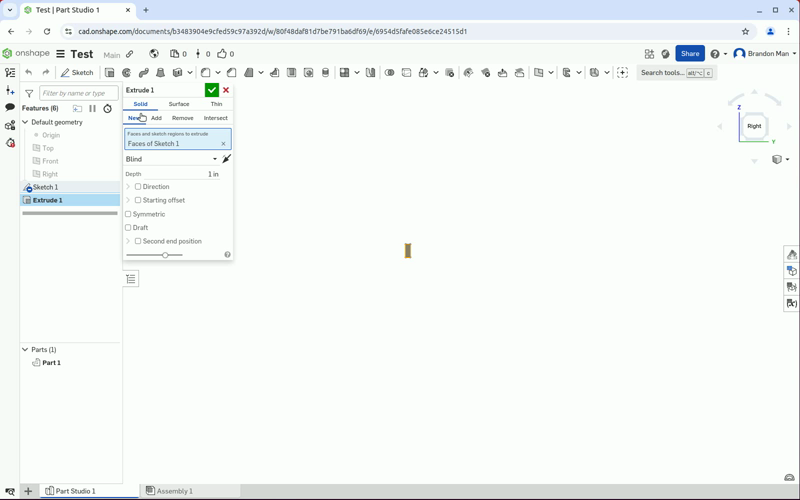
mouse_move(137, 120)
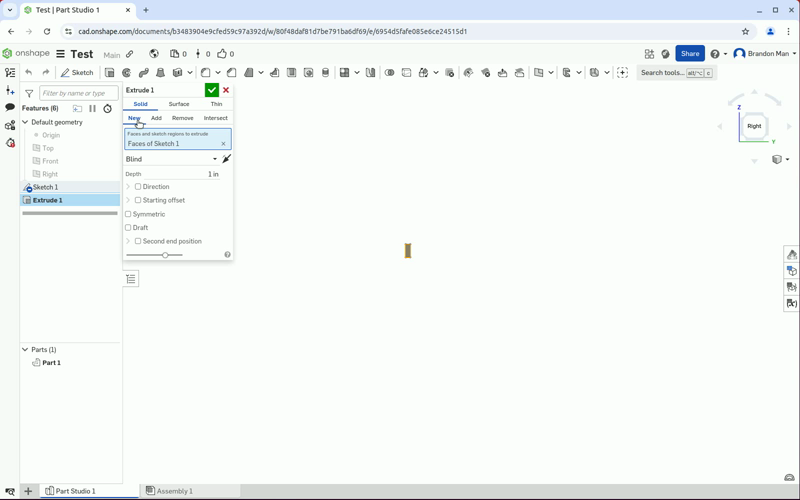
click(137, 120)
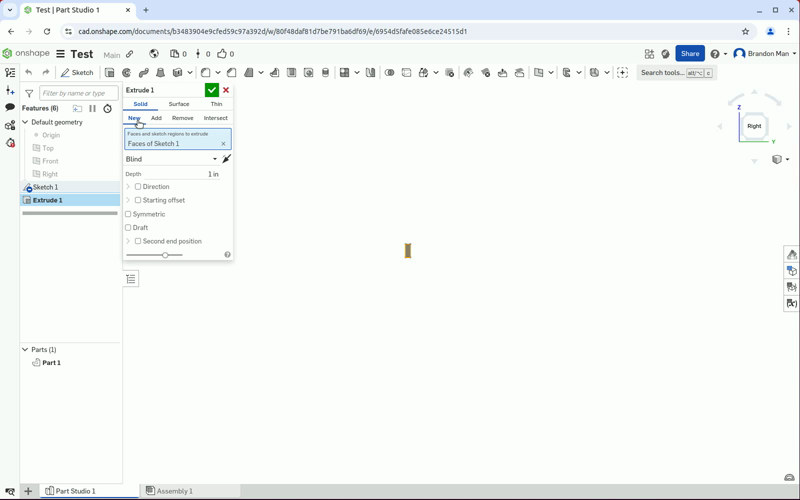
key(tab, 4)
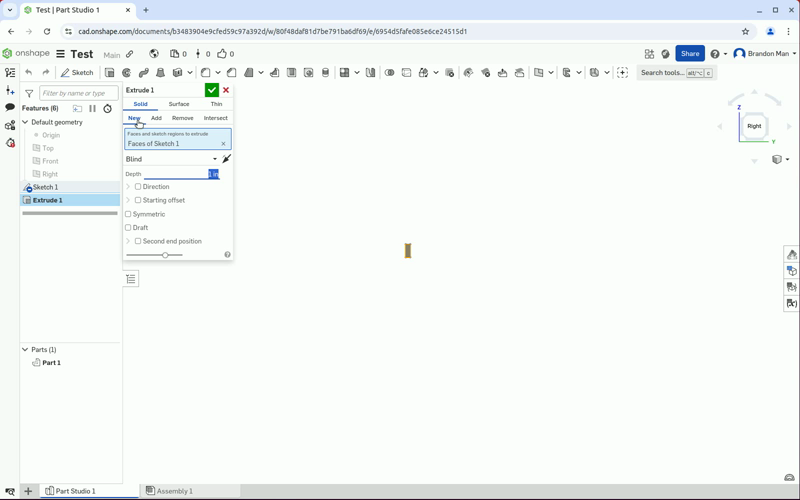
text(-0.963)
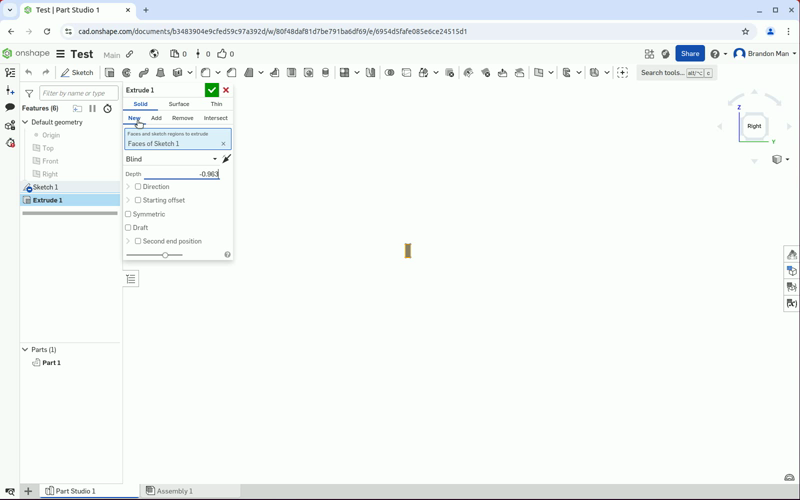
key(enter)
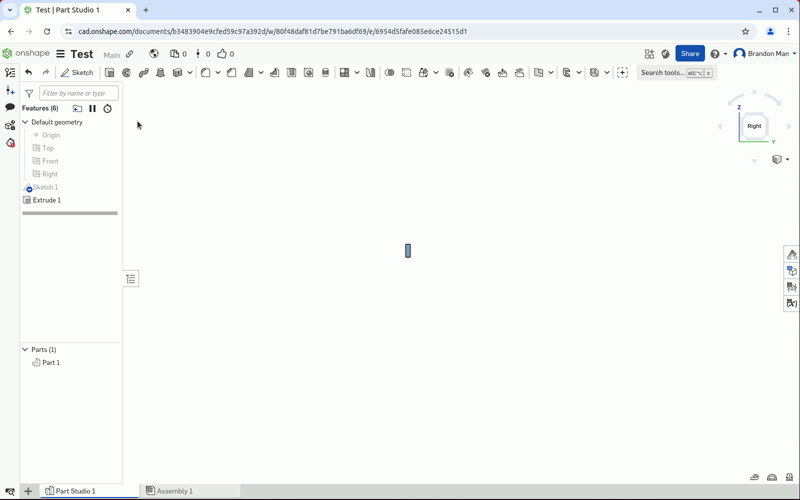
key(shift+h)
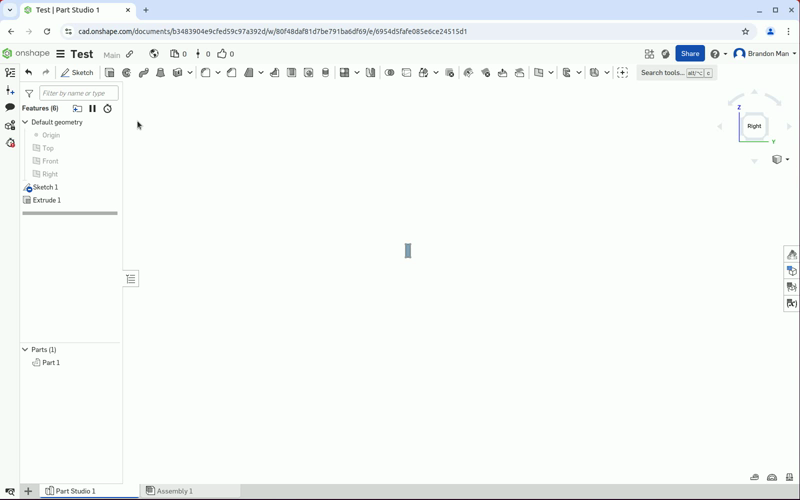
key(shift+h)
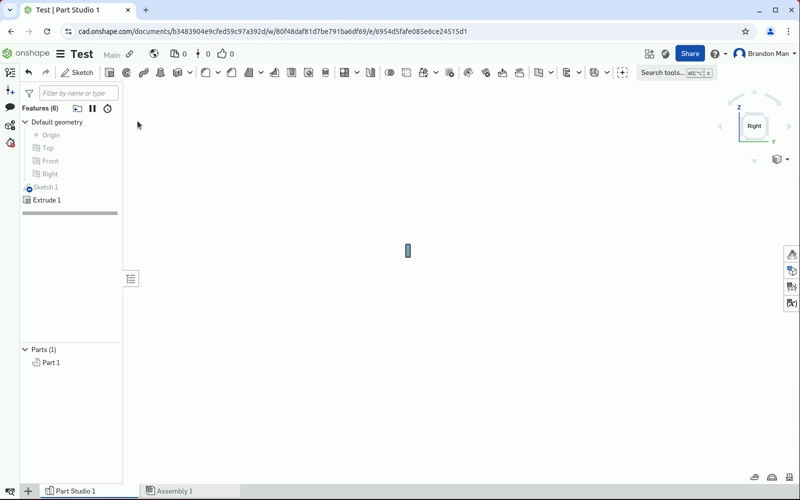
mouse_move(73, 189)
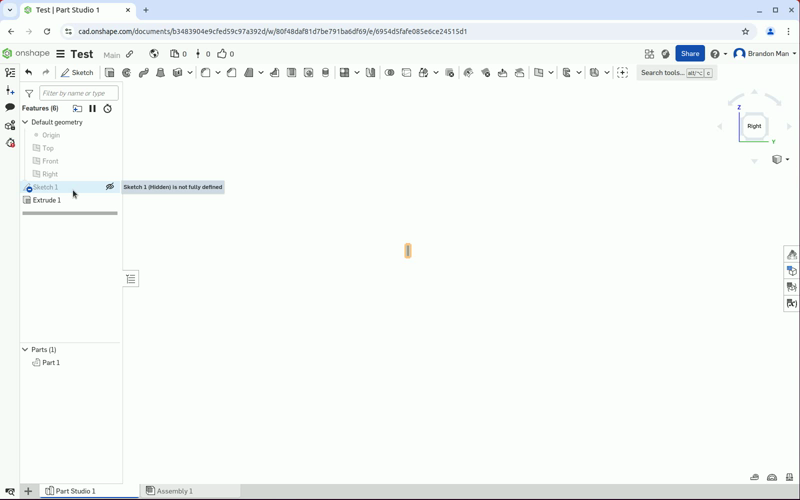
click(73, 189)
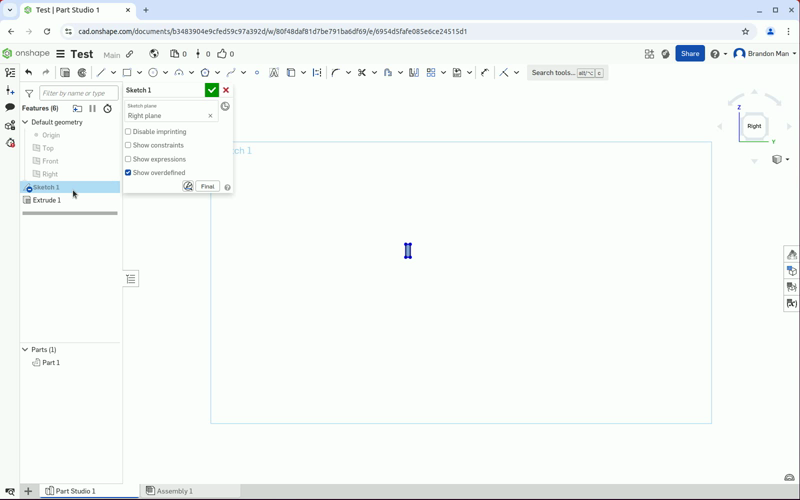
mouse_move(229, 92)
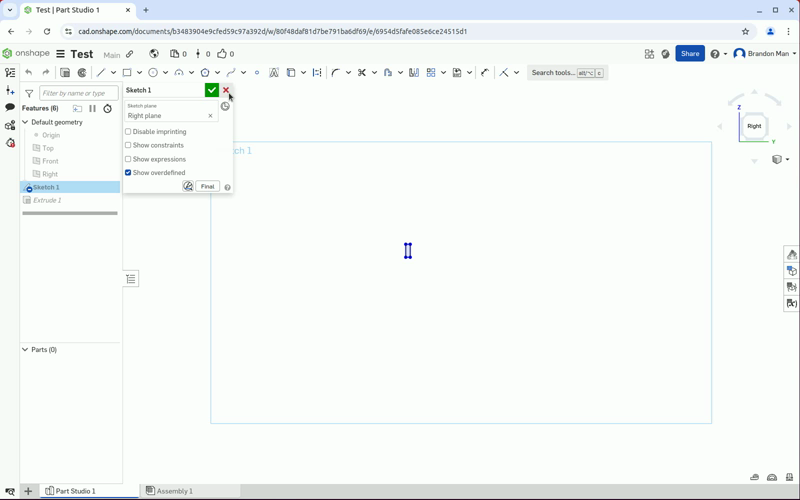
click(229, 92)
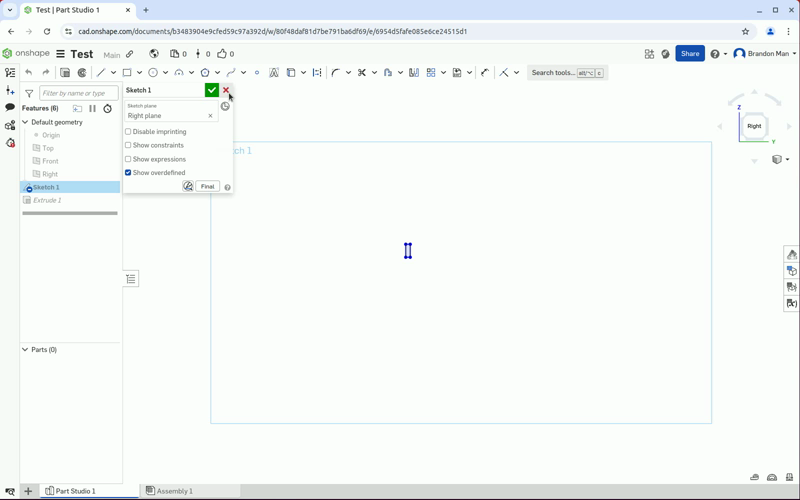
key(shift+s)
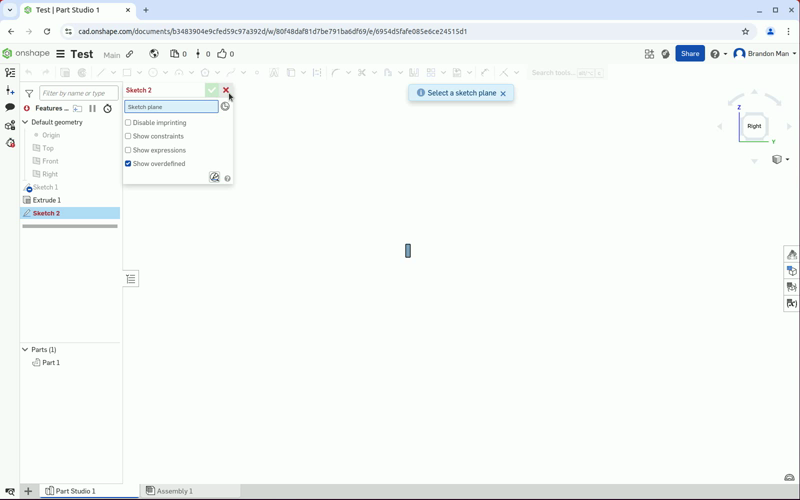
mouse_move(73, 176)
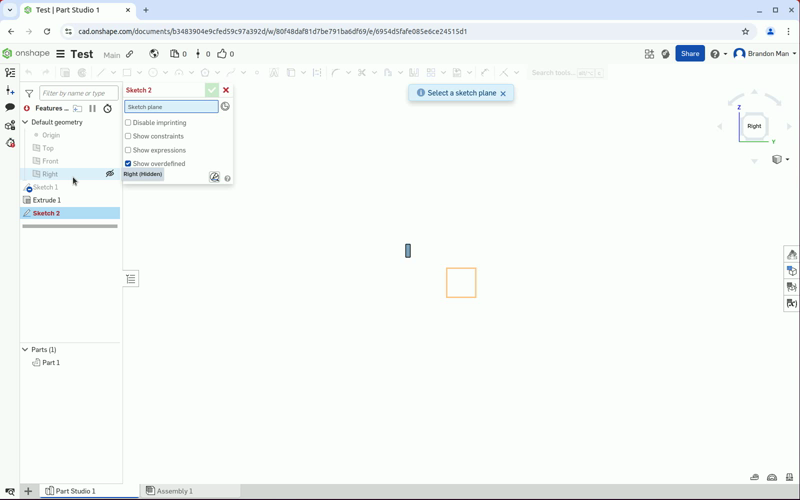
click(73, 176)
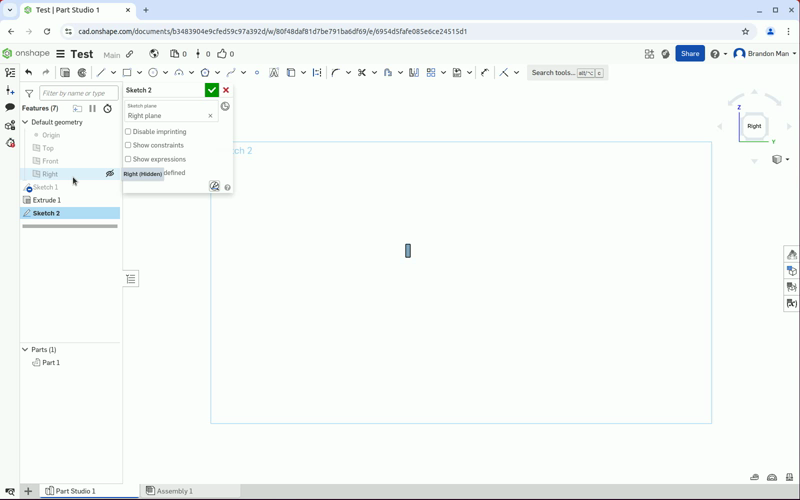
mouse_move(73, 352)
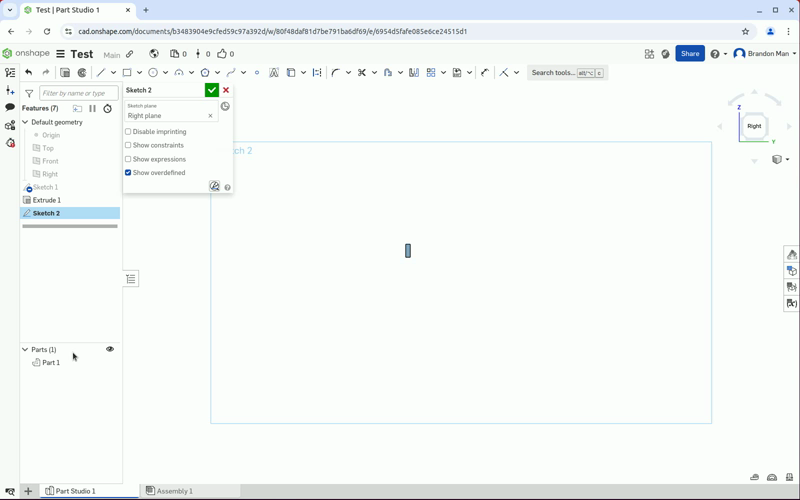
key(y)
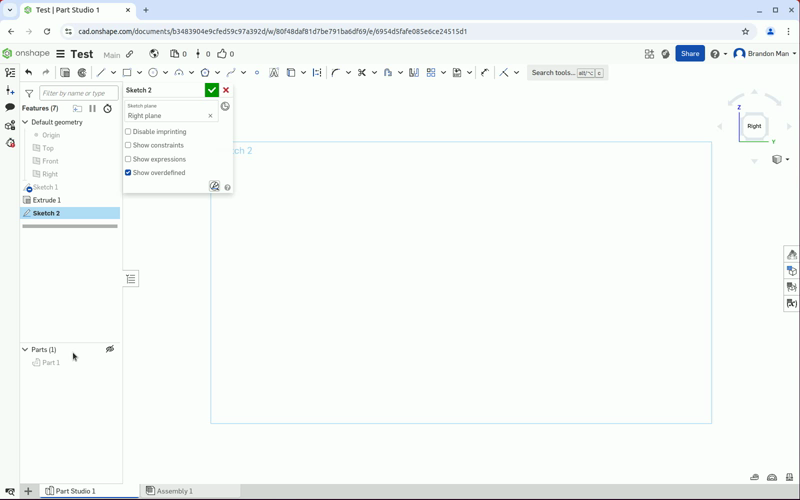
key(l)
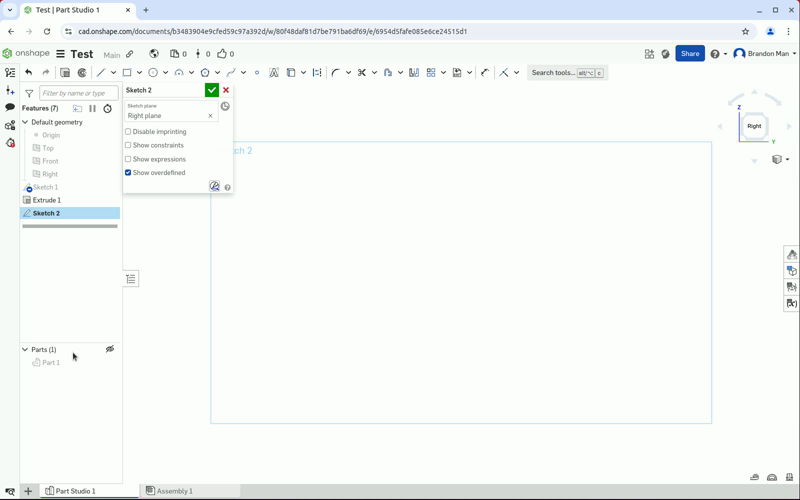
key_down(shift)
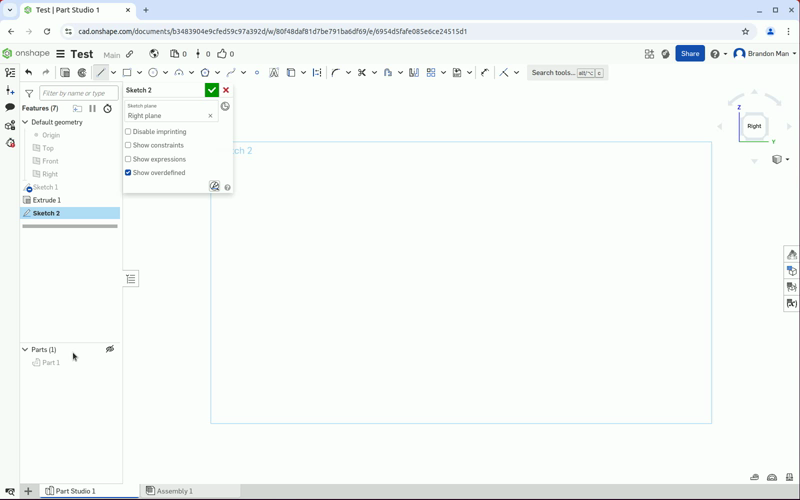
mouse_move(483, 328)
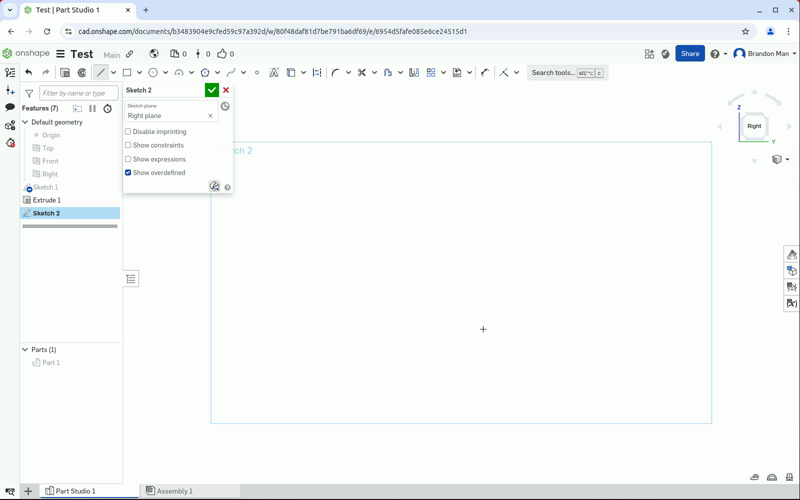
click(483, 328)
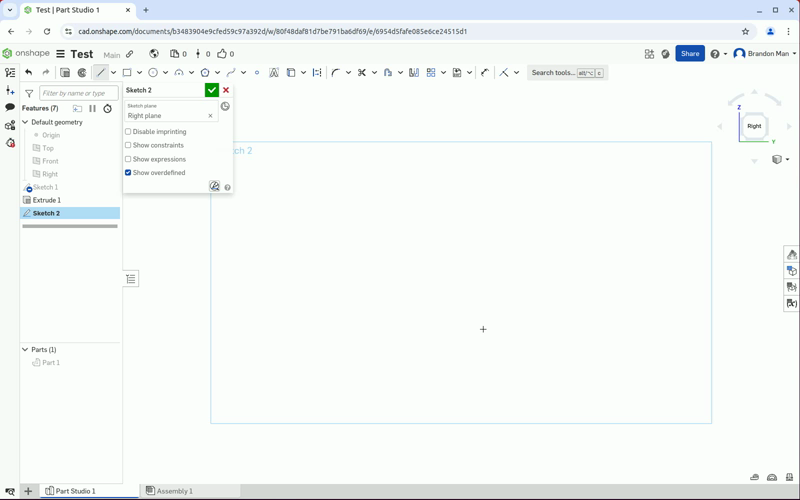
key_up(shift)
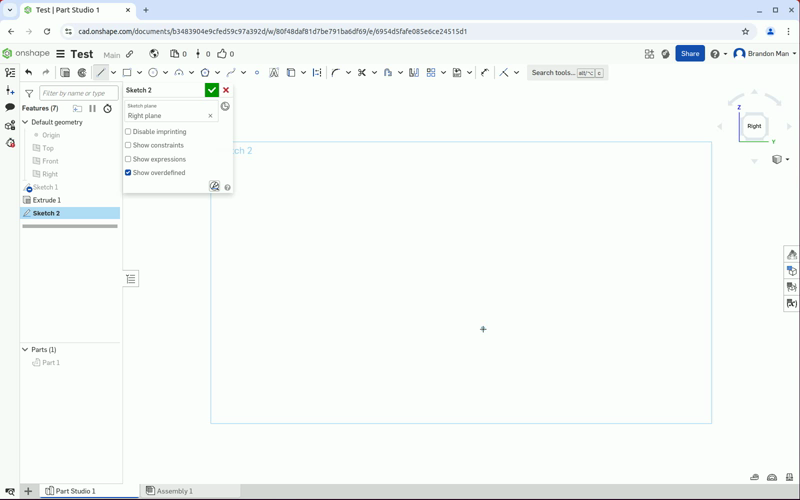
key_down(shift)
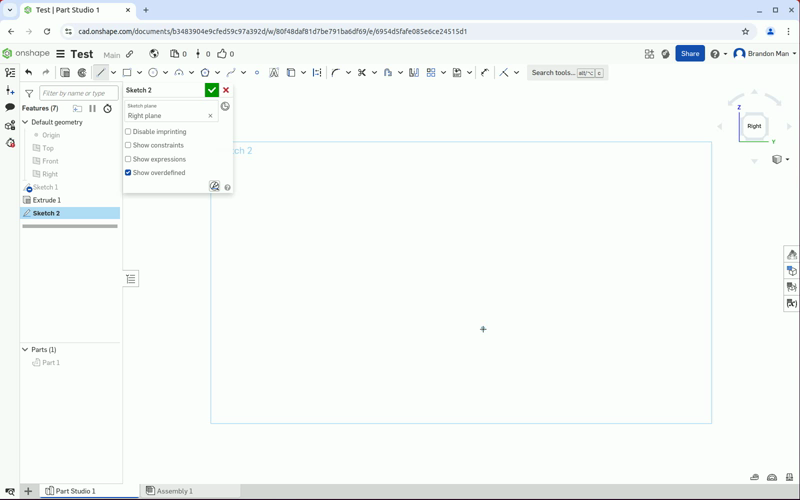
mouse_move(513, 328)
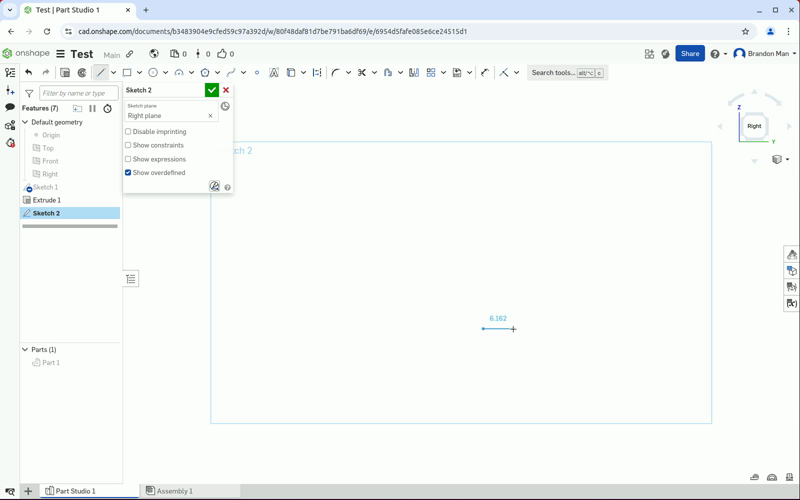
mouse_move(495, 328)
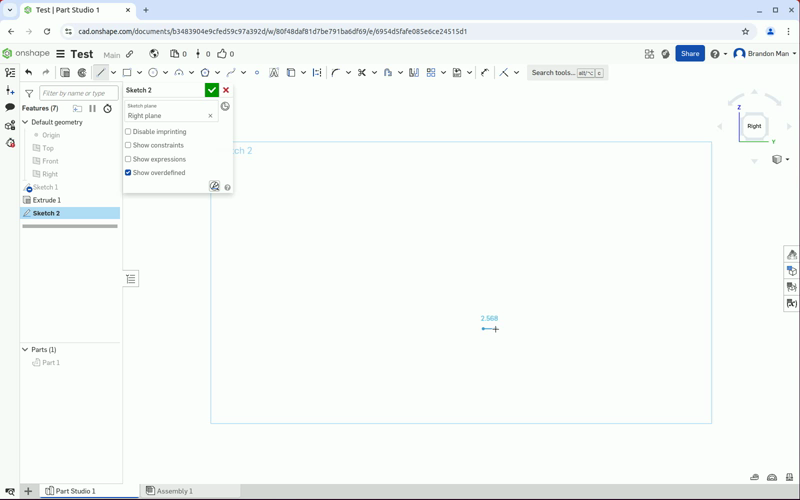
click(495, 328)
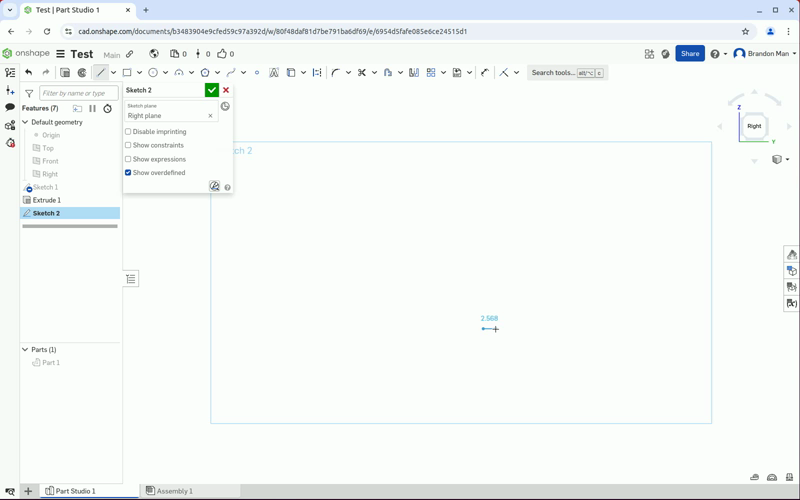
key_up(shift)
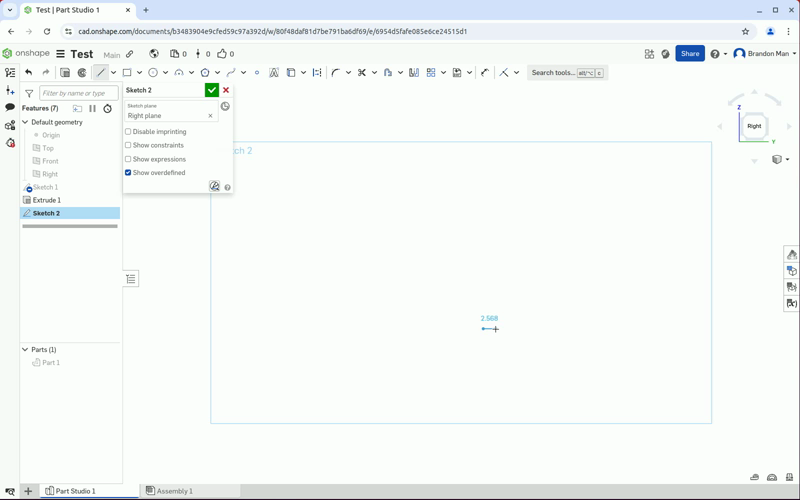
key_down(shift)
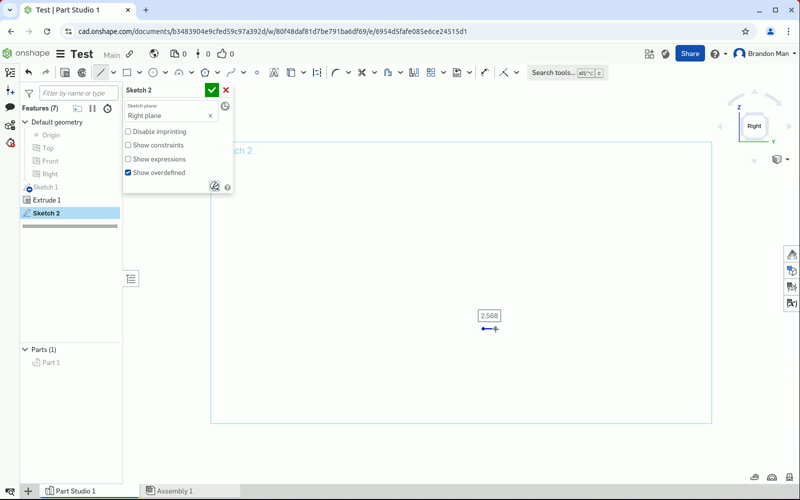
mouse_move(525, 328)
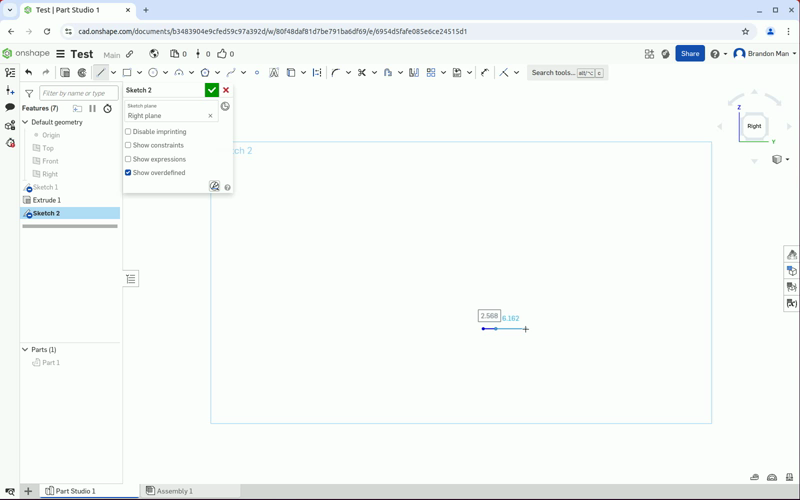
mouse_move(495, 324)
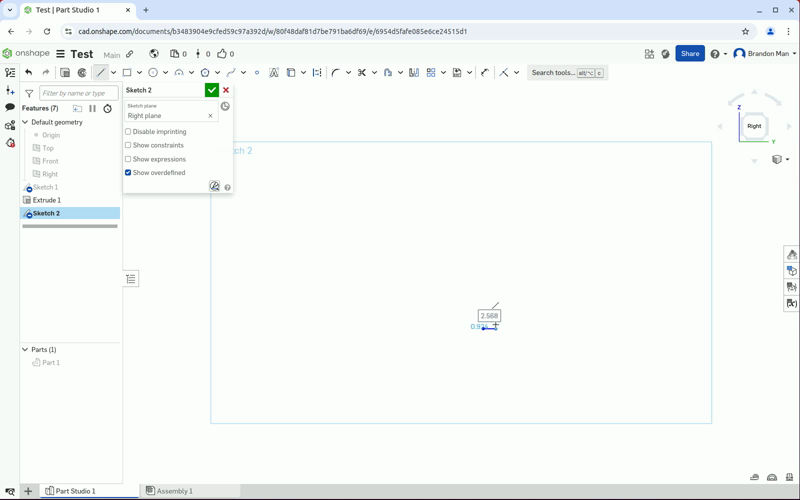
scroll(6)
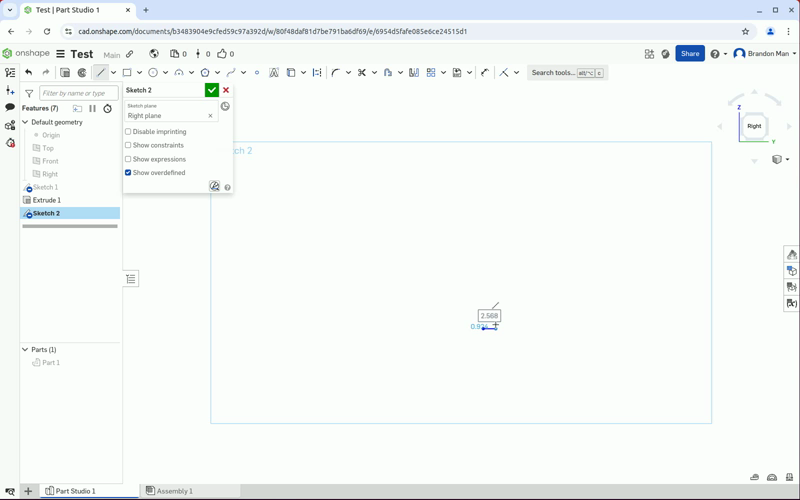
scroll(6)
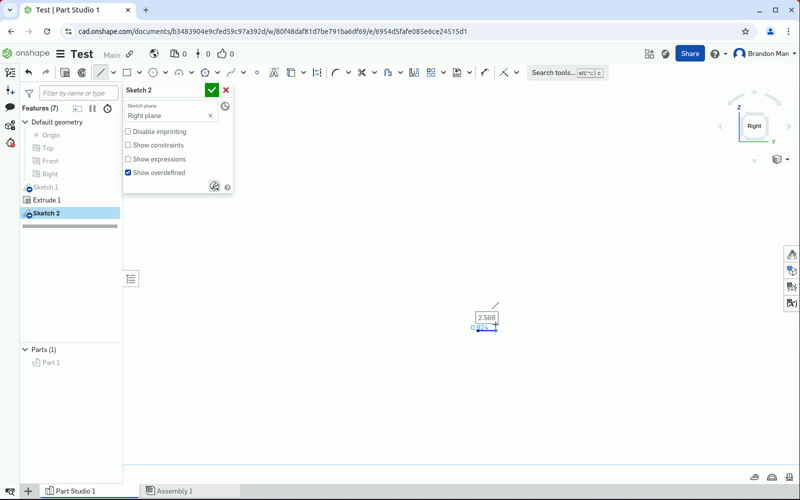
scroll(6)
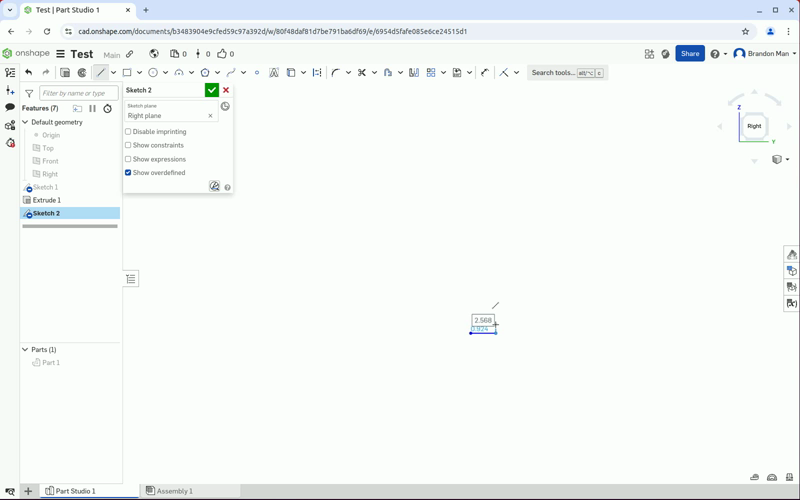
scroll(6)
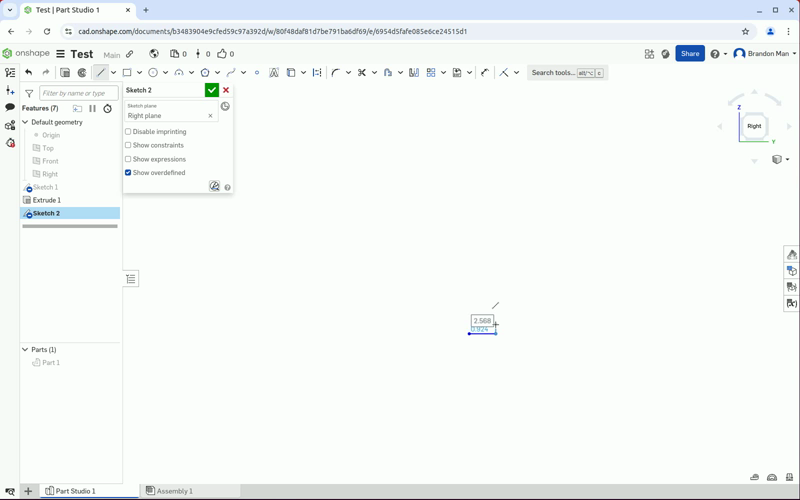
scroll(6)
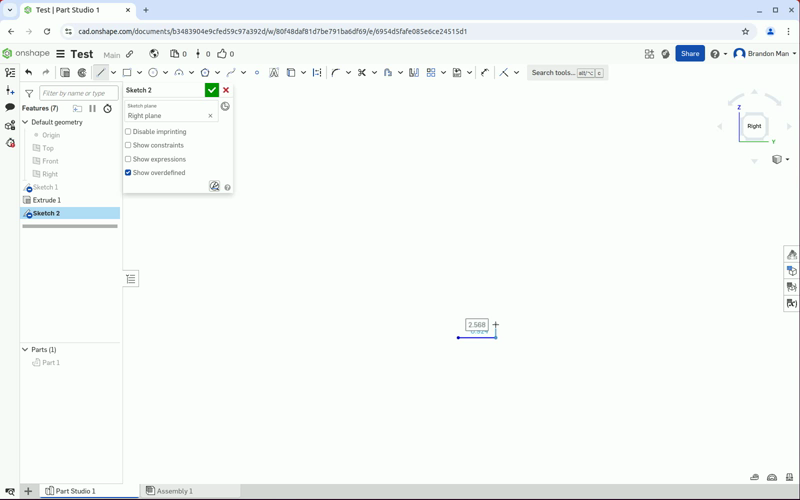
scroll(6)
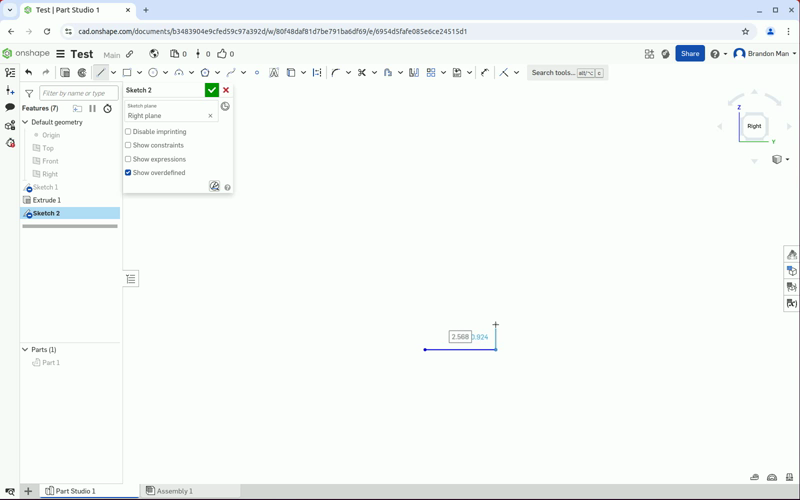
scroll(6)
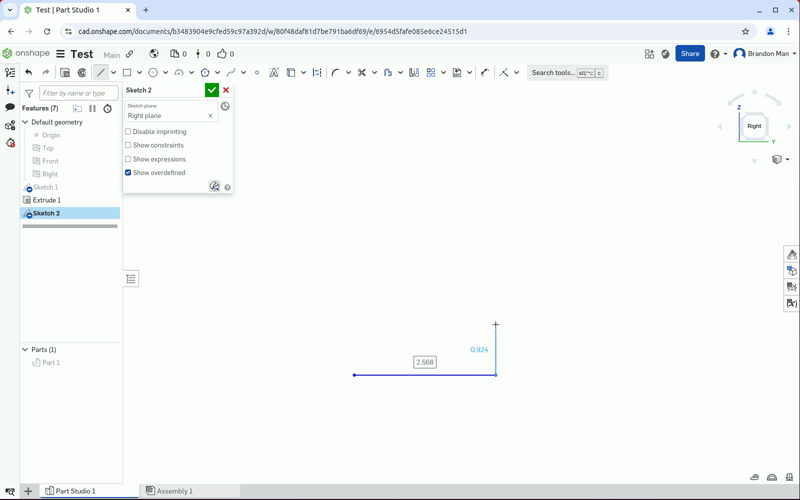
click(495, 324)
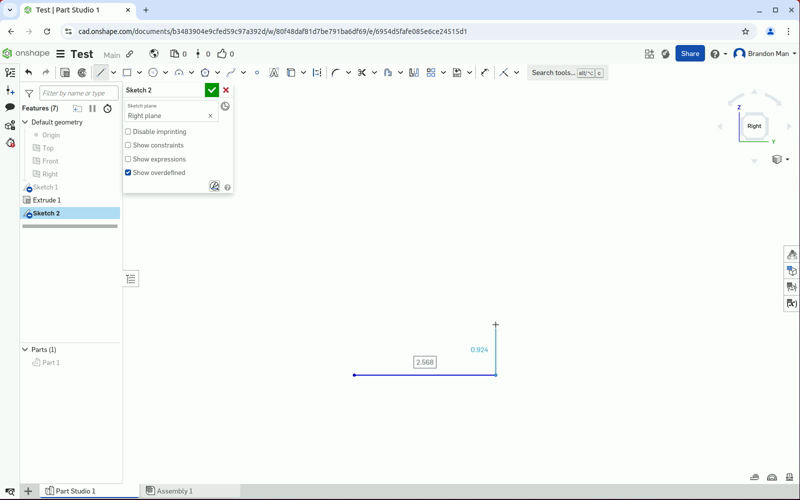
scroll(-6)
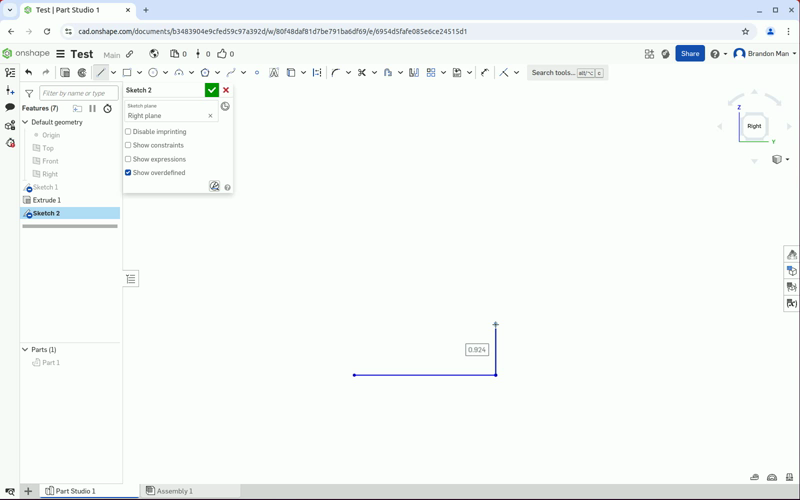
scroll(-6)
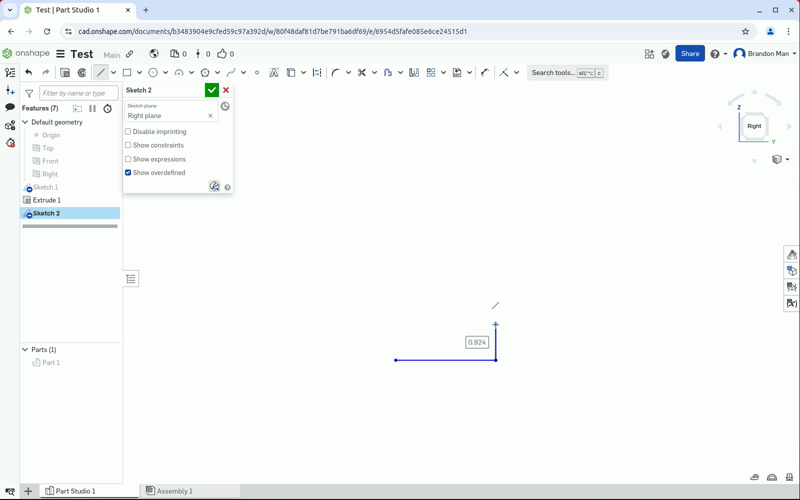
scroll(-6)
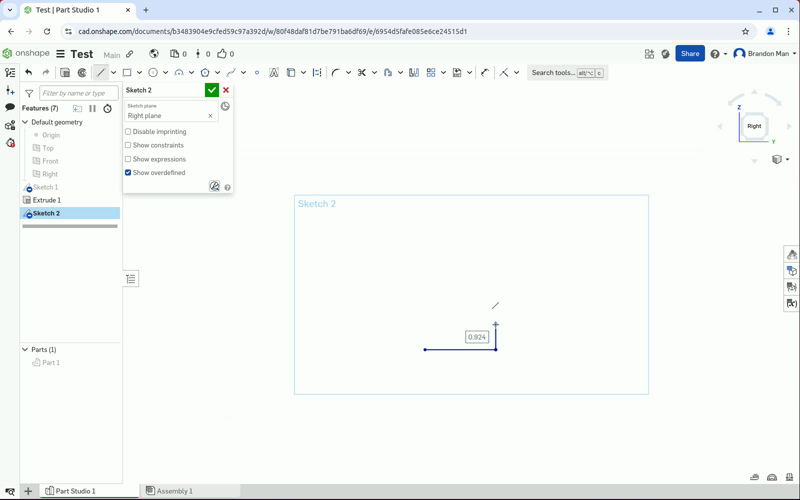
scroll(-6)
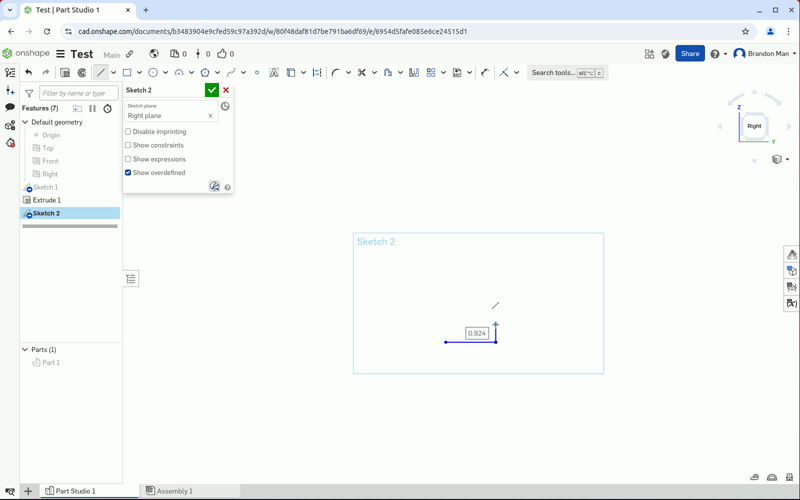
scroll(-6)
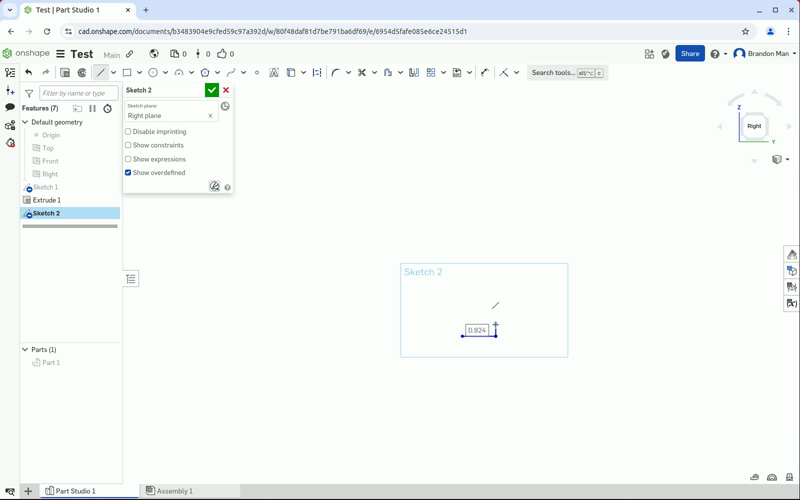
scroll(-6)
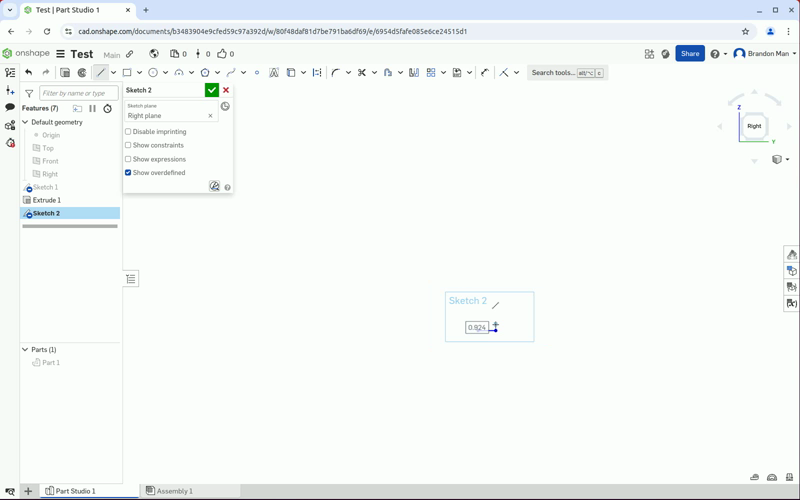
scroll(-6)
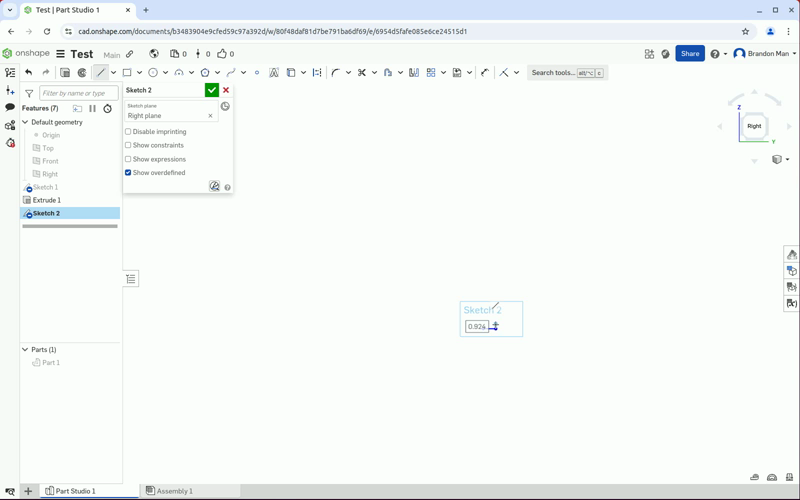
key_up(shift)
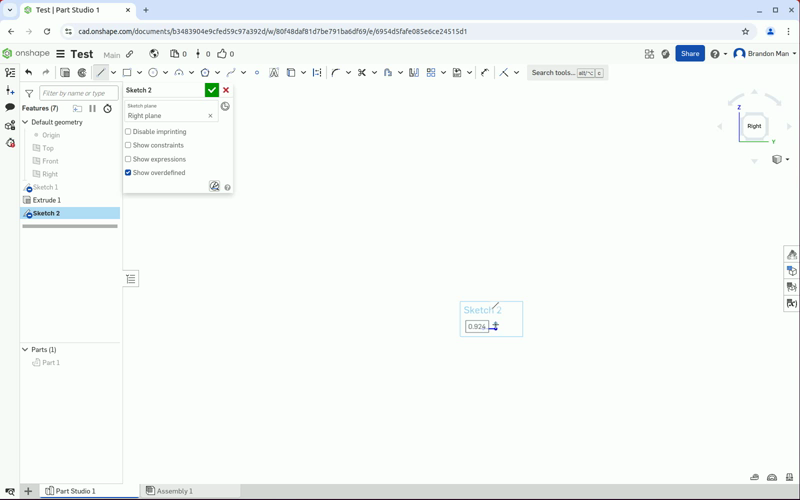
key_down(shift)
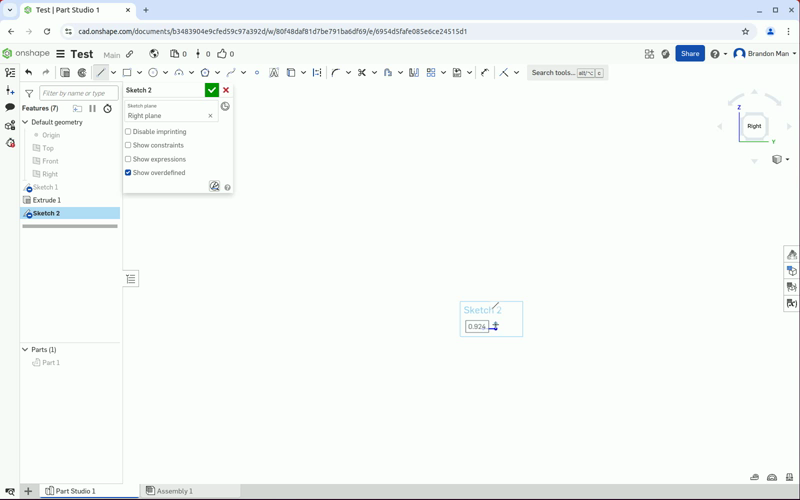
mouse_move(525, 324)
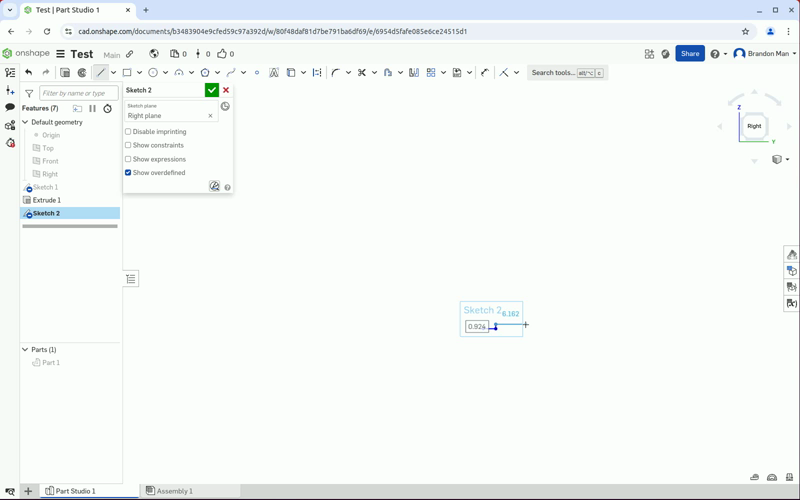
mouse_move(483, 324)
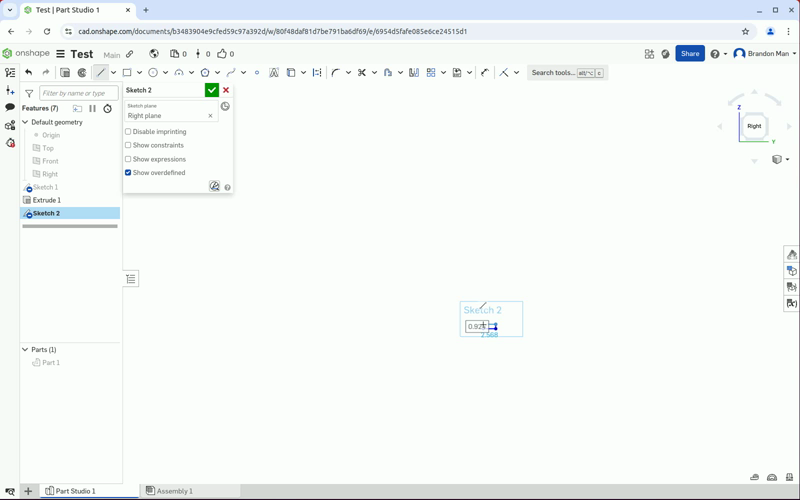
click(483, 324)
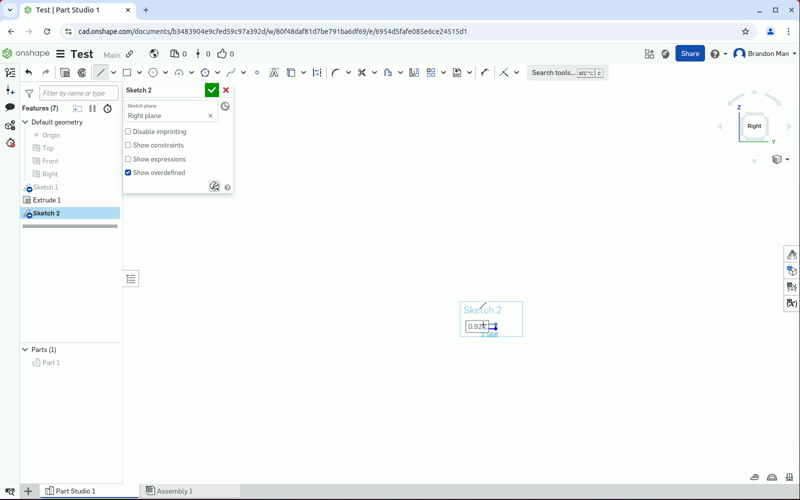
key_up(shift)
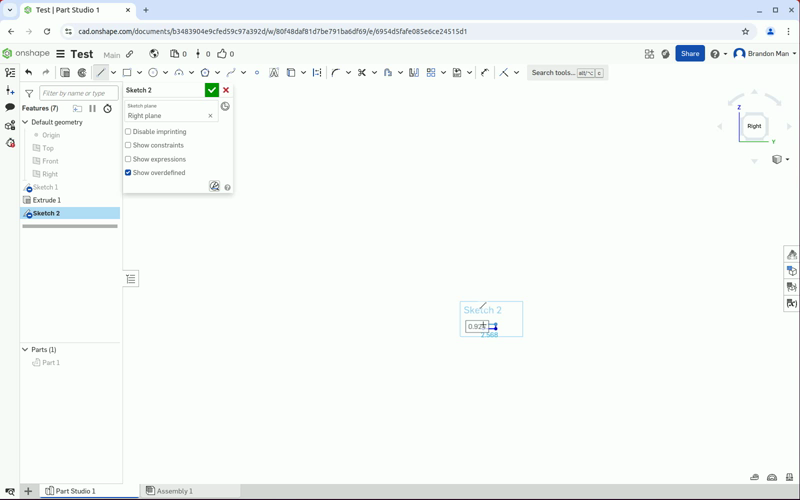
mouse_move(513, 324)
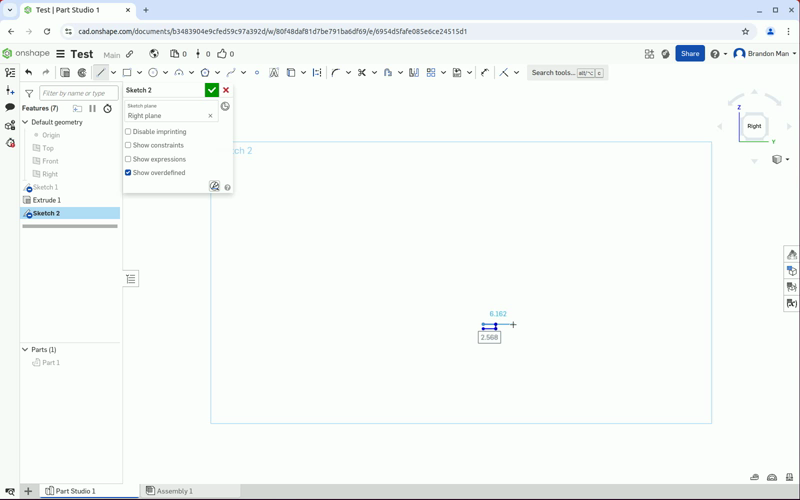
key_down(shift)
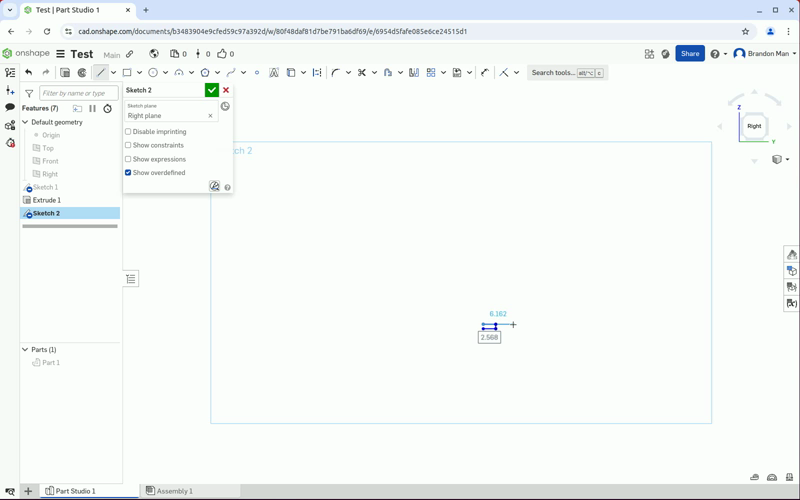
mouse_move(483, 328)
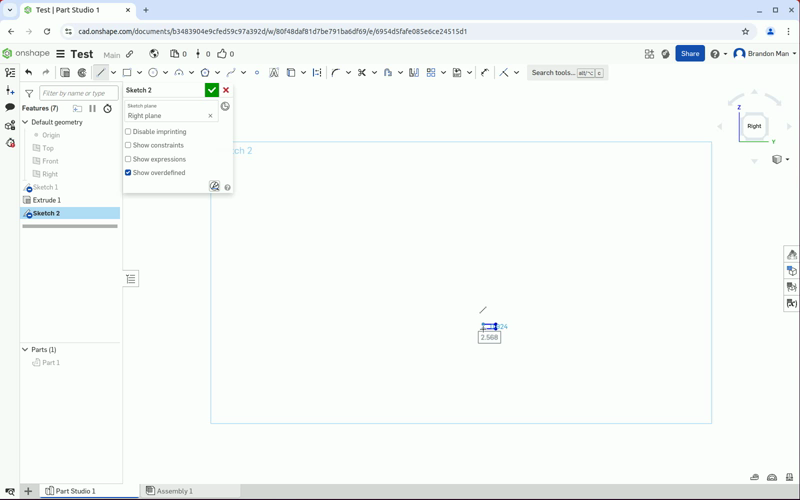
scroll(6)
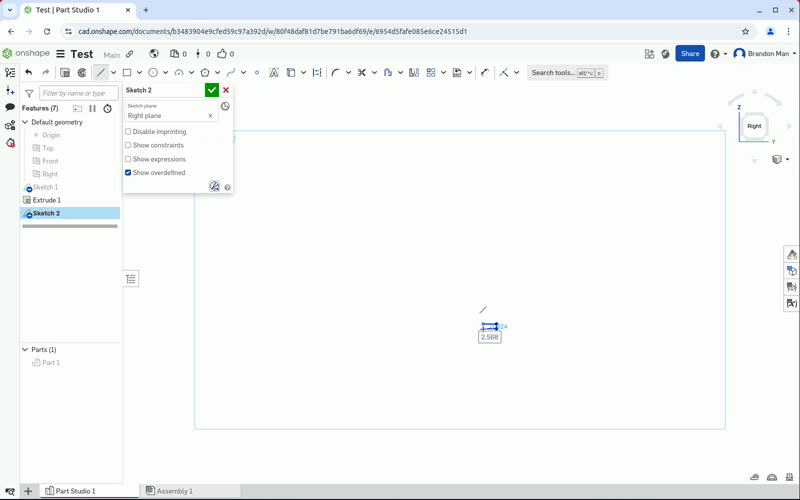
scroll(6)
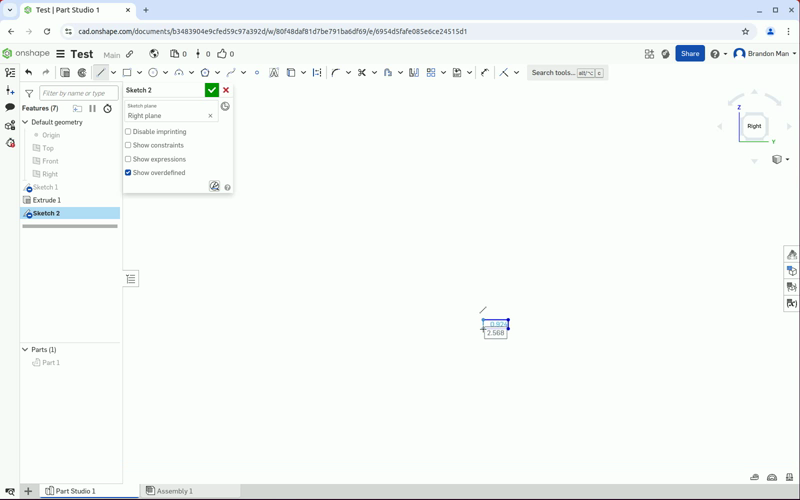
scroll(6)
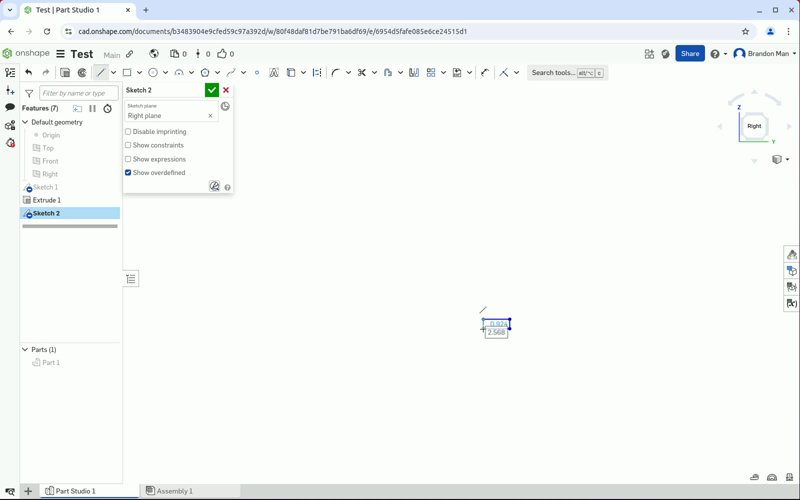
scroll(6)
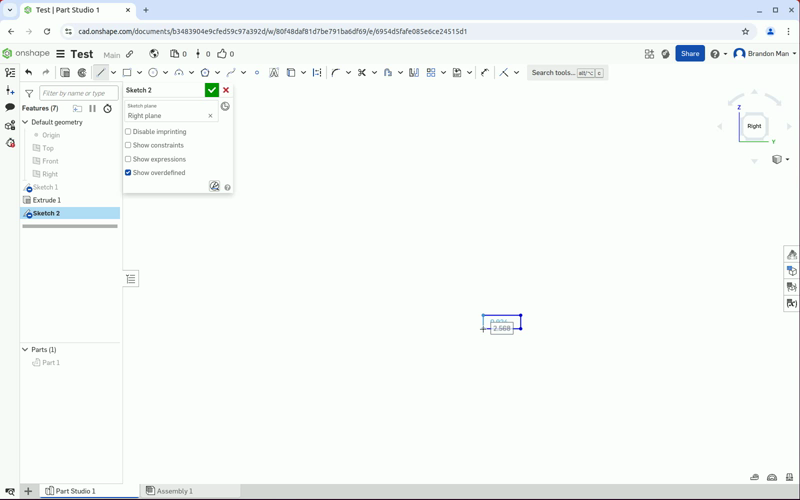
scroll(6)
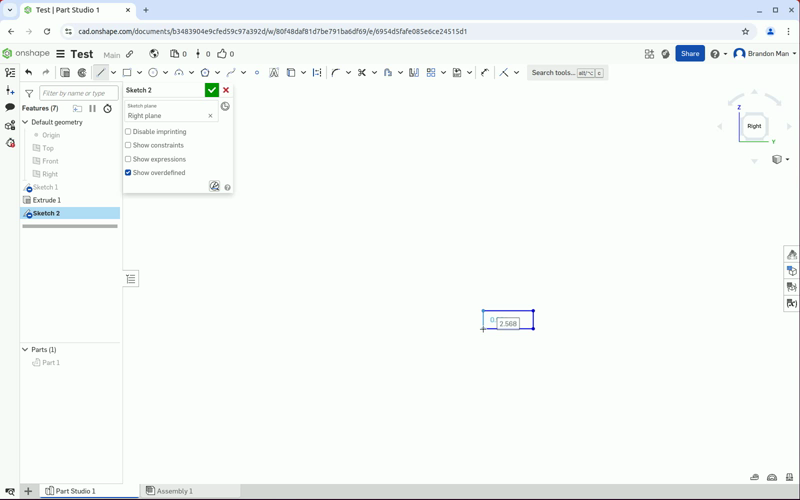
scroll(6)
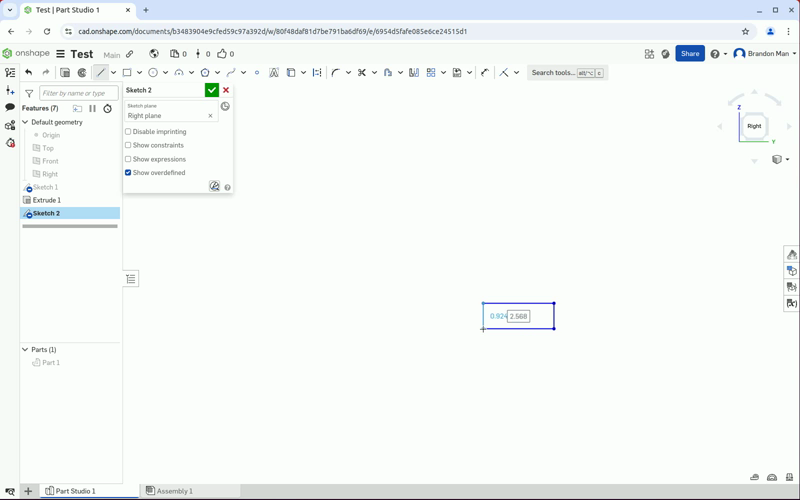
scroll(6)
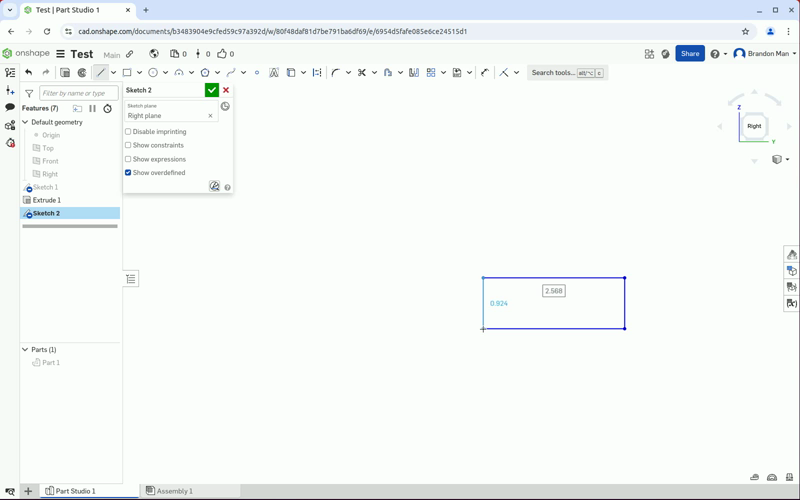
key_up(shift)
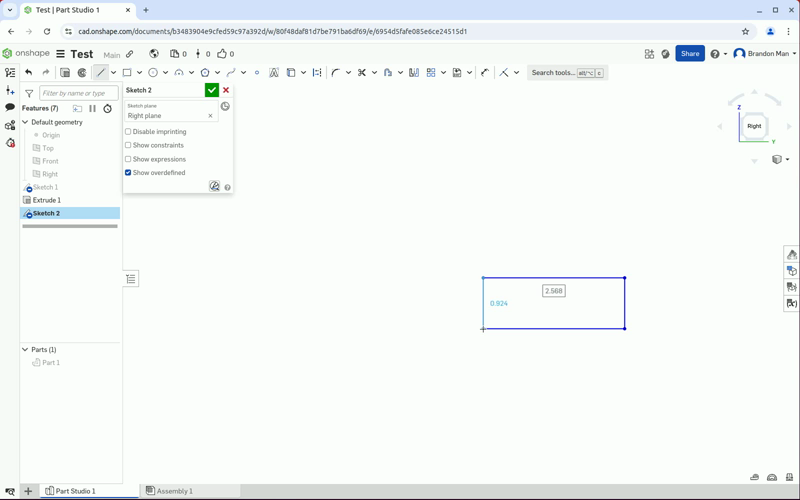
click(483, 328)
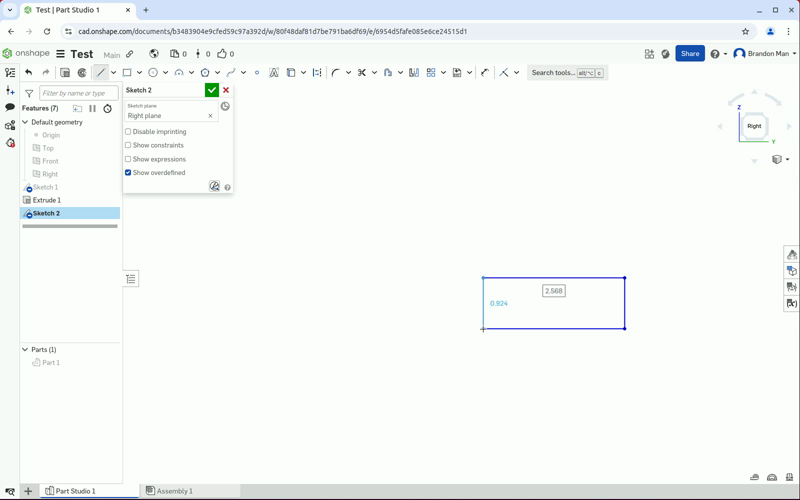
scroll(-6)
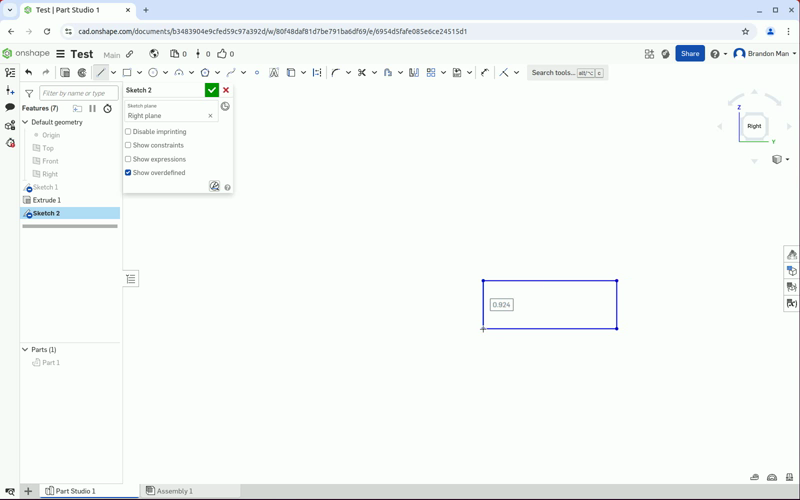
scroll(-6)
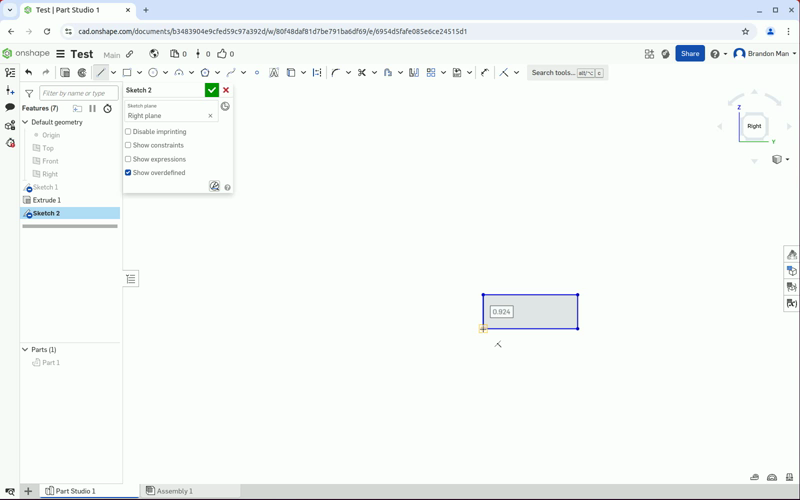
scroll(-6)
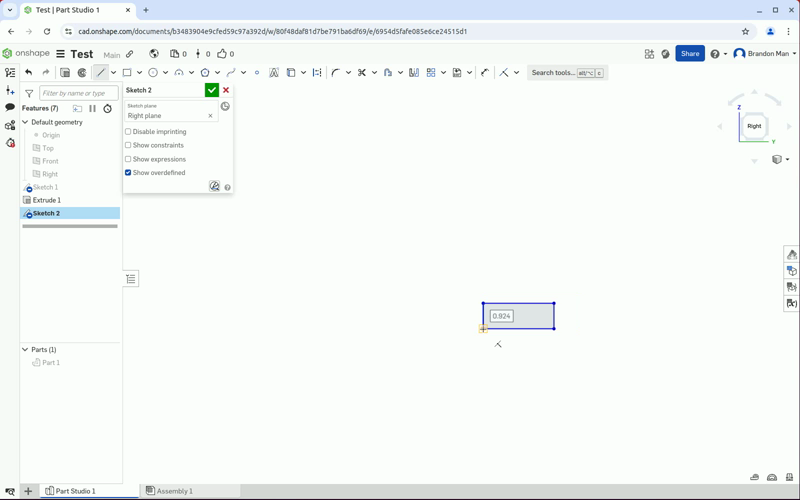
scroll(-6)
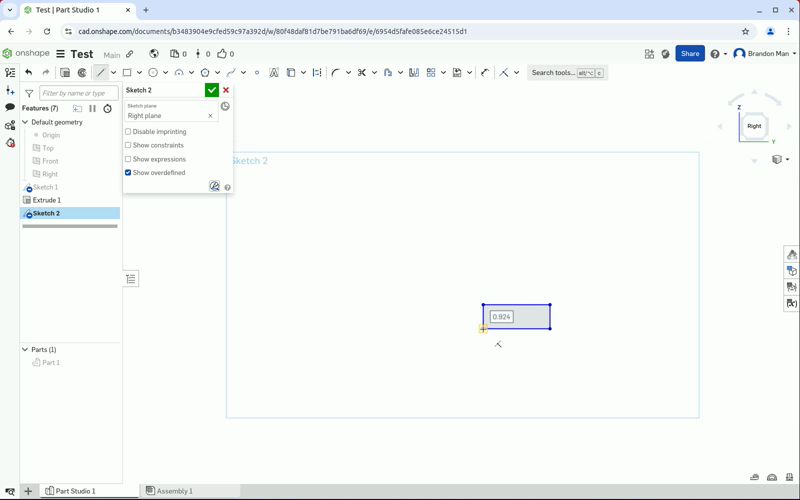
scroll(-6)
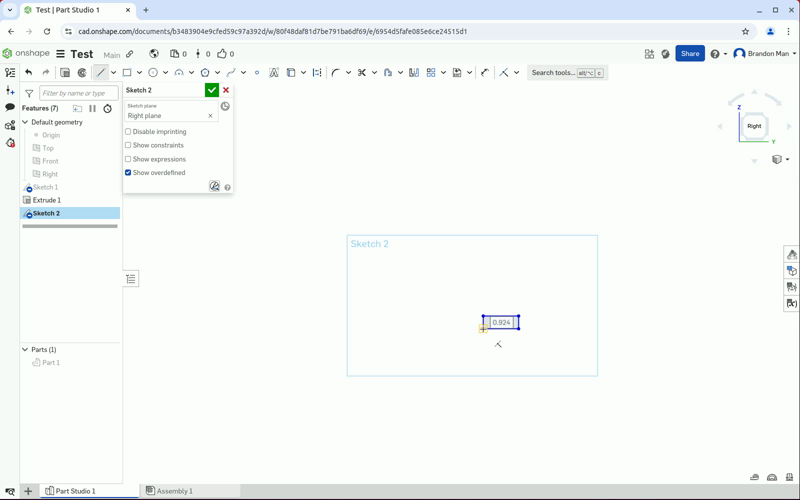
scroll(-6)
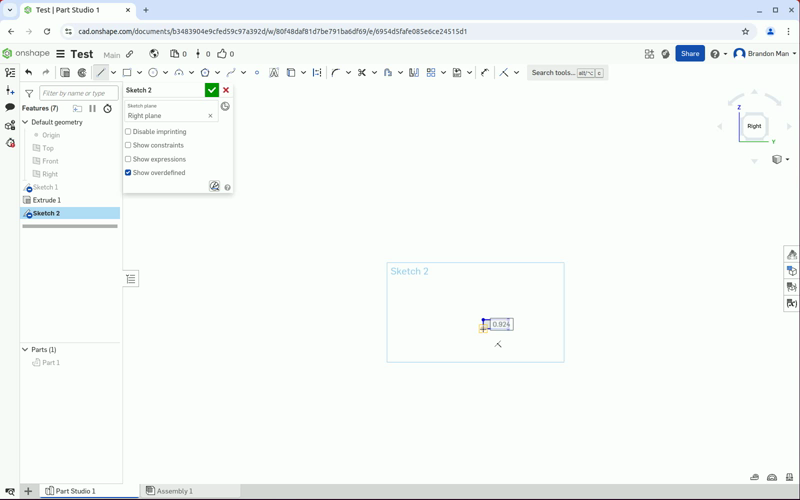
scroll(-6)
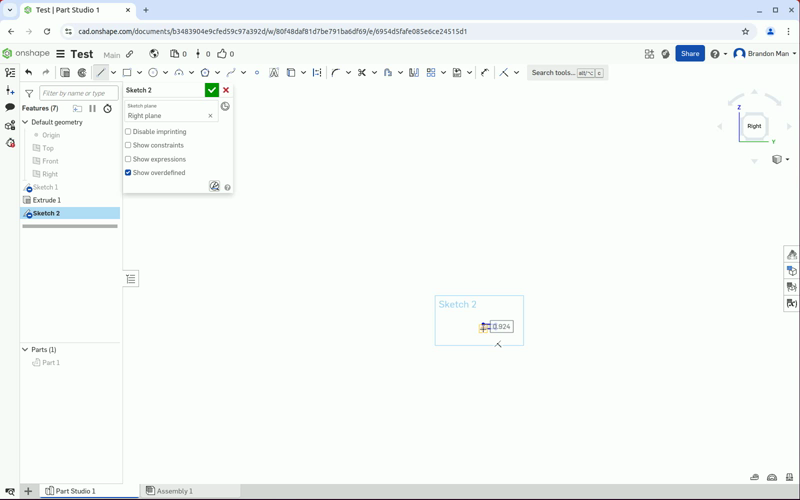
key(esc)
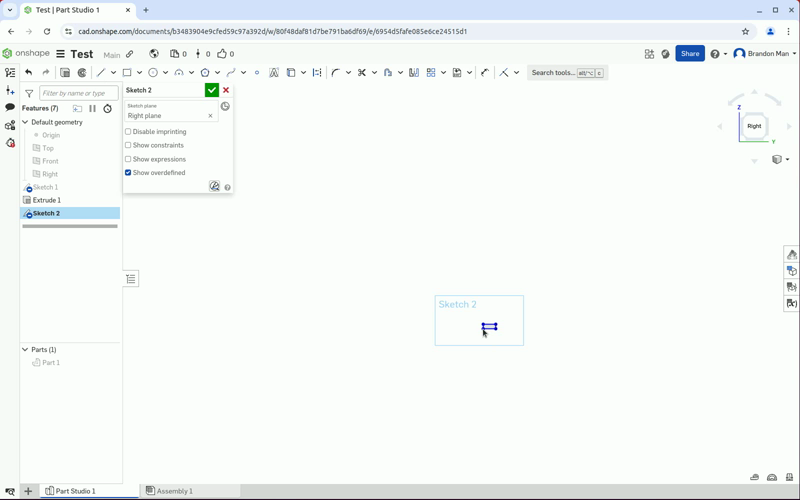
mouse_move(495, 327)
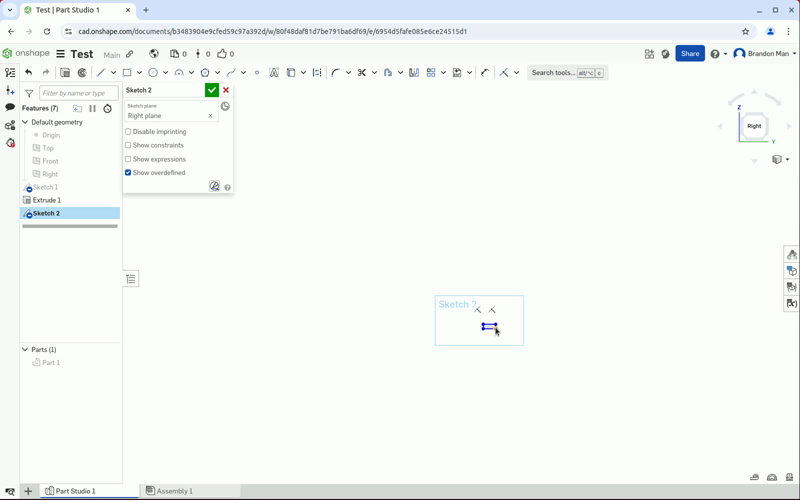
scroll(6)
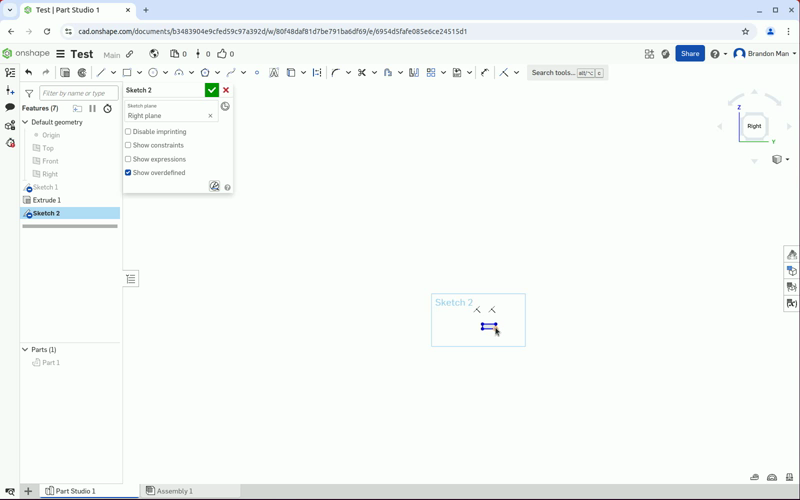
scroll(6)
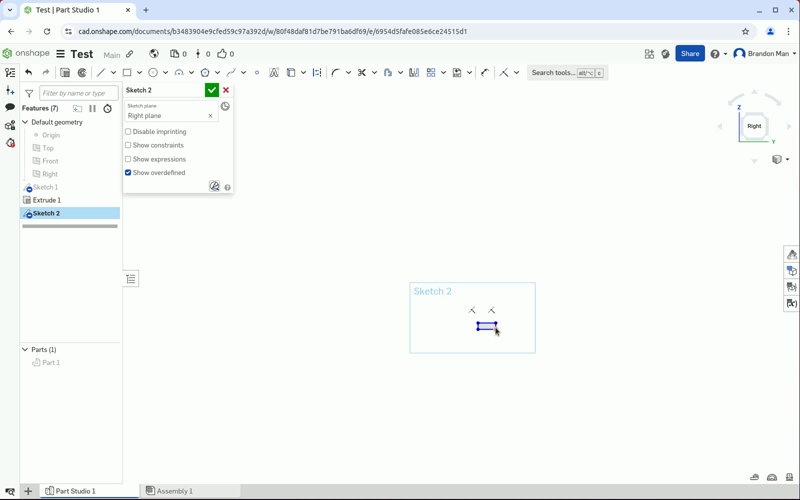
scroll(6)
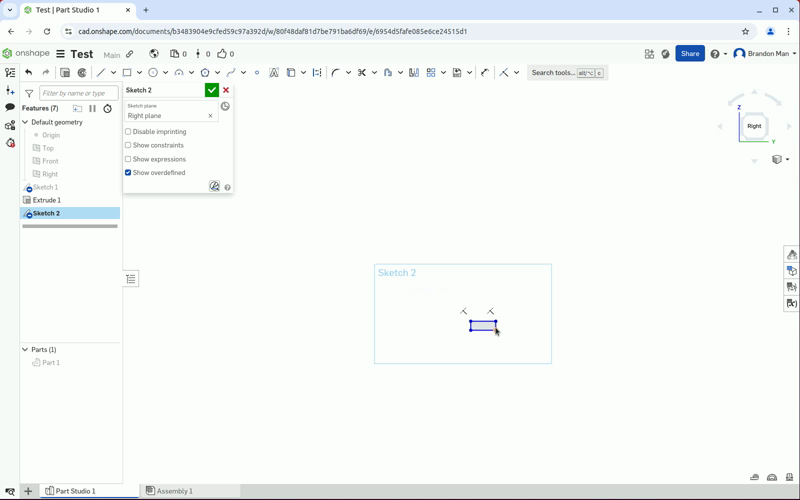
scroll(6)
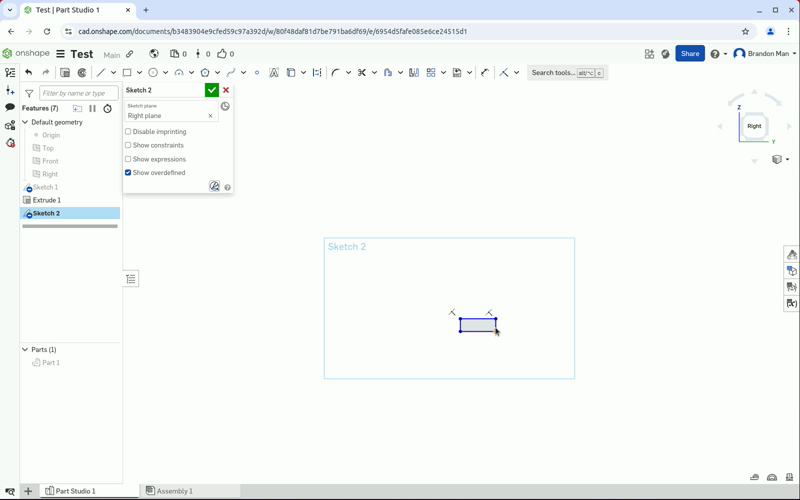
scroll(6)
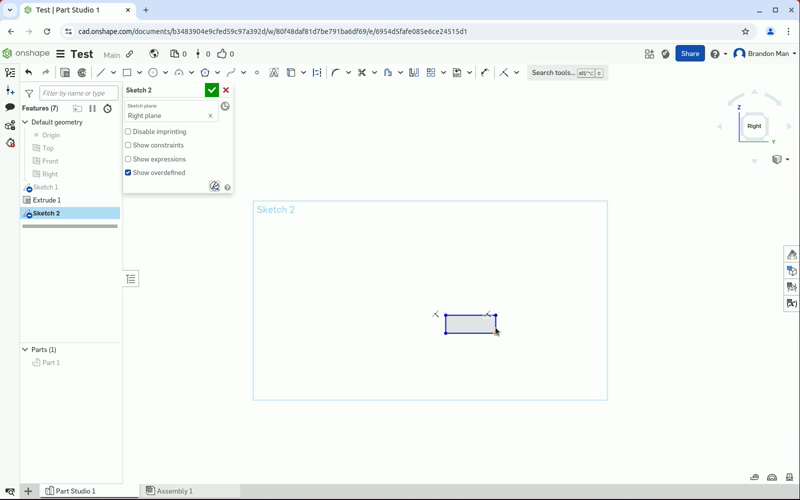
scroll(6)
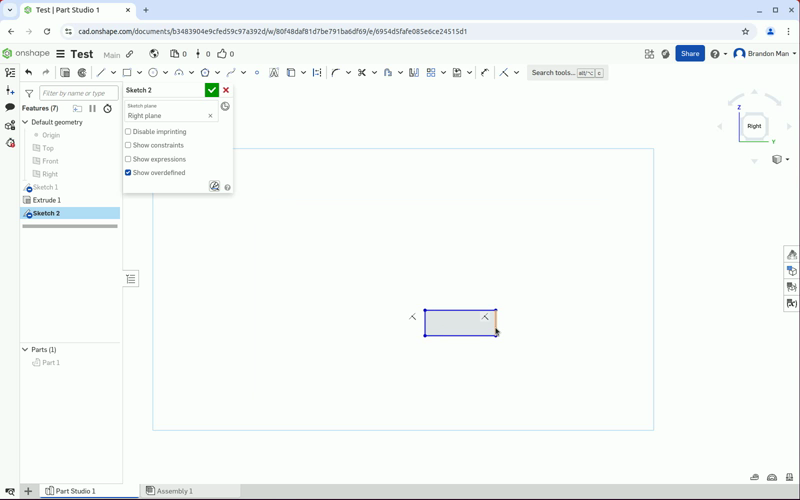
scroll(6)
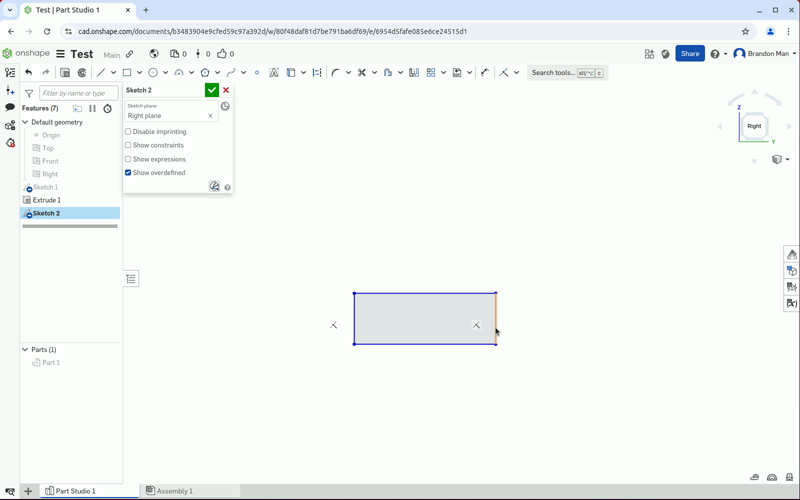
click(495, 327)
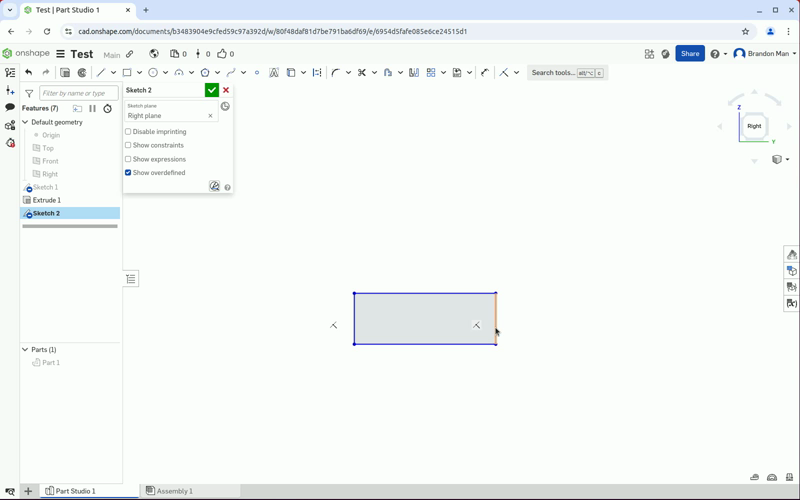
scroll(-6)
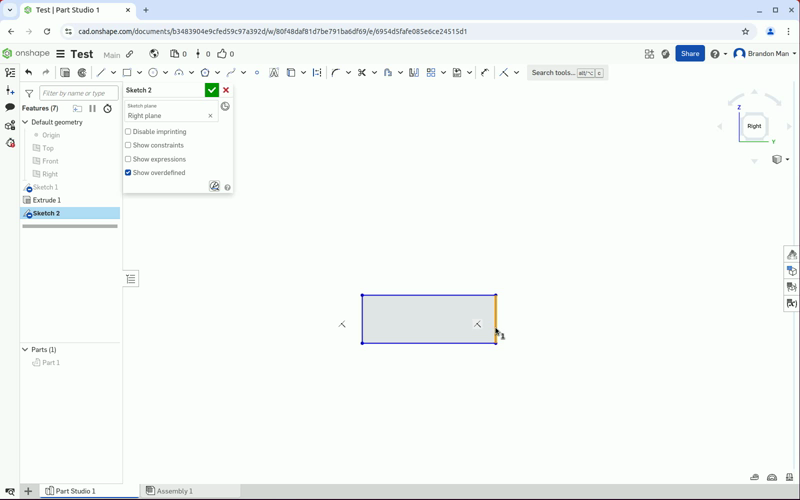
scroll(-6)
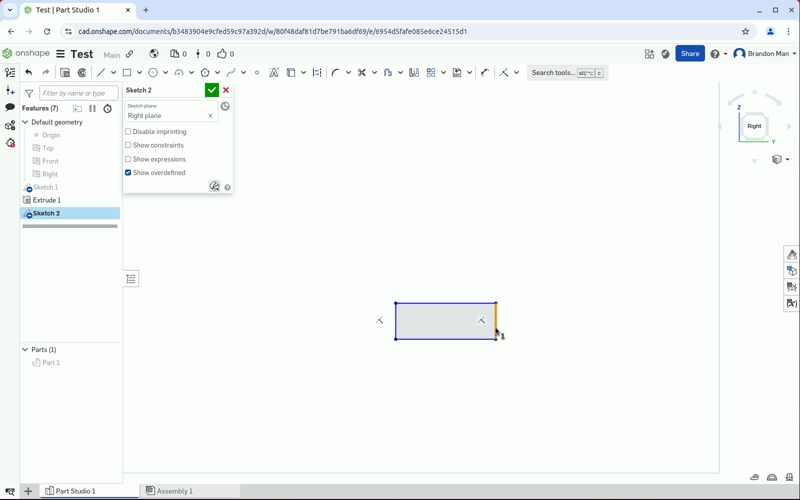
scroll(-6)
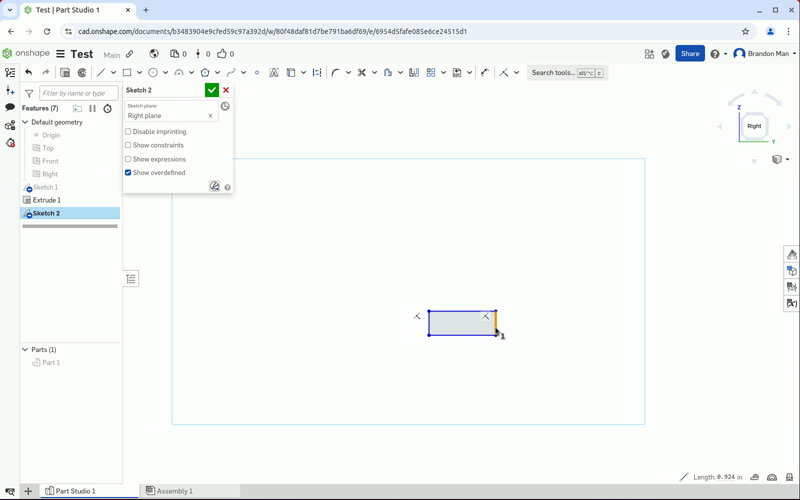
scroll(-6)
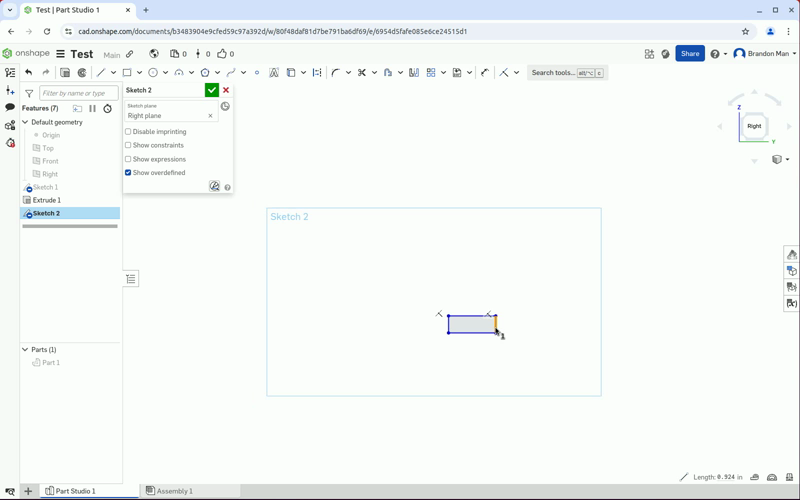
scroll(-6)
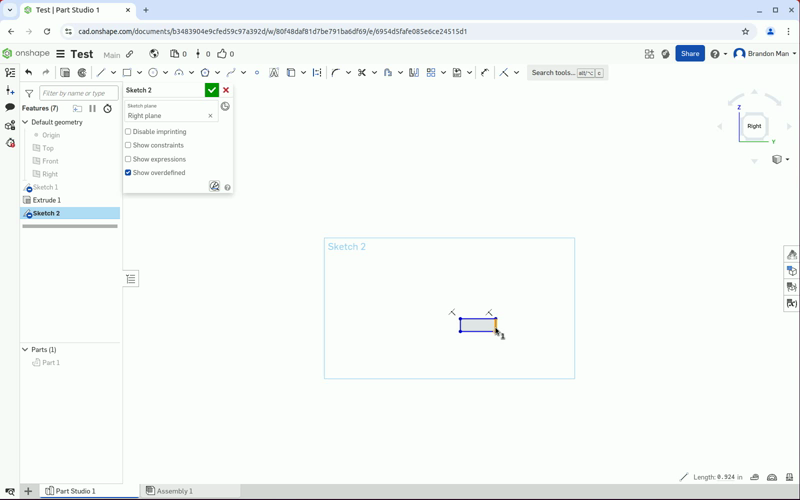
scroll(-6)
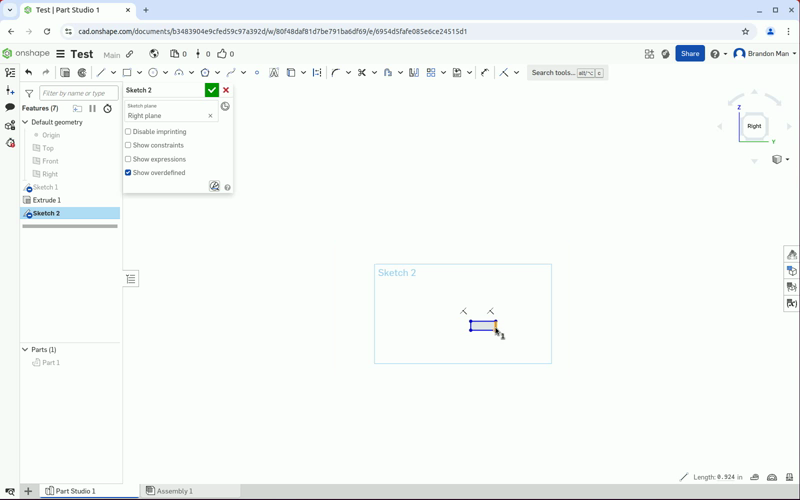
scroll(-6)
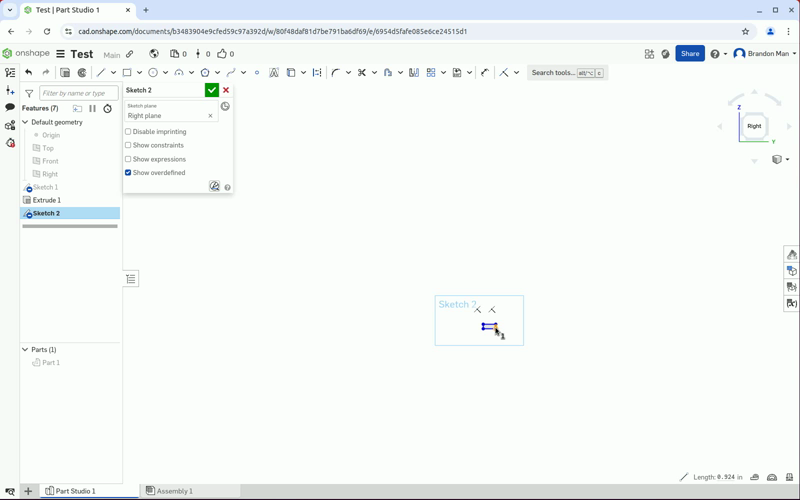
mouse_move(73, 352)
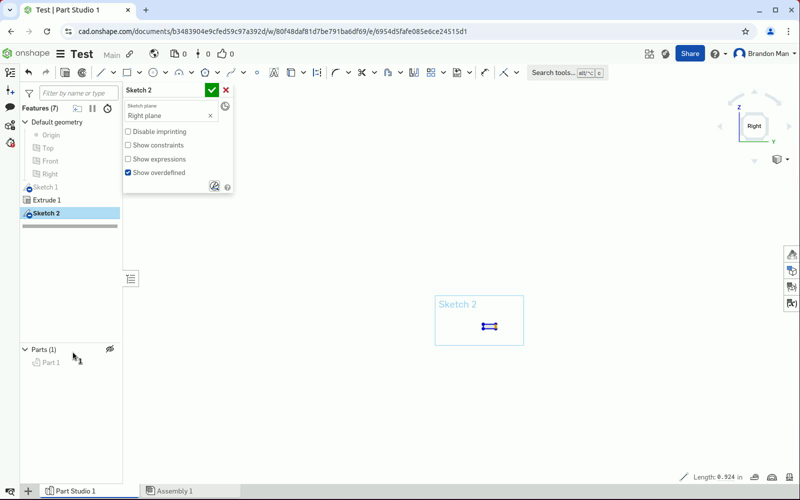
key(shift+y)
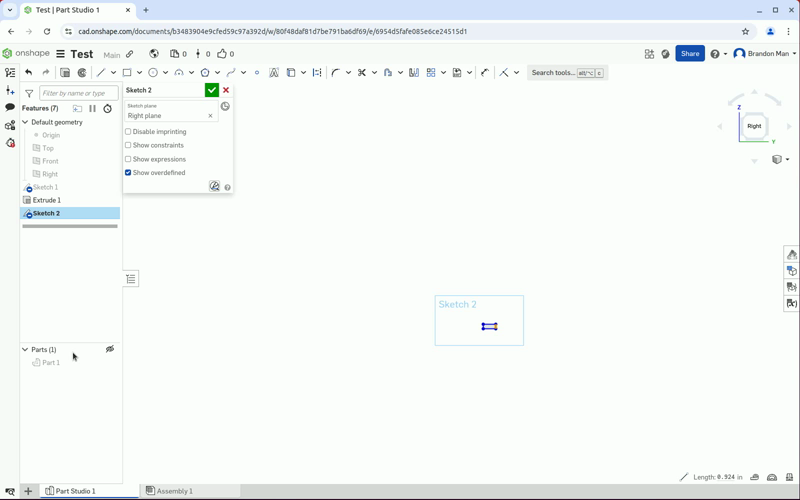
key(shift+e)
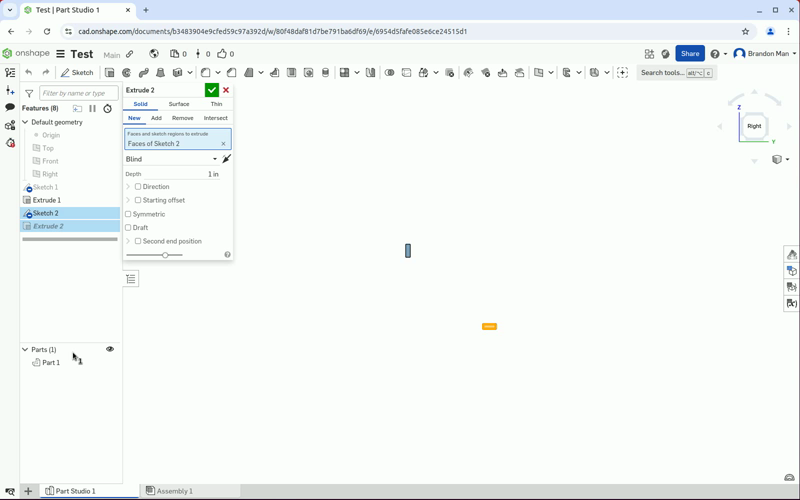
mouse_move(143, 106)
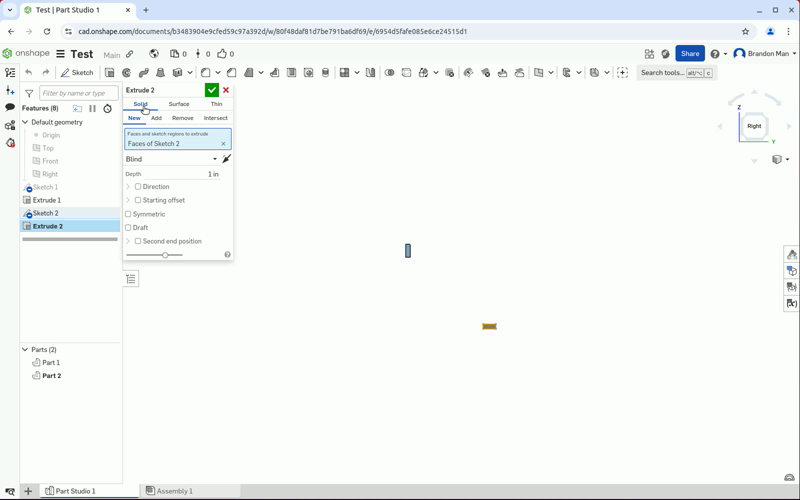
click(143, 106)
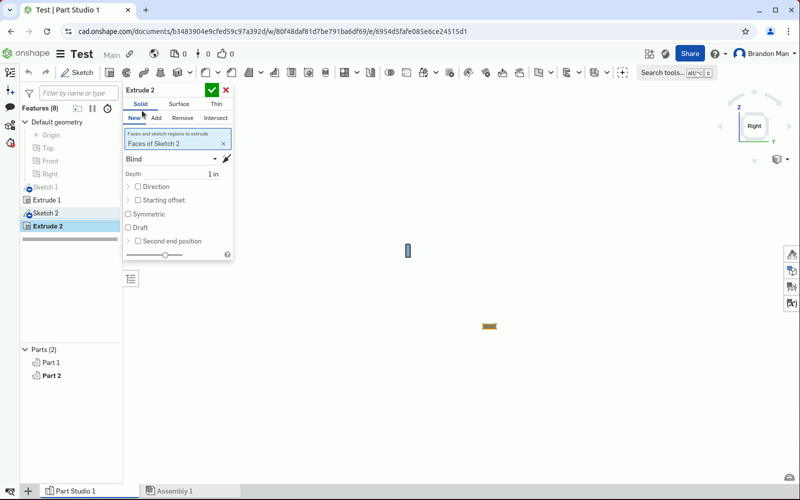
mouse_move(137, 120)
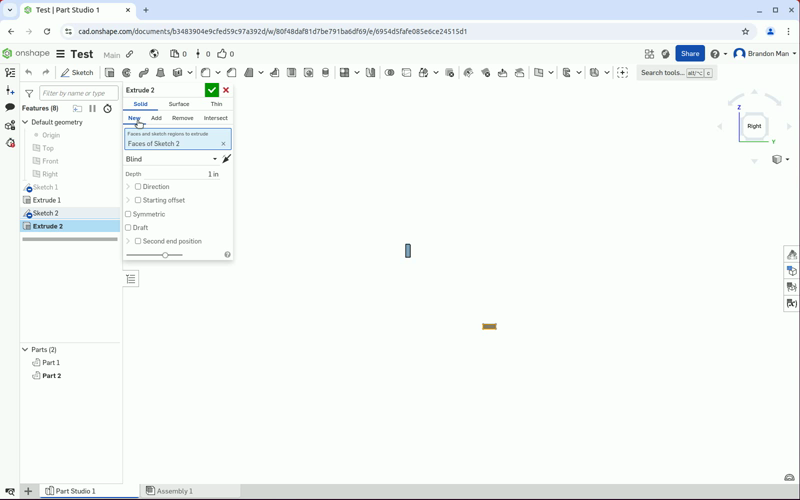
click(137, 120)
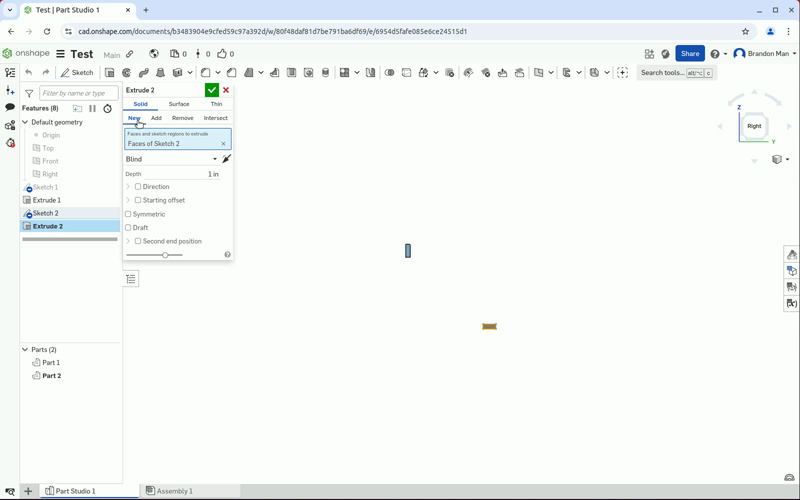
key(tab, 4)
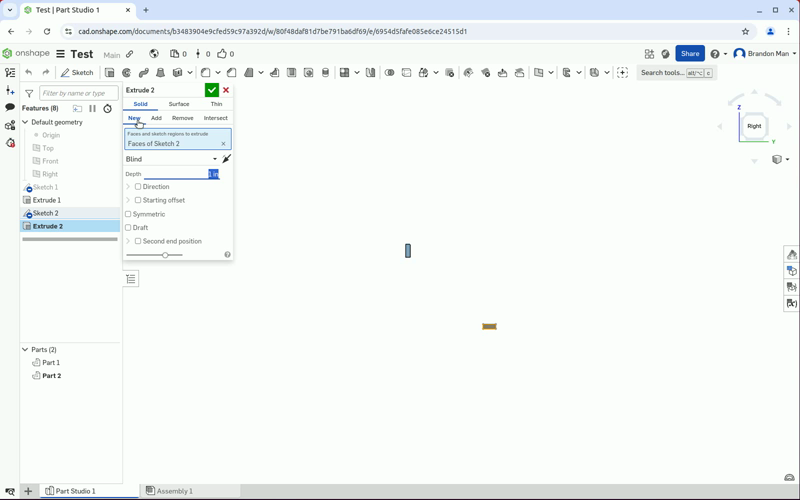
text(-0.963)
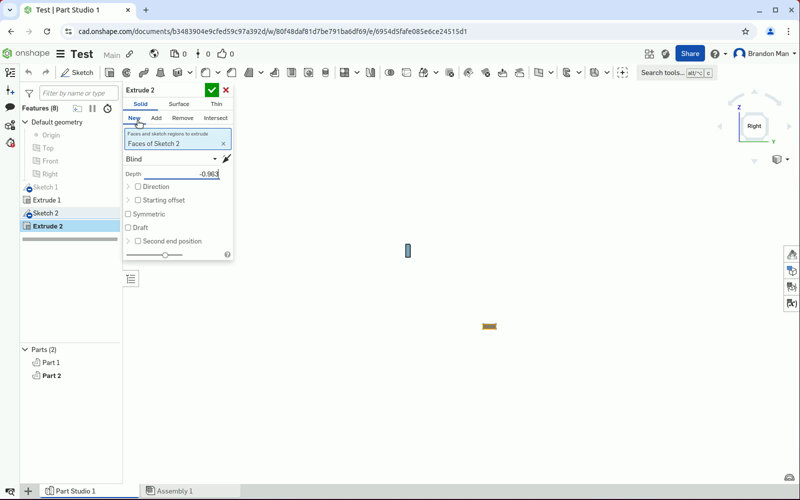
key(enter)
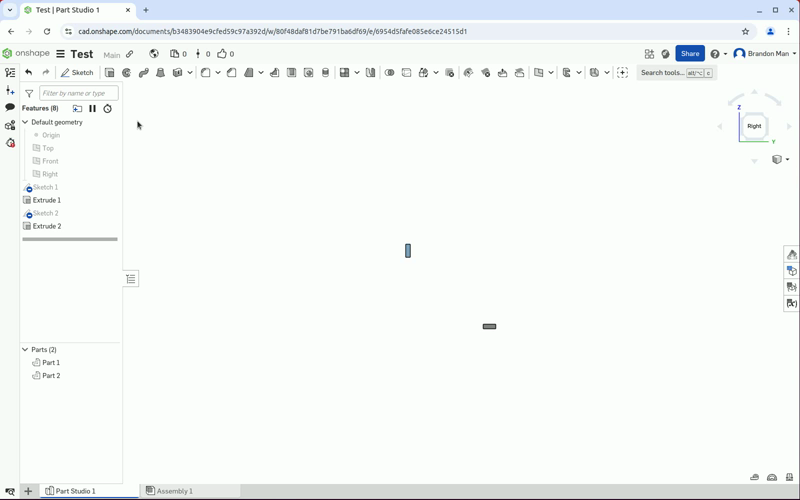
key(shift+h)
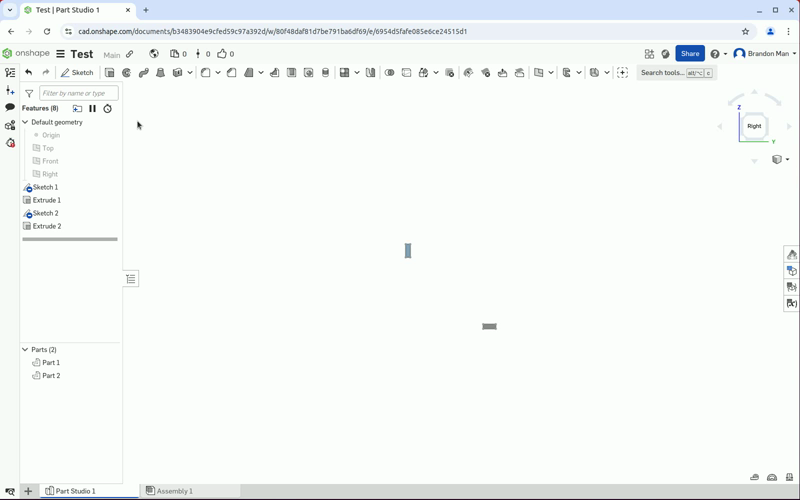
key(shift+h)
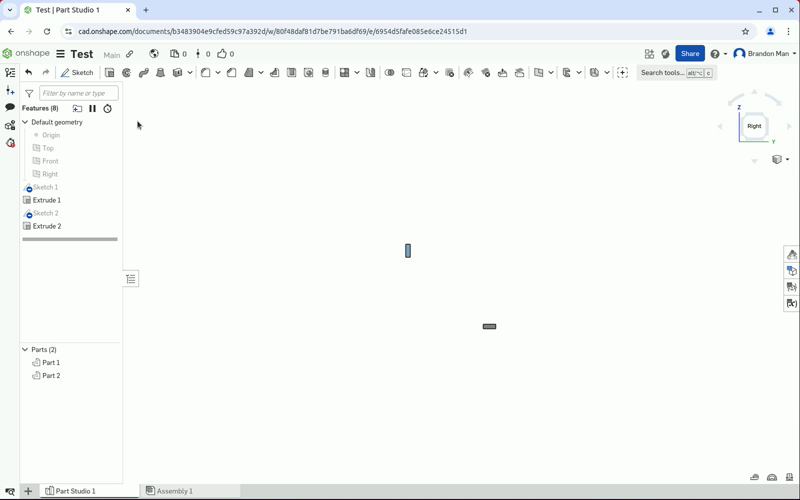
mouse_move(73, 189)
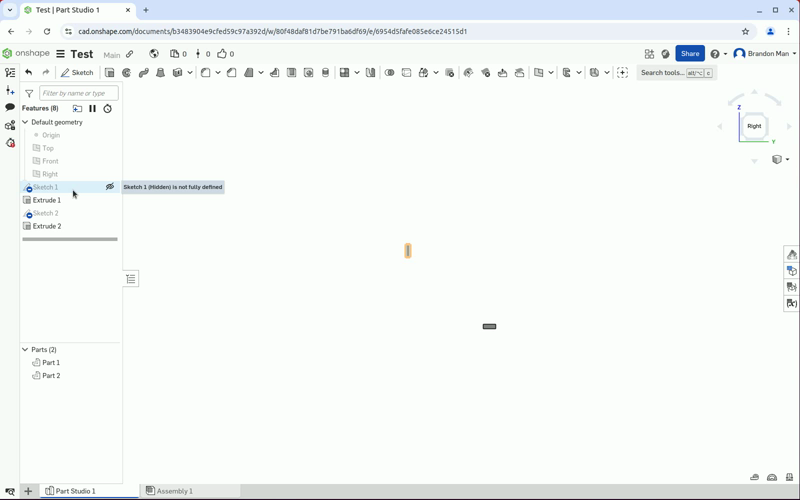
click(73, 189)
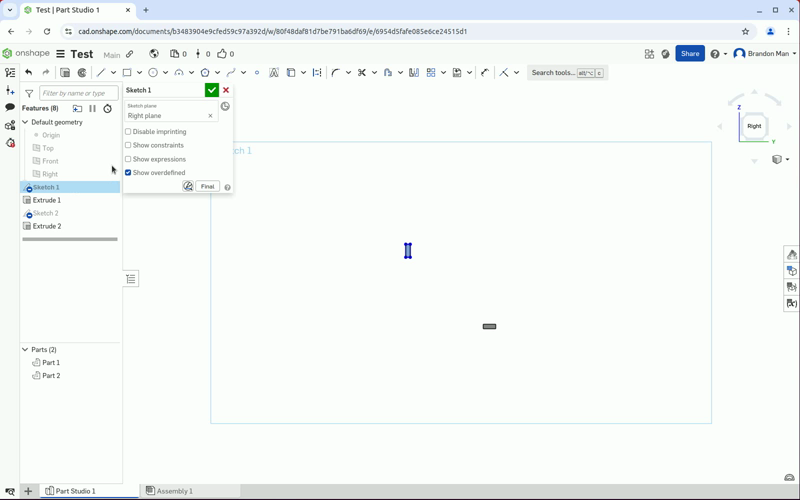
mouse_move(229, 92)
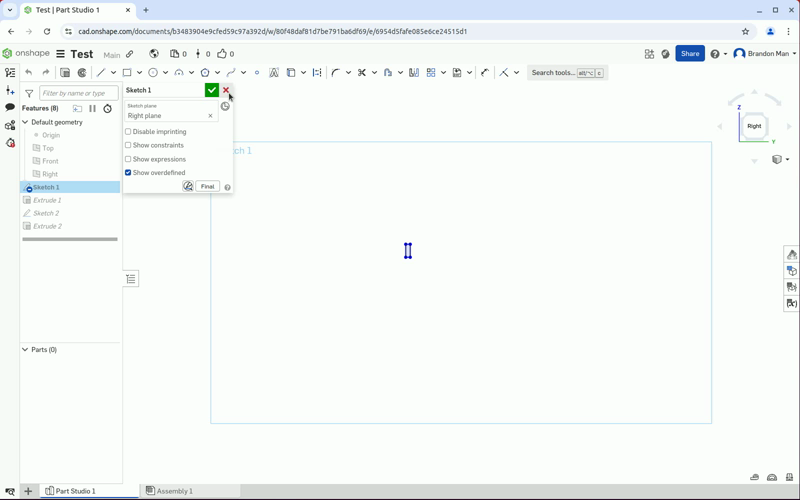
click(229, 92)
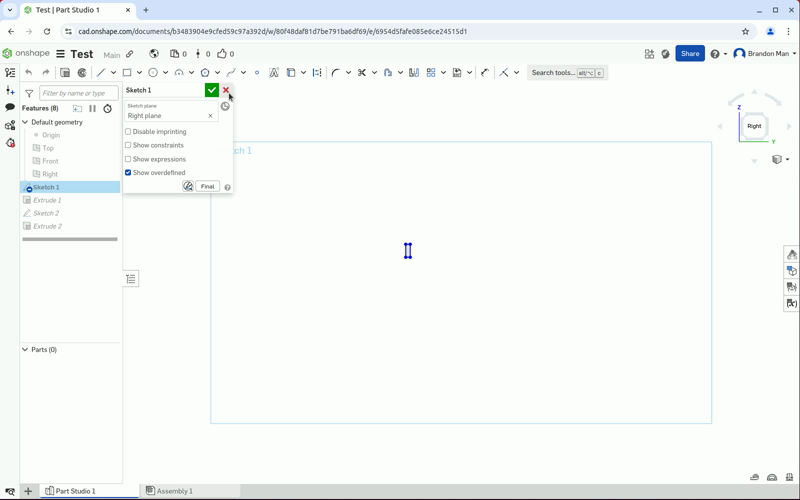
key(shift+s)
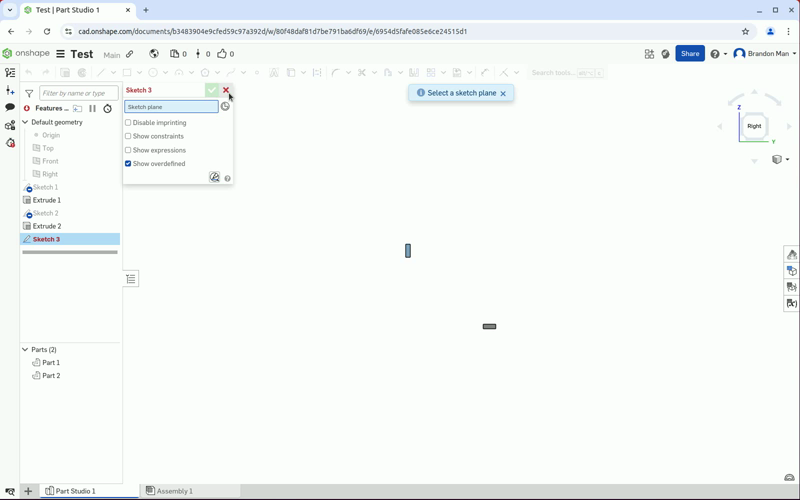
mouse_move(73, 176)
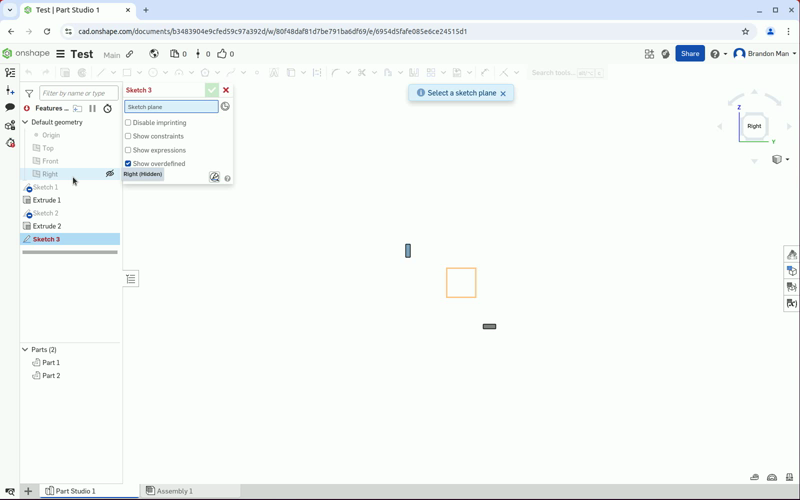
click(73, 176)
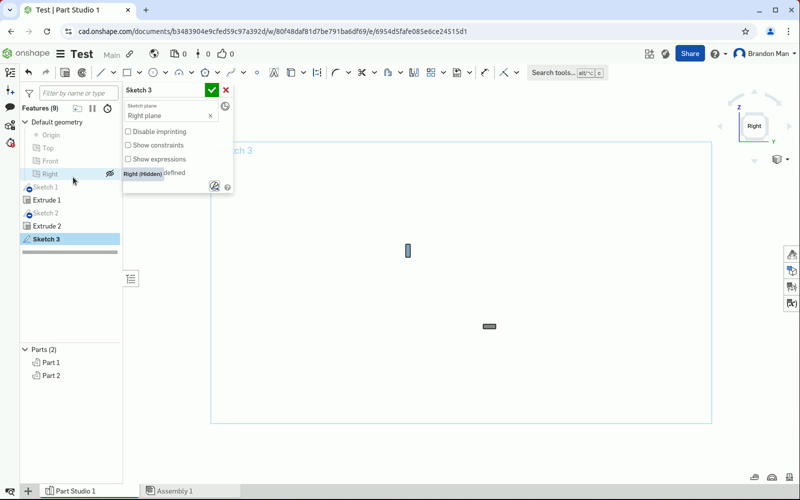
mouse_move(73, 352)
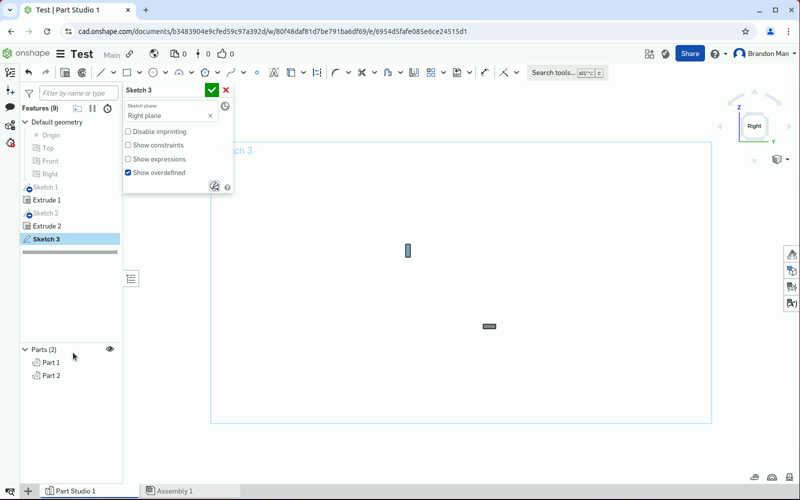
key(y)
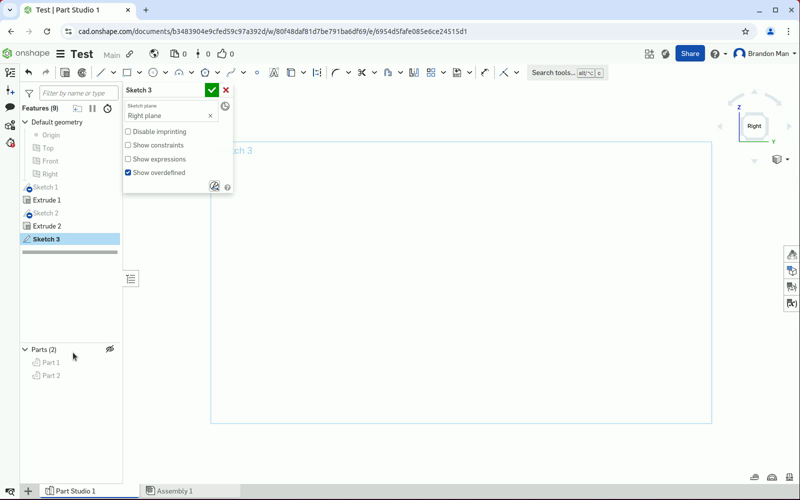
key(l)
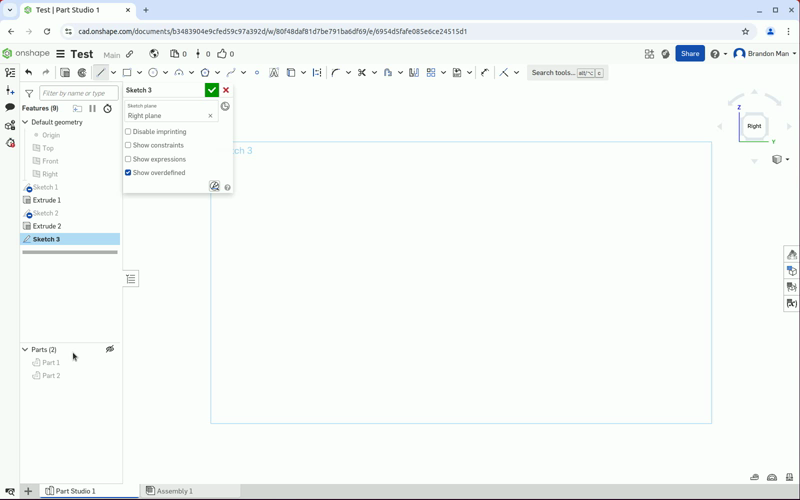
key_down(shift)
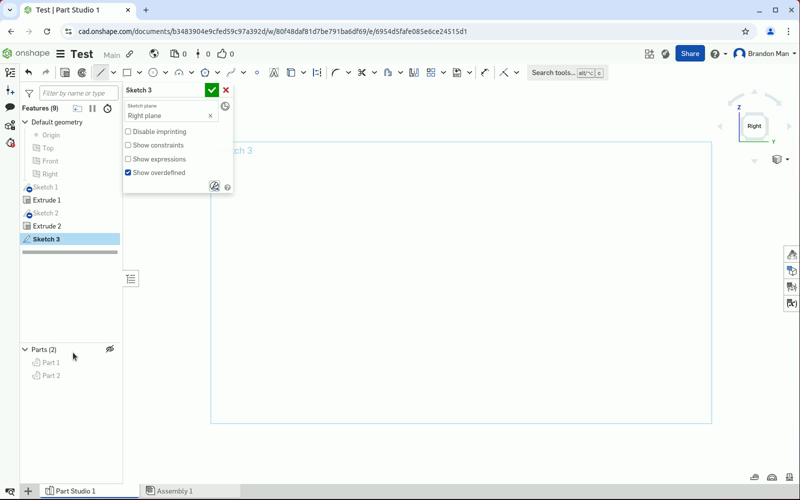
mouse_move(568, 257)
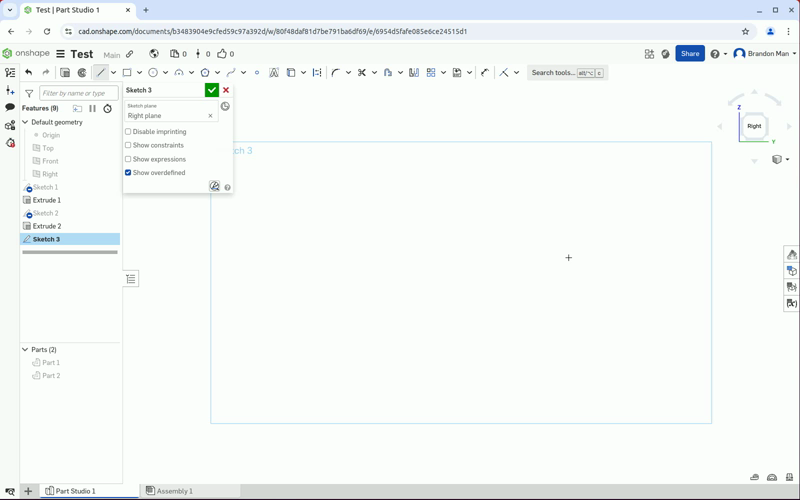
click(568, 257)
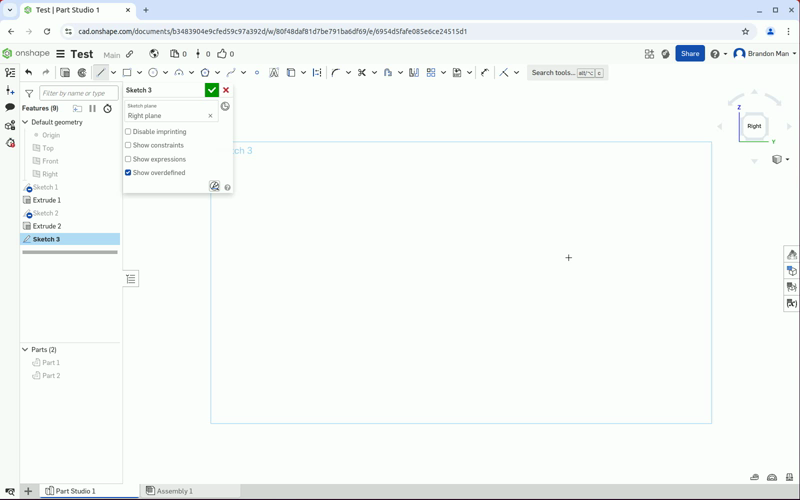
key_up(shift)
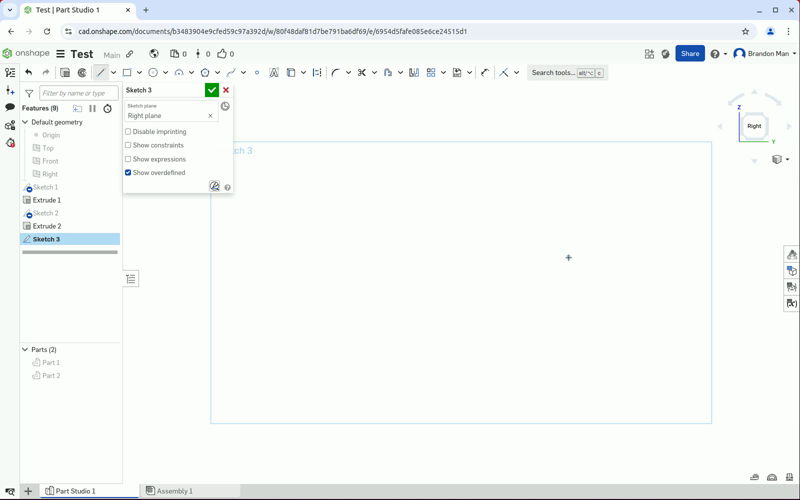
key_down(shift)
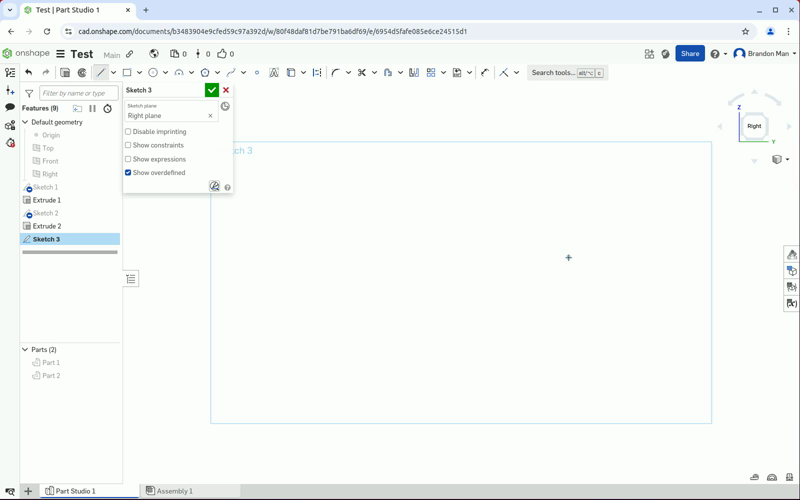
mouse_move(589, 257)
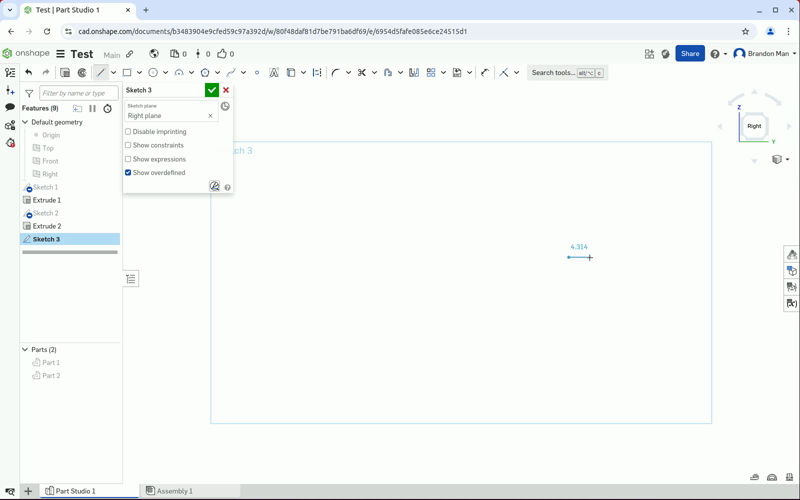
mouse_move(573, 257)
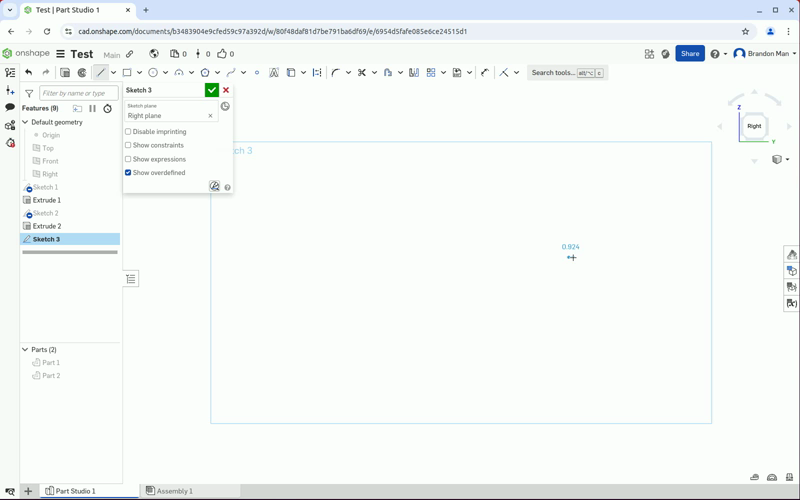
scroll(6)
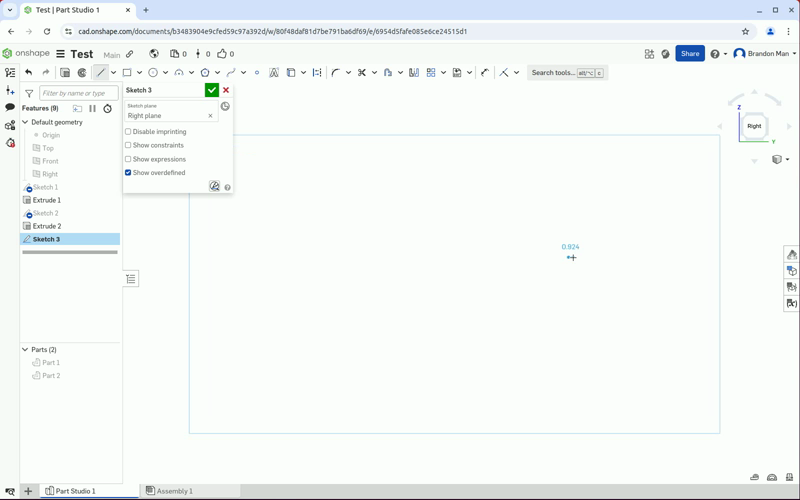
scroll(6)
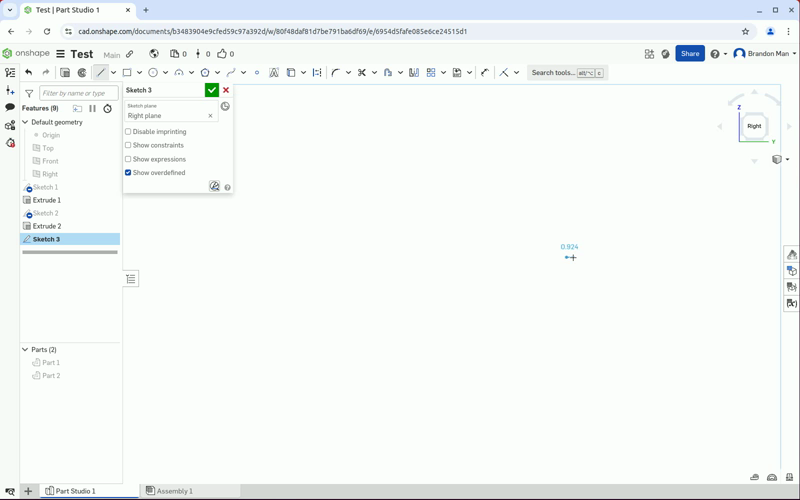
scroll(6)
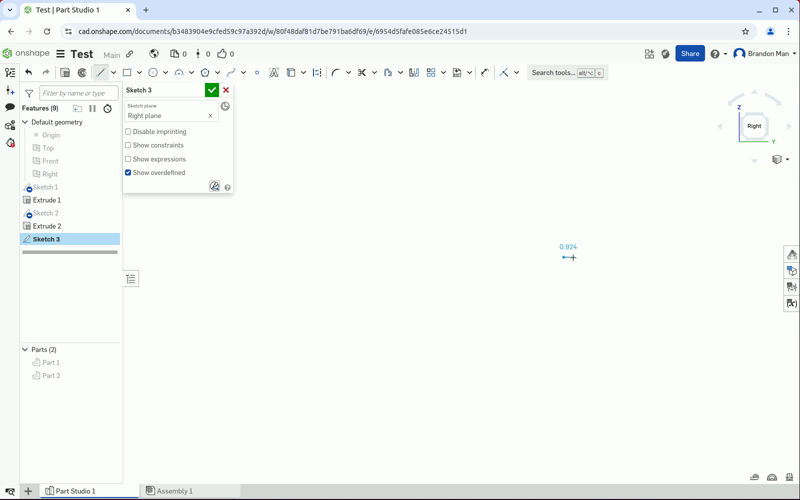
scroll(6)
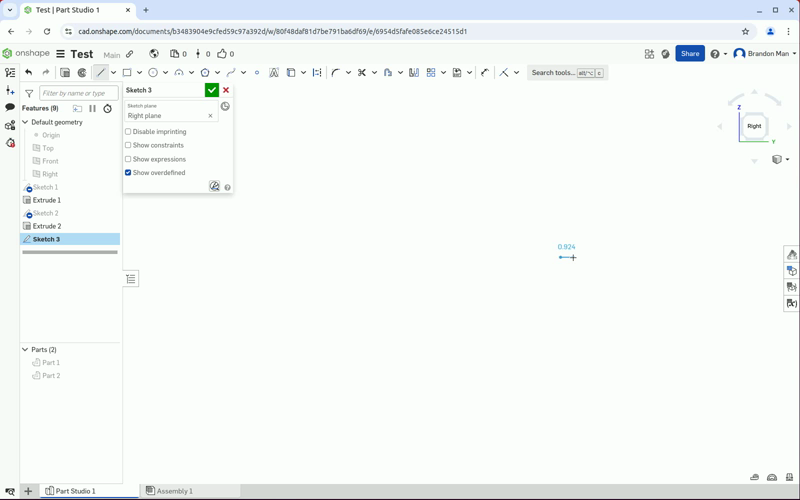
scroll(6)
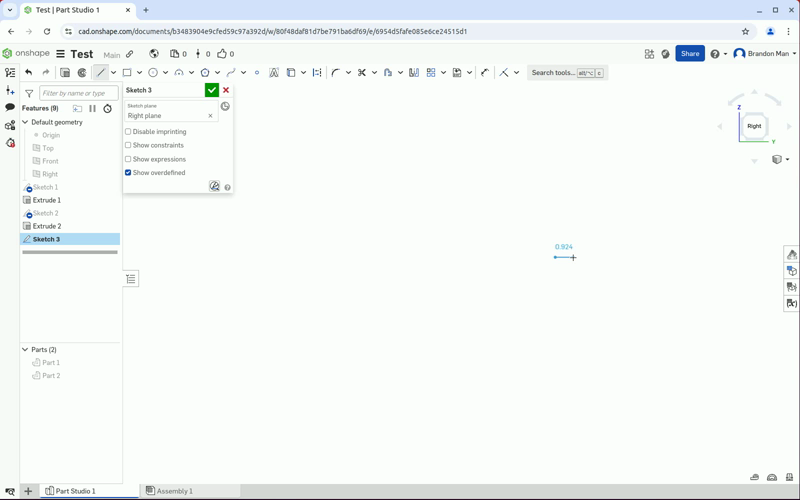
scroll(6)
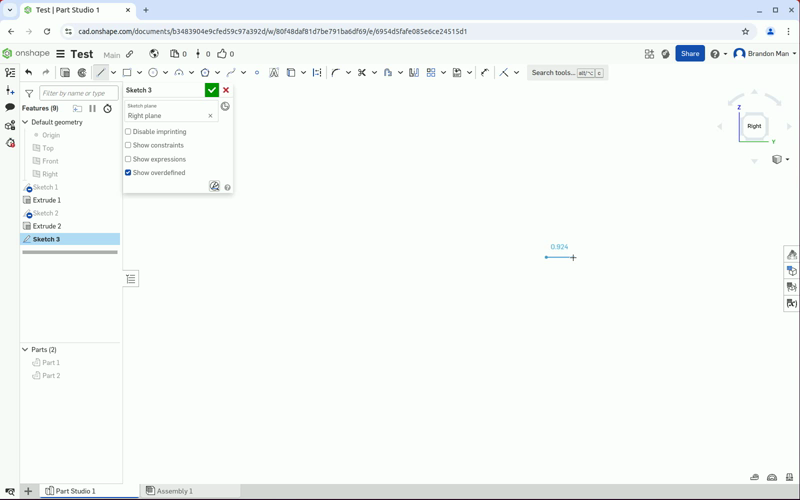
scroll(6)
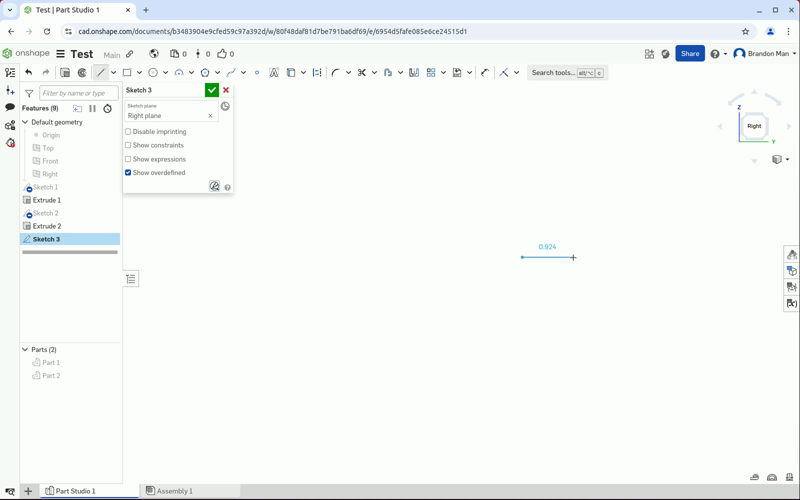
click(573, 257)
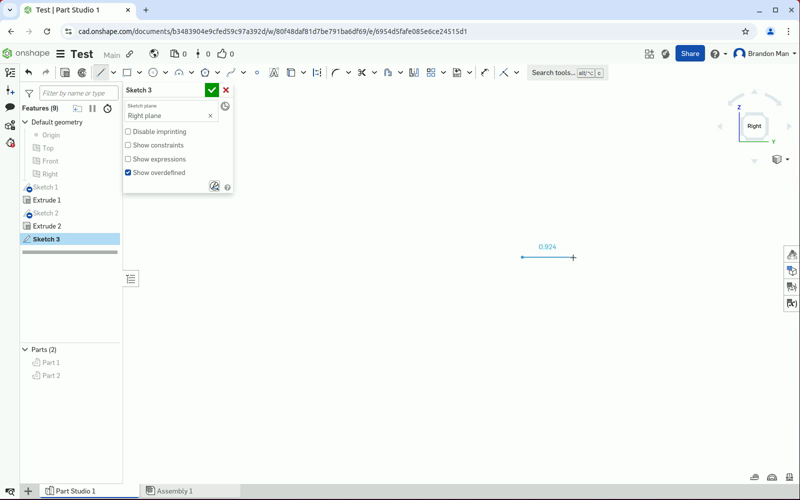
scroll(-6)
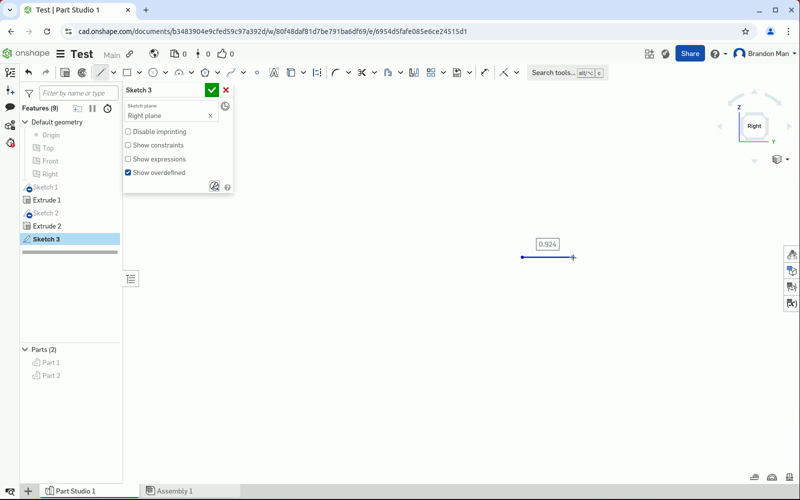
scroll(-6)
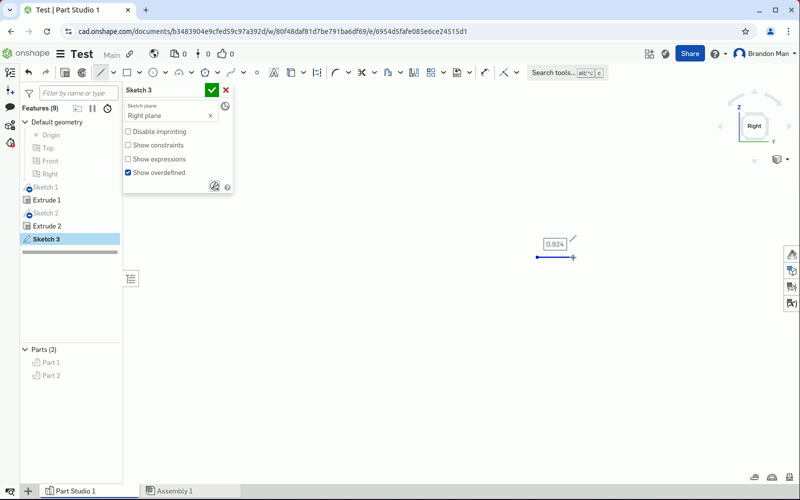
scroll(-6)
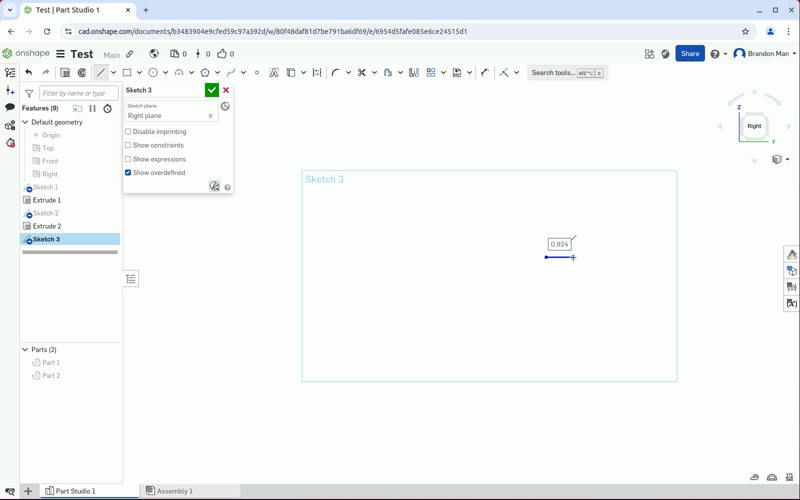
scroll(-6)
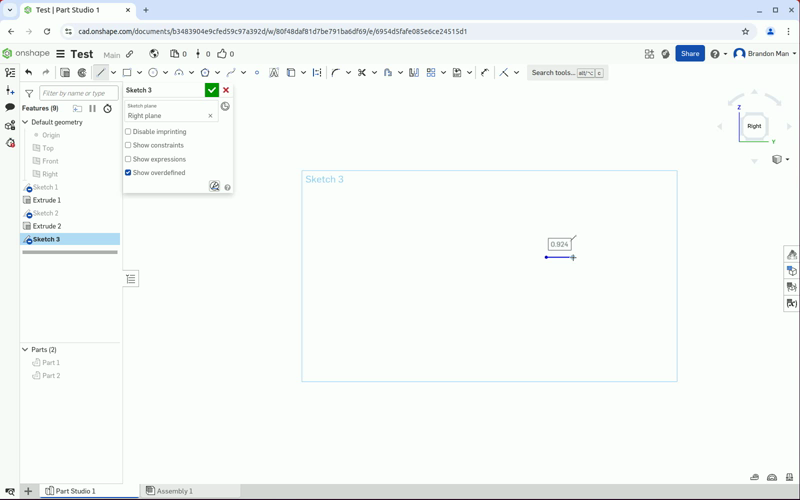
scroll(-6)
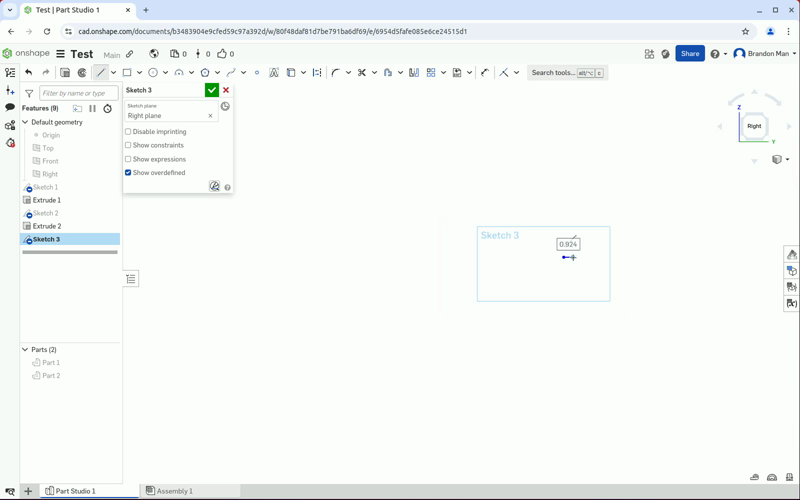
scroll(-6)
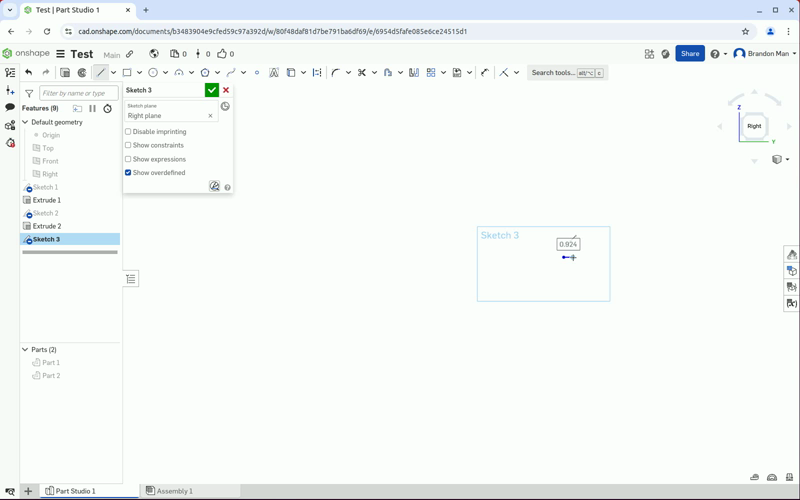
scroll(-6)
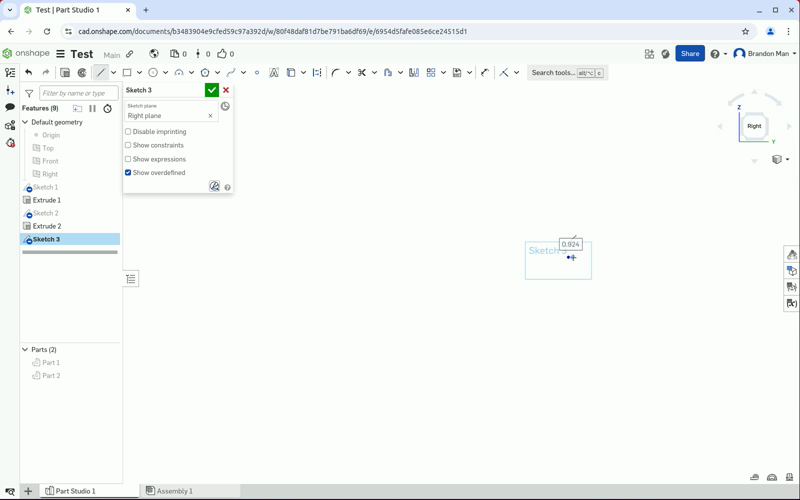
key_up(shift)
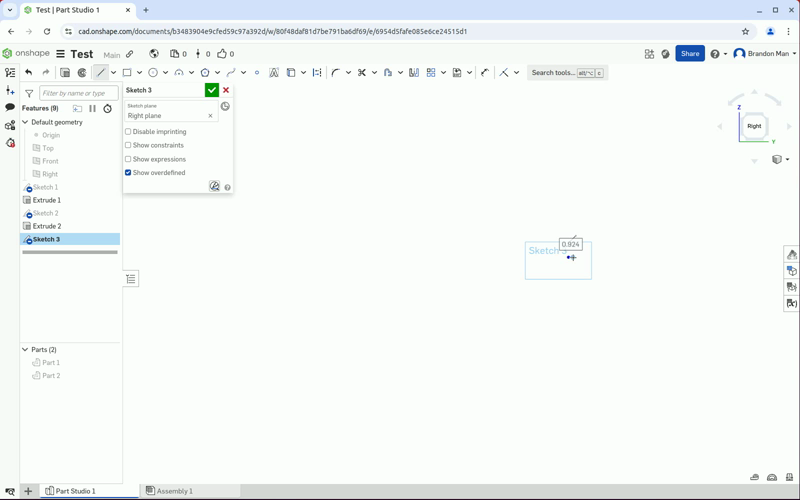
key_down(shift)
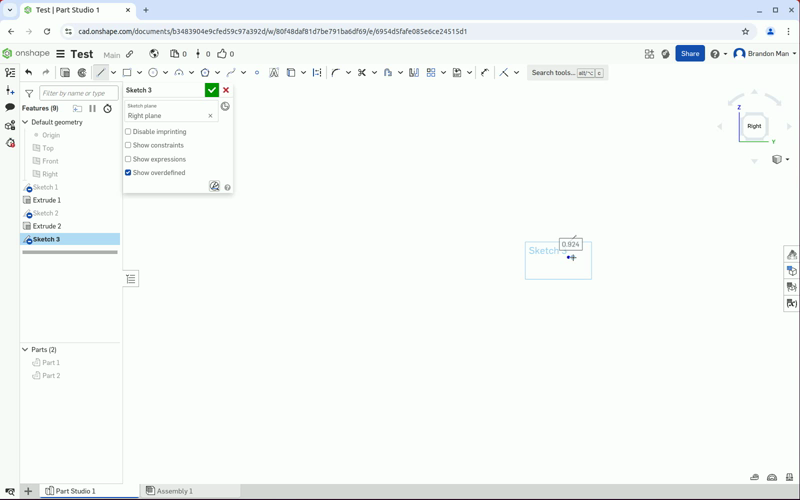
mouse_move(589, 257)
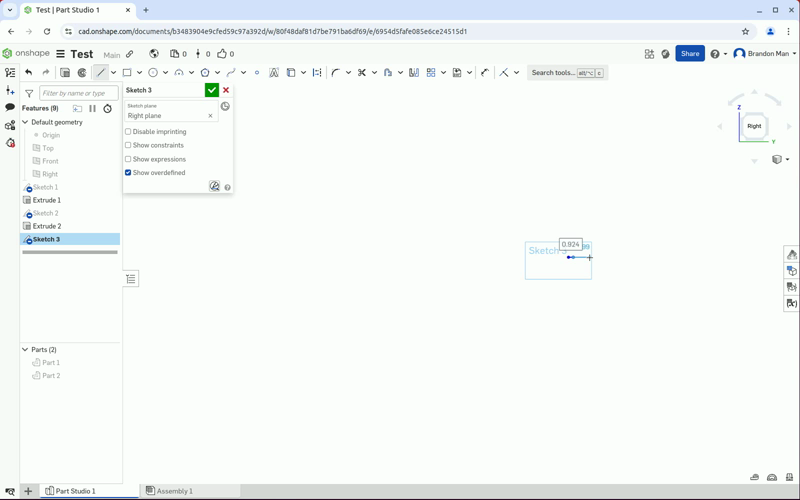
mouse_move(573, 244)
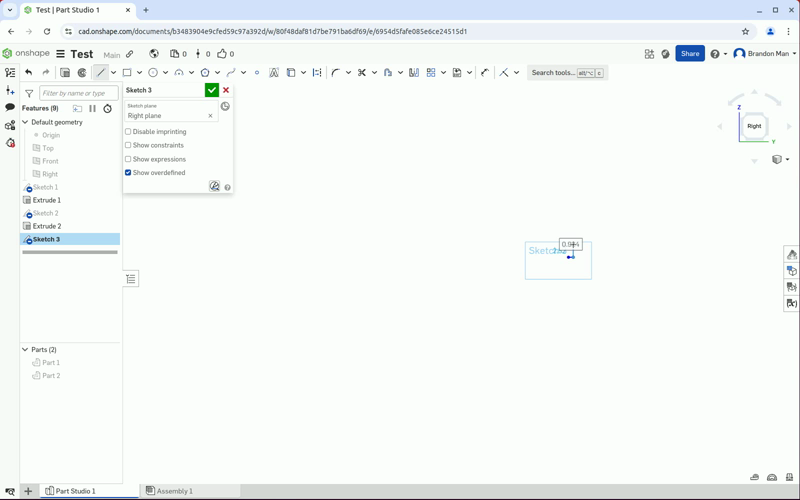
click(573, 244)
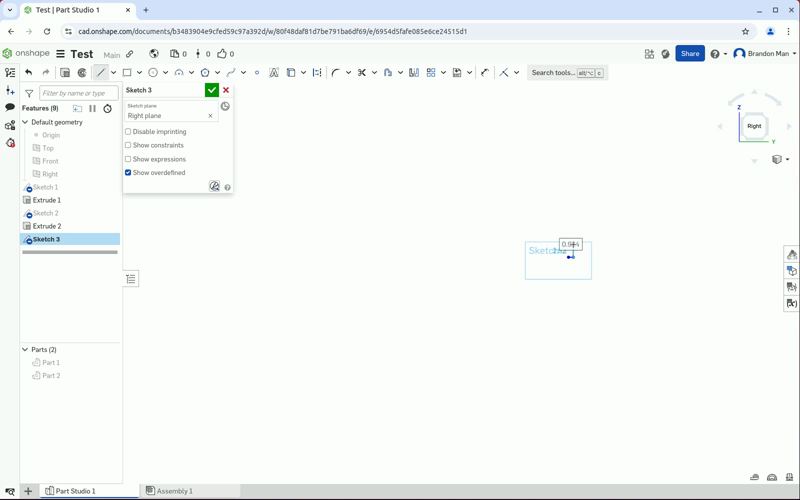
key_up(shift)
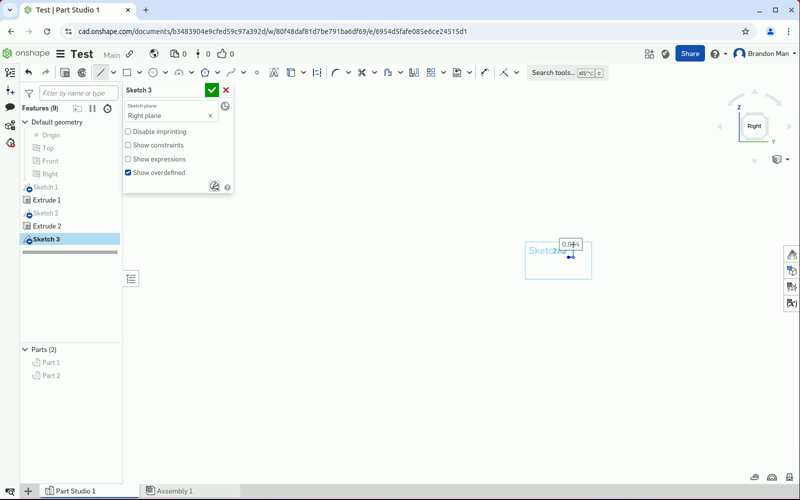
key_down(shift)
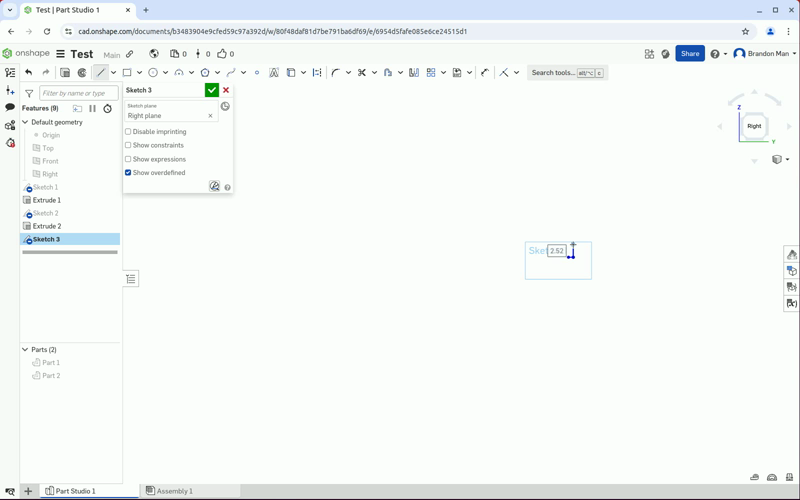
mouse_move(589, 244)
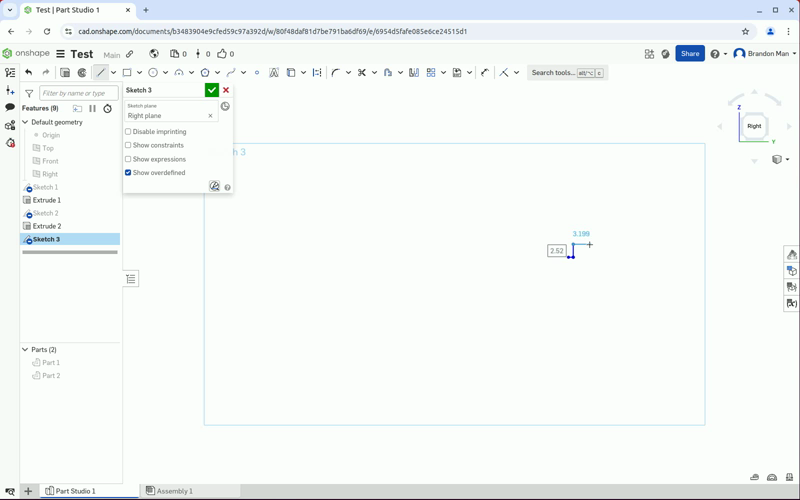
mouse_move(568, 244)
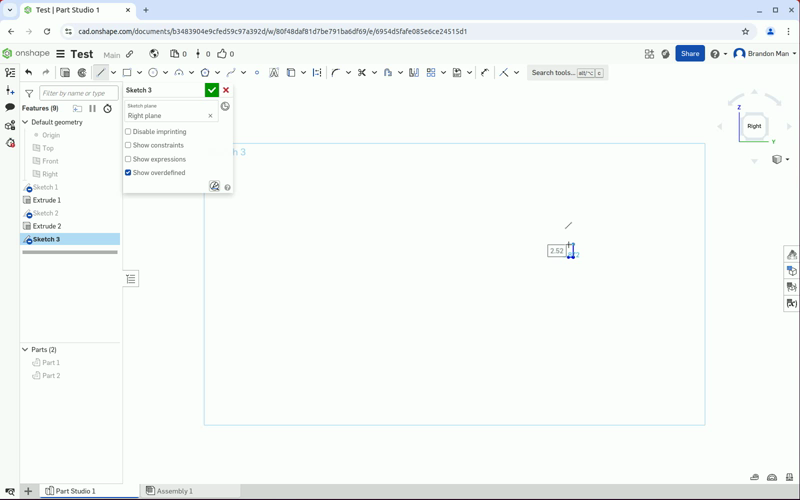
scroll(6)
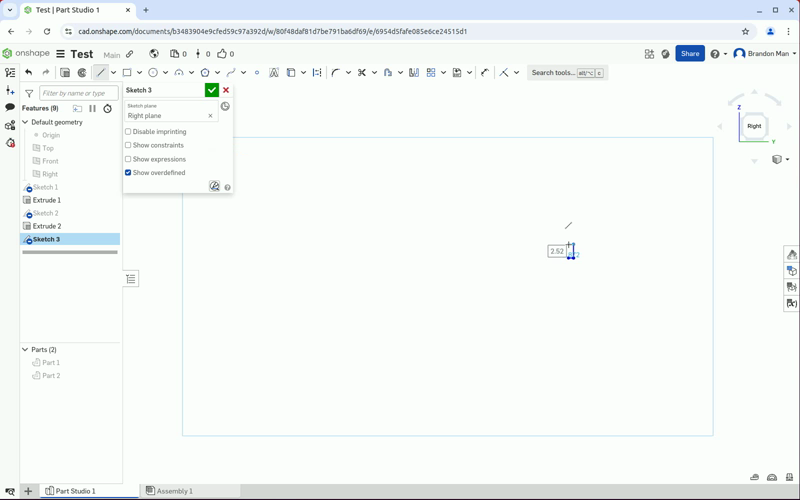
scroll(6)
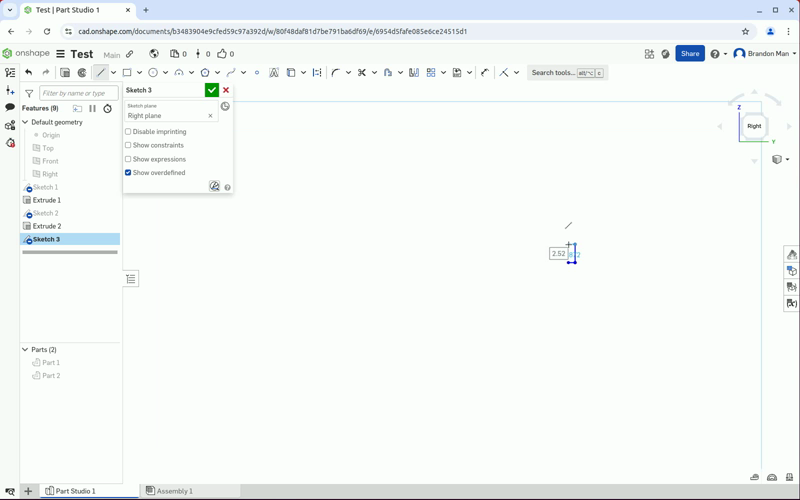
scroll(6)
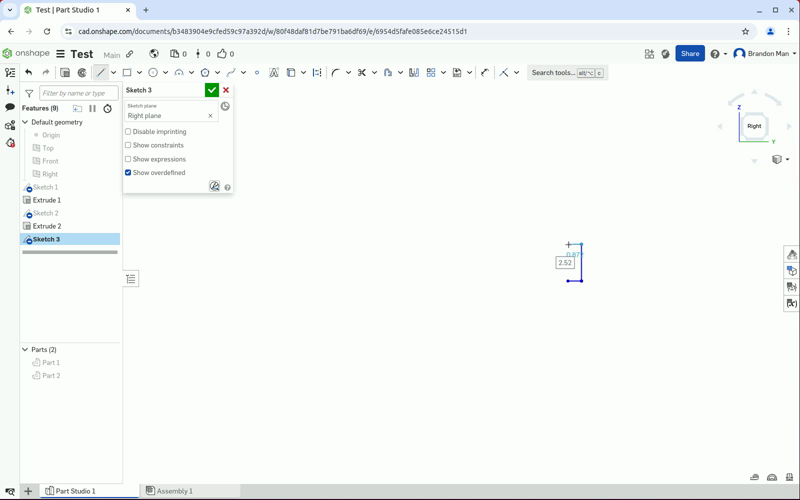
scroll(6)
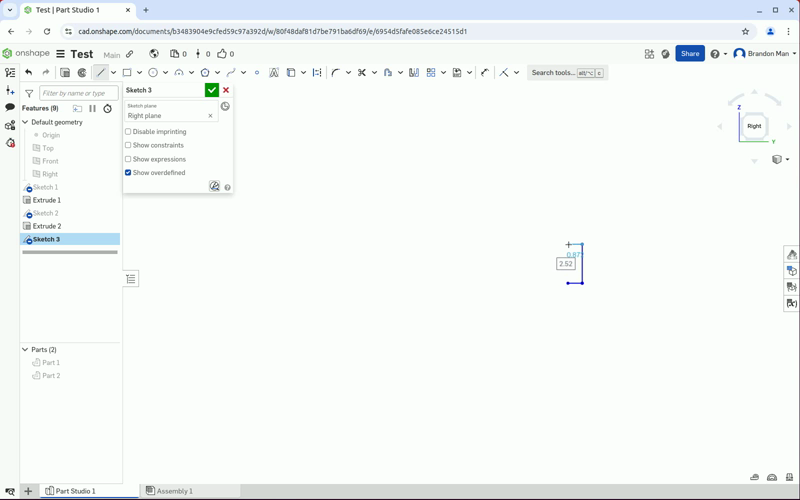
scroll(6)
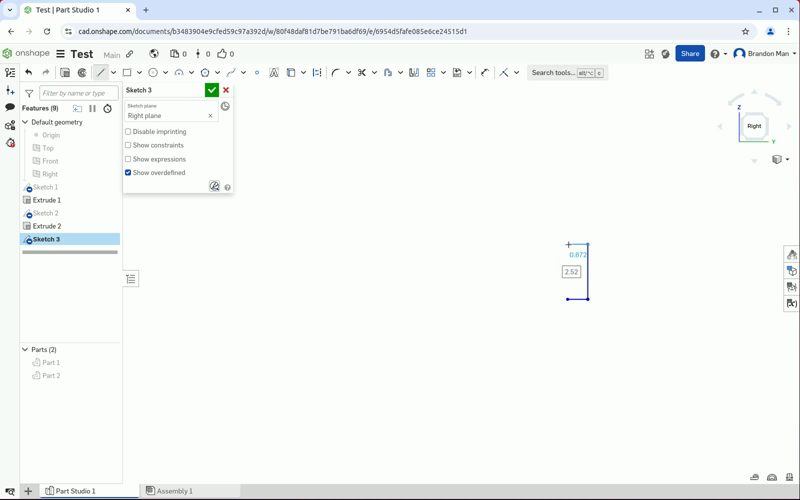
scroll(6)
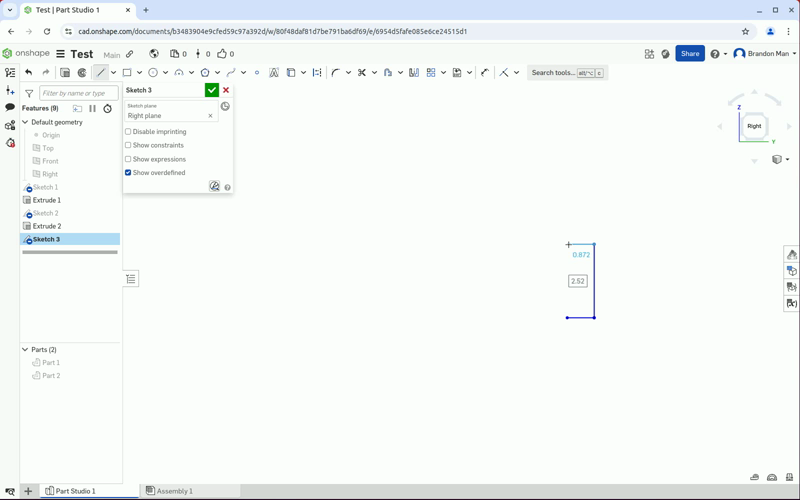
scroll(6)
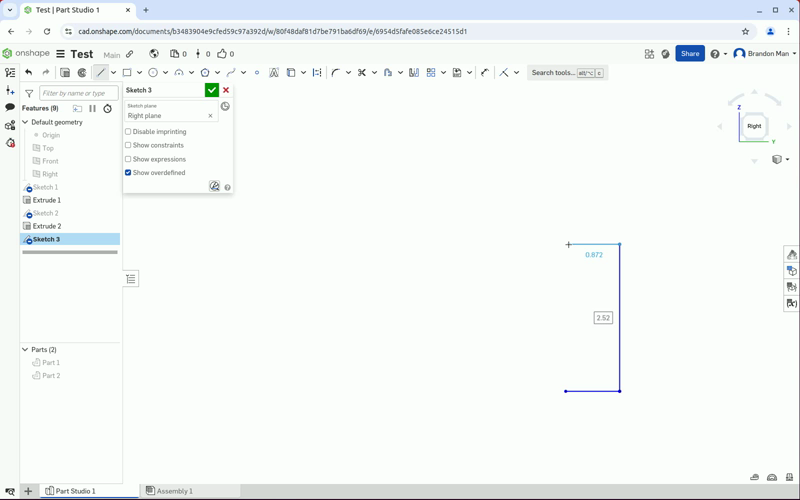
click(568, 244)
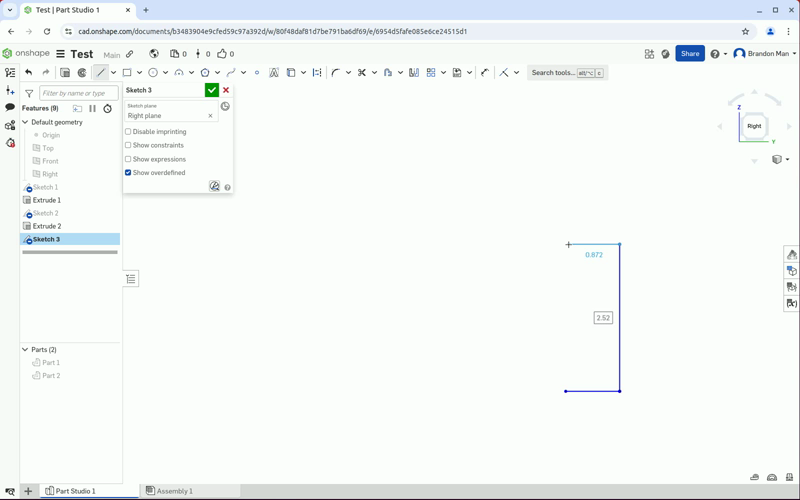
scroll(-6)
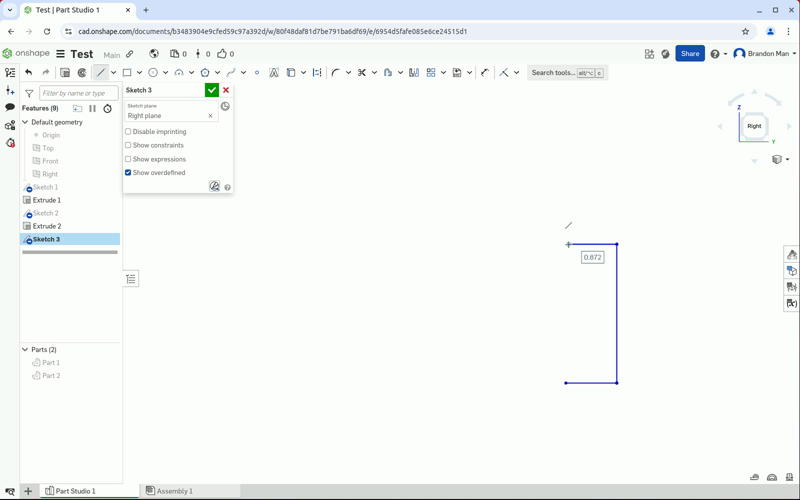
scroll(-6)
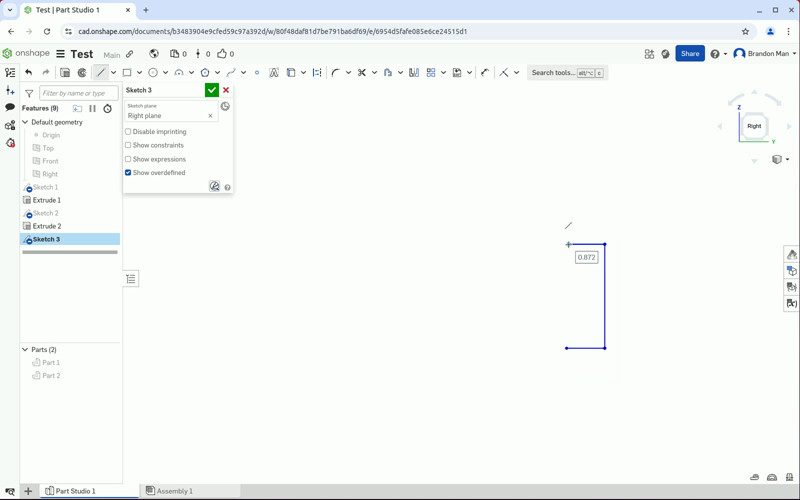
scroll(-6)
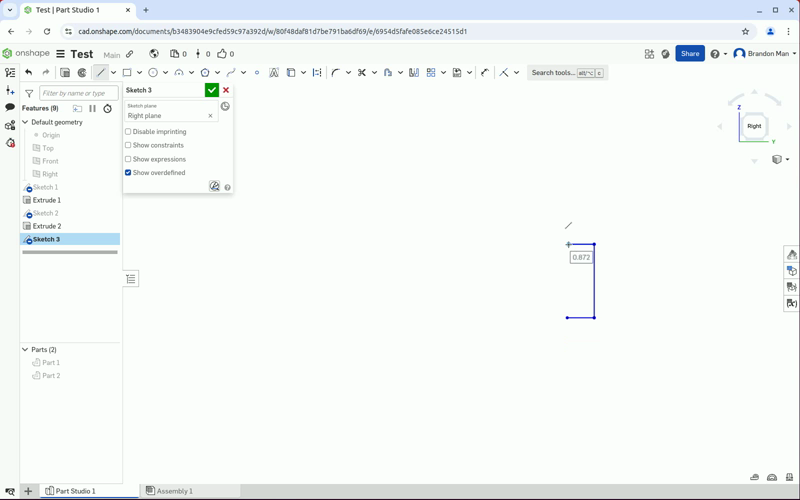
scroll(-6)
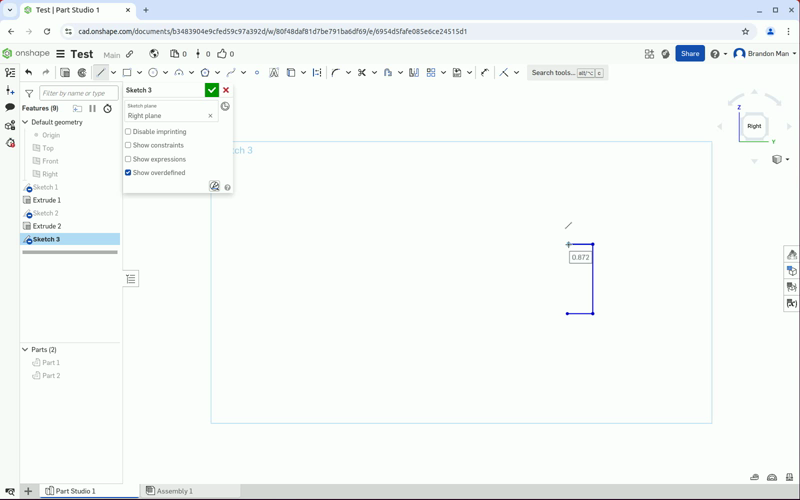
scroll(-6)
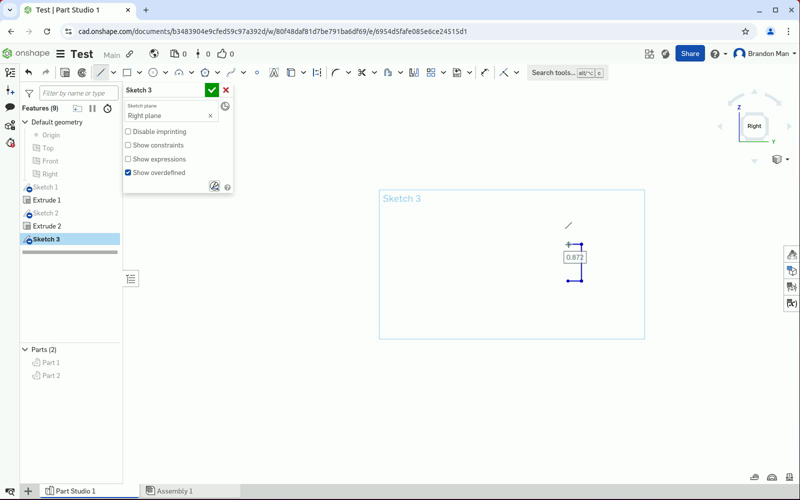
scroll(-6)
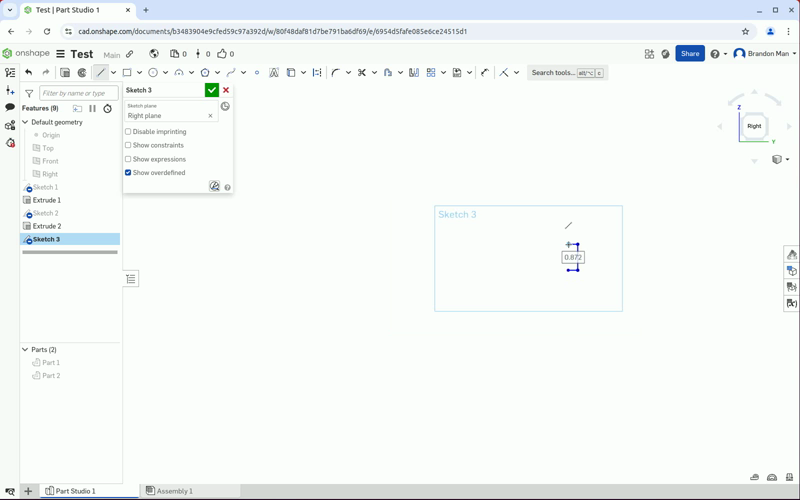
scroll(-6)
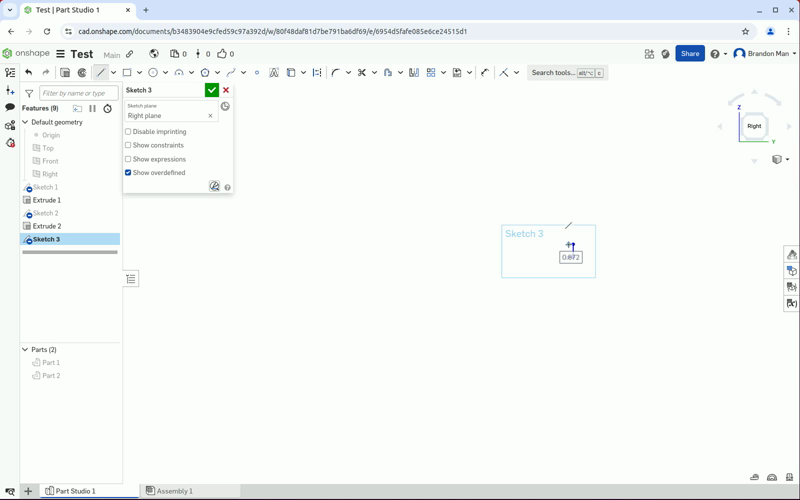
key_up(shift)
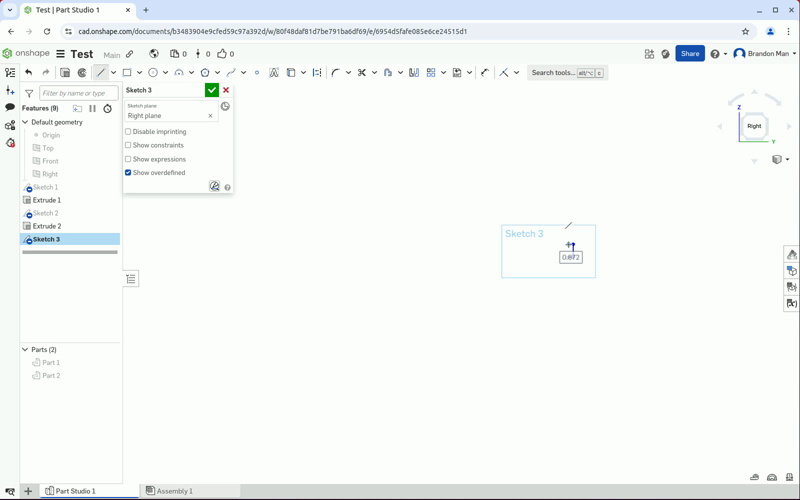
mouse_move(589, 244)
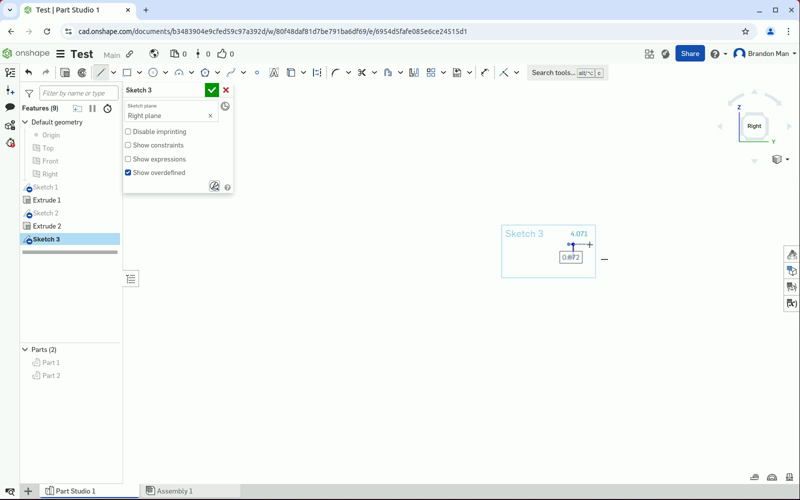
key_down(shift)
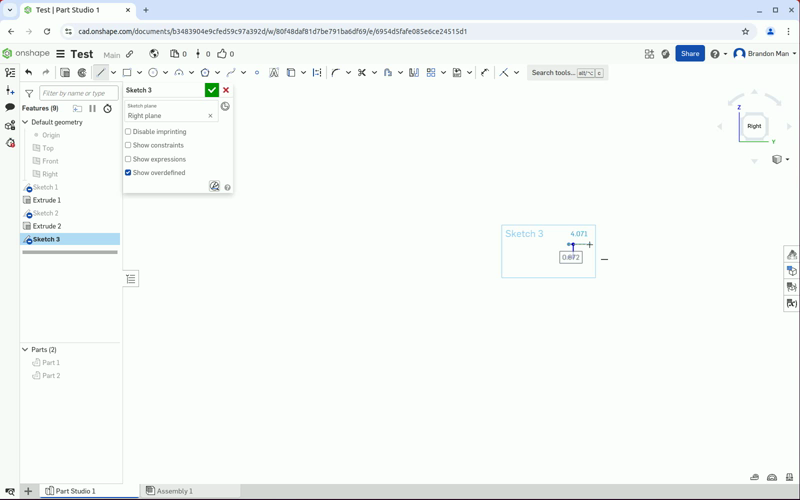
mouse_move(568, 257)
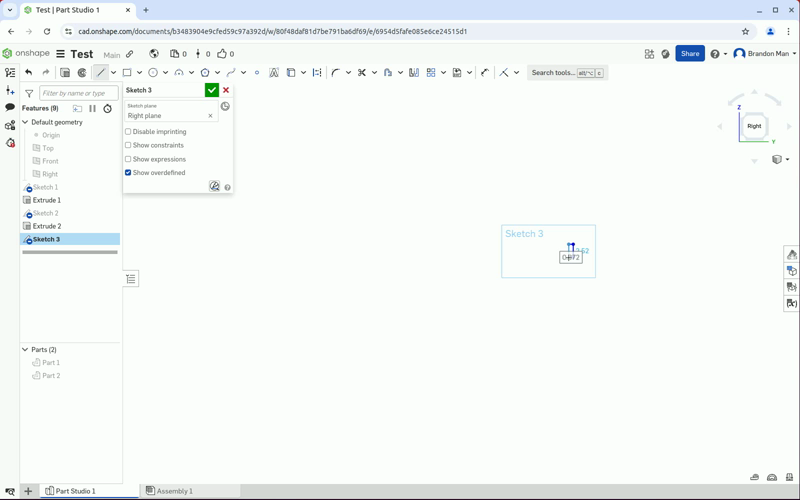
scroll(6)
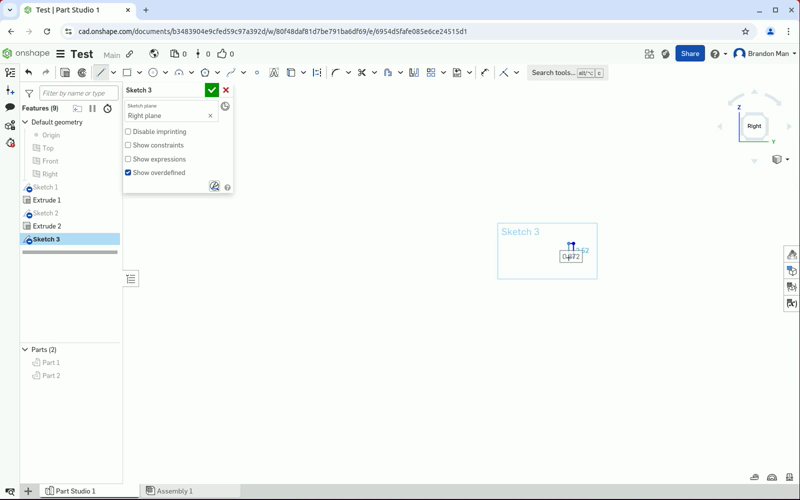
scroll(6)
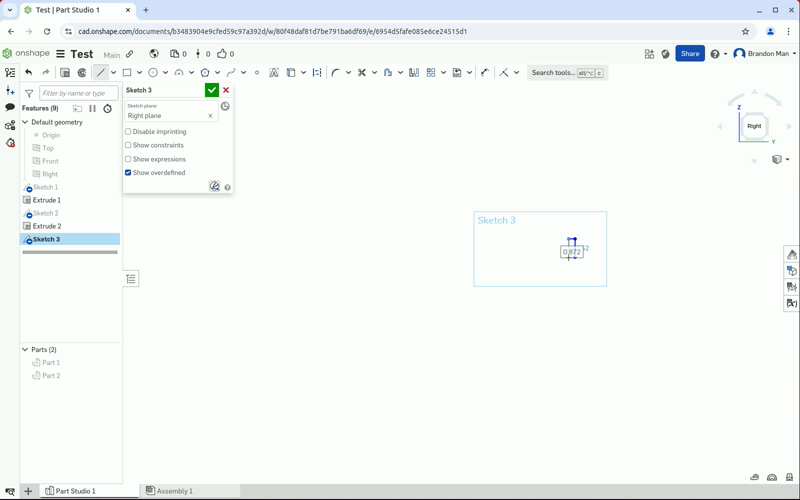
scroll(6)
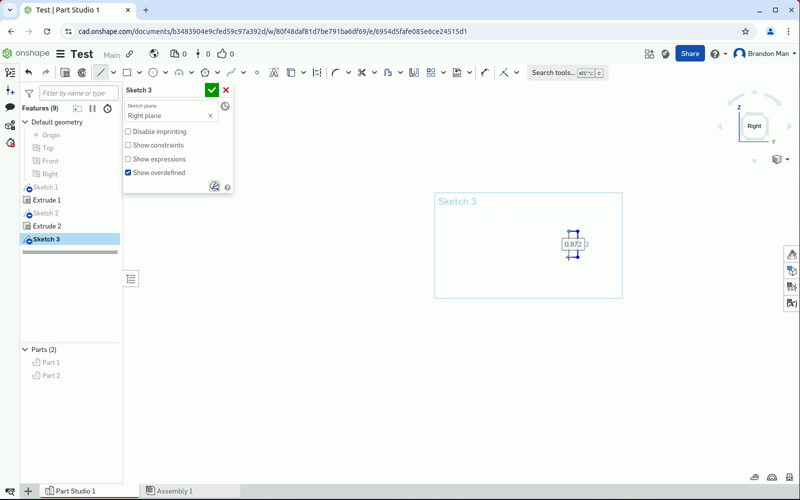
scroll(6)
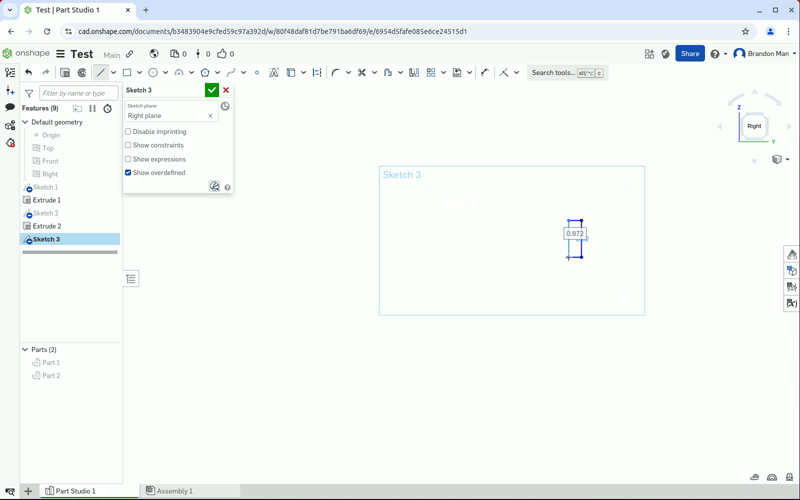
scroll(6)
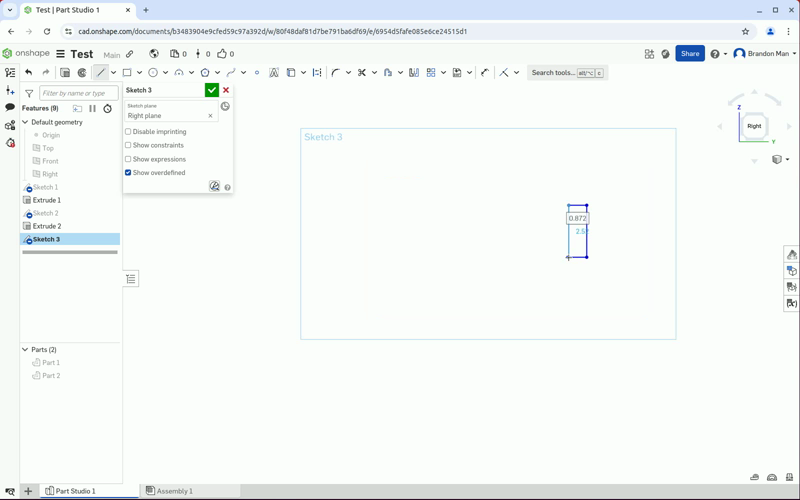
scroll(6)
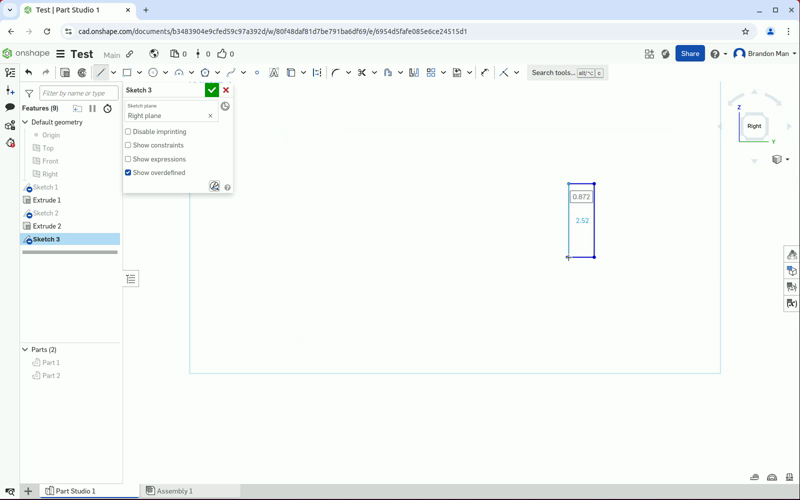
scroll(6)
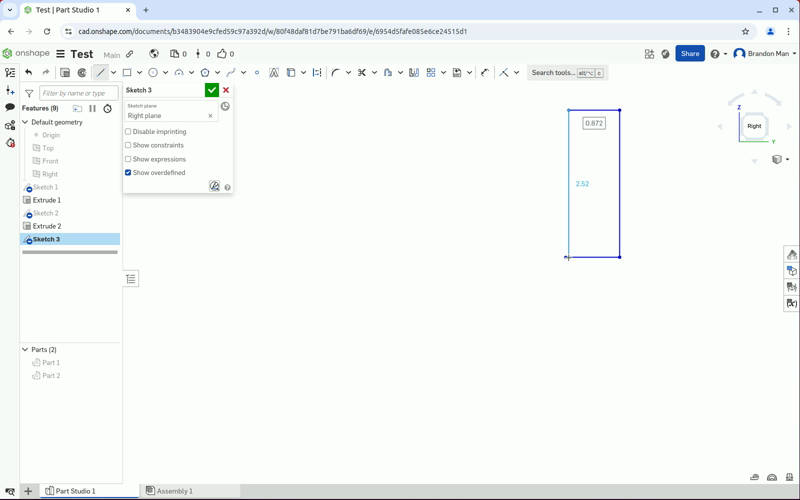
key_up(shift)
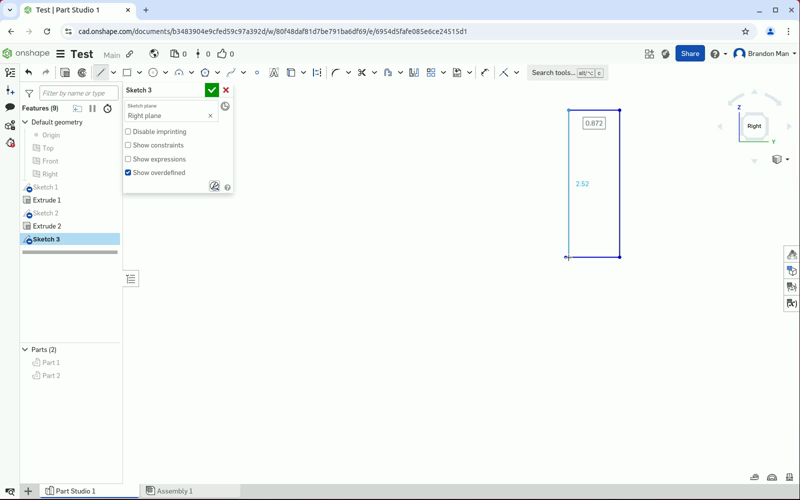
click(568, 257)
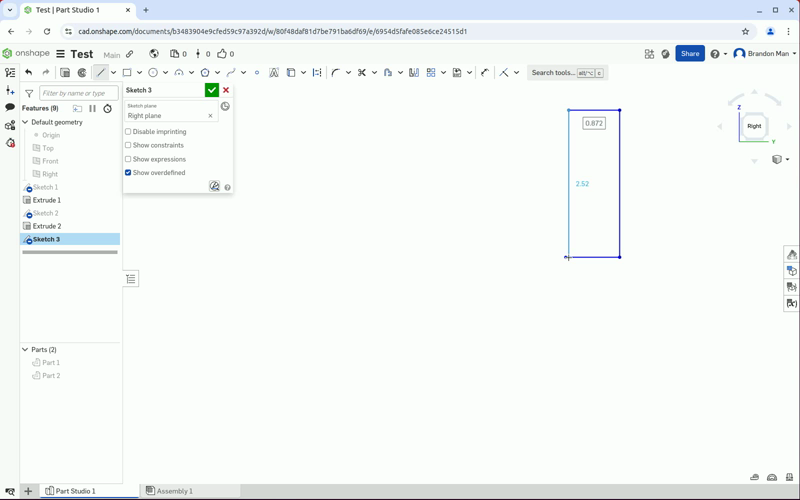
scroll(-6)
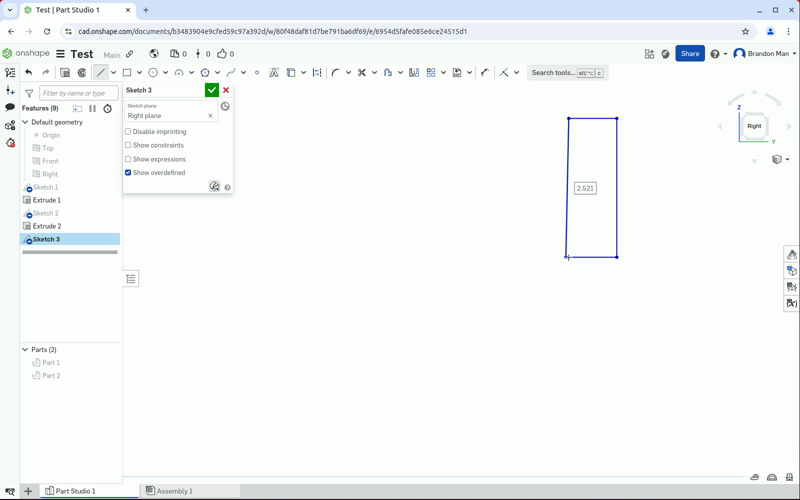
scroll(-6)
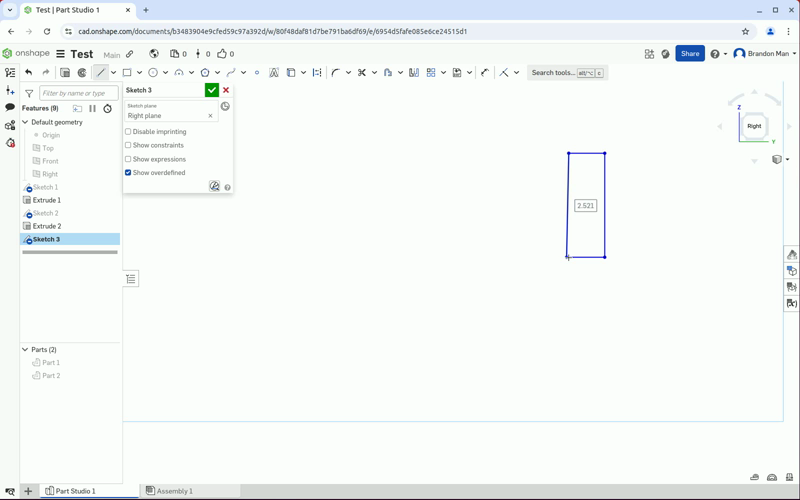
scroll(-6)
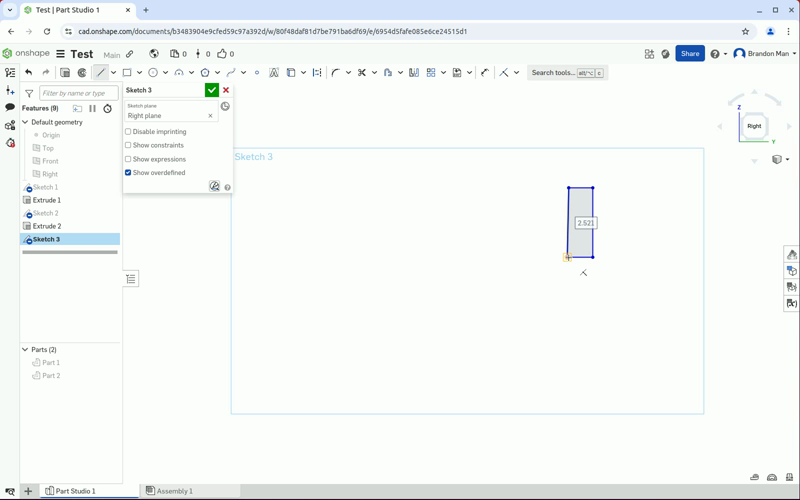
scroll(-6)
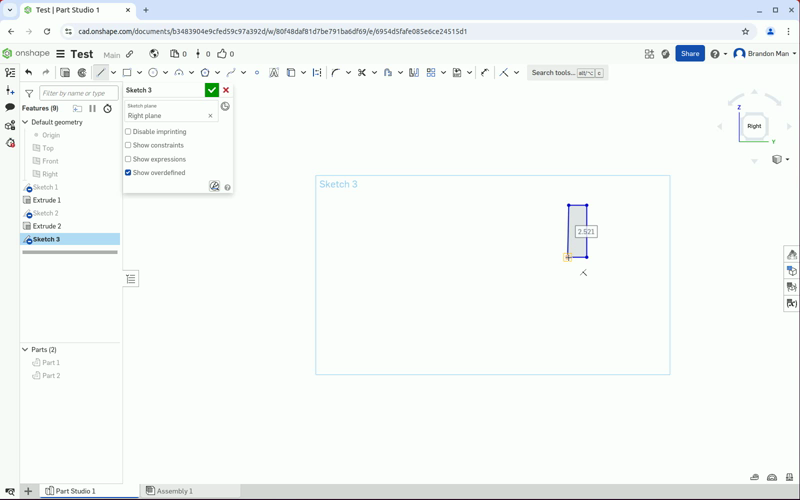
scroll(-6)
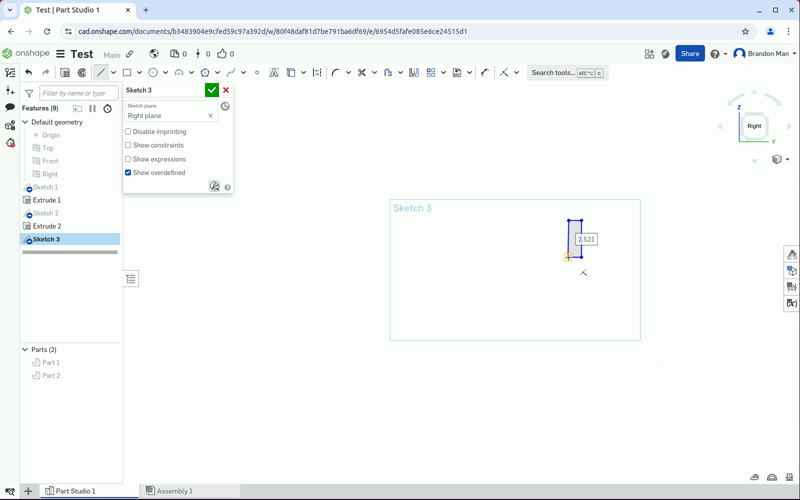
scroll(-6)
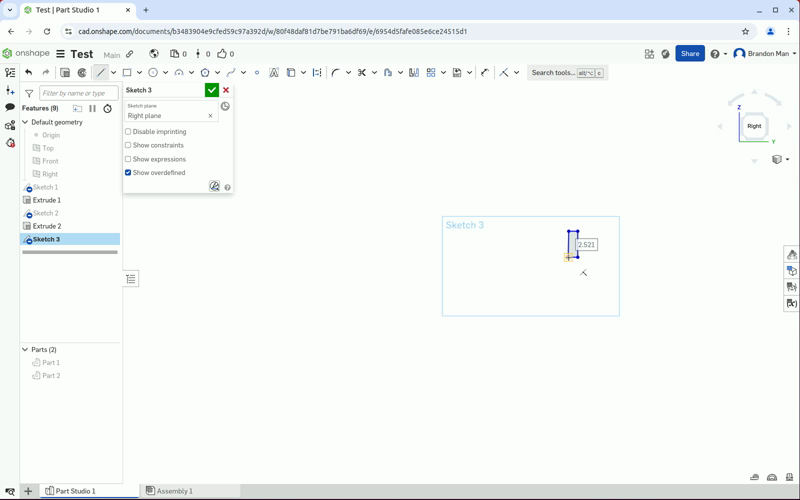
scroll(-6)
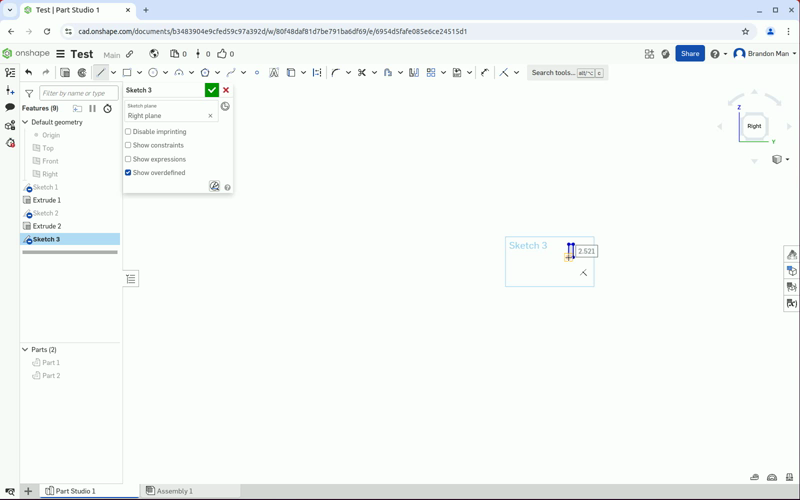
key(esc)
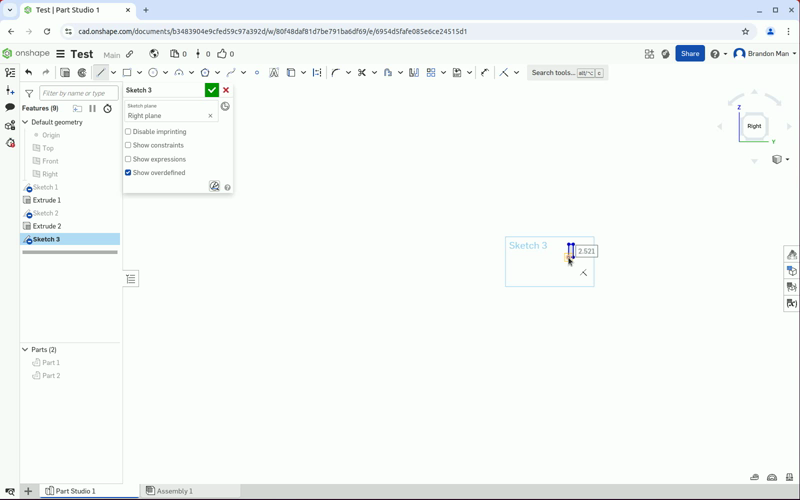
mouse_move(572, 249)
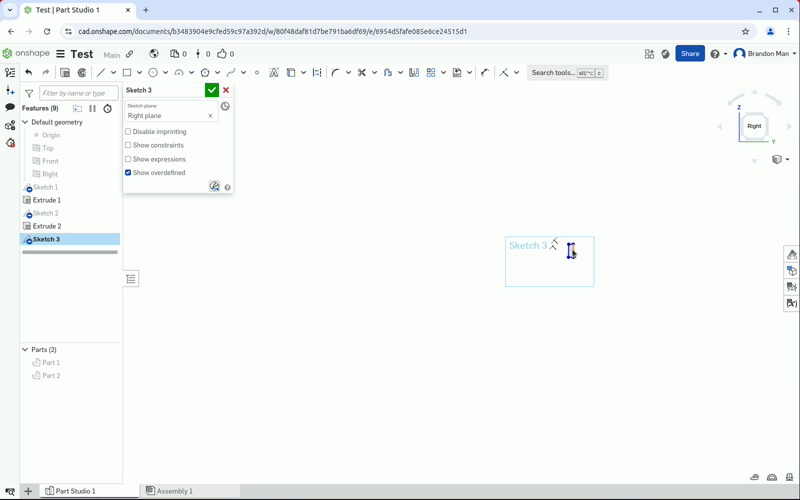
scroll(6)
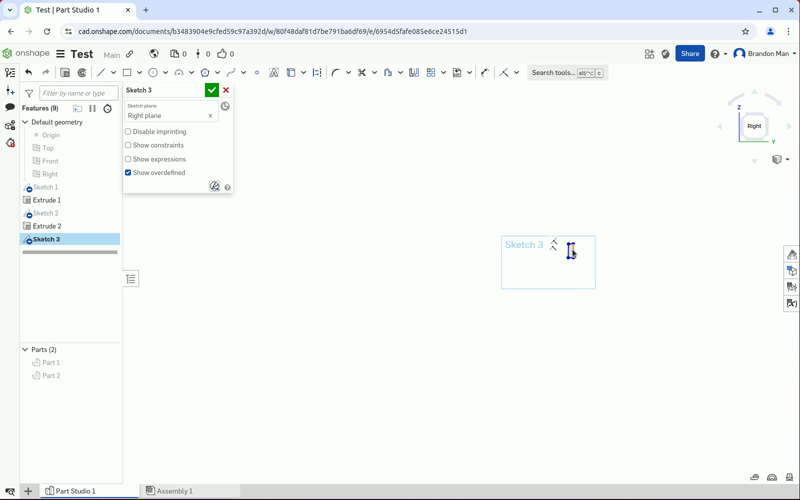
scroll(6)
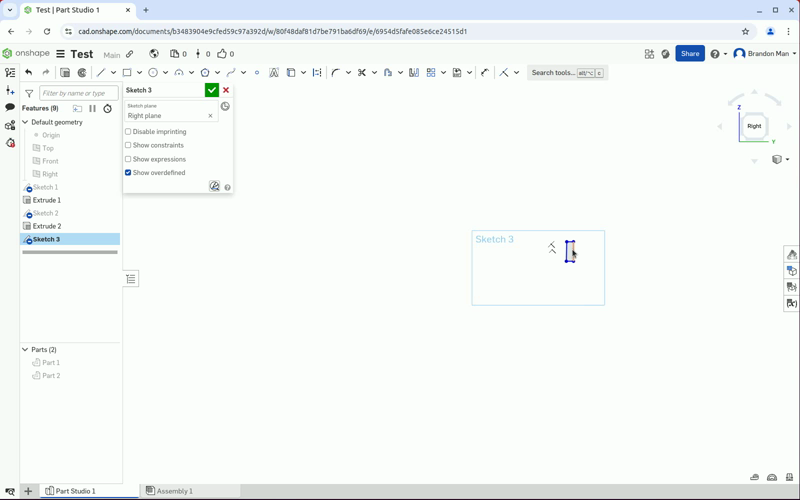
scroll(6)
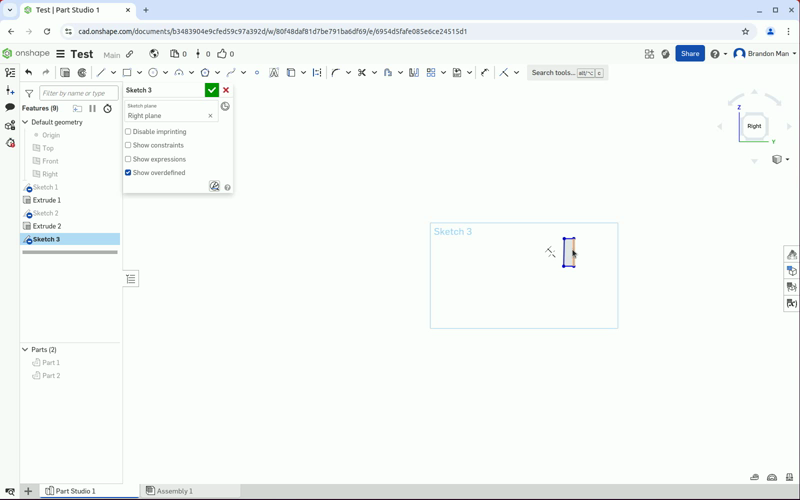
scroll(6)
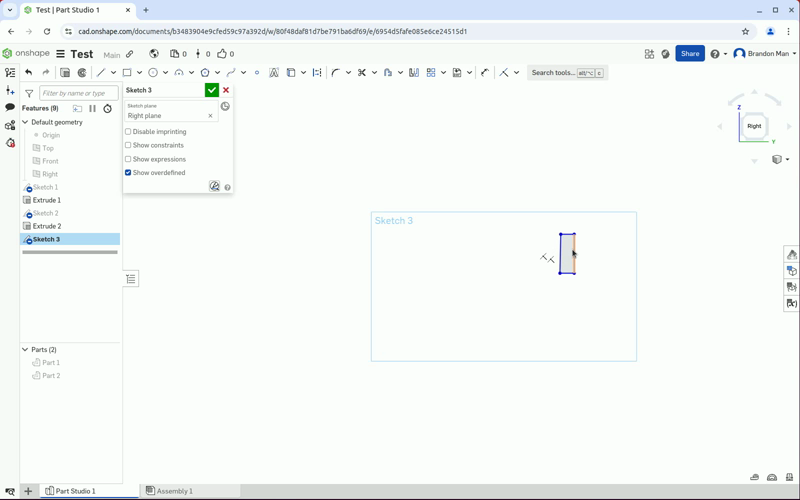
scroll(6)
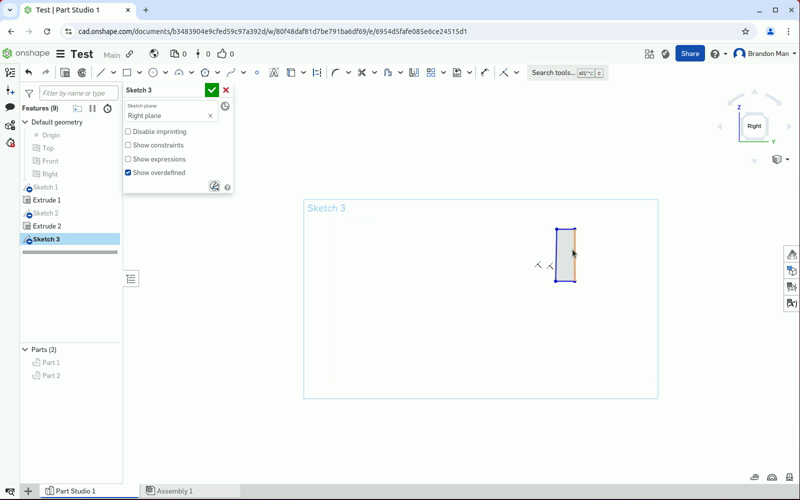
scroll(6)
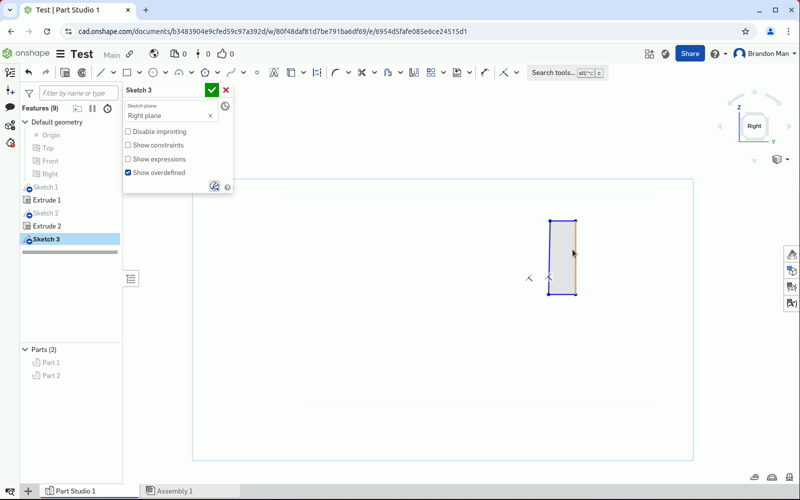
scroll(6)
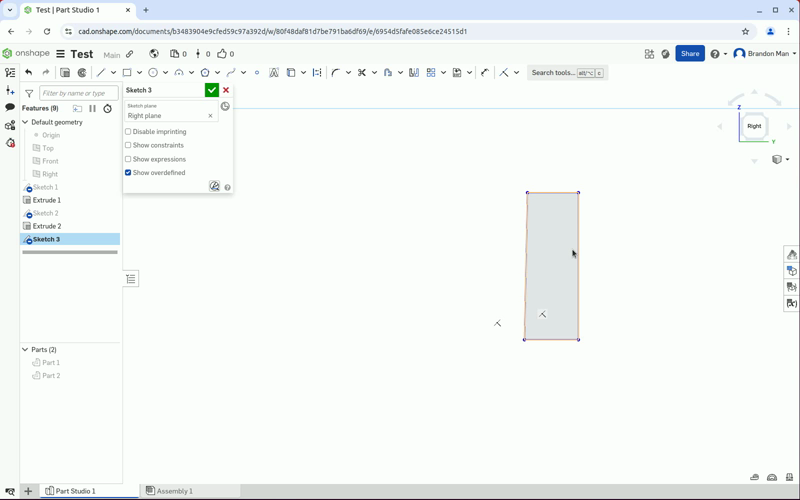
click(572, 249)
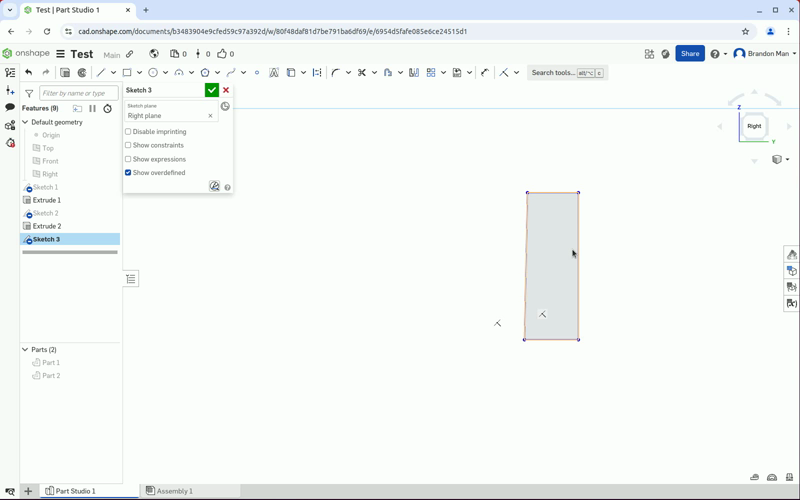
scroll(-6)
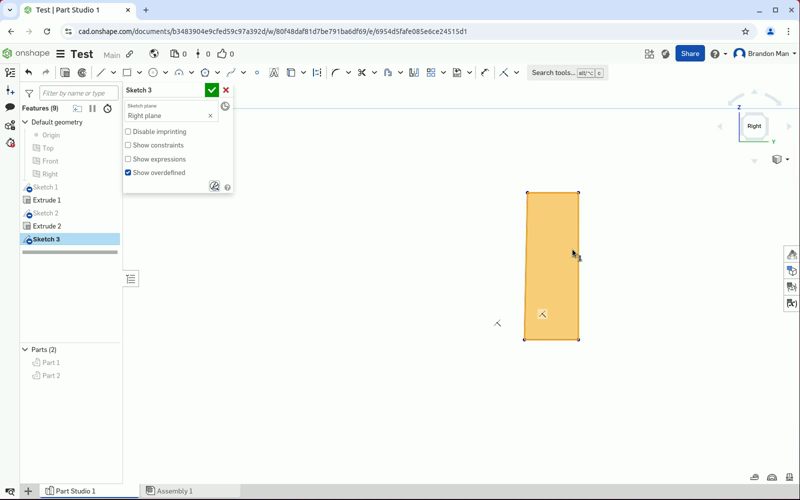
scroll(-6)
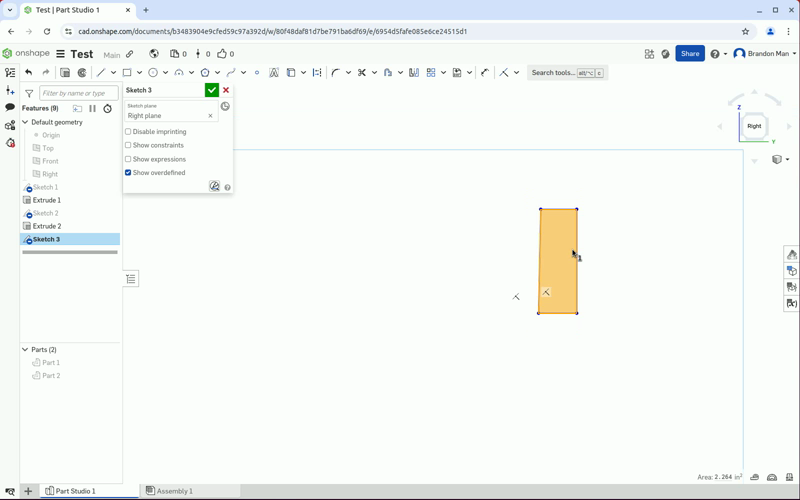
scroll(-6)
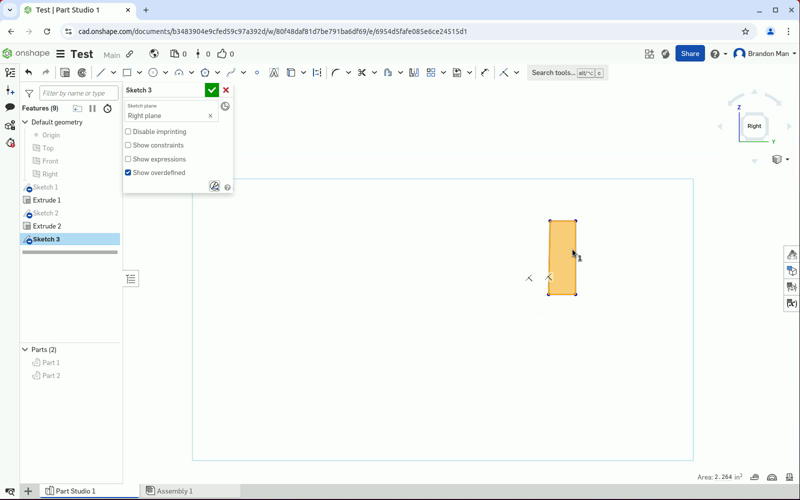
scroll(-6)
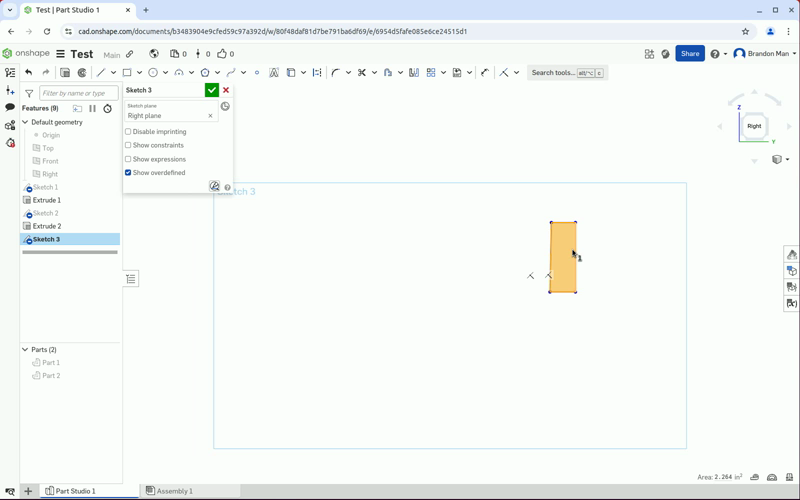
scroll(-6)
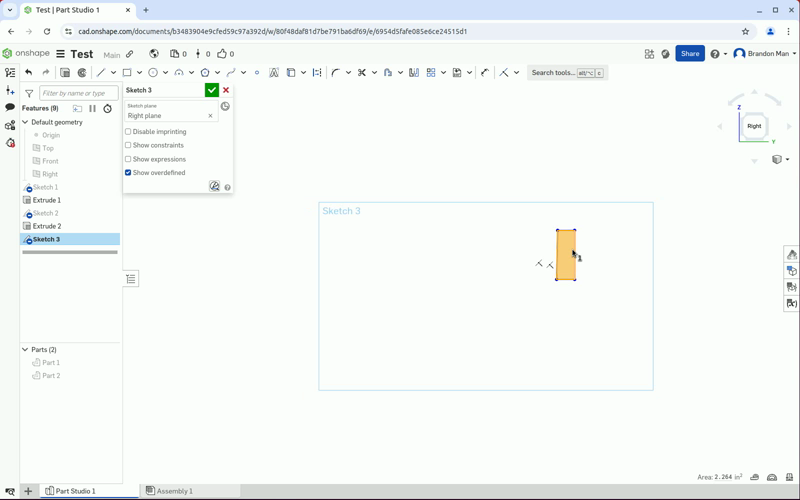
scroll(-6)
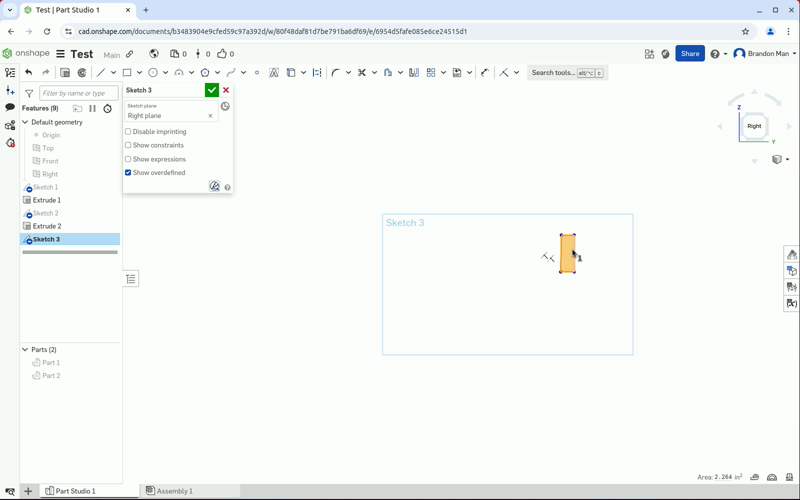
scroll(-6)
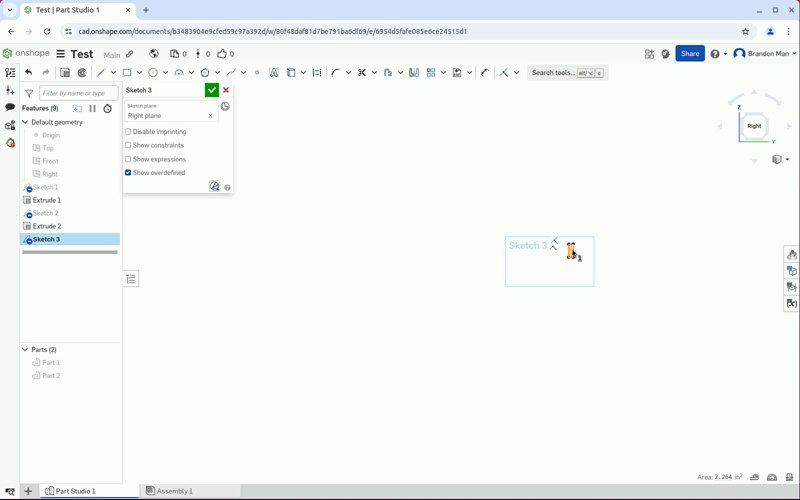
mouse_move(73, 352)
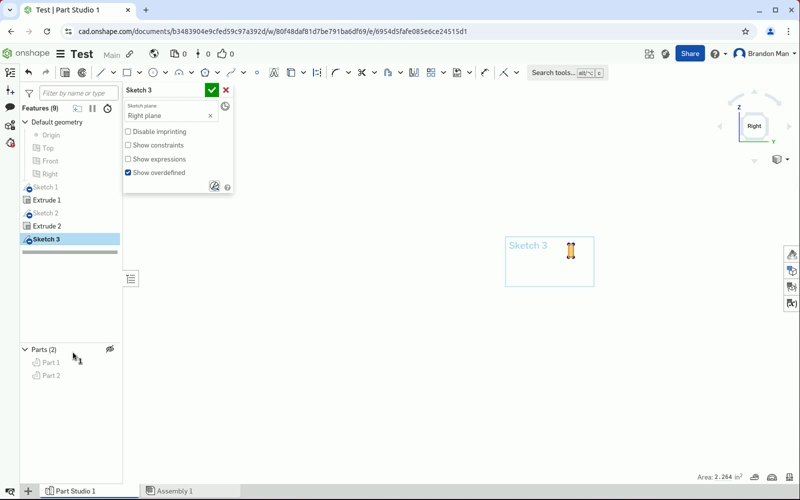
key(shift+y)
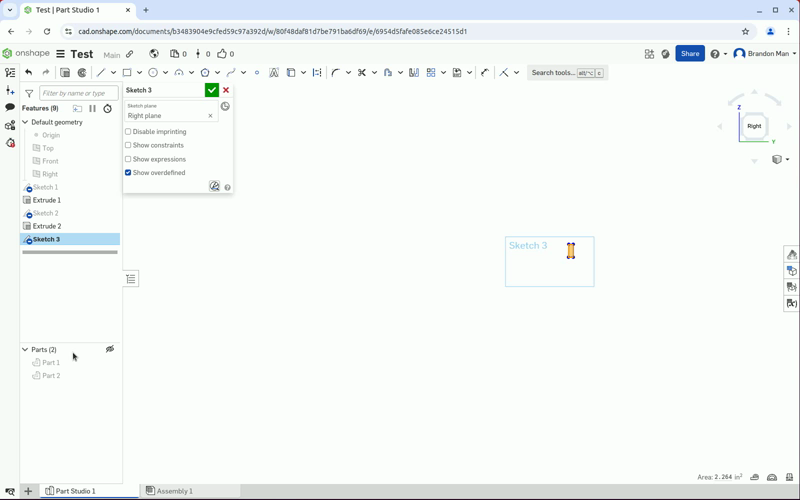
key(shift+e)
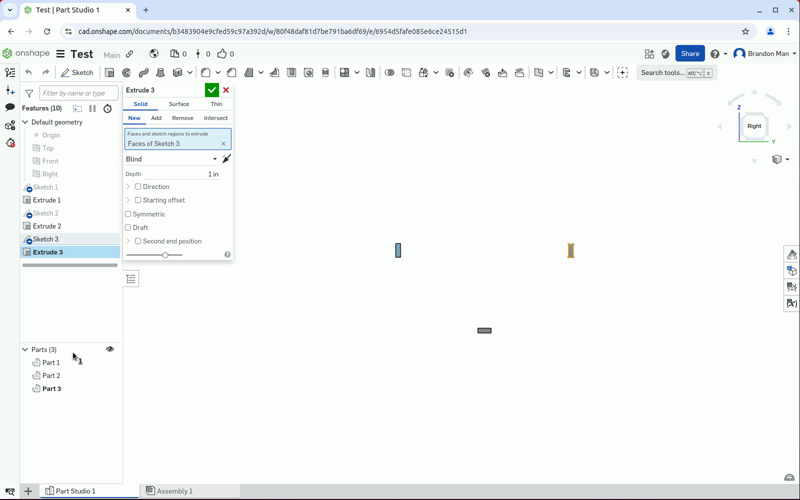
mouse_move(143, 106)
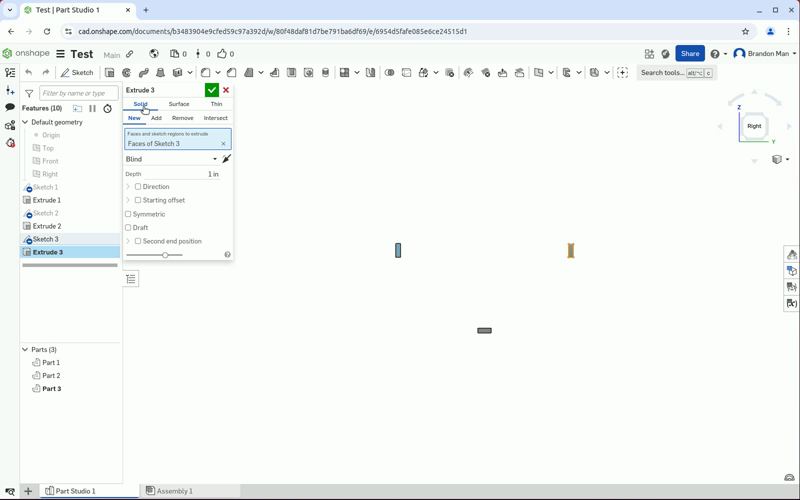
click(143, 106)
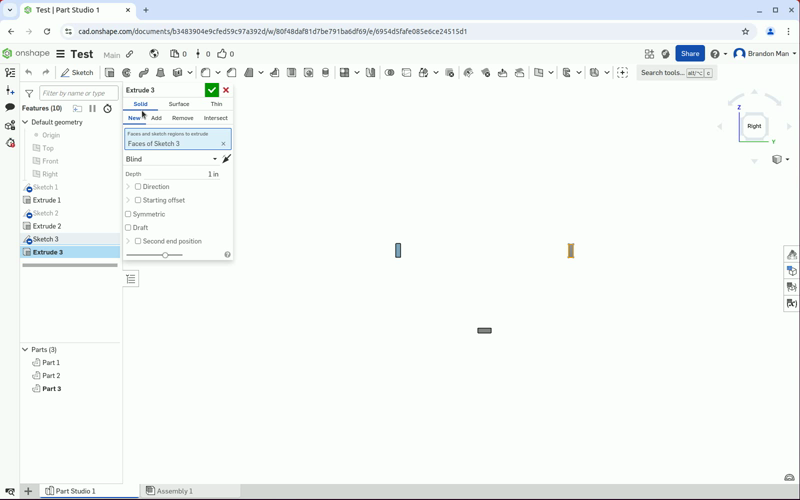
mouse_move(137, 120)
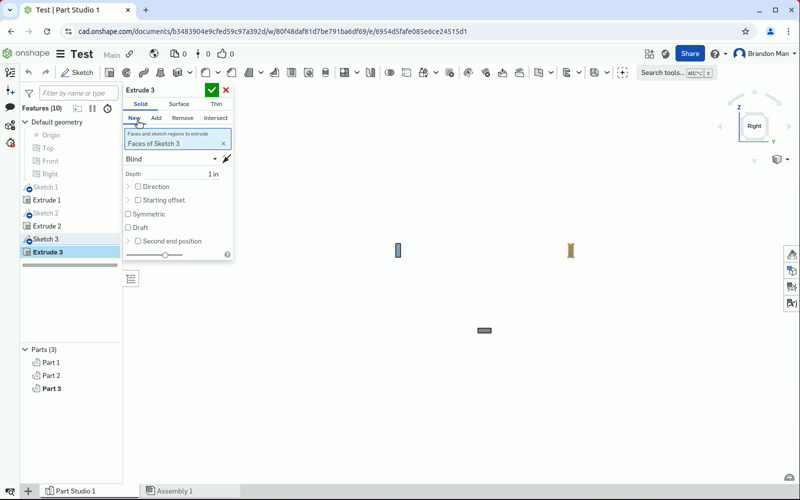
click(137, 120)
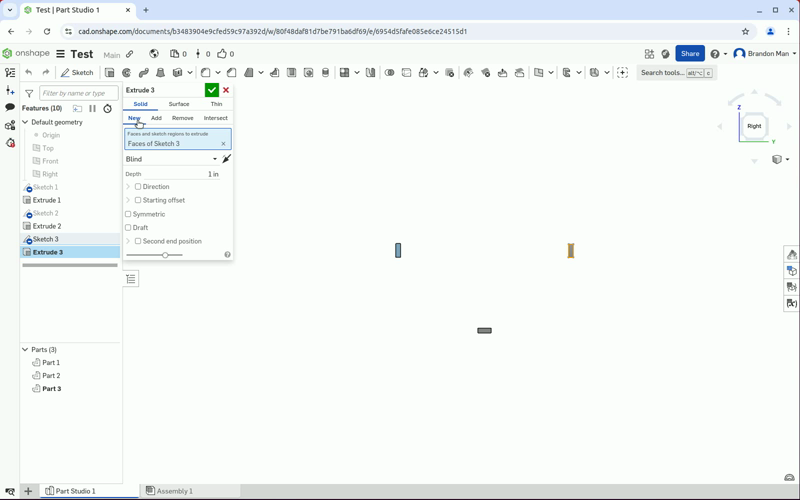
key(tab, 4)
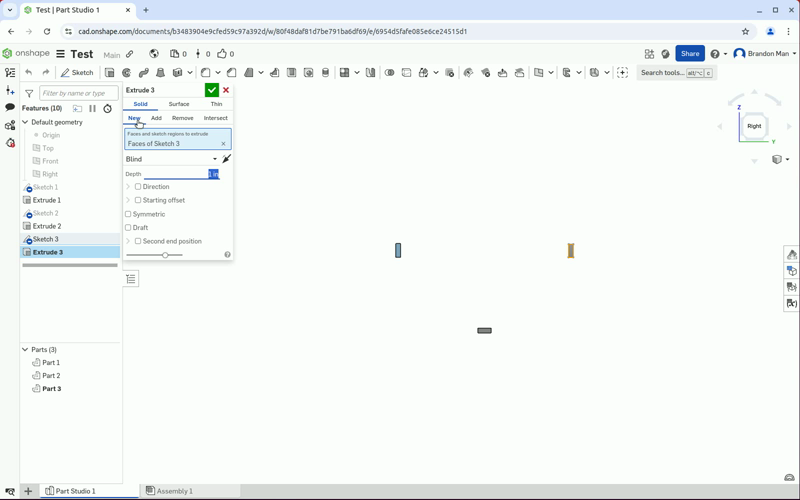
text(-0.963)
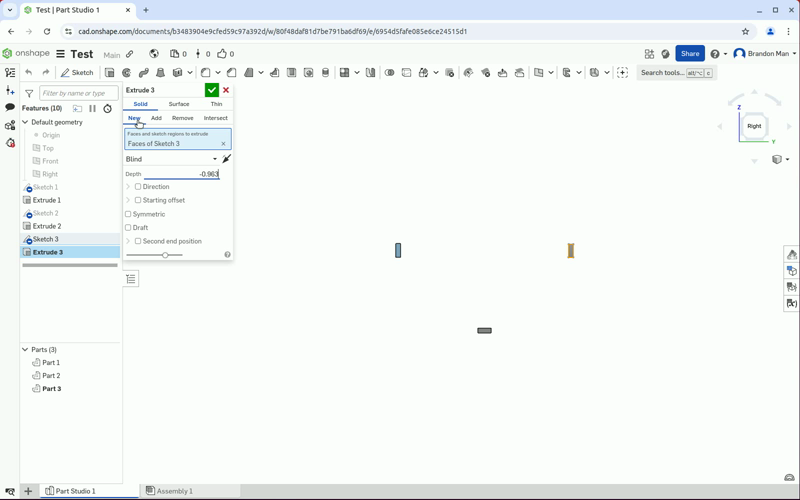
key(enter)
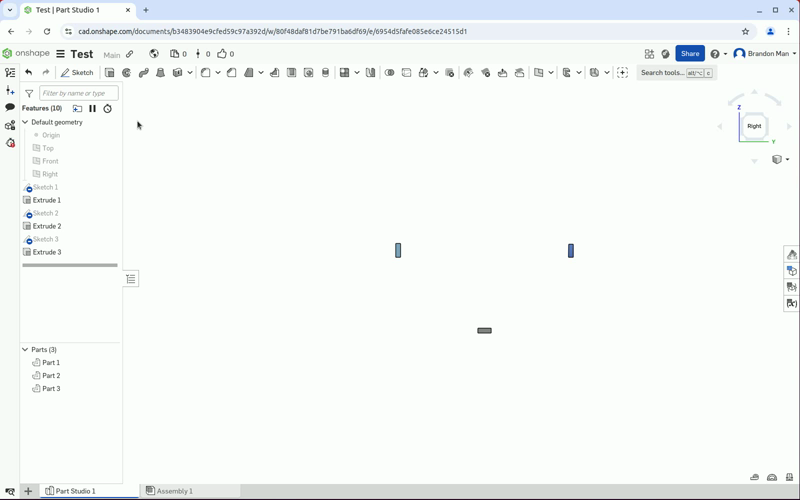
key(shift+h)
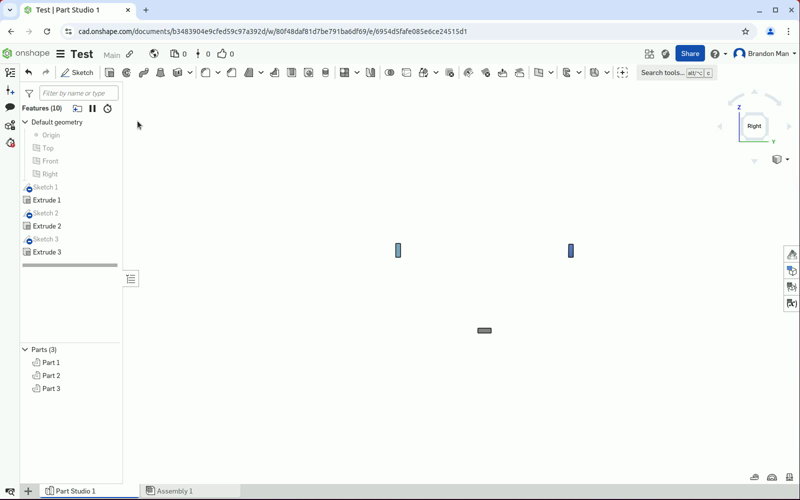
key(shift+h)
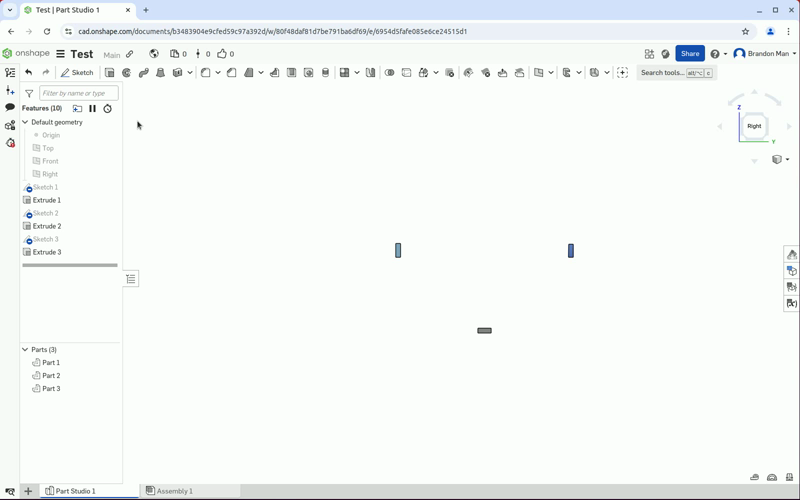
mouse_move(73, 189)
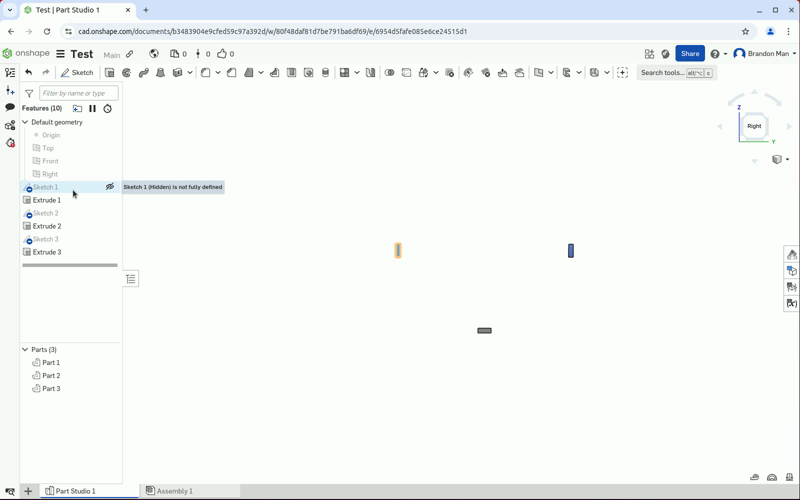
click(73, 189)
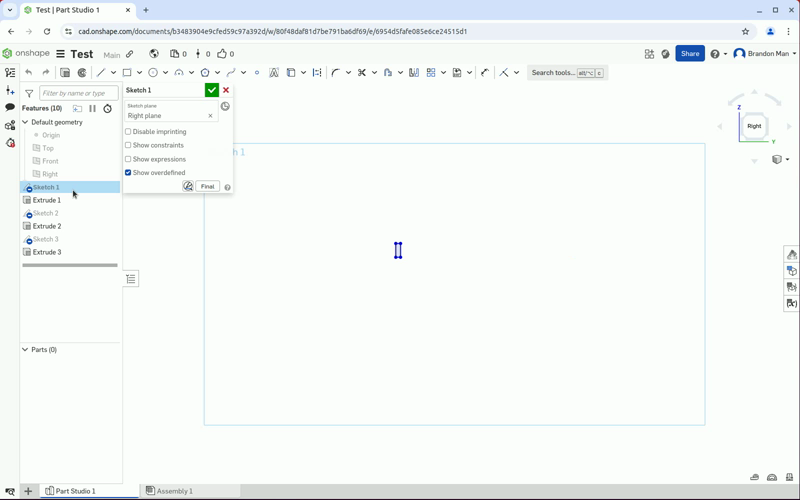
mouse_move(229, 92)
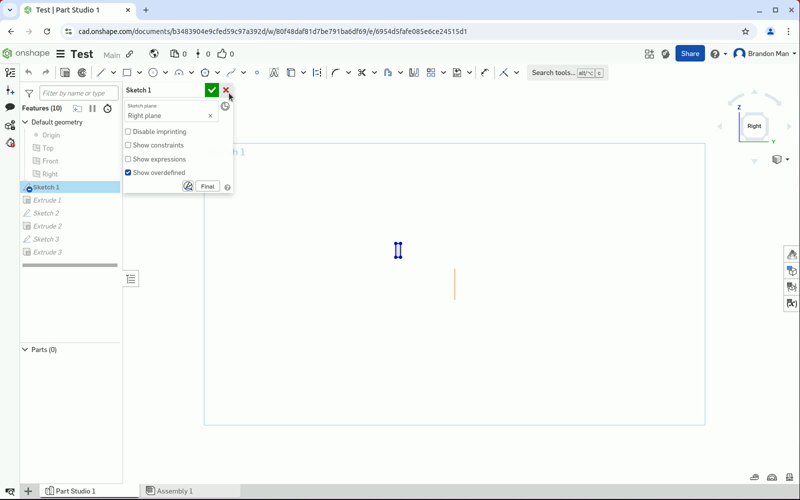
click(229, 92)
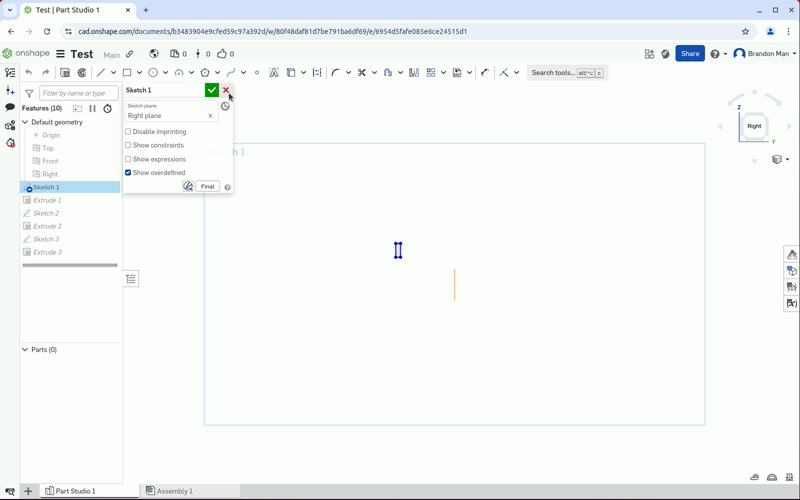
key(shift+s)
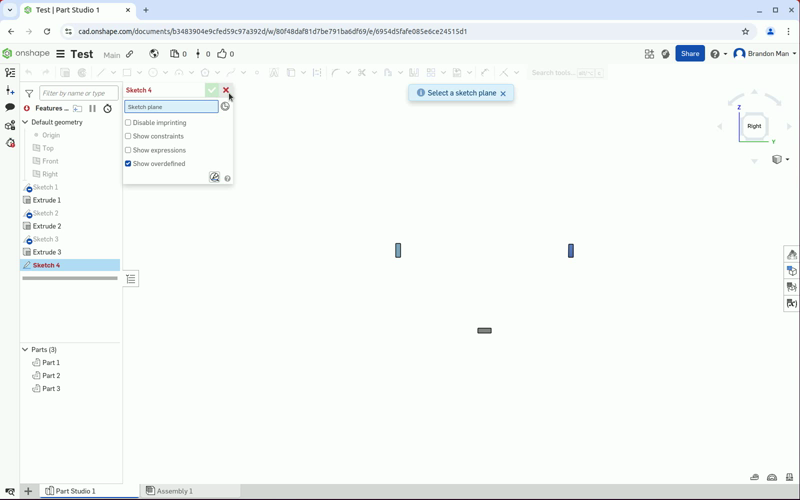
mouse_move(73, 176)
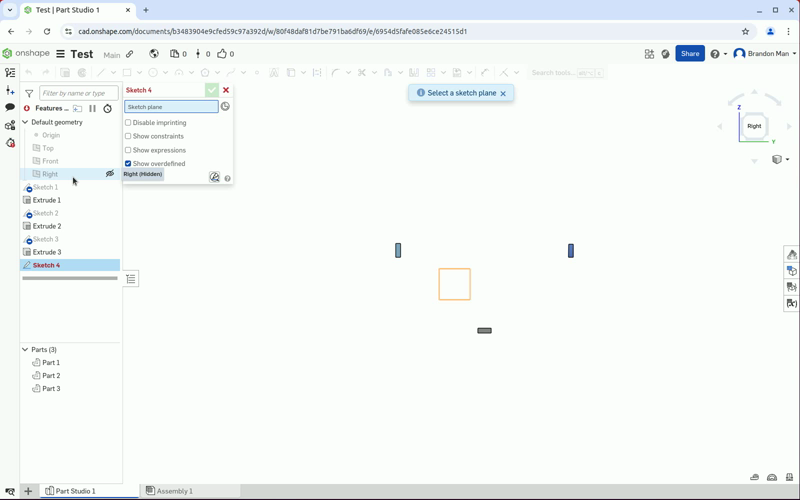
click(73, 176)
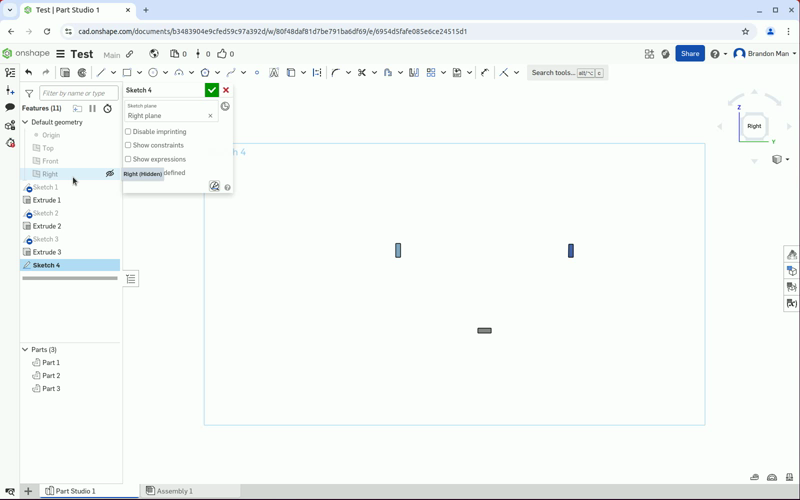
mouse_move(73, 352)
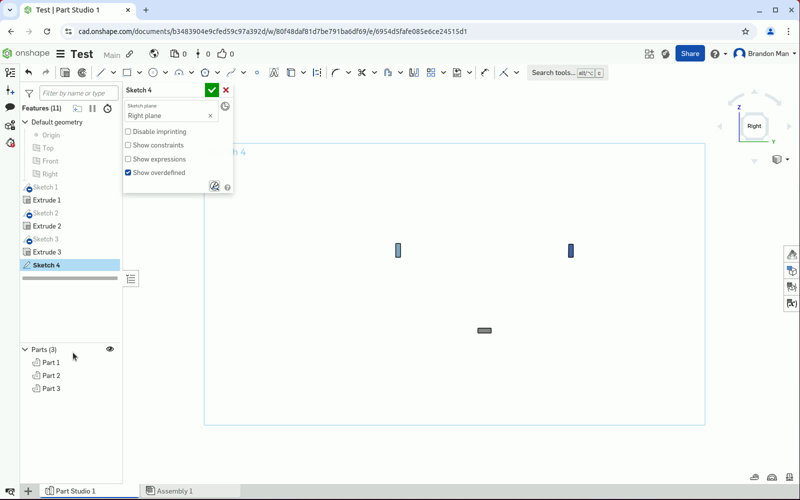
key(y)
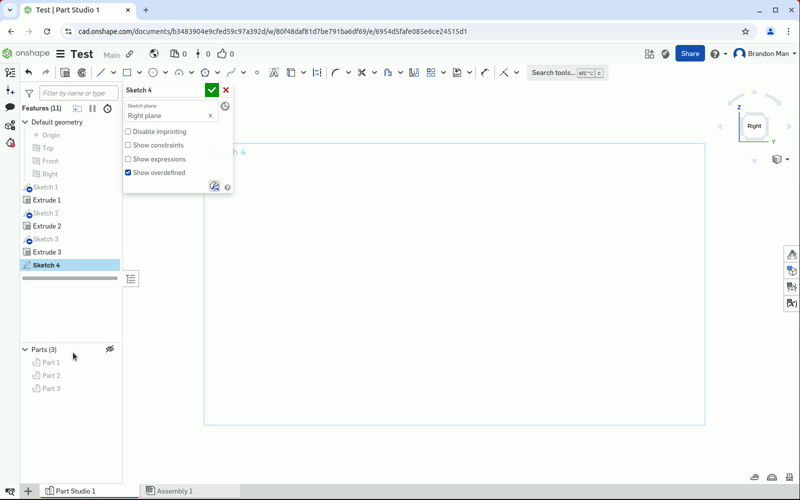
key(l)
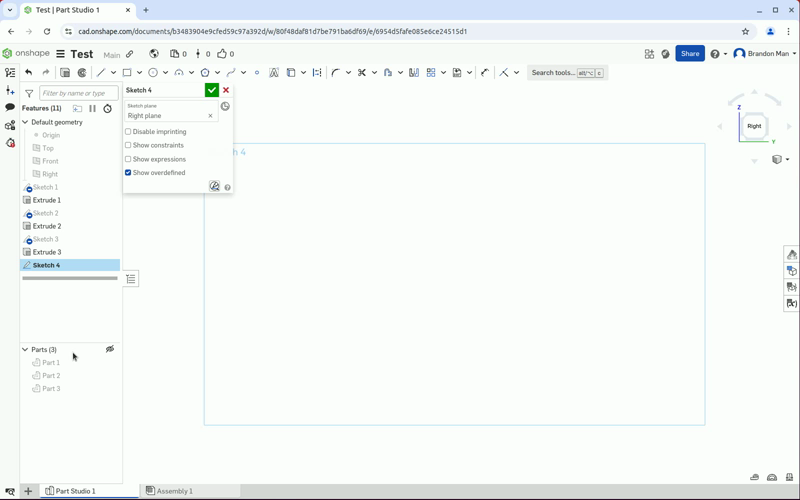
key_down(shift)
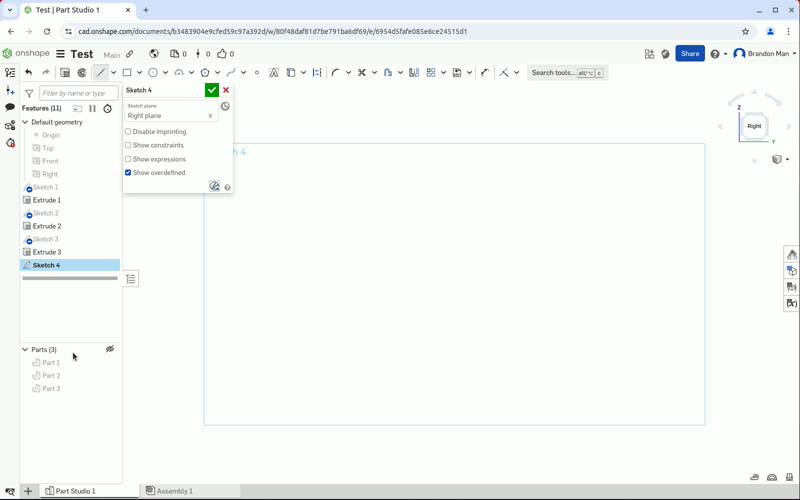
mouse_move(409, 328)
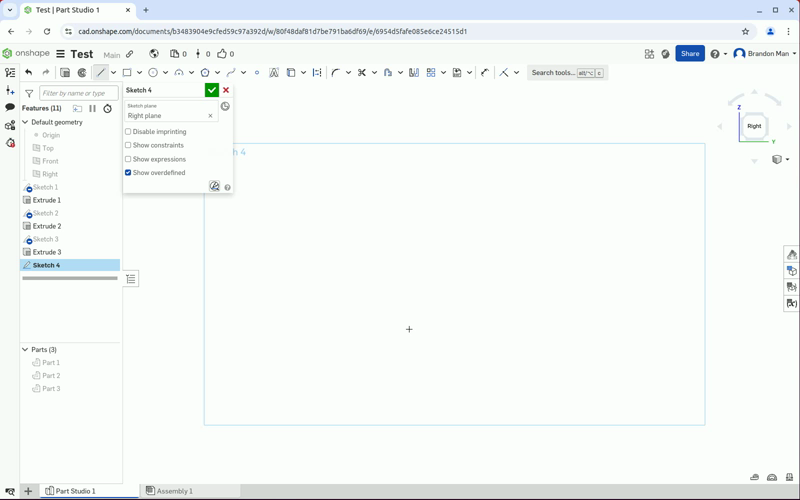
click(409, 328)
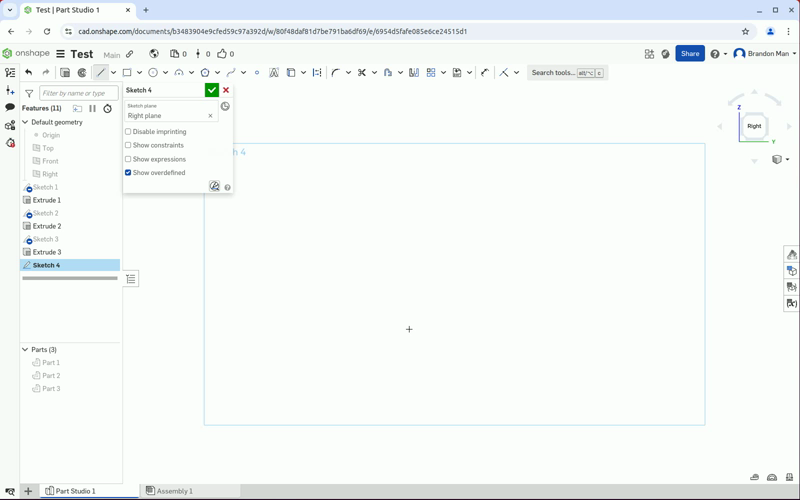
key_up(shift)
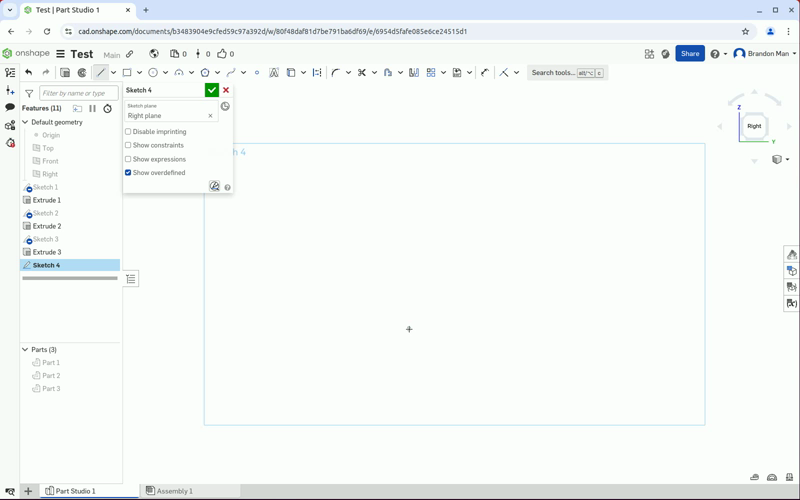
key_down(shift)
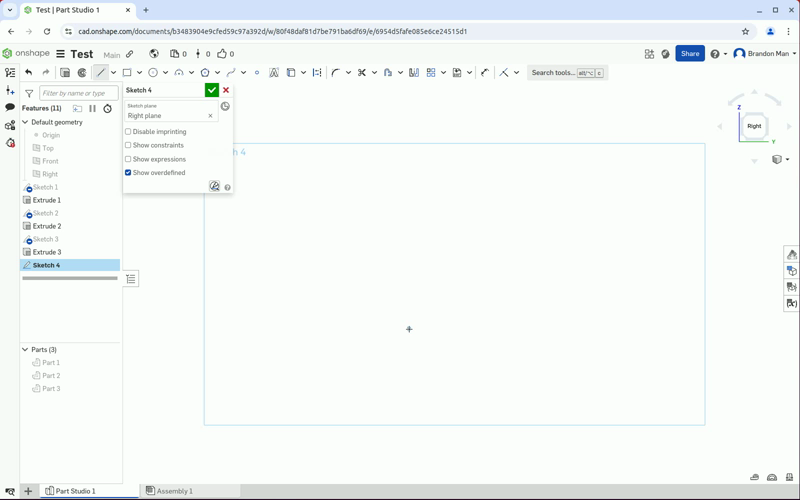
mouse_move(482, 328)
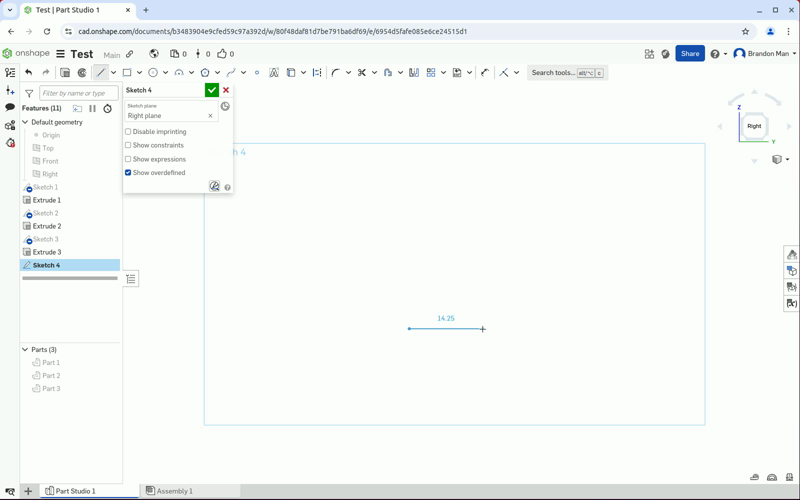
click(482, 328)
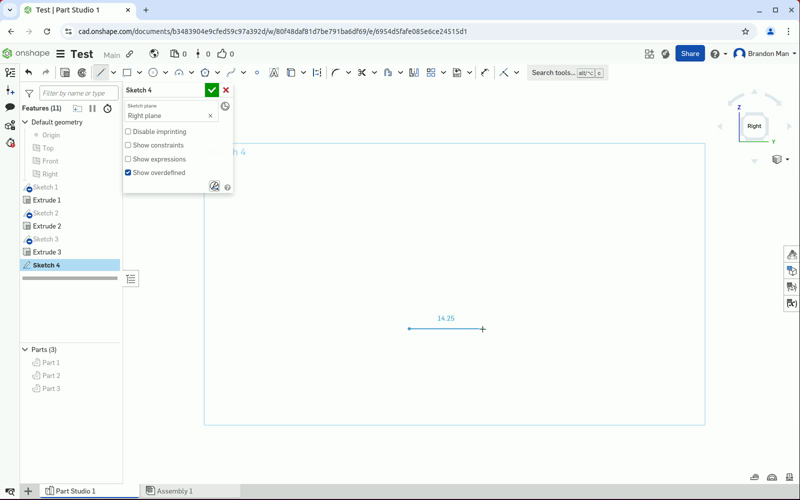
key_up(shift)
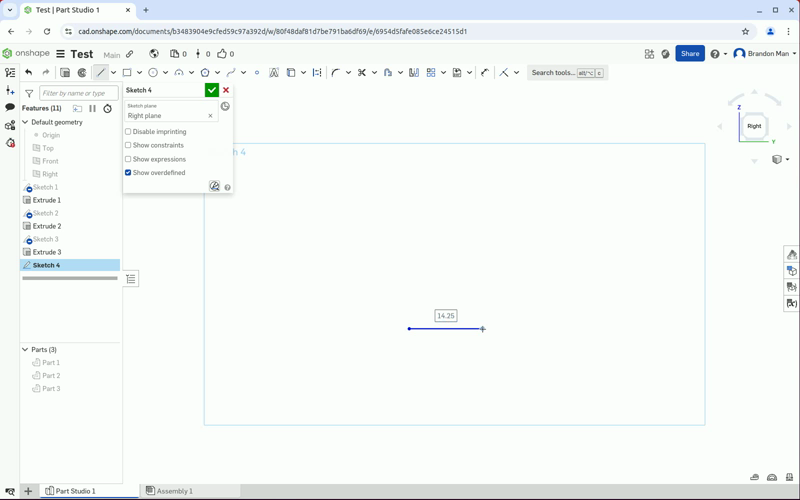
key_down(shift)
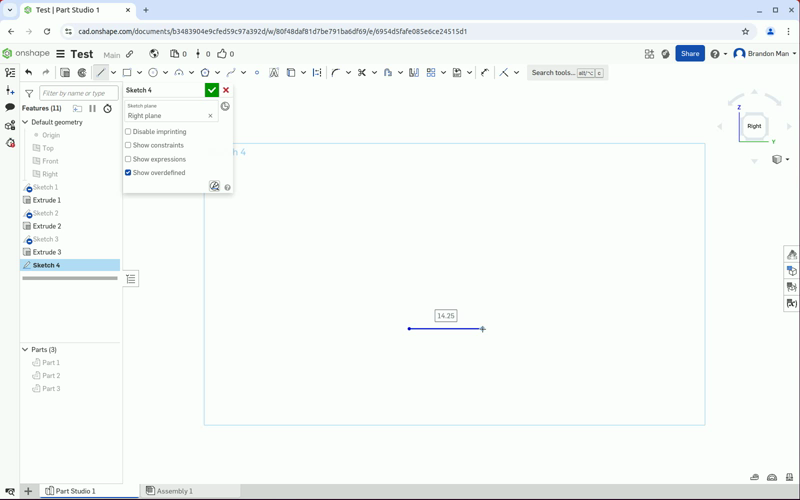
mouse_move(512, 328)
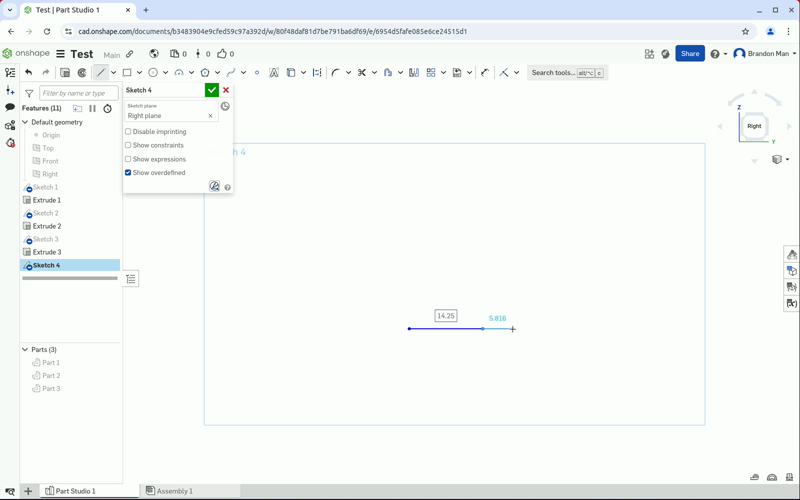
mouse_move(482, 325)
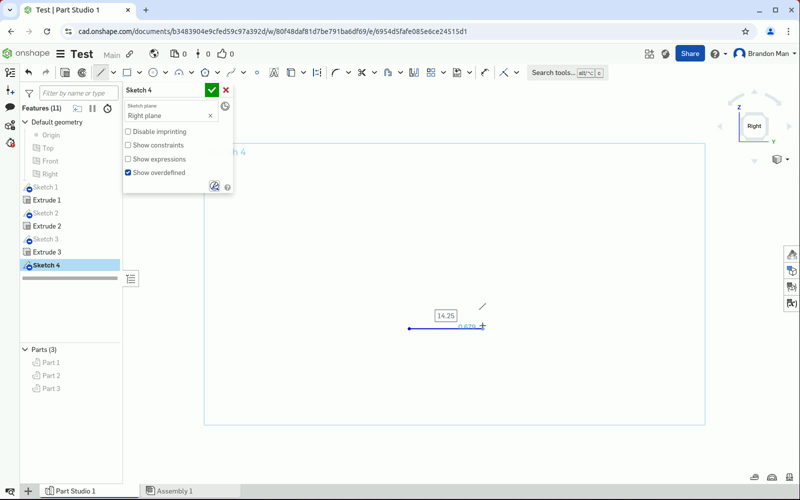
scroll(6)
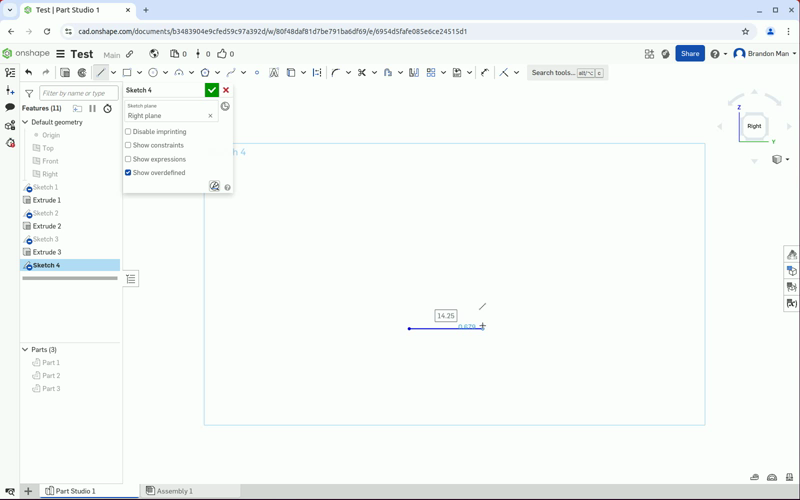
scroll(6)
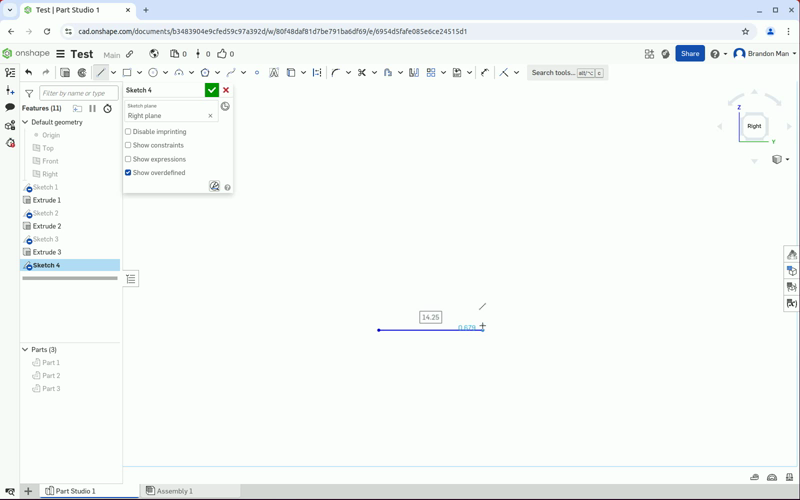
scroll(6)
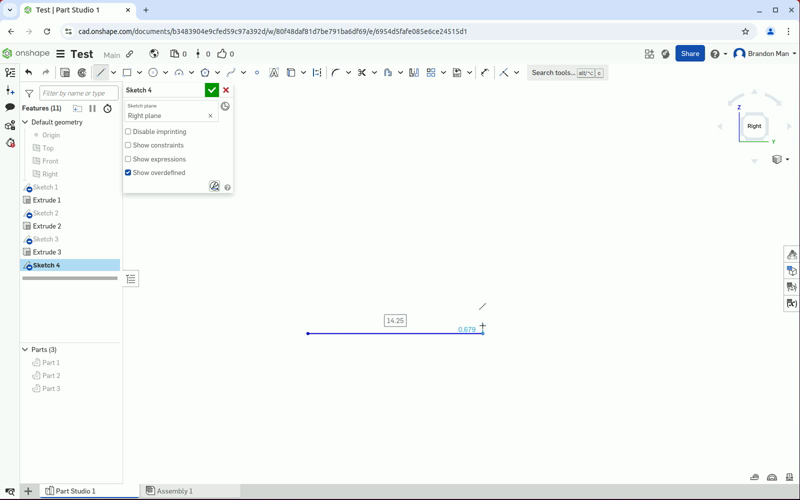
scroll(6)
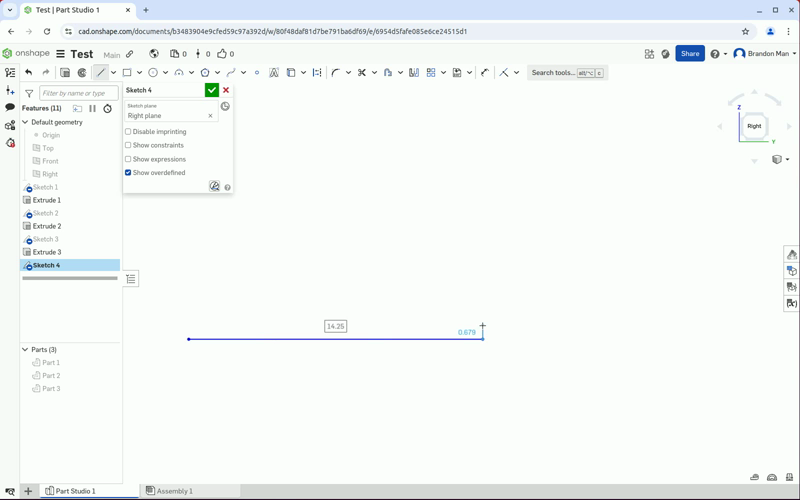
scroll(6)
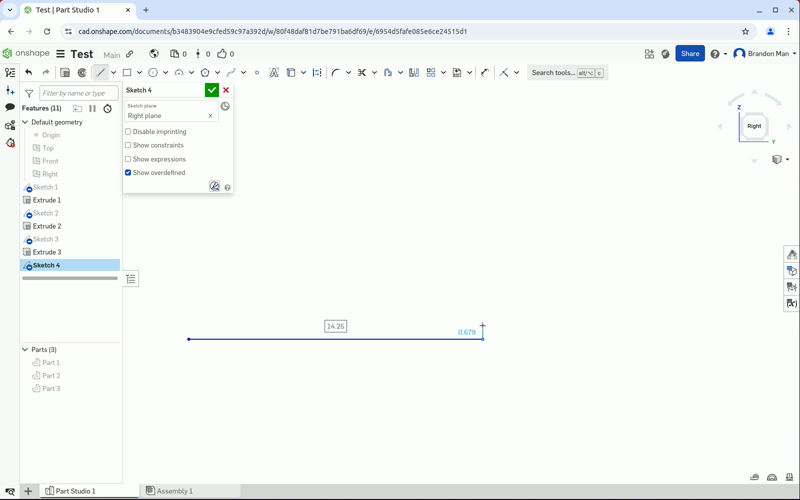
scroll(6)
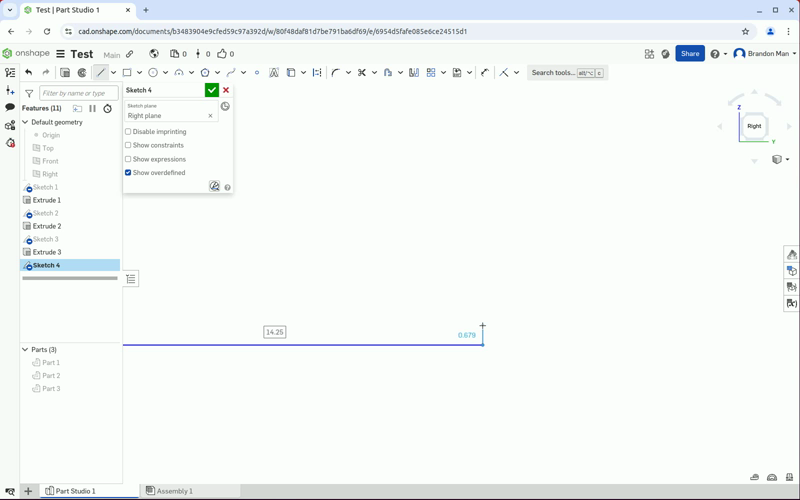
scroll(6)
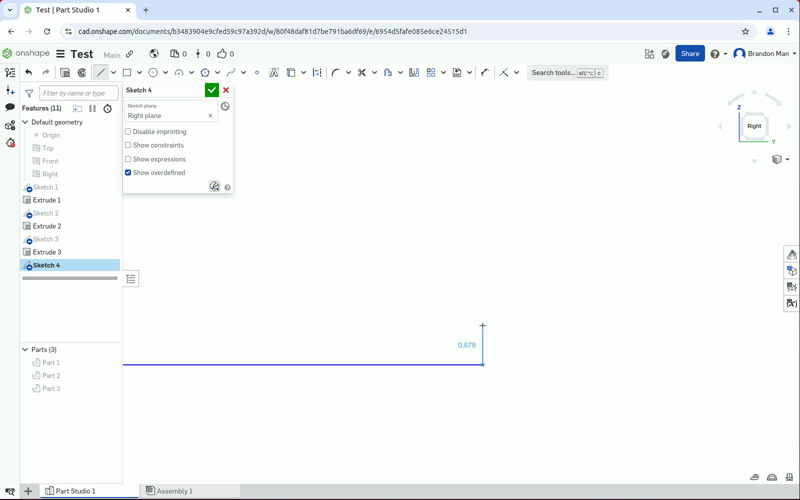
click(482, 325)
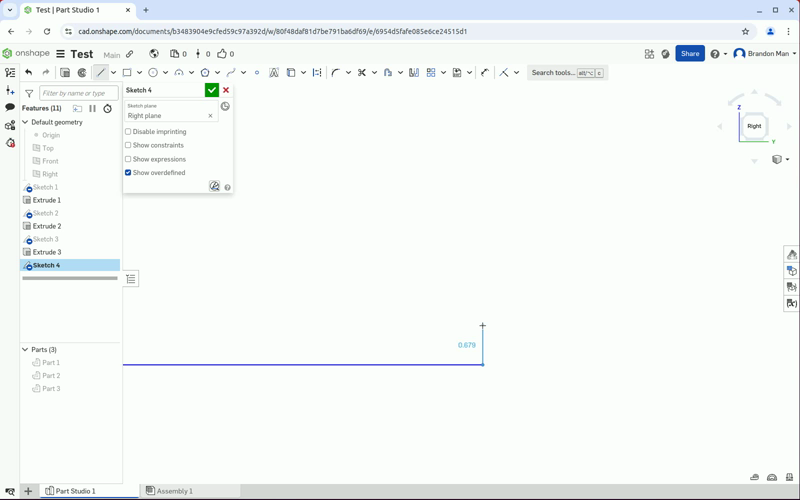
scroll(-6)
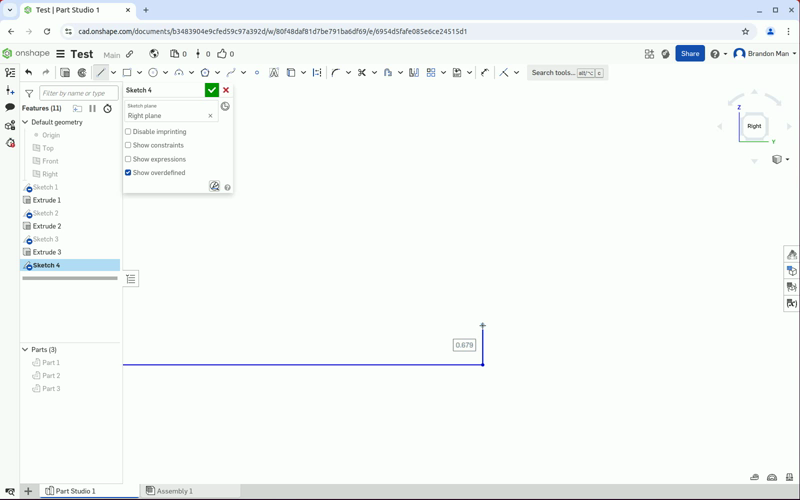
scroll(-6)
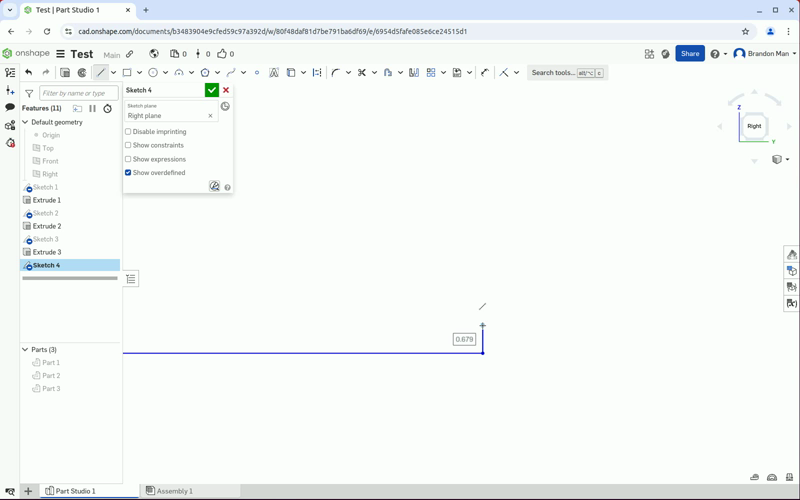
scroll(-6)
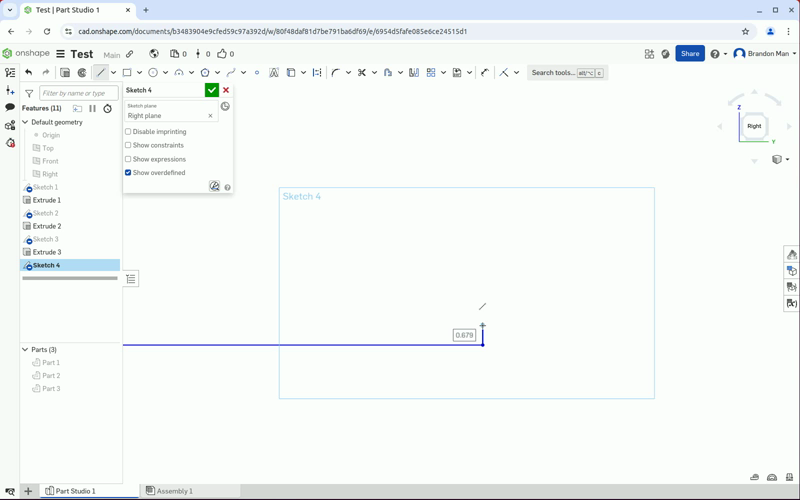
scroll(-6)
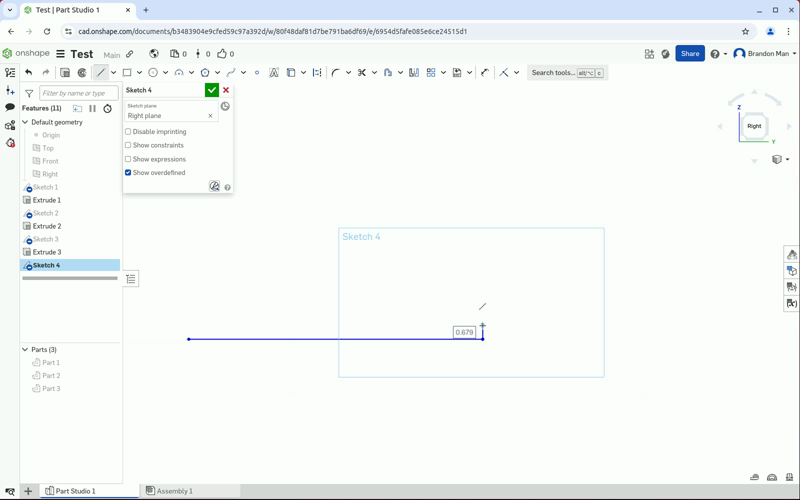
scroll(-6)
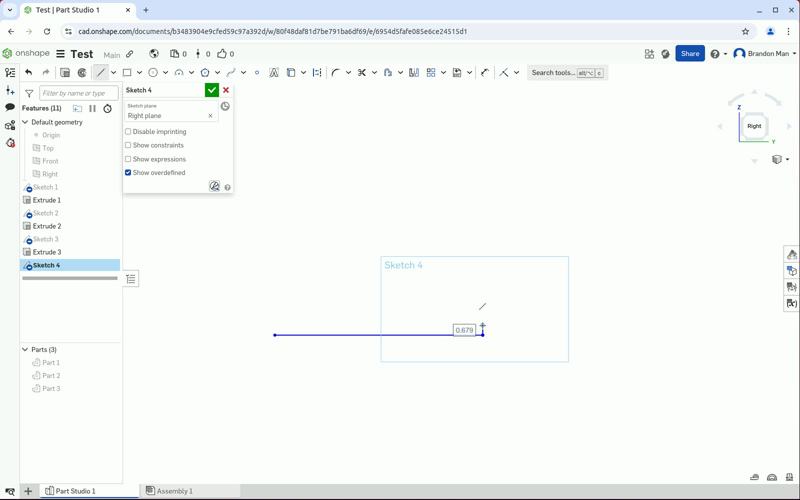
scroll(-6)
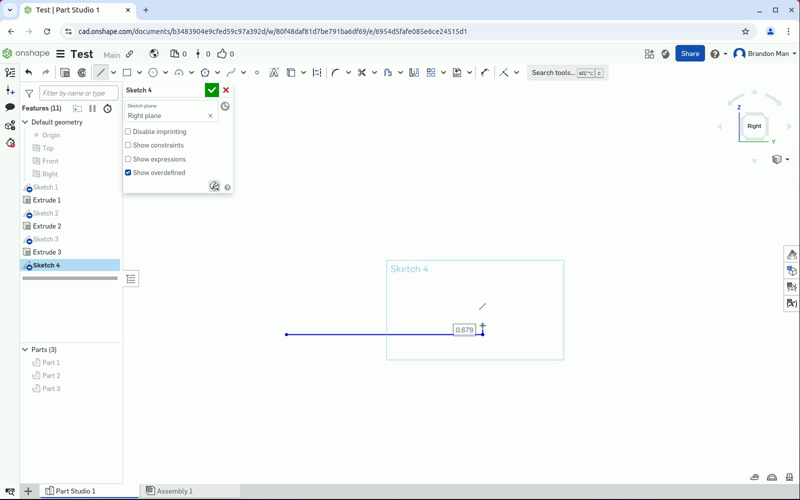
scroll(-6)
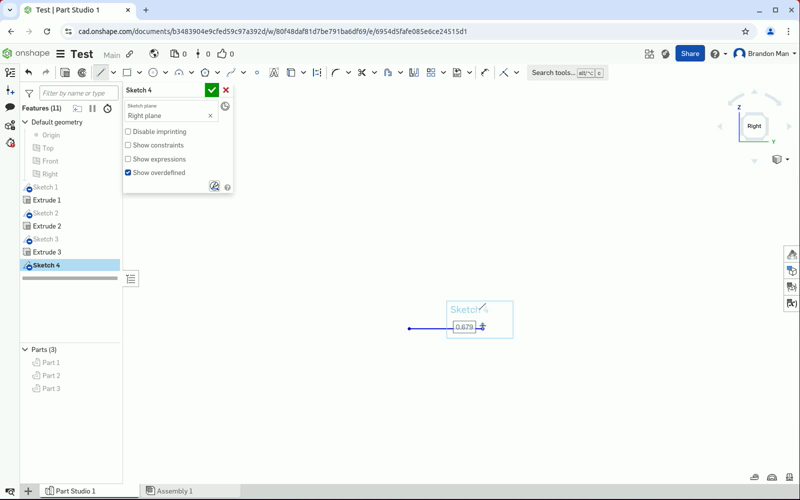
key_up(shift)
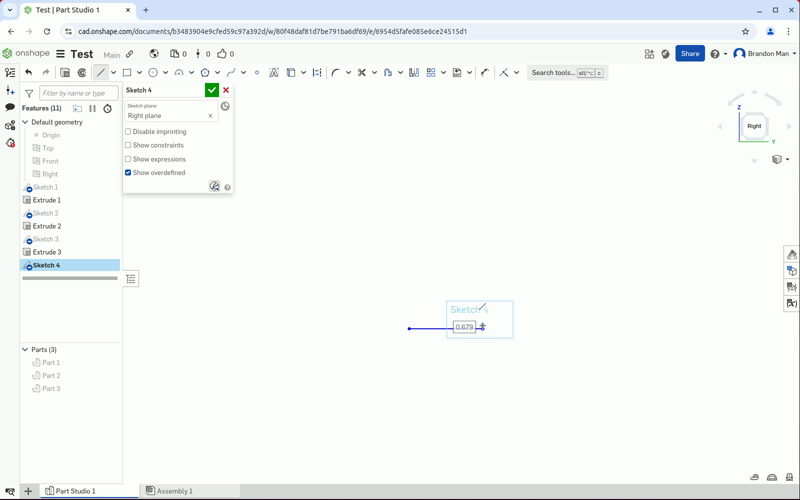
key_down(shift)
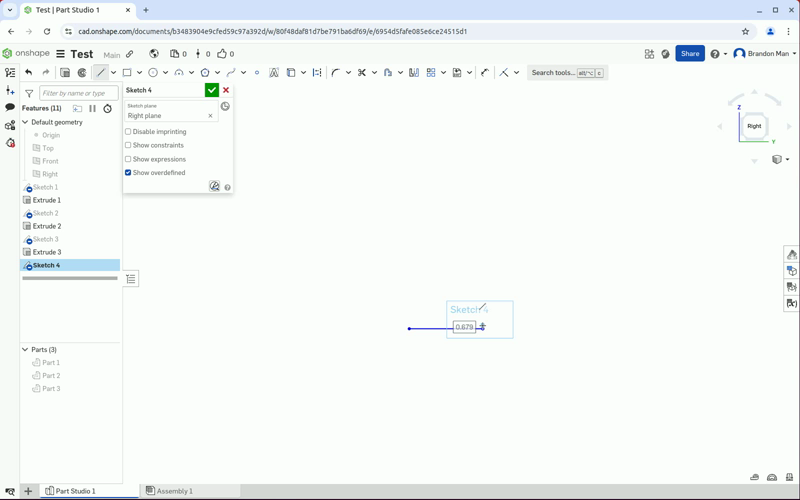
mouse_move(512, 325)
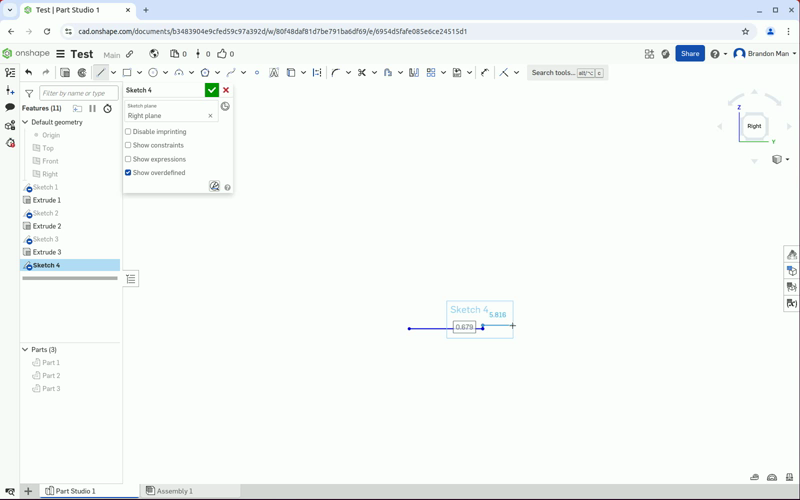
mouse_move(494, 325)
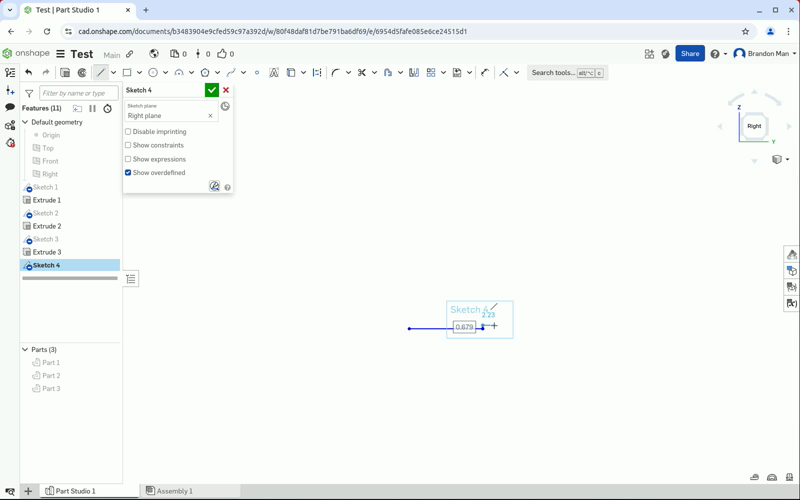
click(494, 325)
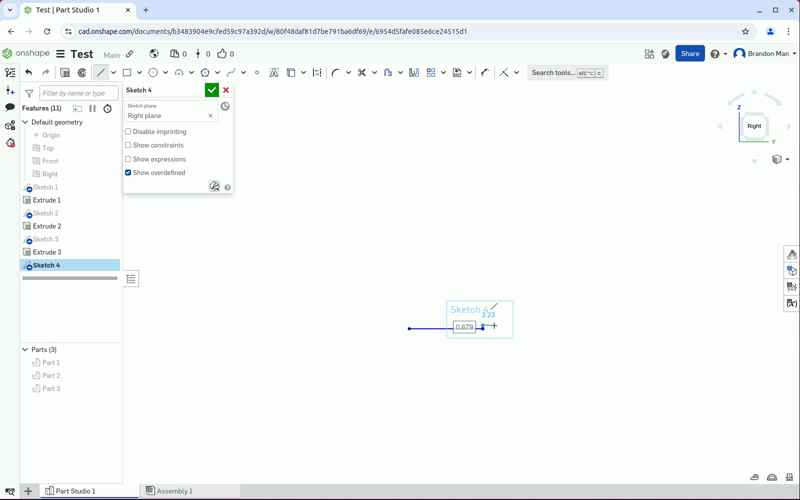
key_up(shift)
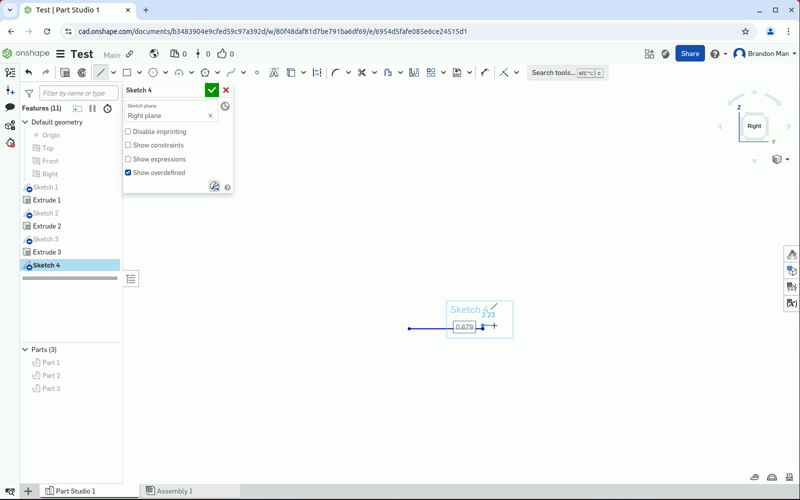
key_down(shift)
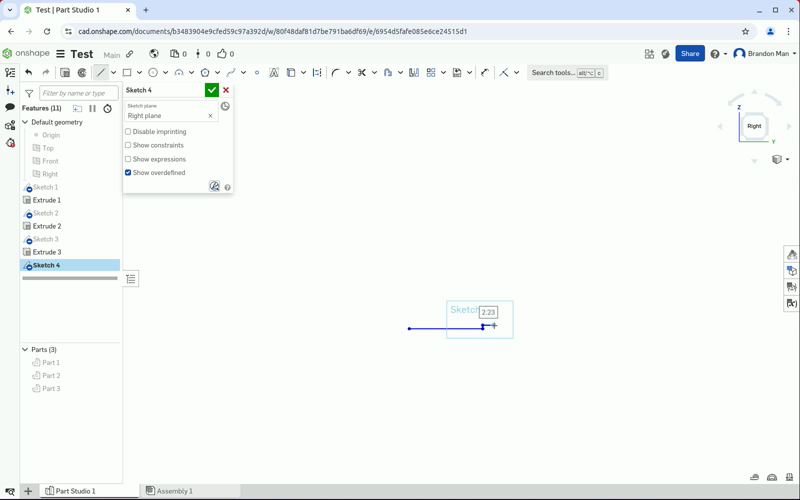
mouse_move(524, 325)
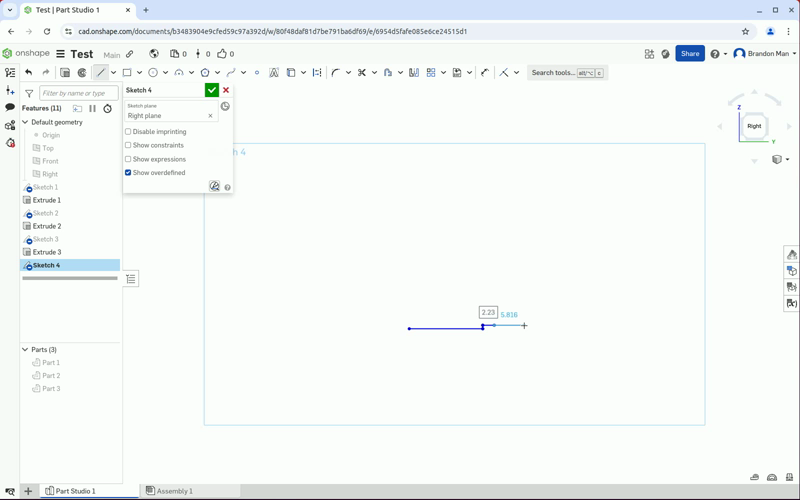
mouse_move(494, 328)
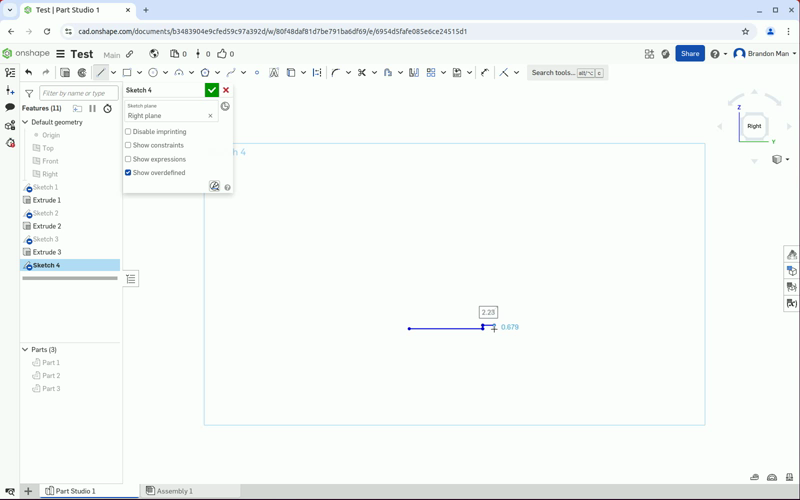
scroll(6)
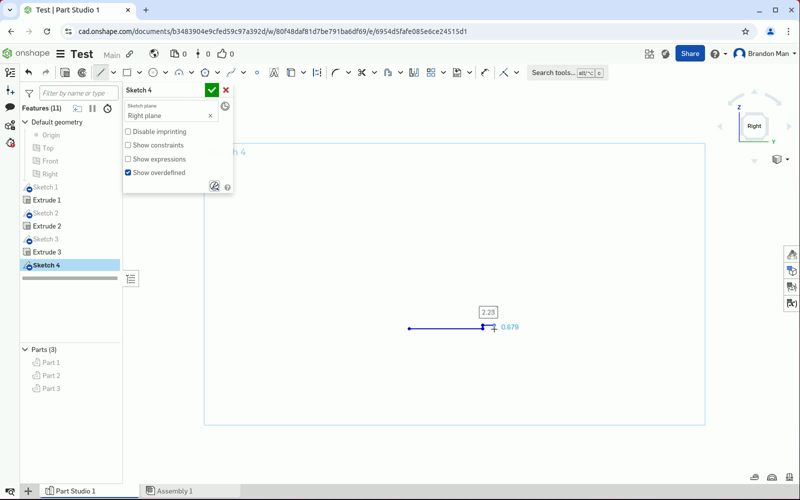
scroll(6)
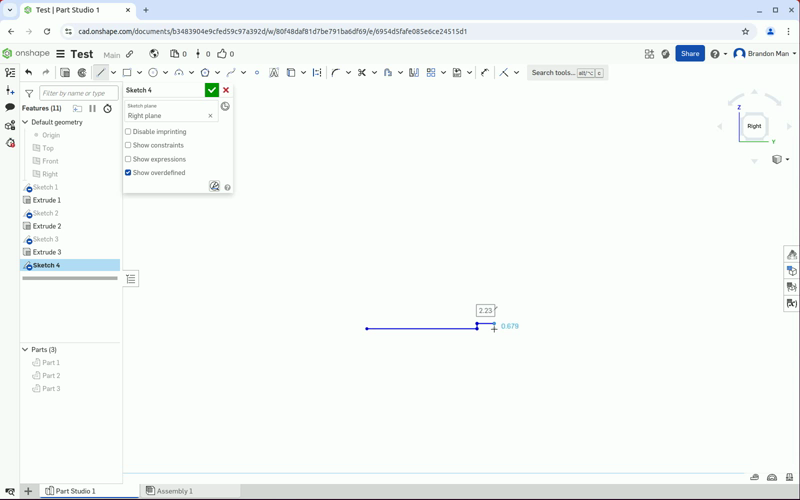
scroll(6)
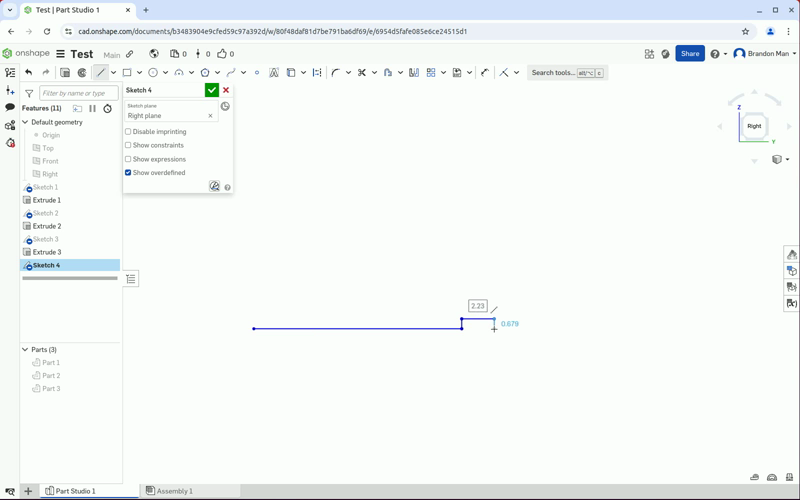
scroll(6)
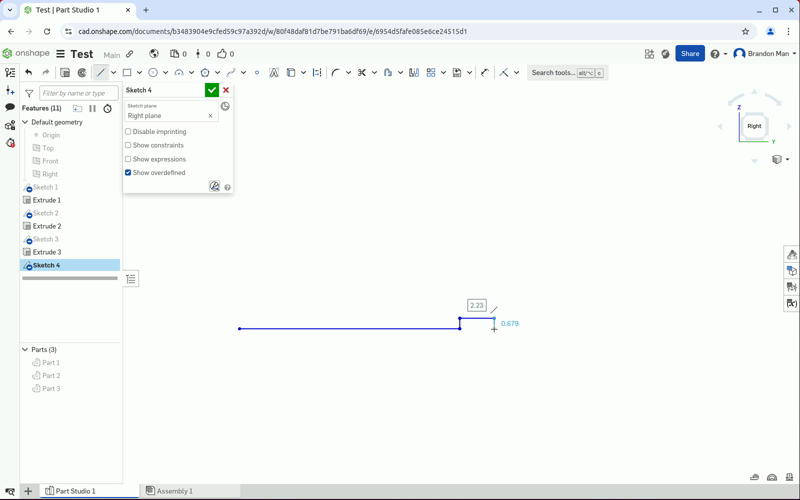
scroll(6)
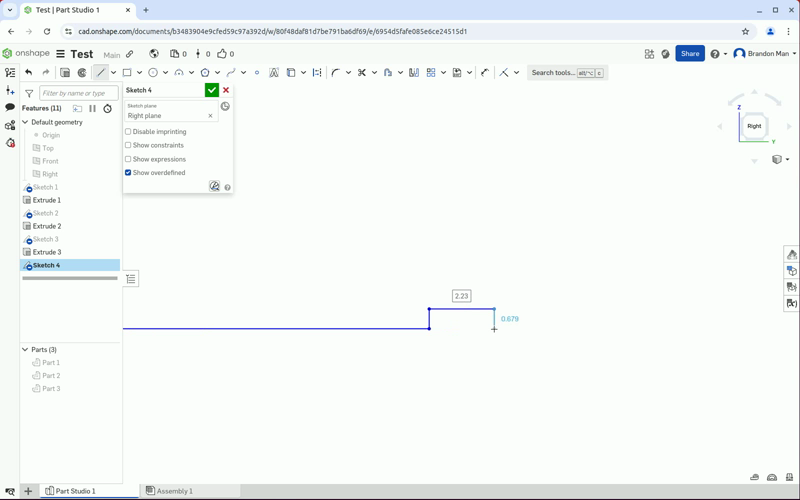
scroll(6)
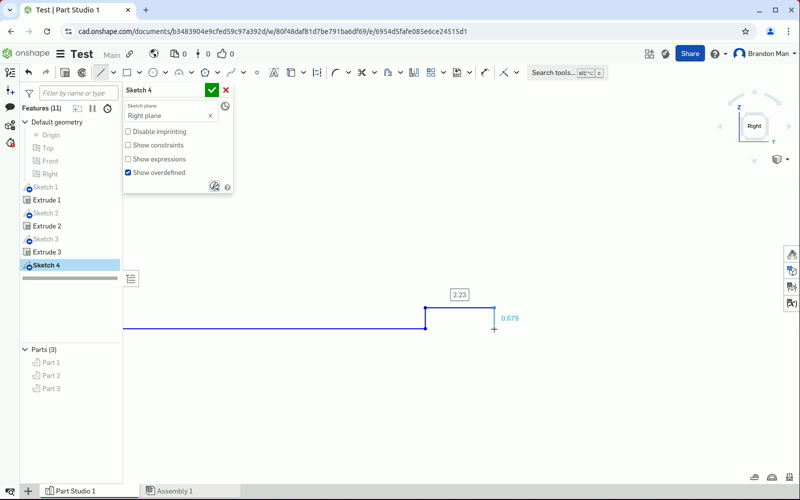
scroll(6)
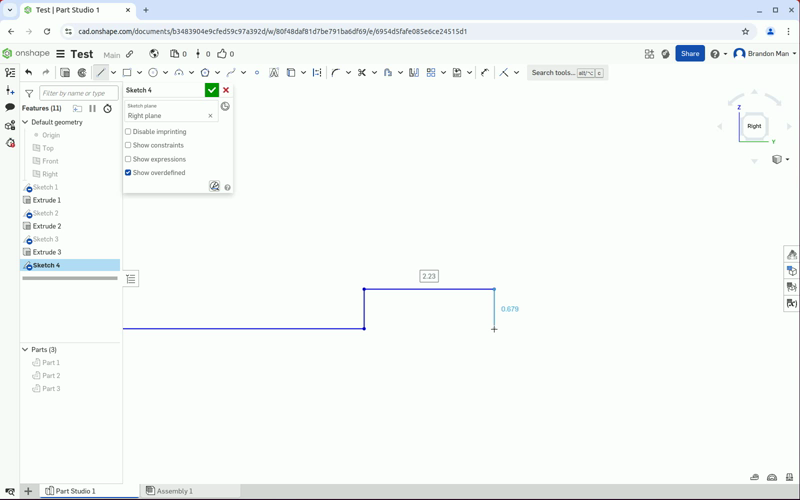
click(494, 328)
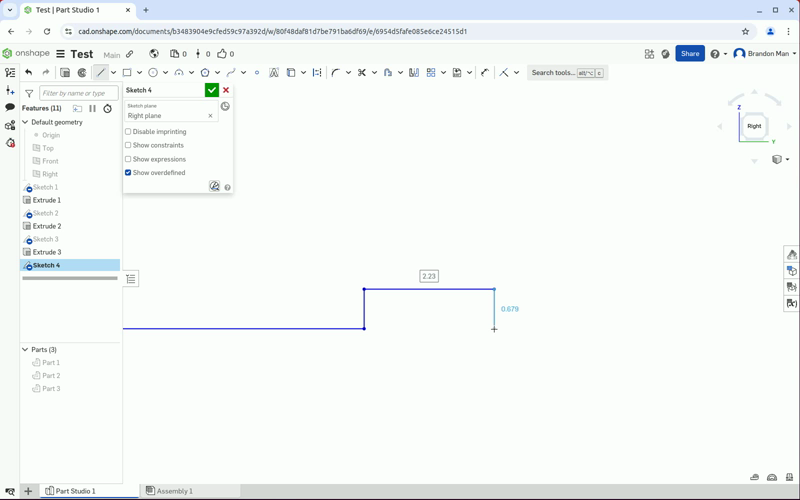
scroll(-6)
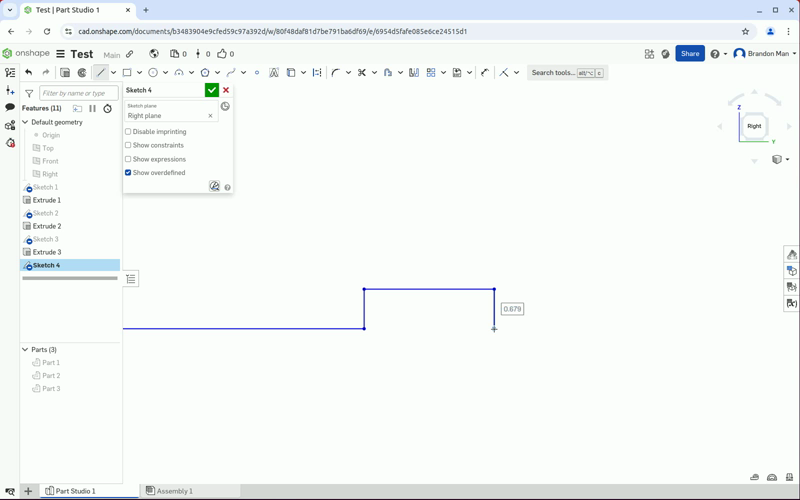
scroll(-6)
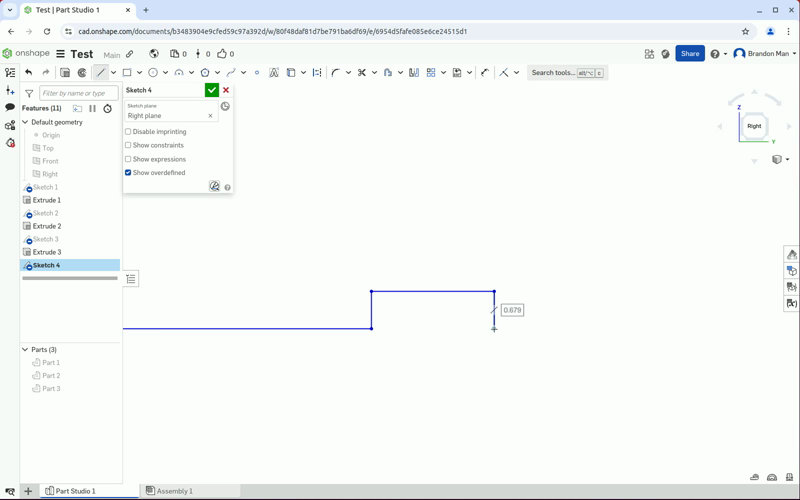
scroll(-6)
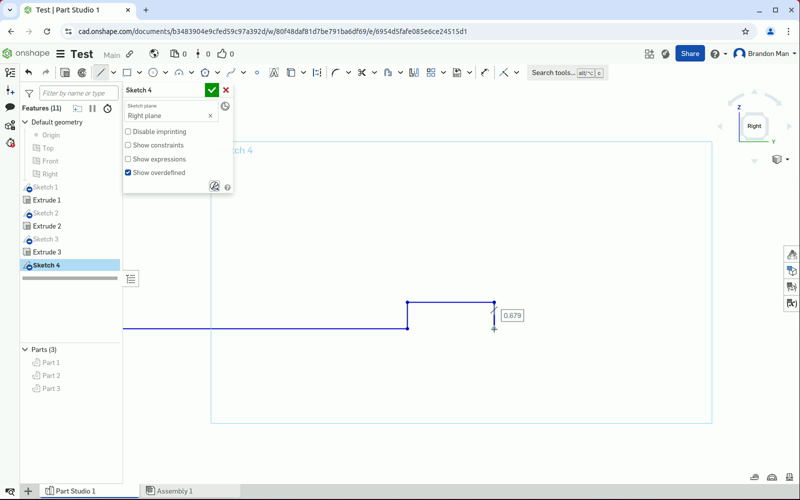
scroll(-6)
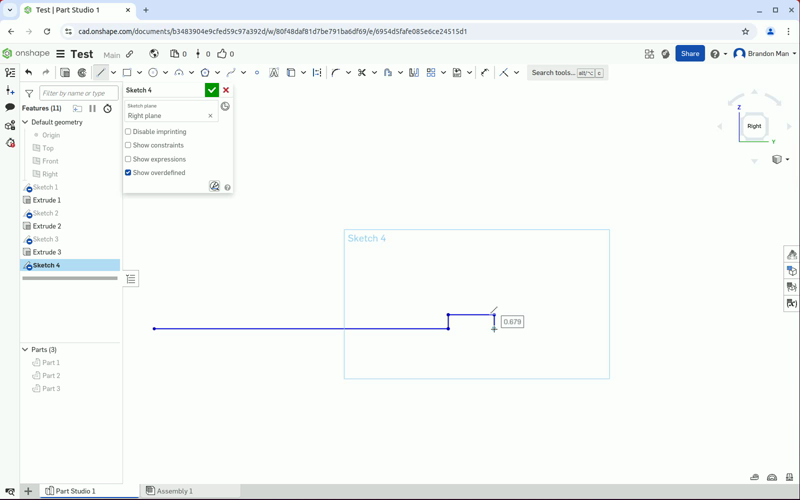
scroll(-6)
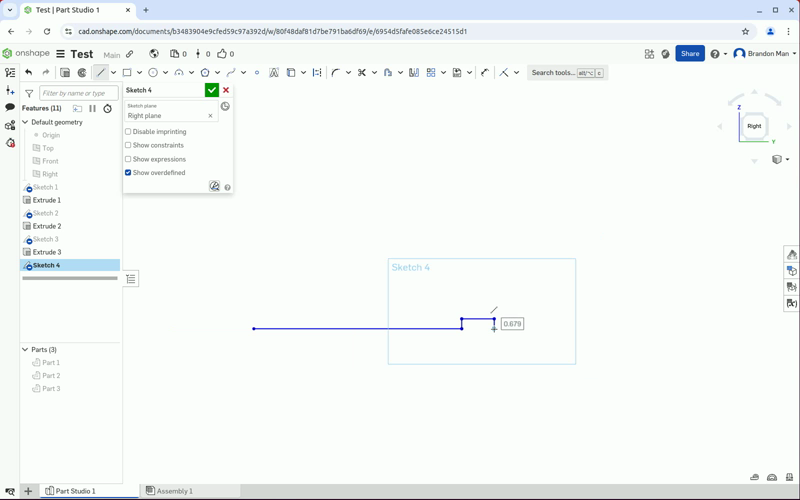
scroll(-6)
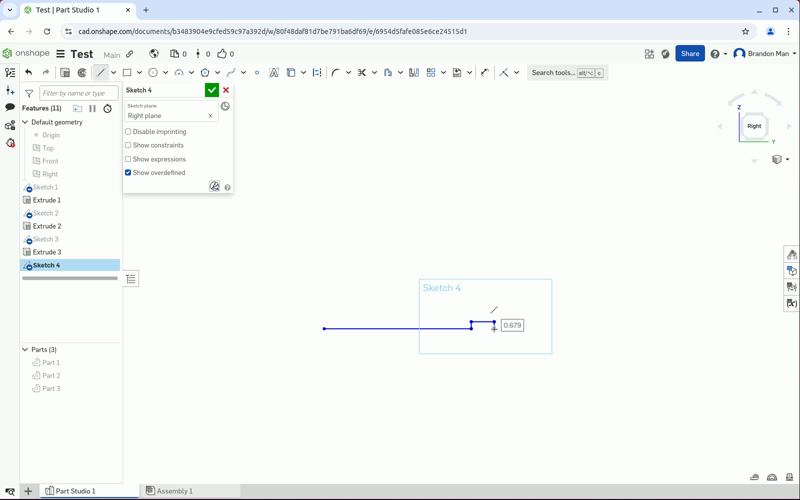
scroll(-6)
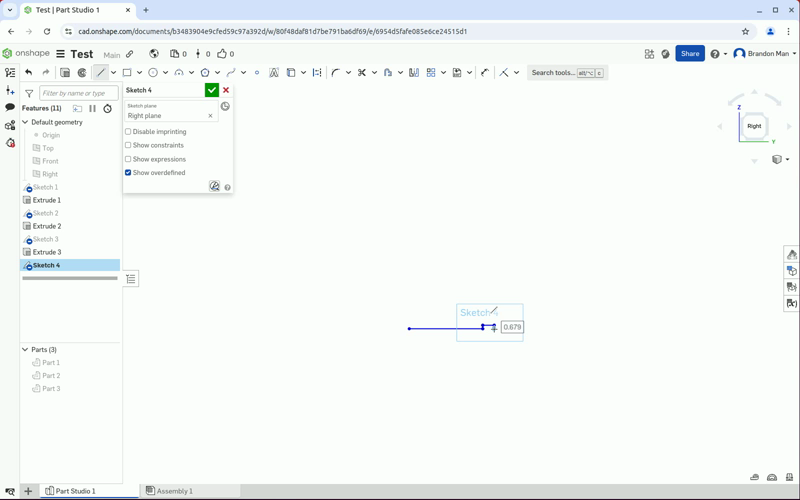
key_up(shift)
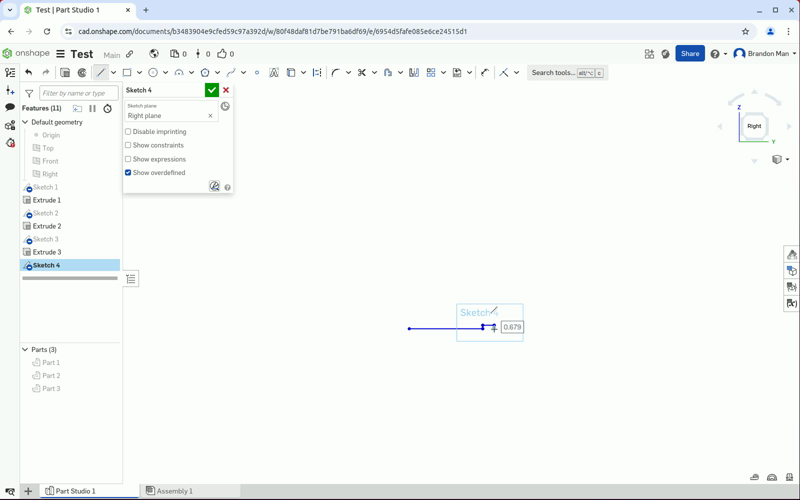
key_down(shift)
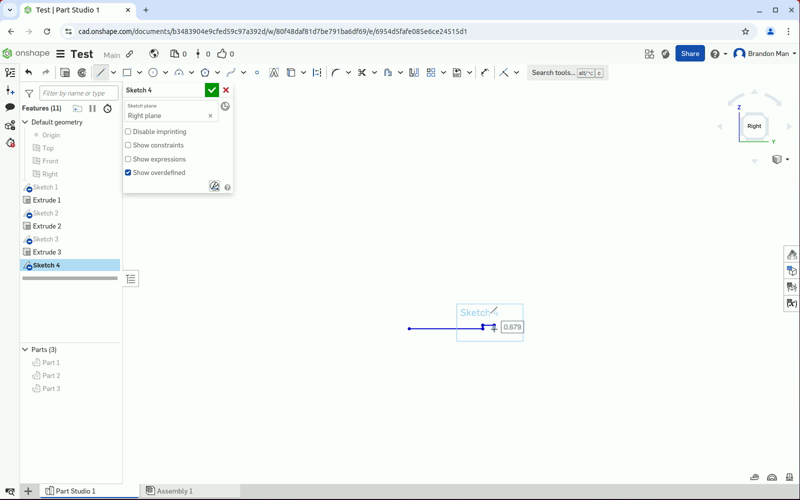
mouse_move(568, 328)
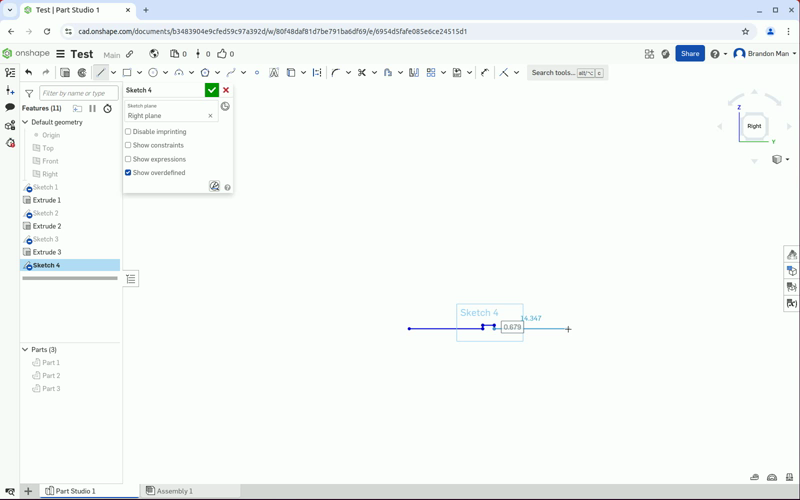
click(568, 328)
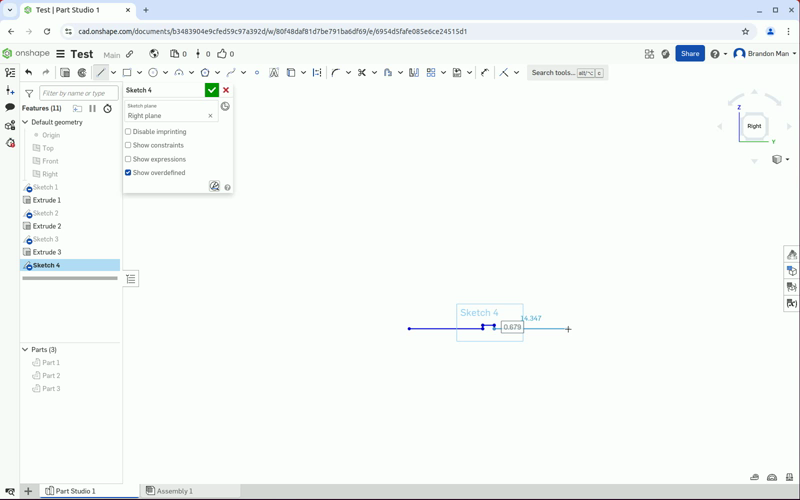
key_up(shift)
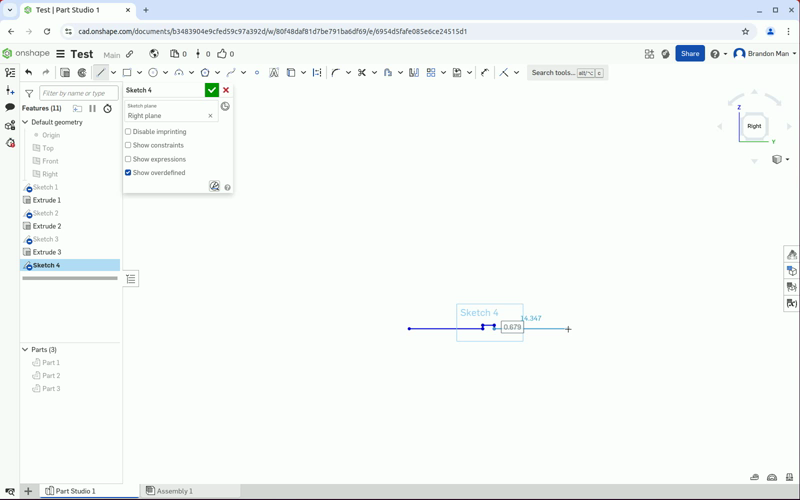
key_down(shift)
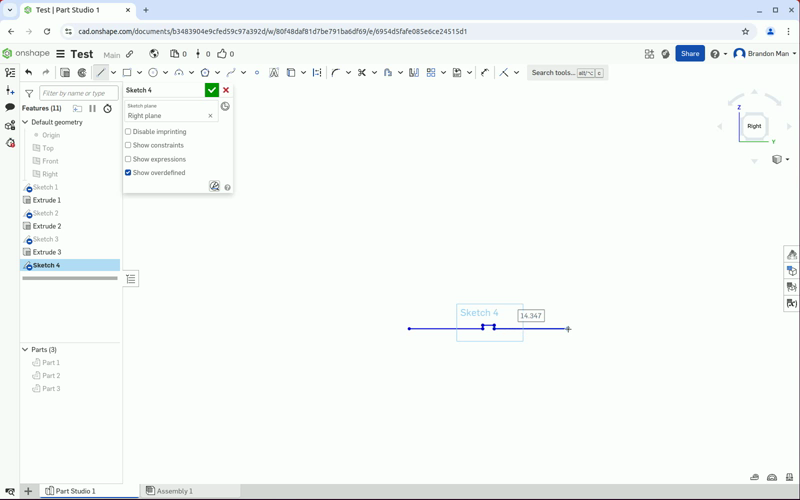
mouse_move(568, 258)
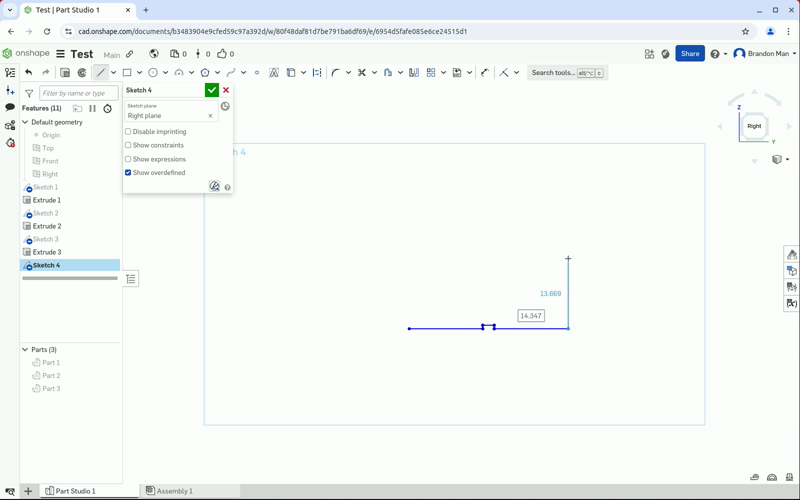
click(568, 258)
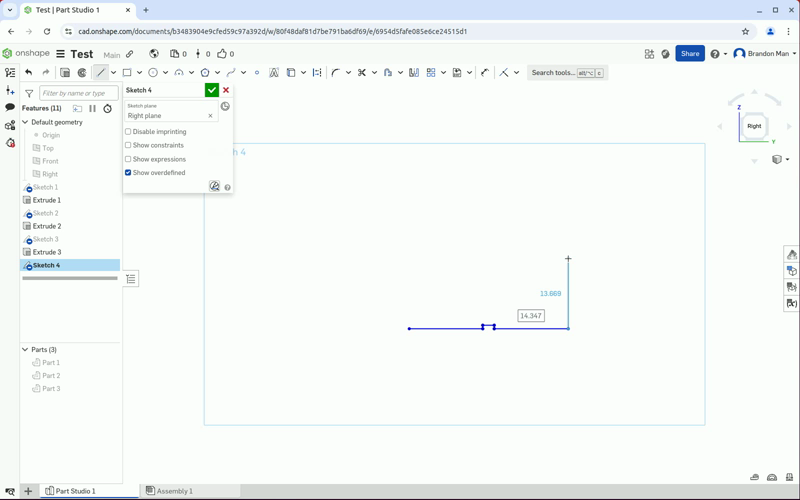
key_up(shift)
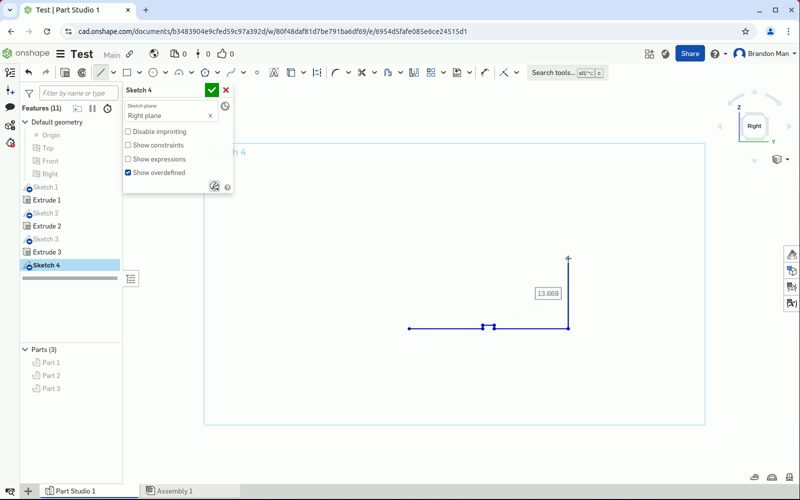
key_down(shift)
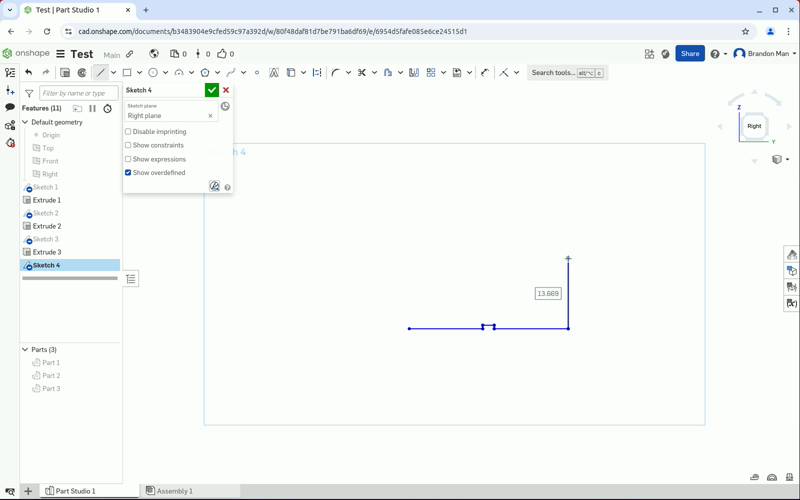
mouse_move(589, 258)
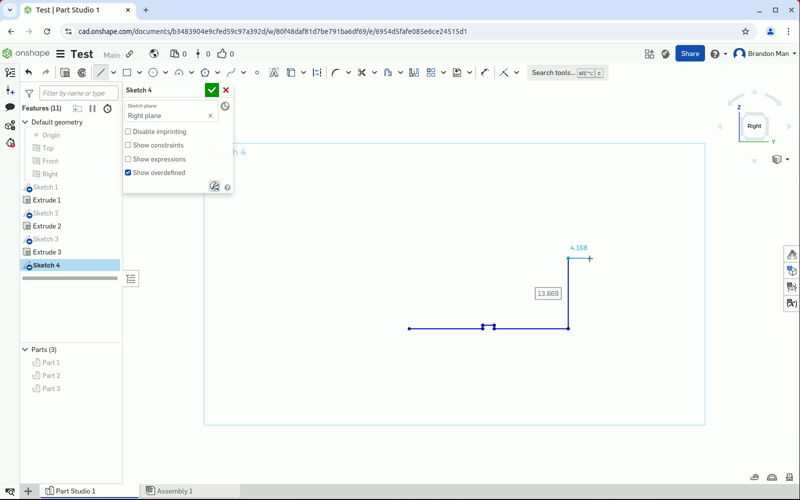
mouse_move(568, 245)
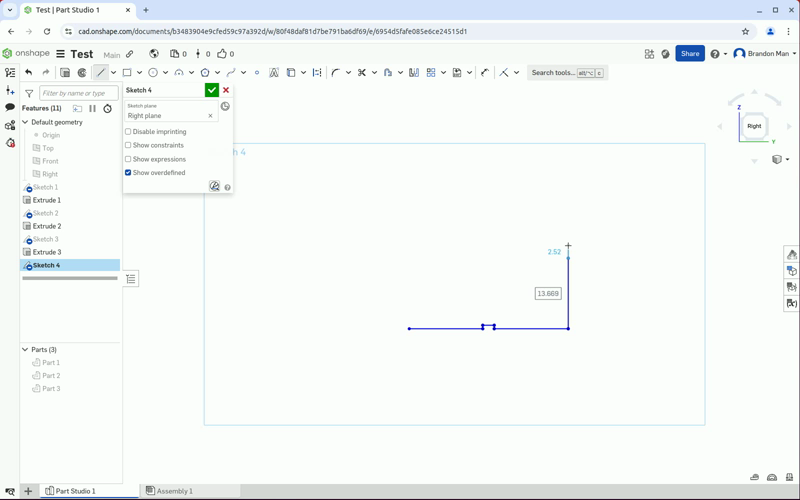
click(568, 245)
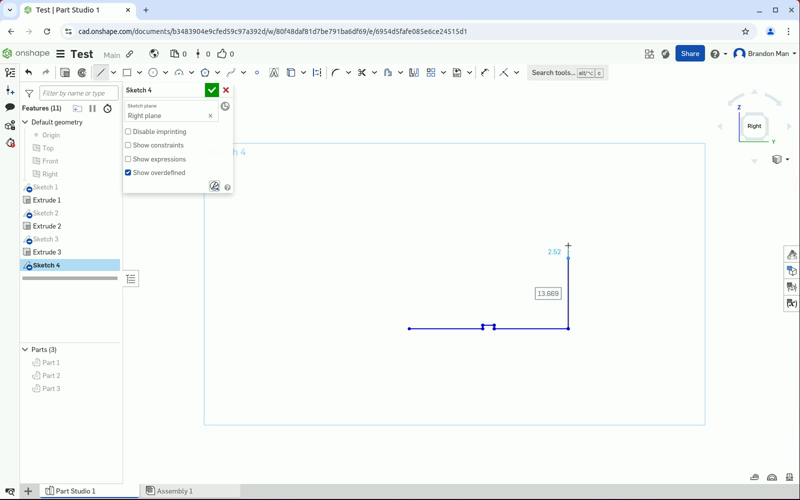
key_up(shift)
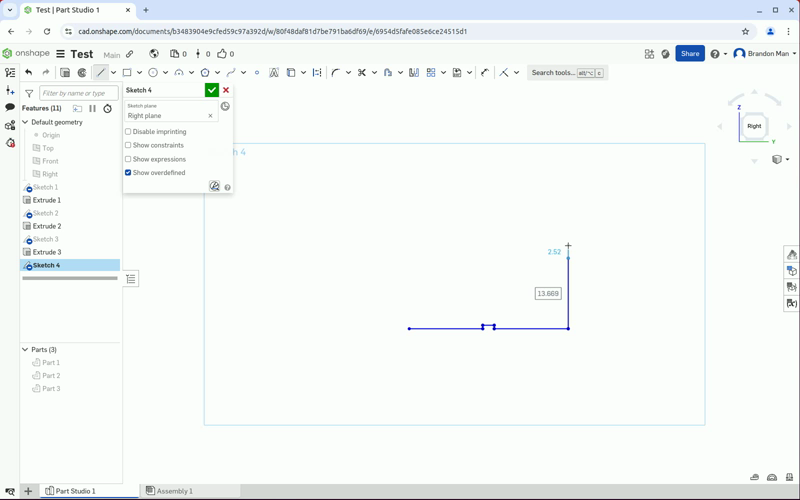
key_down(shift)
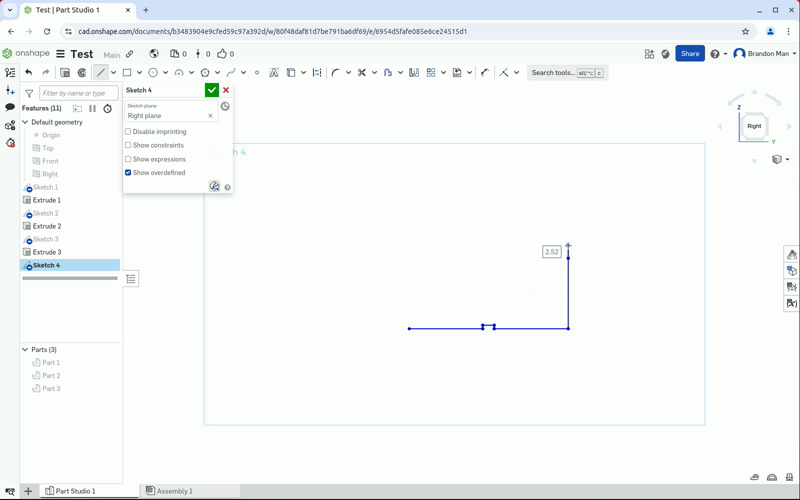
mouse_move(589, 245)
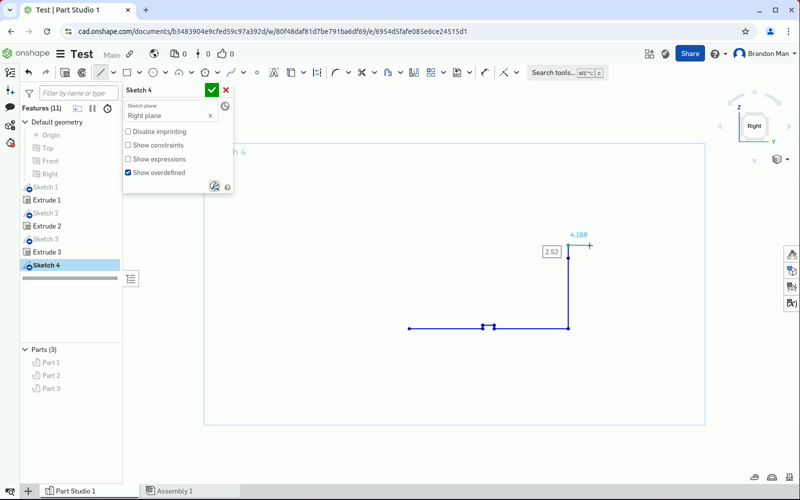
mouse_move(568, 206)
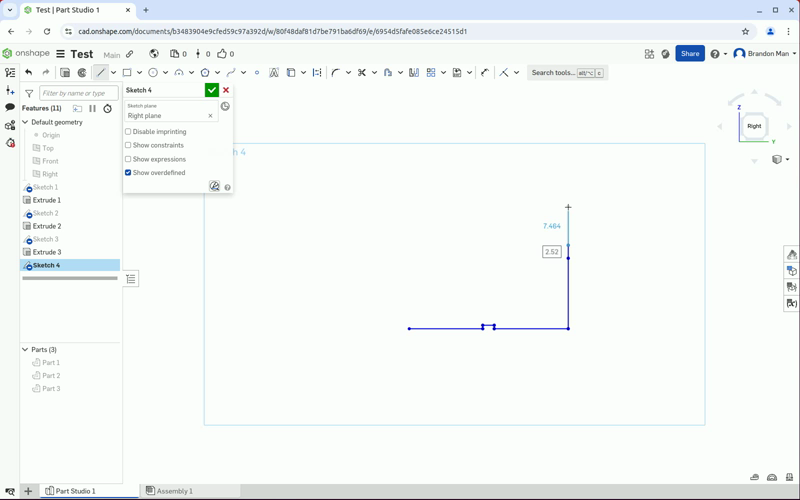
click(568, 206)
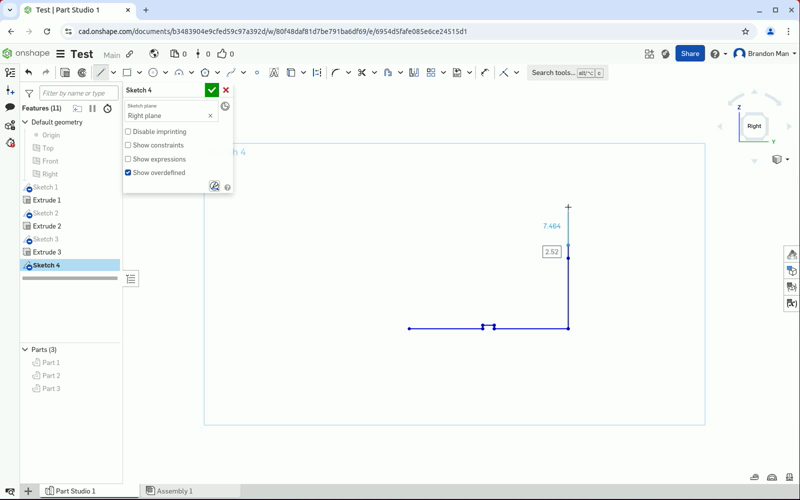
key_up(shift)
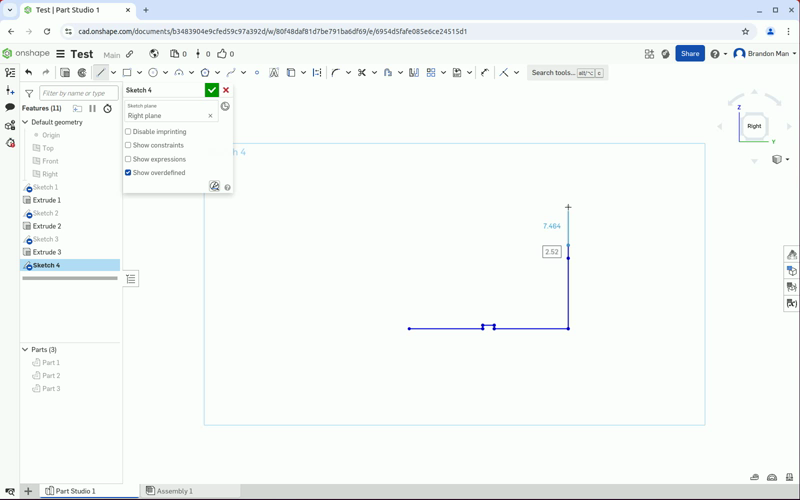
key_down(shift)
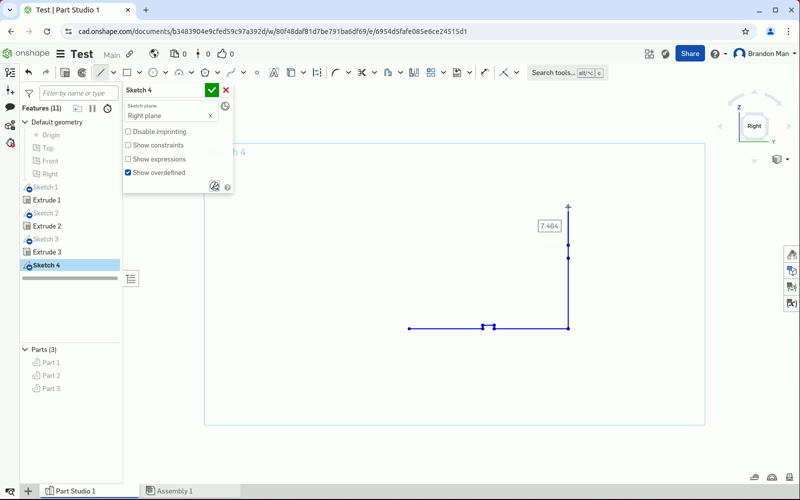
mouse_move(409, 206)
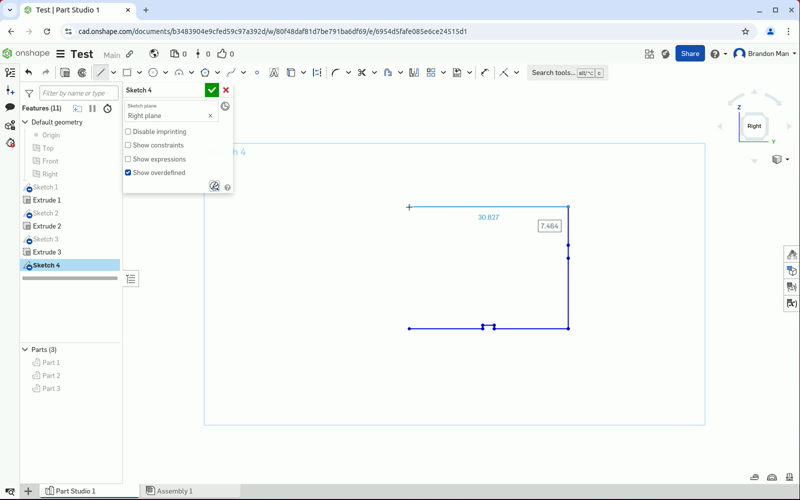
click(409, 206)
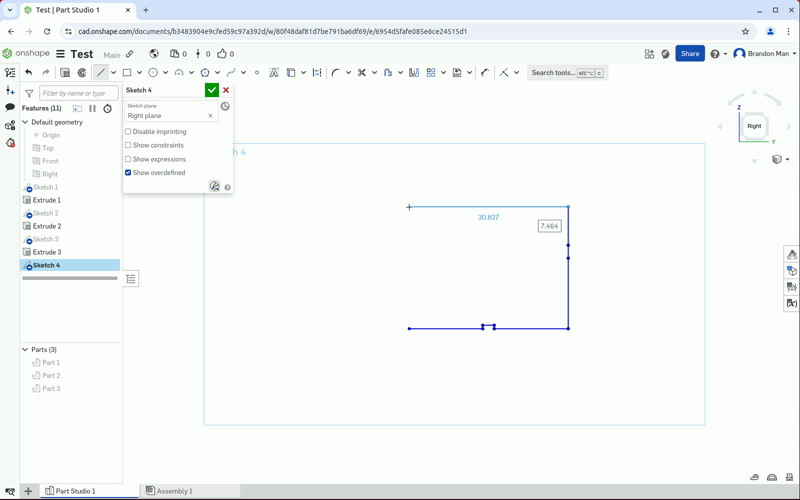
key_up(shift)
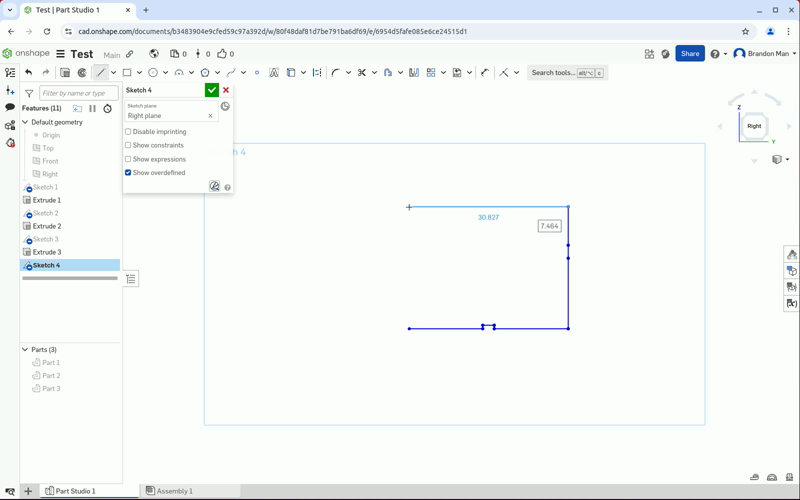
key_down(shift)
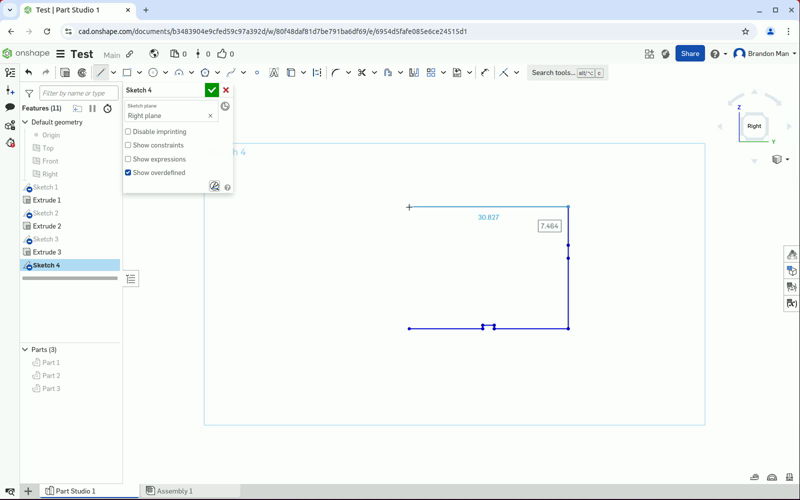
mouse_move(439, 206)
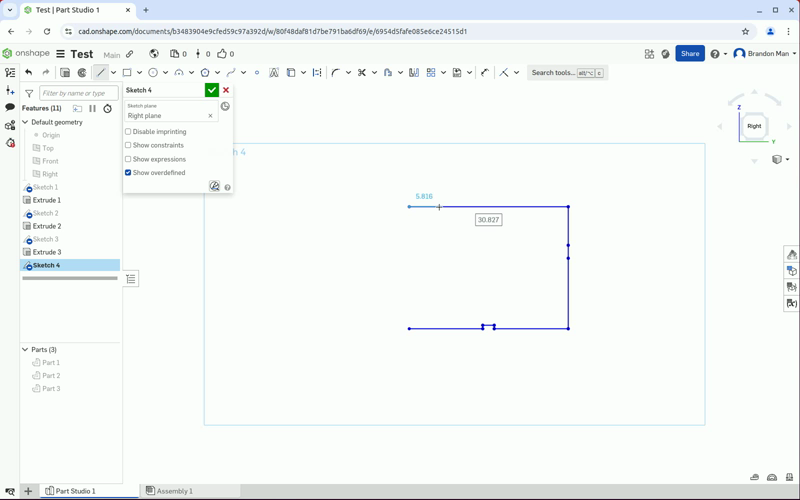
mouse_move(409, 245)
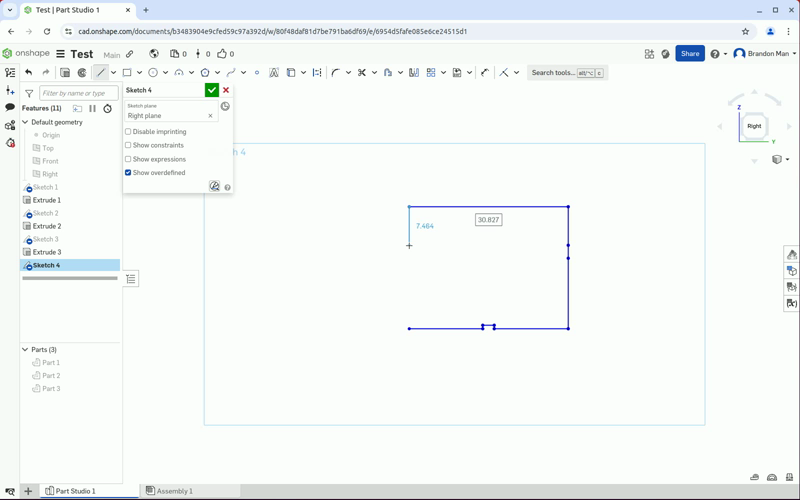
click(409, 245)
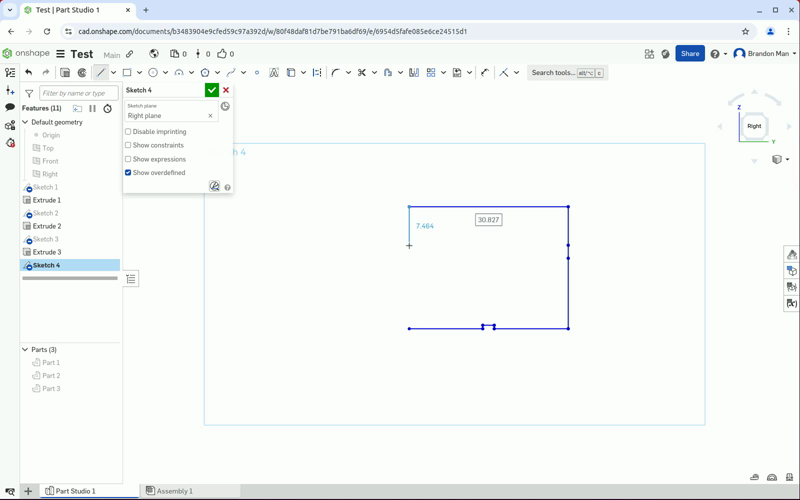
key_up(shift)
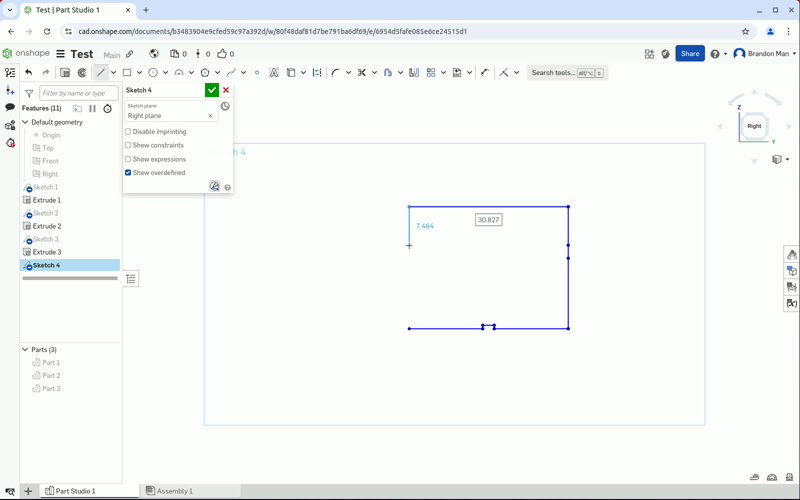
key_down(shift)
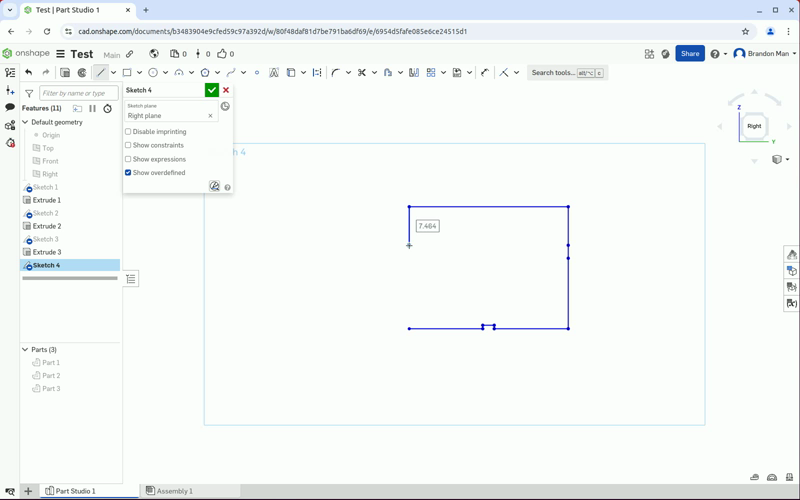
mouse_move(439, 245)
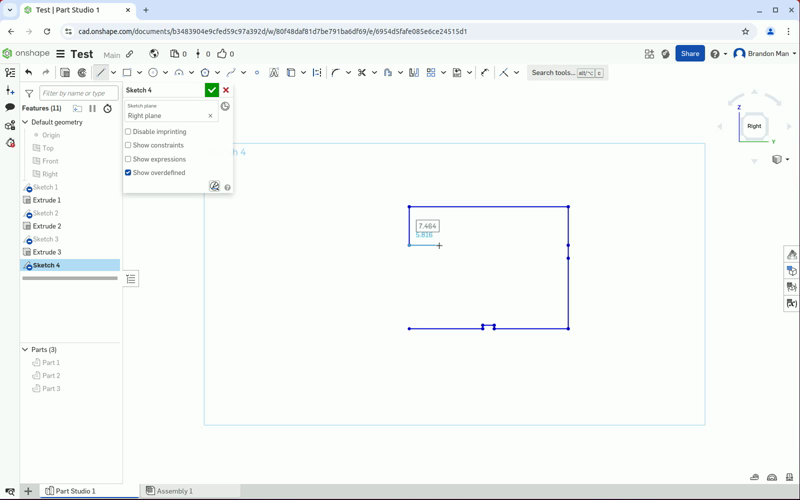
mouse_move(409, 258)
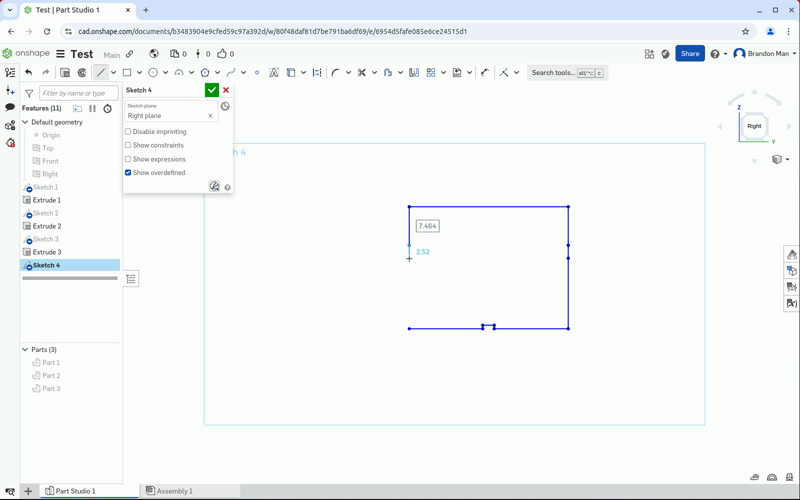
click(409, 258)
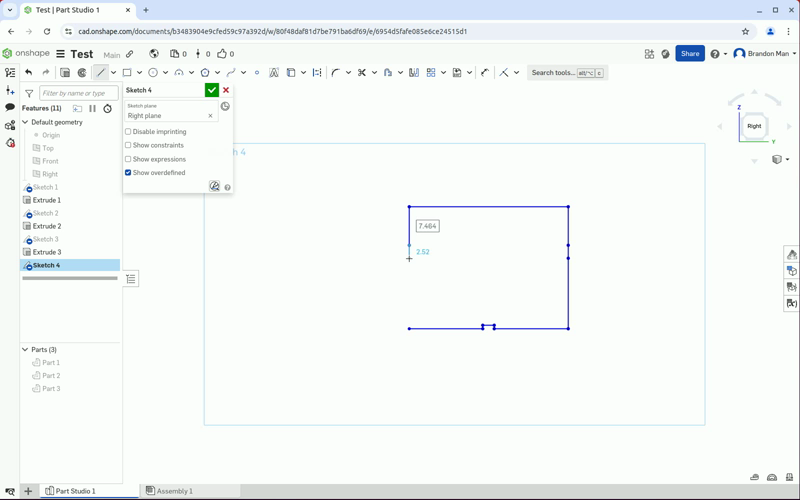
key_up(shift)
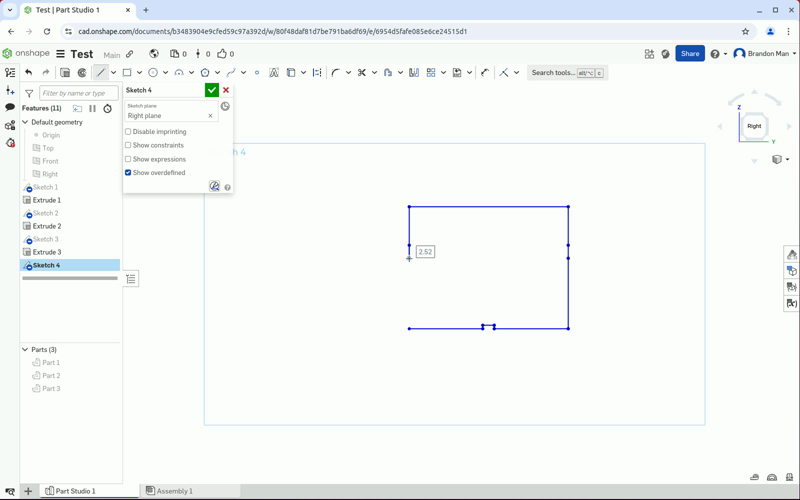
key_down(shift)
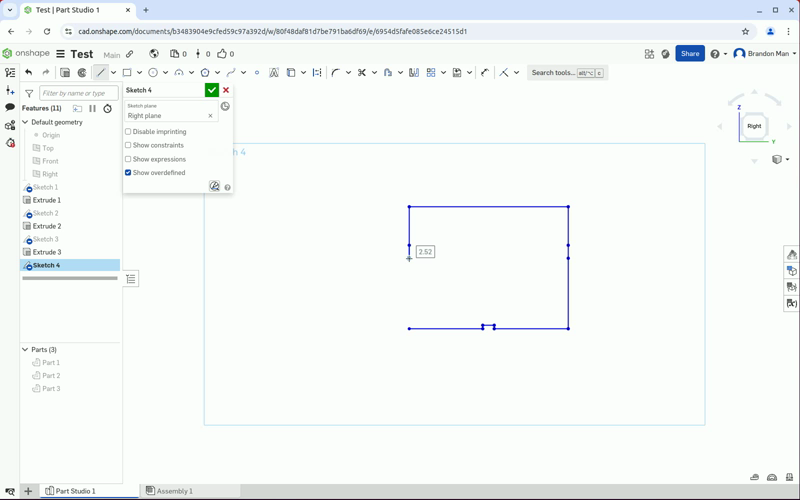
mouse_move(409, 328)
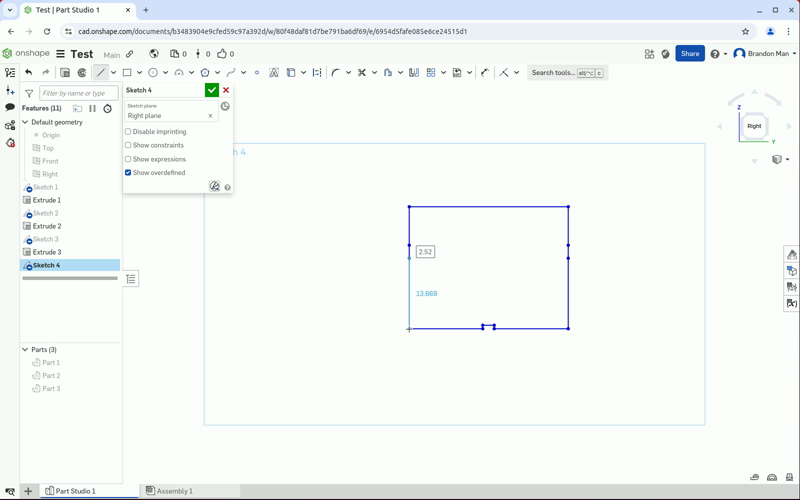
key_up(shift)
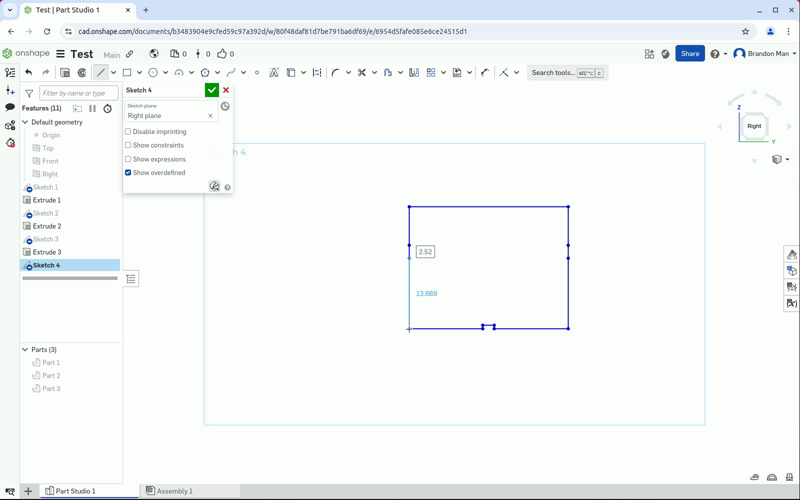
click(409, 328)
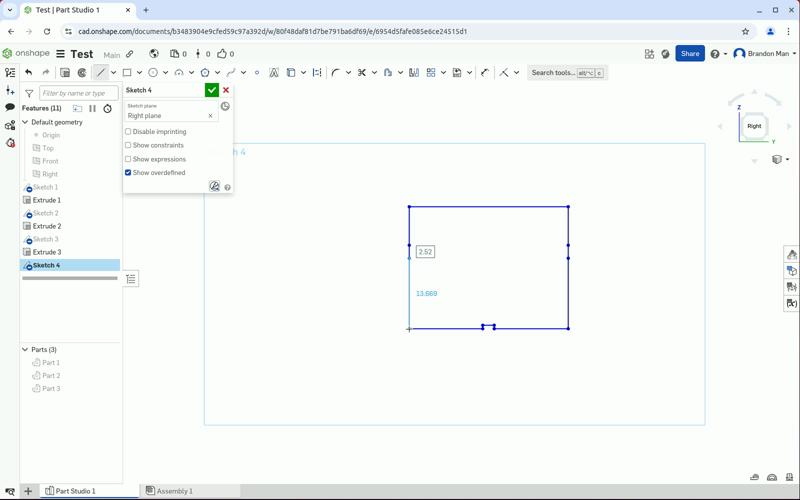
key(esc)
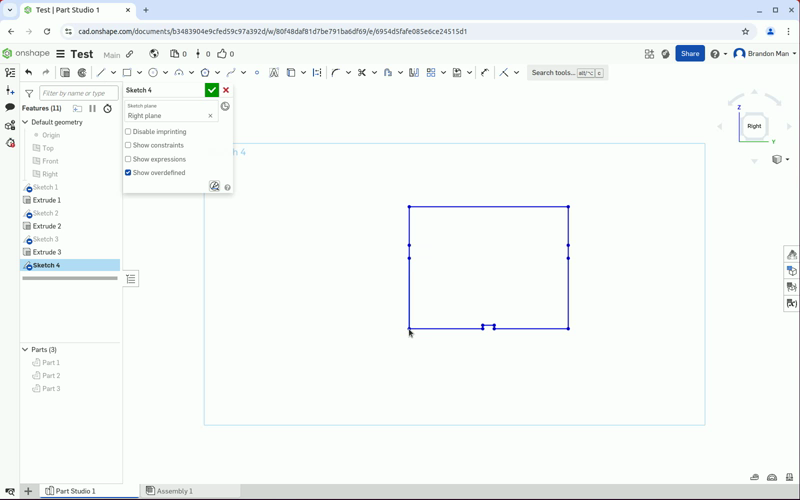
mouse_move(439, 243)
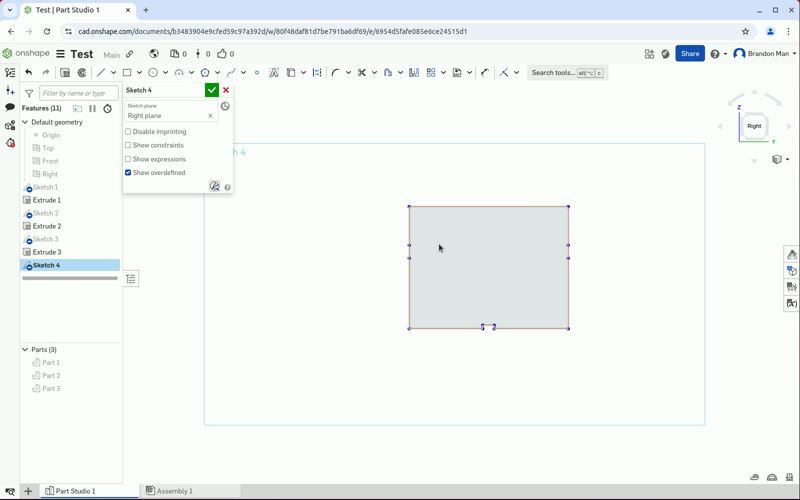
click(439, 243)
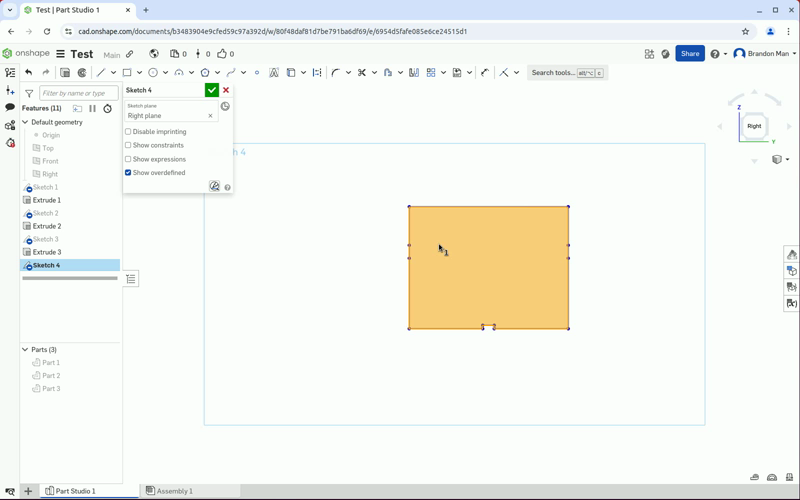
mouse_move(73, 352)
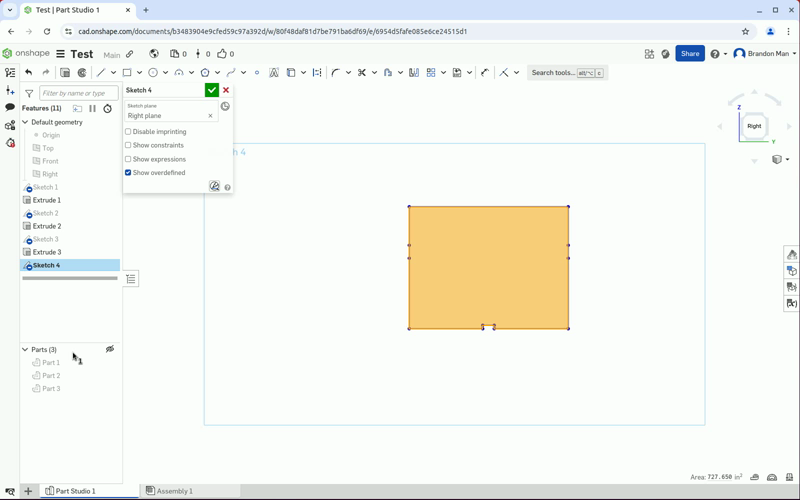
key(shift+y)
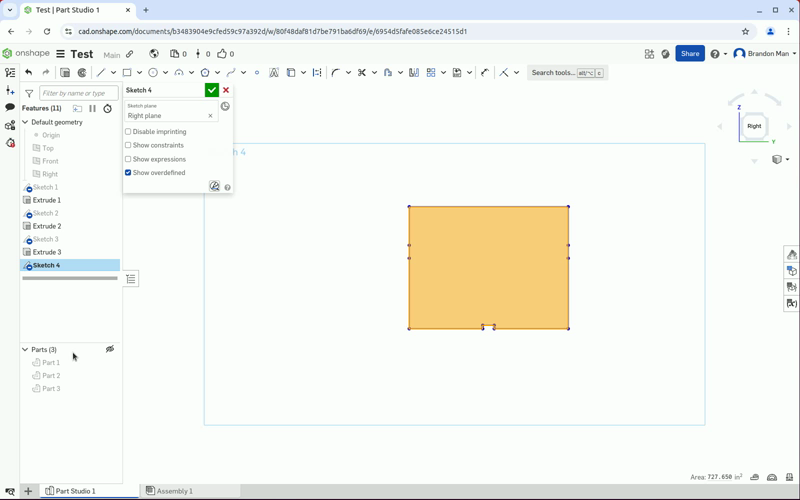
key(shift+e)
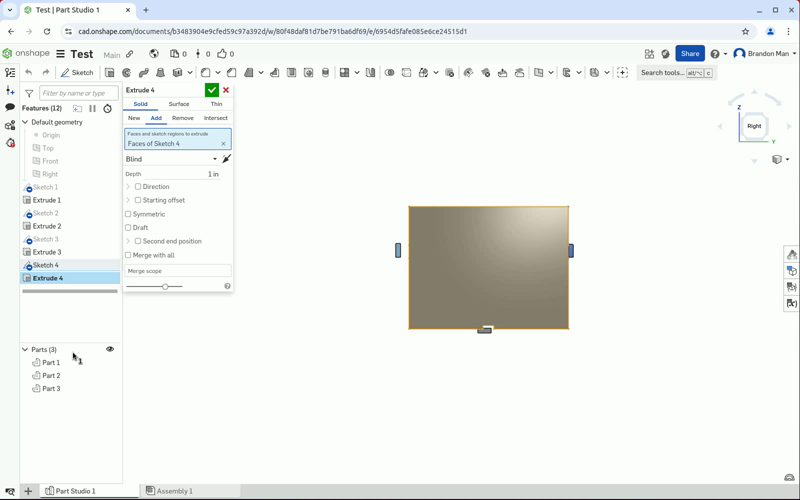
mouse_move(143, 106)
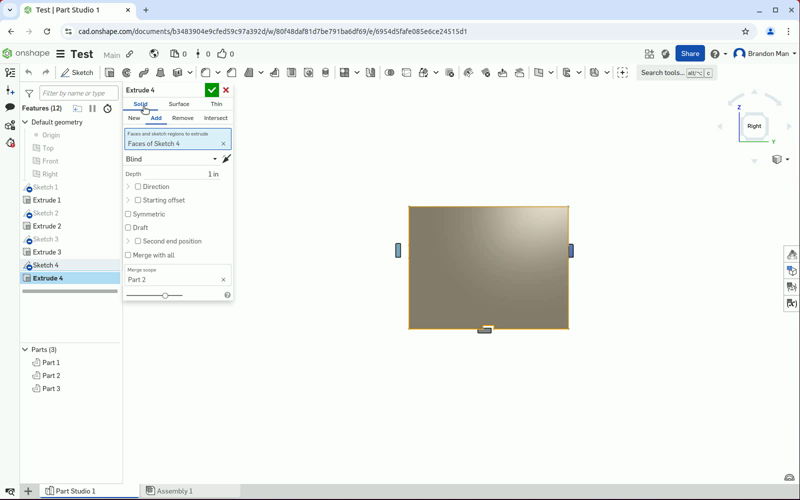
click(143, 106)
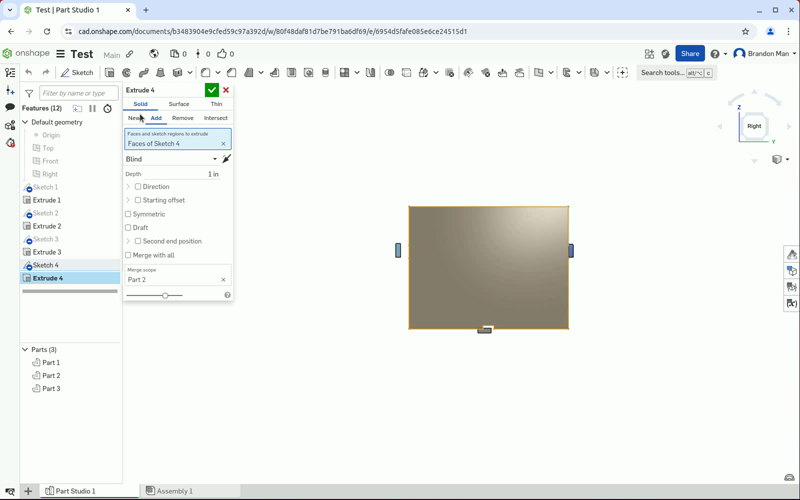
mouse_move(137, 120)
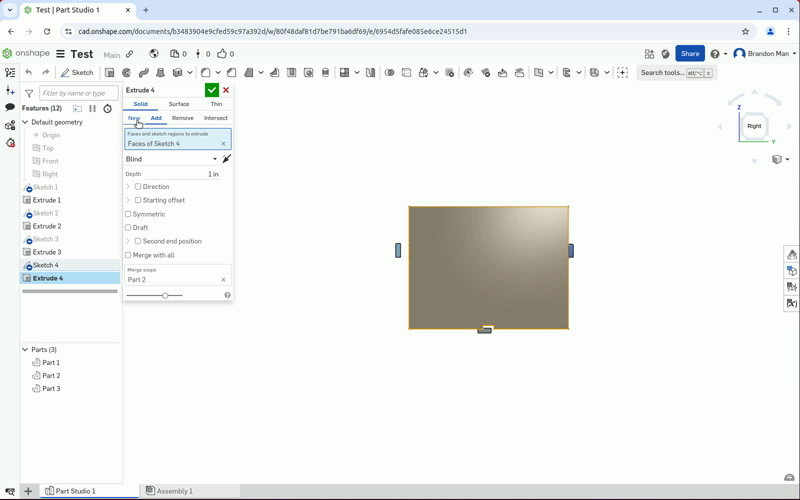
click(137, 120)
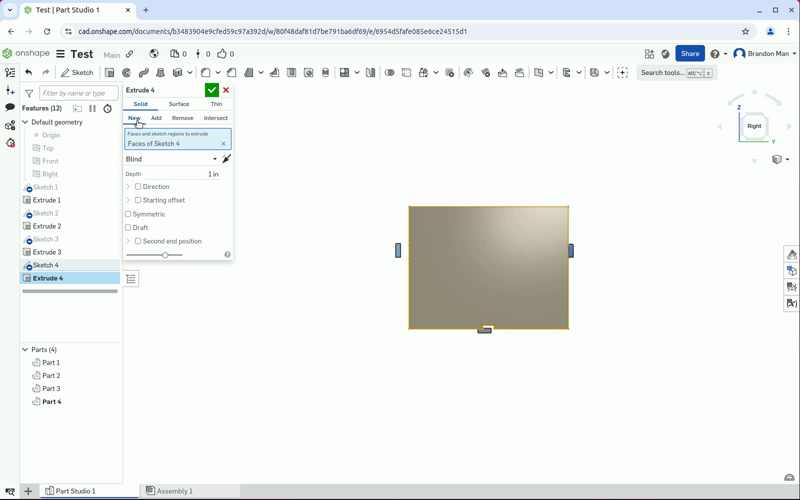
key(tab, 4)
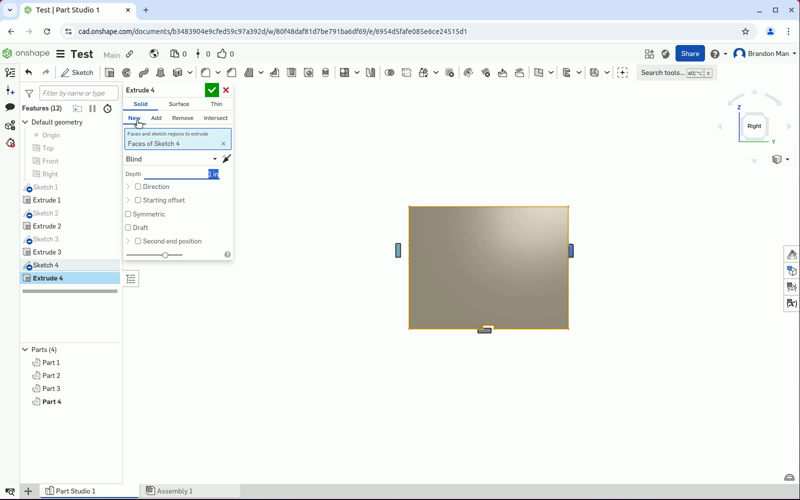
text(-0.963)
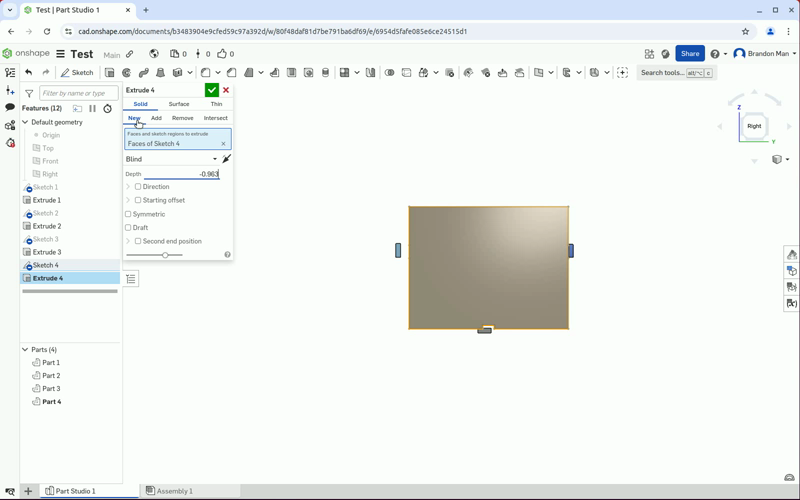
key(enter)
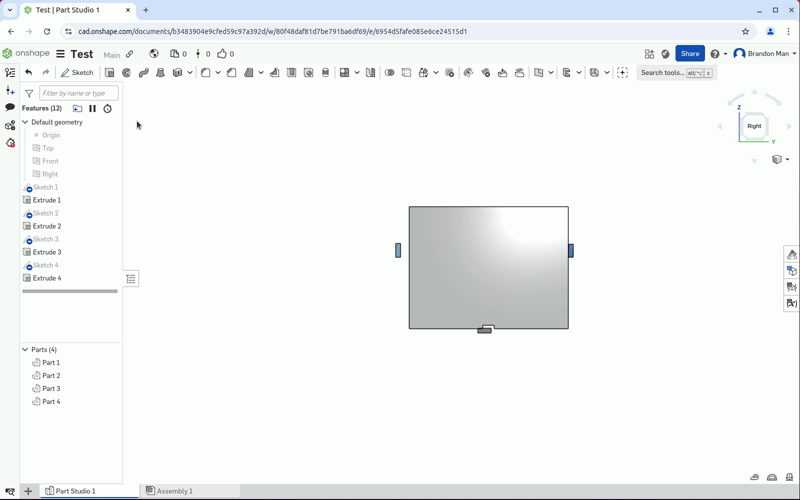
key(shift+h)
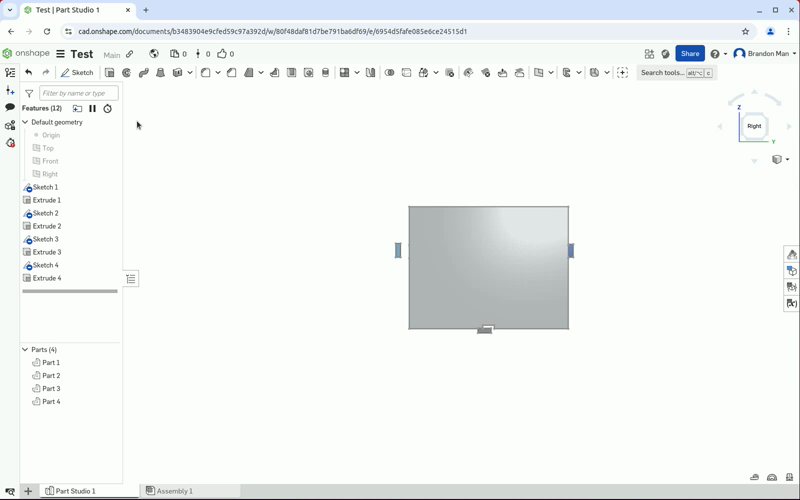
key(shift+h)
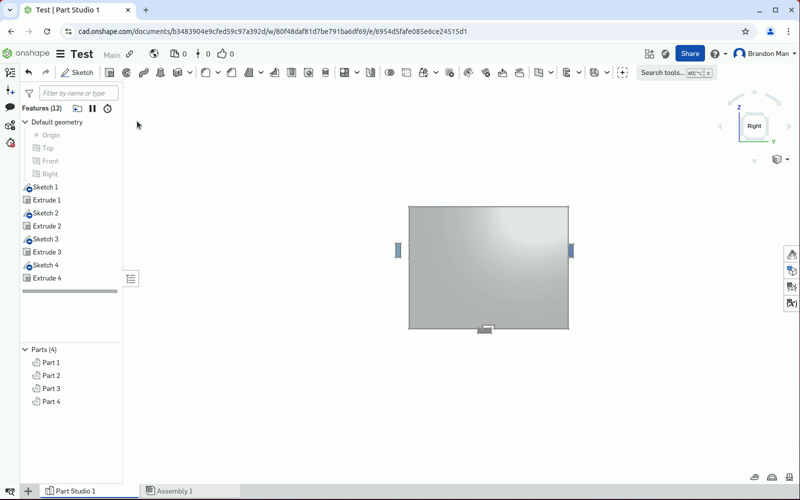
key(shift+7)
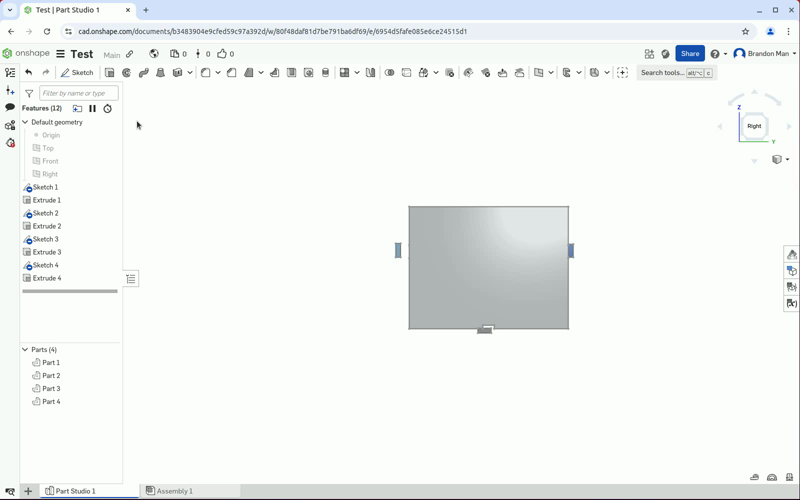
key(right, 2)
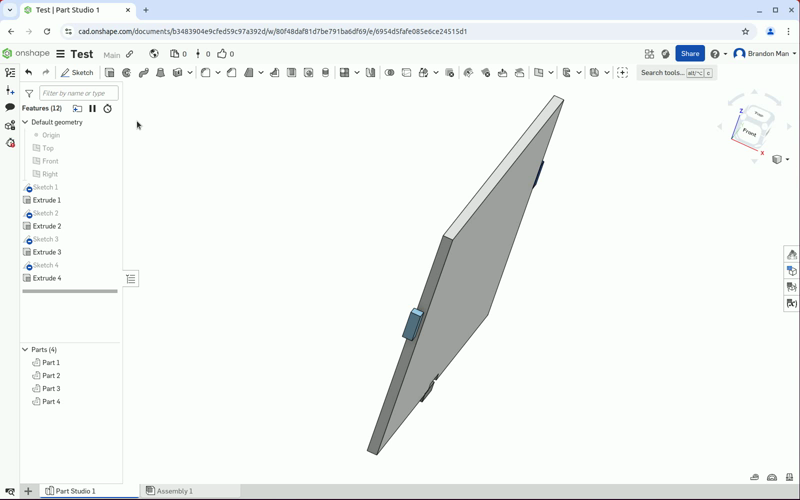
key(down, 2)
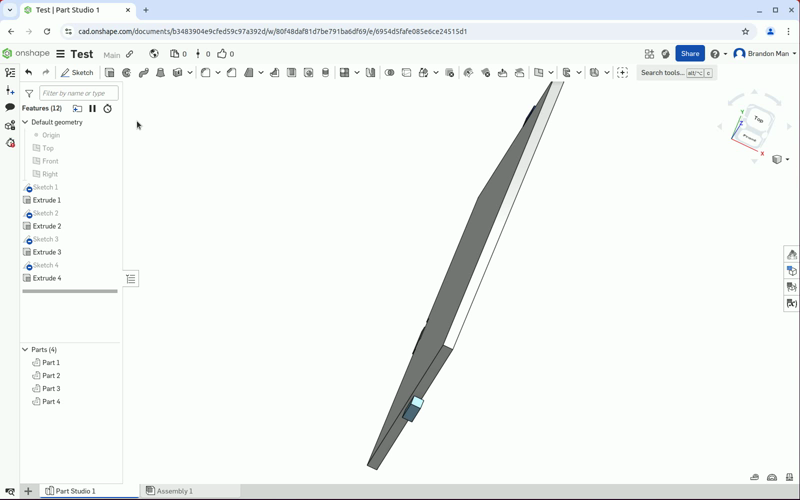
key(up, 2)
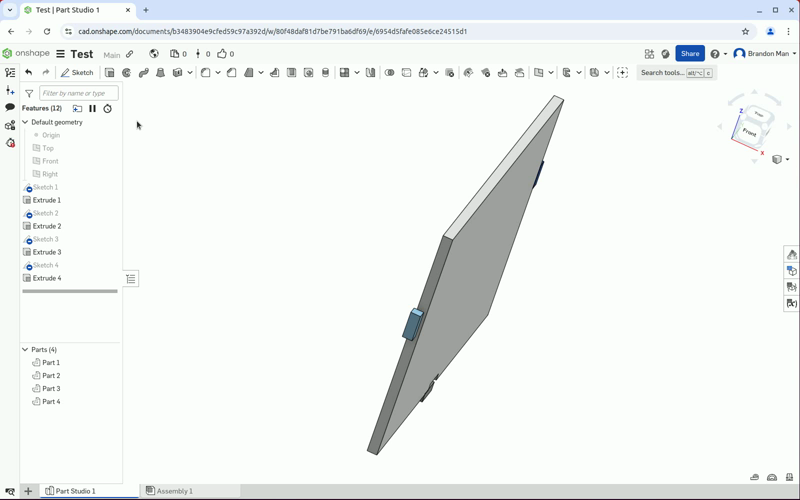
key(left, 2)
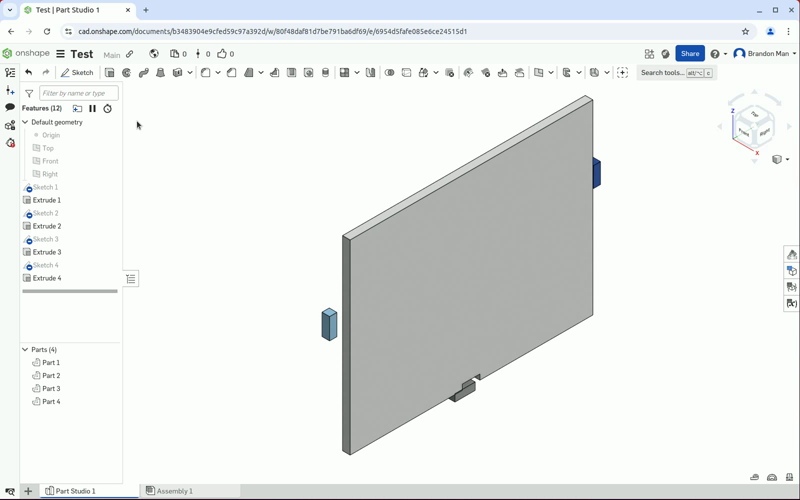
mouse_move(73, 189)
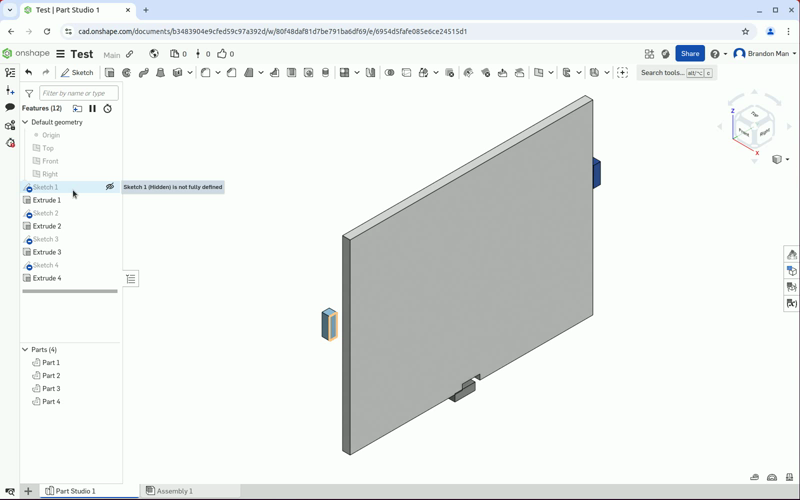
click(73, 189)